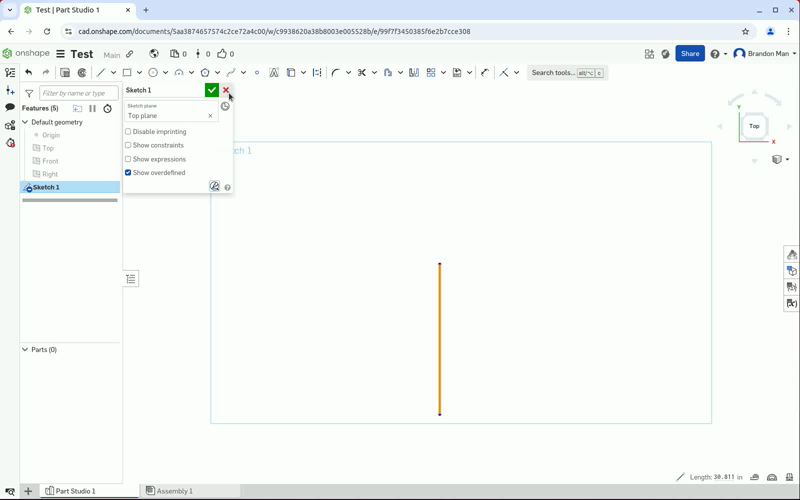
key(shift+h)
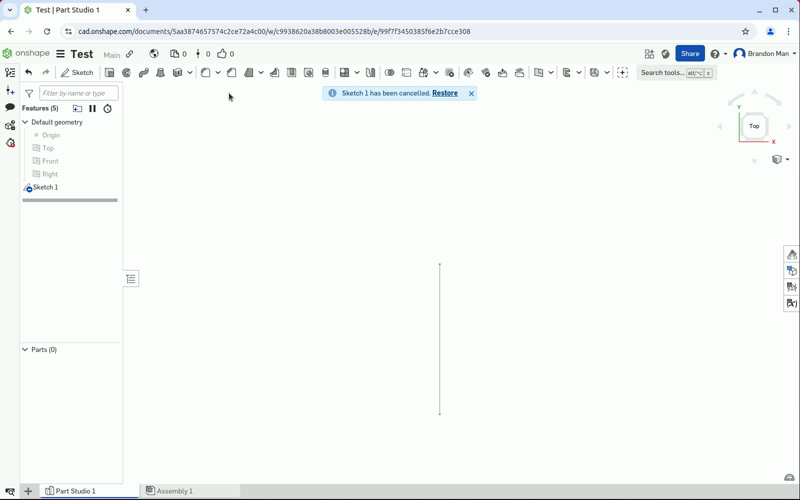
mouse_move(73, 352)
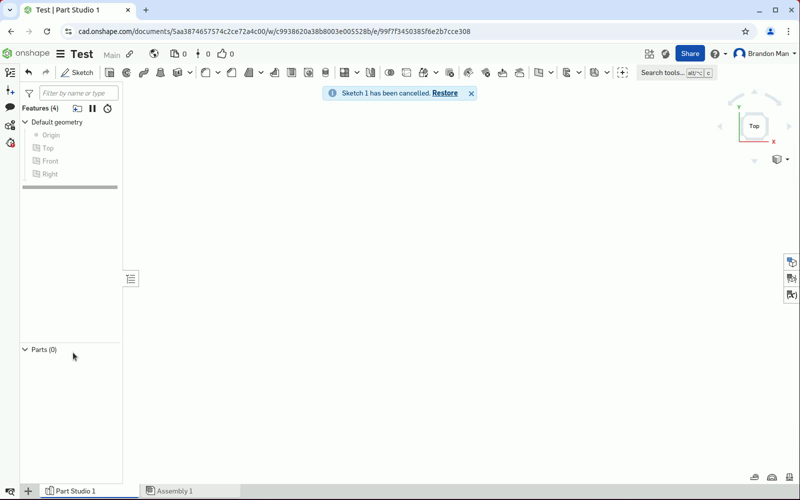
key(y)
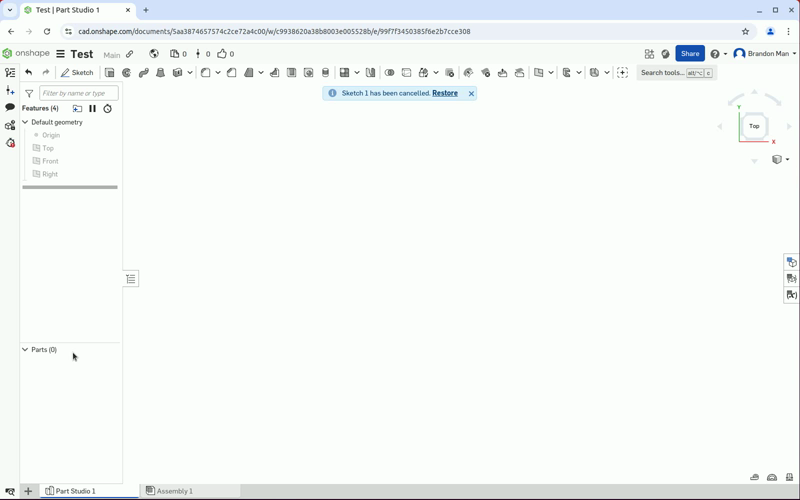
key(shift+p)
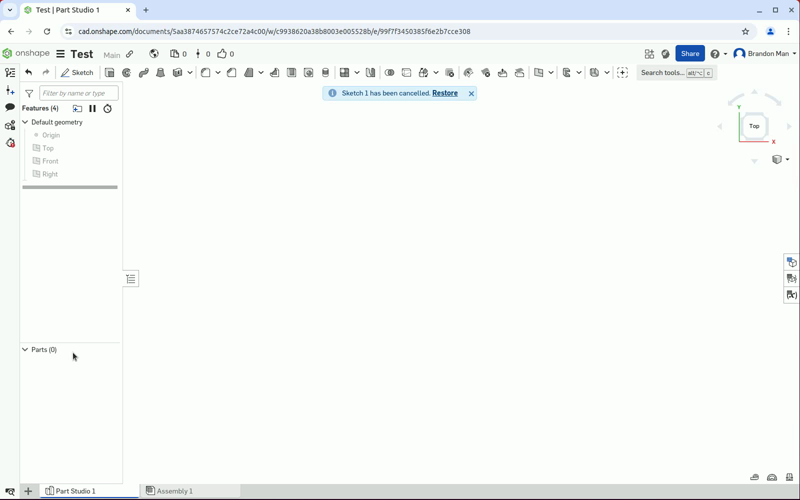
key(space)
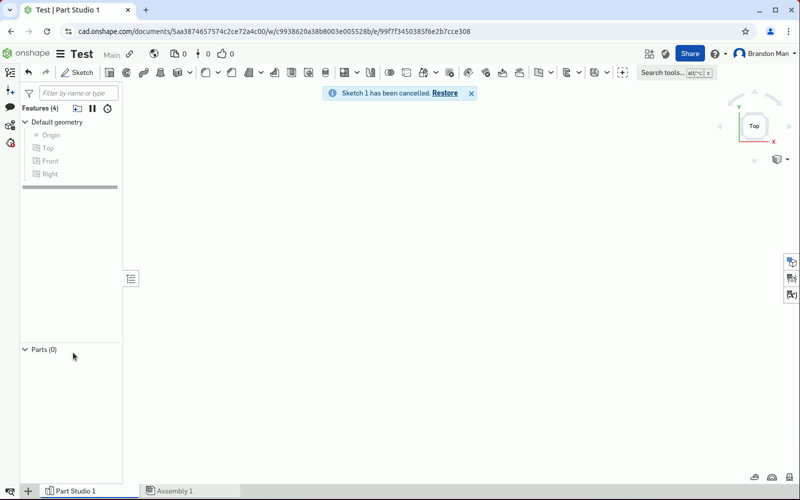
key_down(shift)
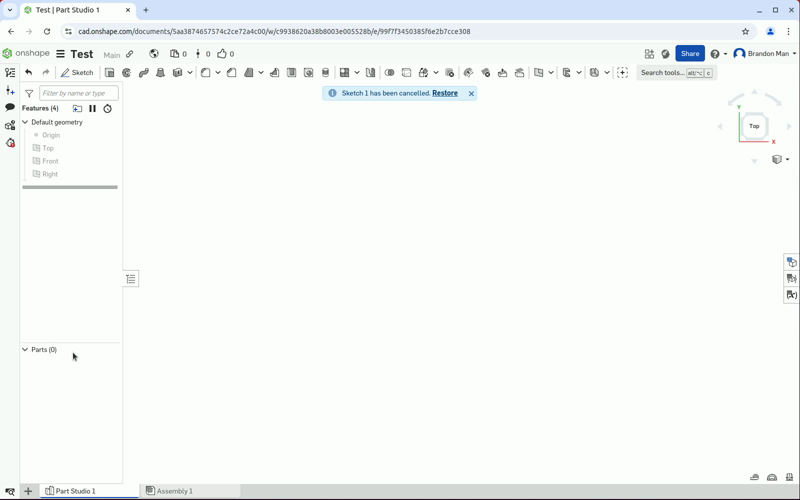
key(up)
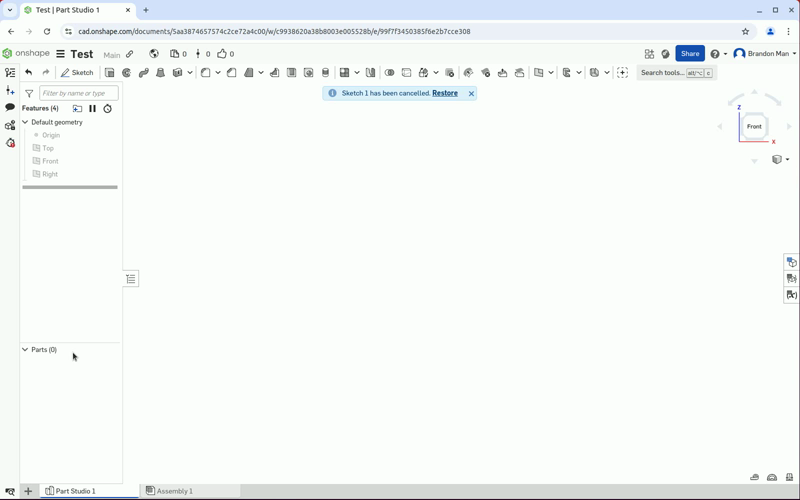
key_up(shift)
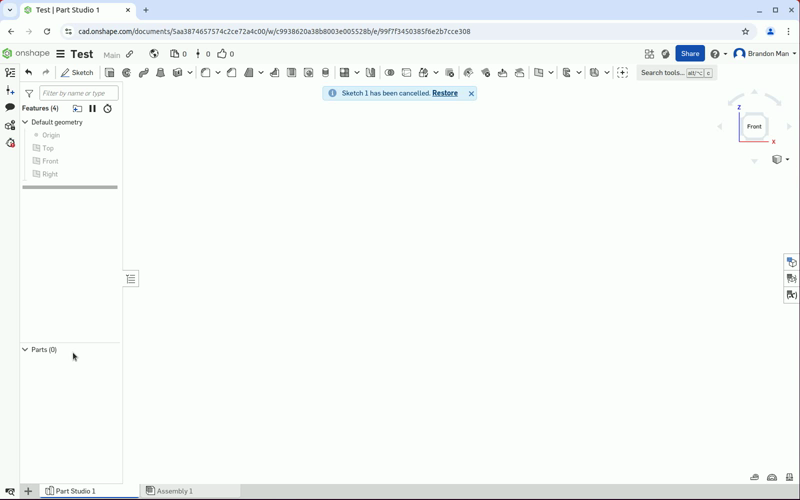
key(space)
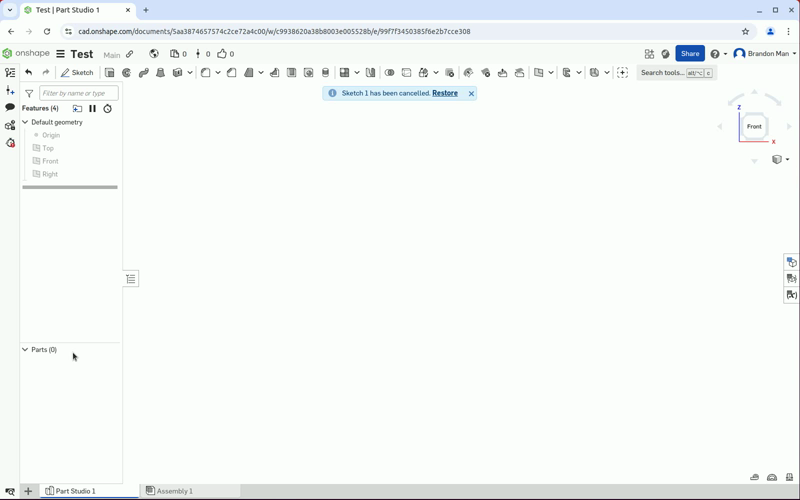
key_down(shift)
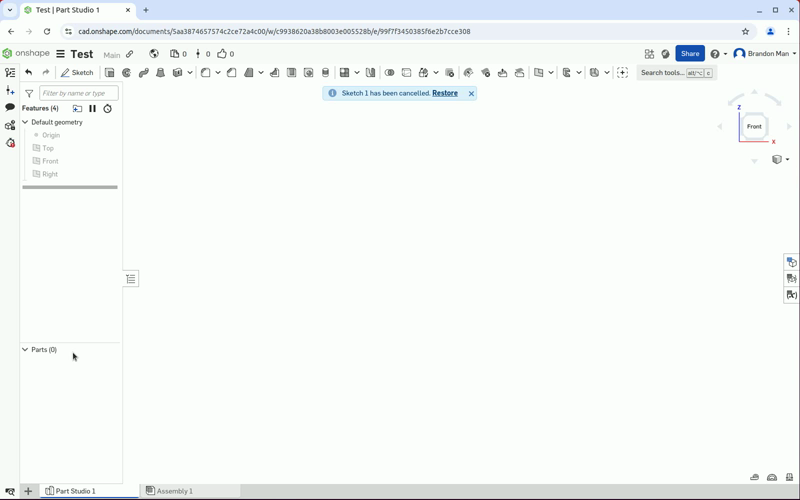
key(left)
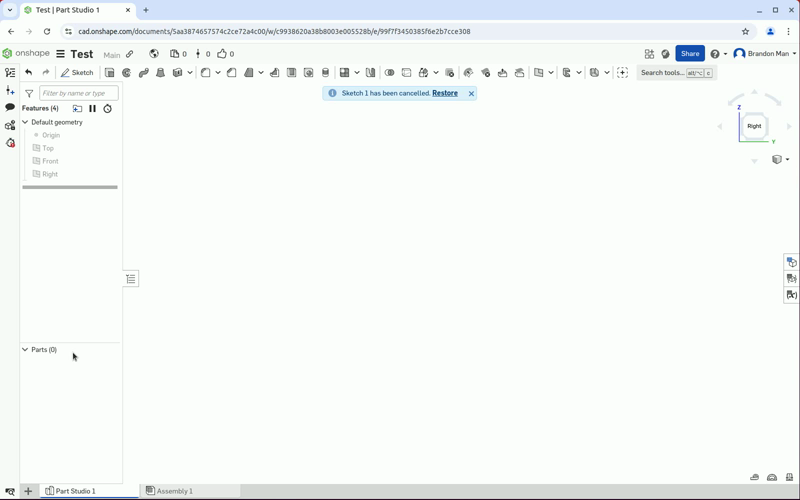
key_up(shift)
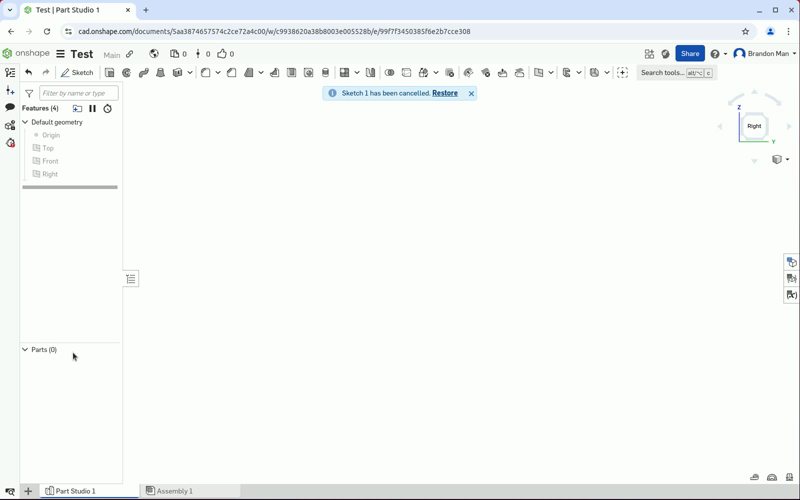
mouse_move(73, 352)
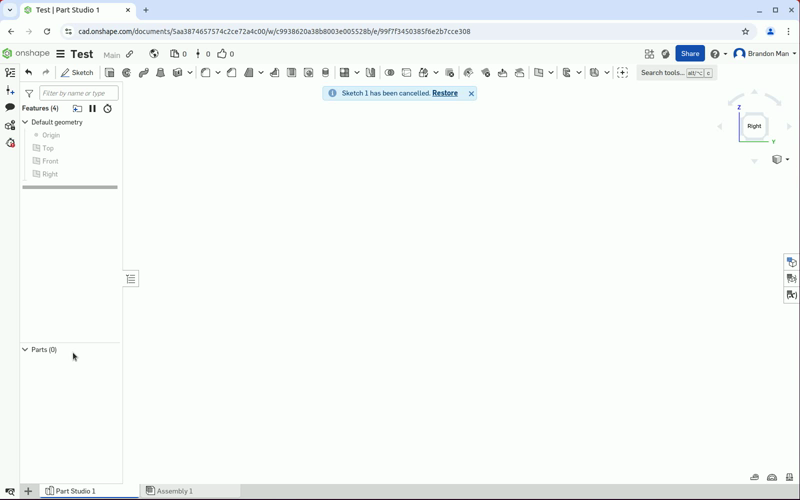
key(shift+y)
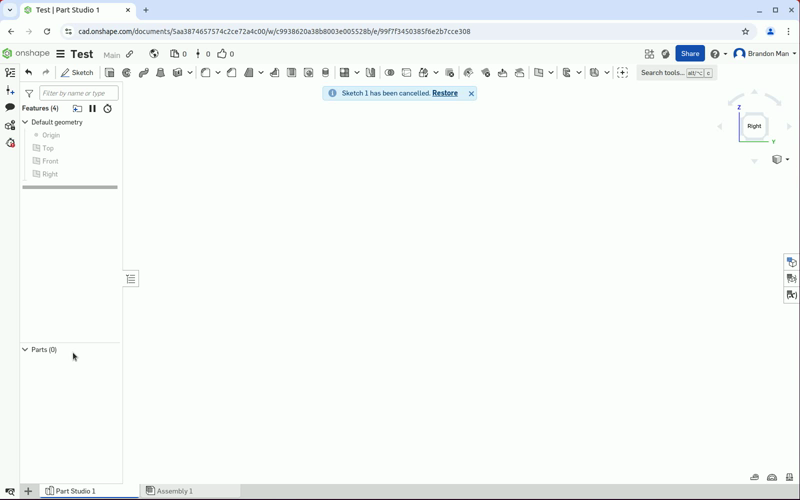
key(shift+s)
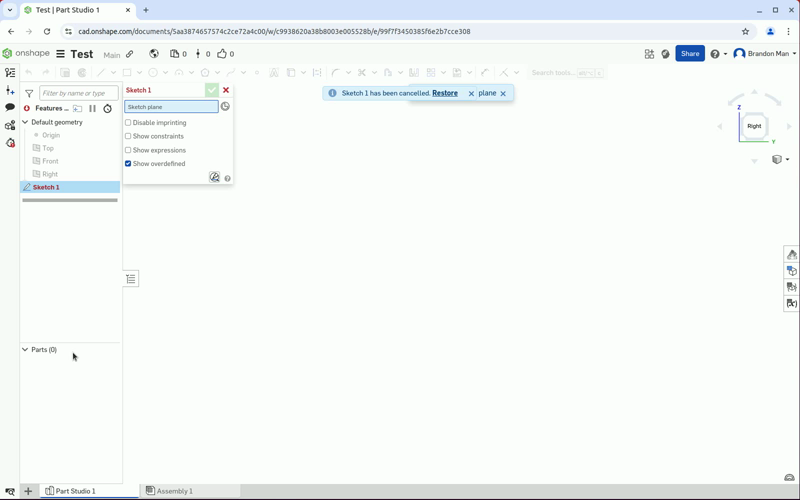
mouse_move(73, 176)
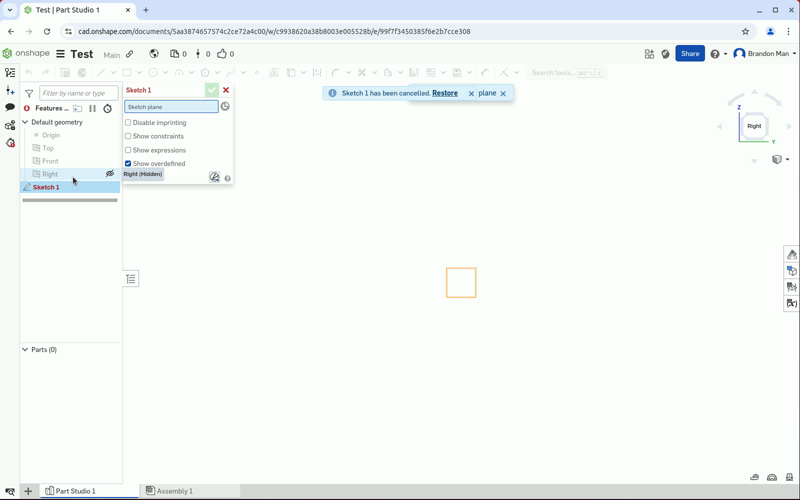
click(73, 176)
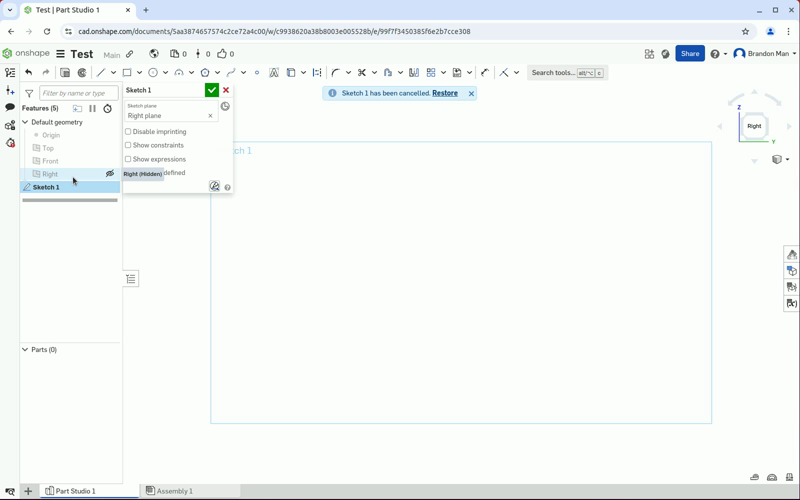
mouse_move(73, 352)
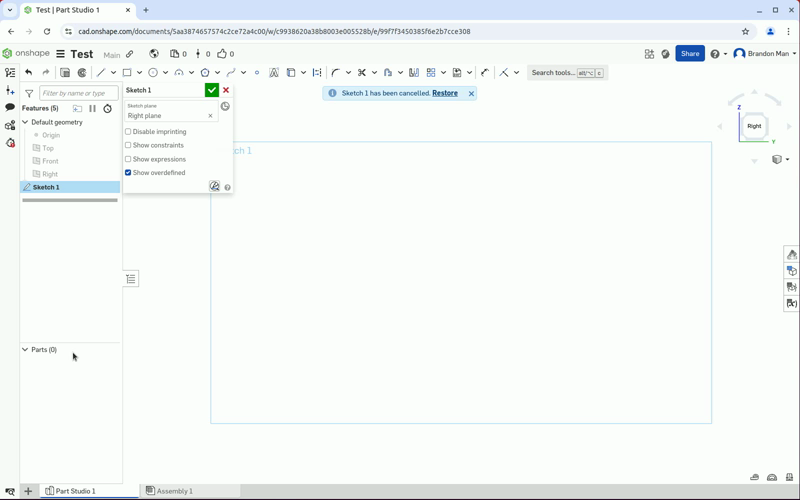
key(y)
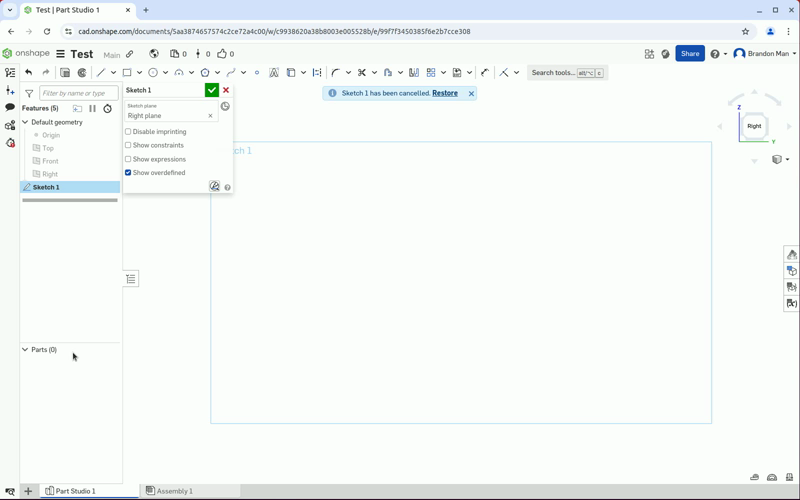
key(l)
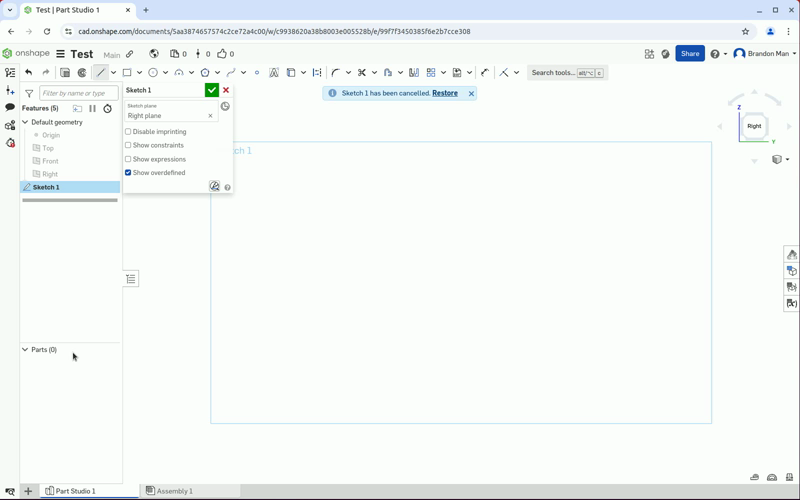
key_down(shift)
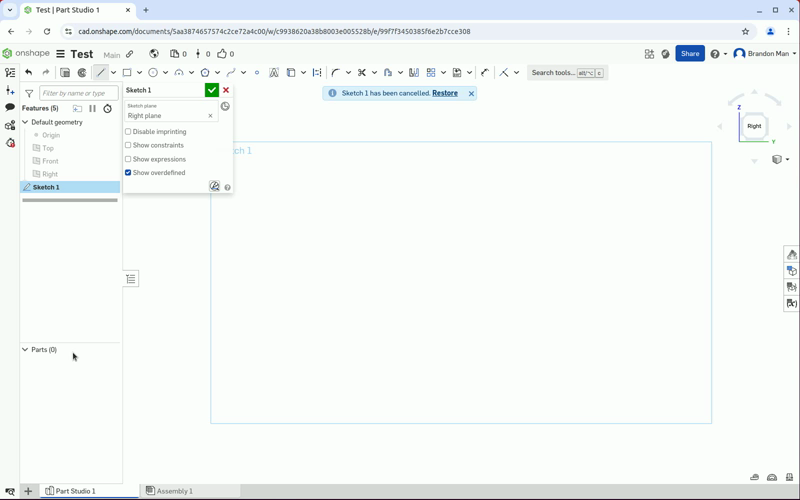
mouse_move(416, 395)
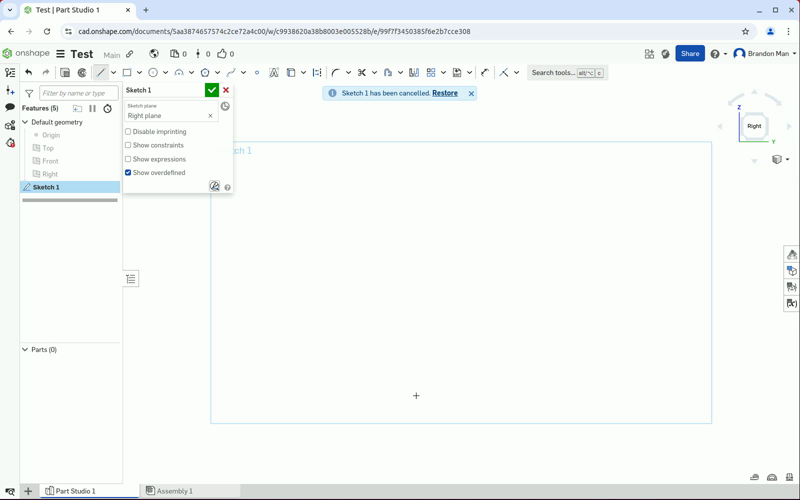
click(416, 395)
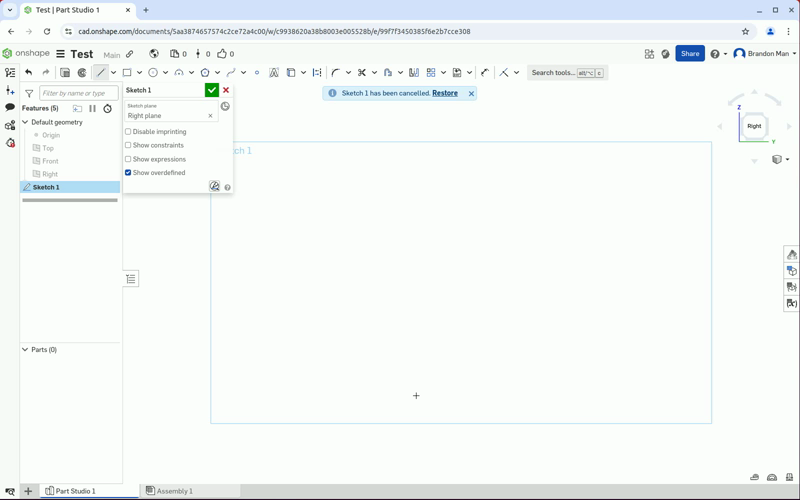
key_up(shift)
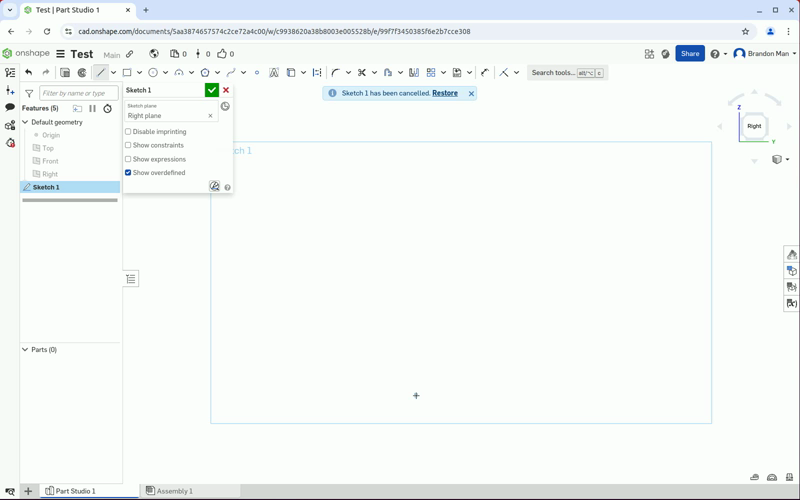
key_down(shift)
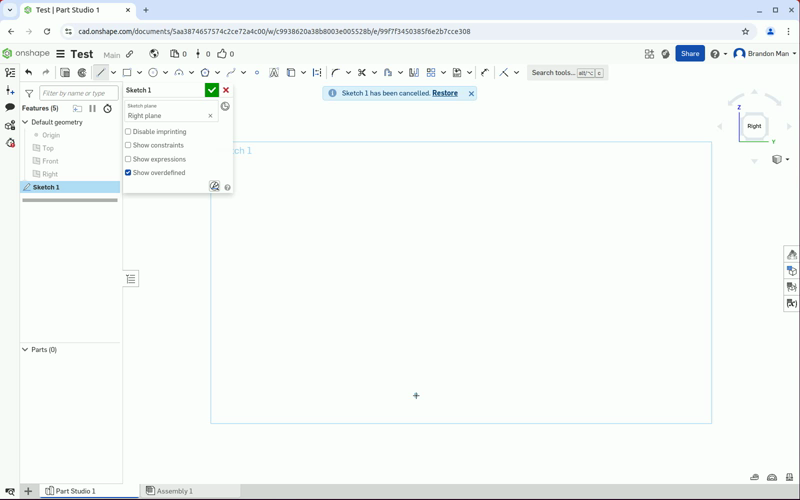
mouse_move(505, 395)
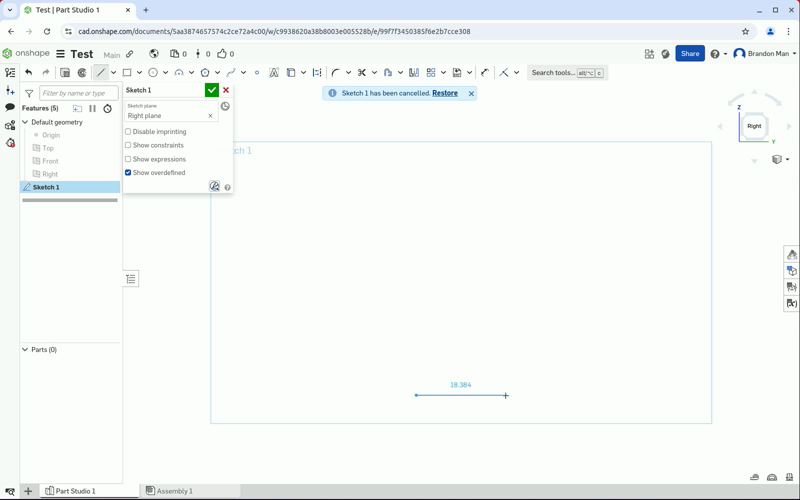
click(505, 395)
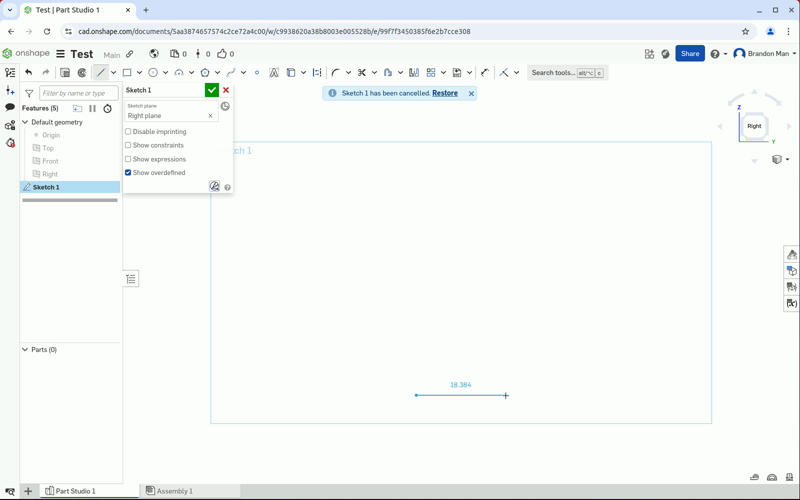
key_up(shift)
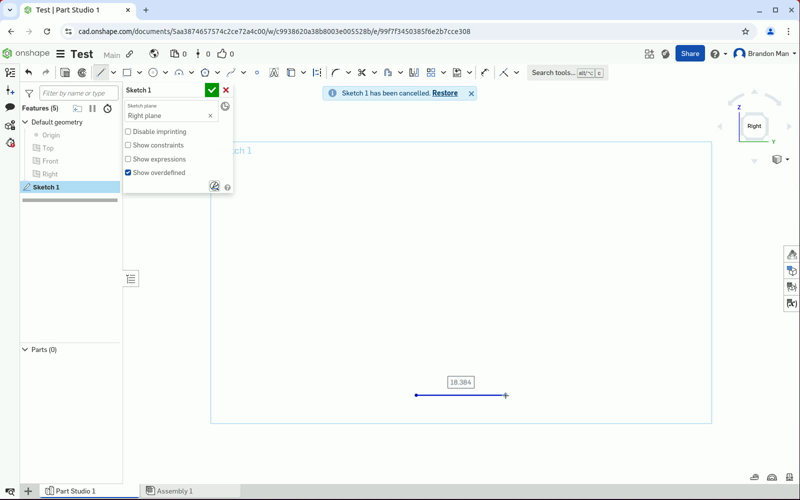
key_down(shift)
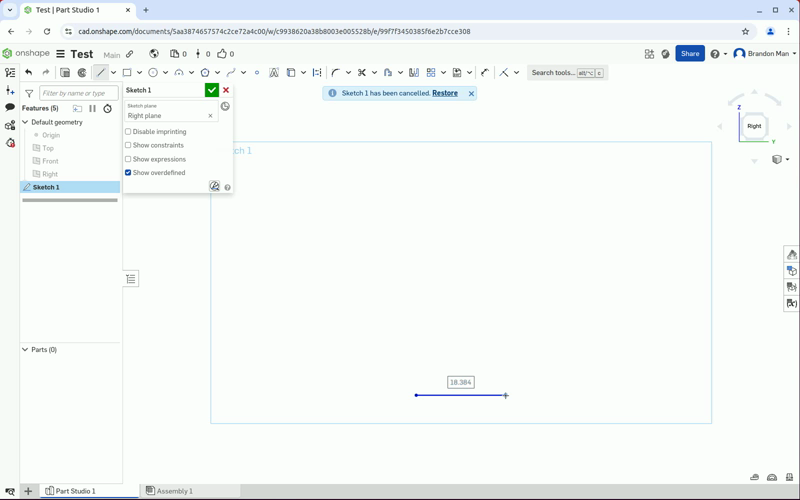
mouse_move(505, 171)
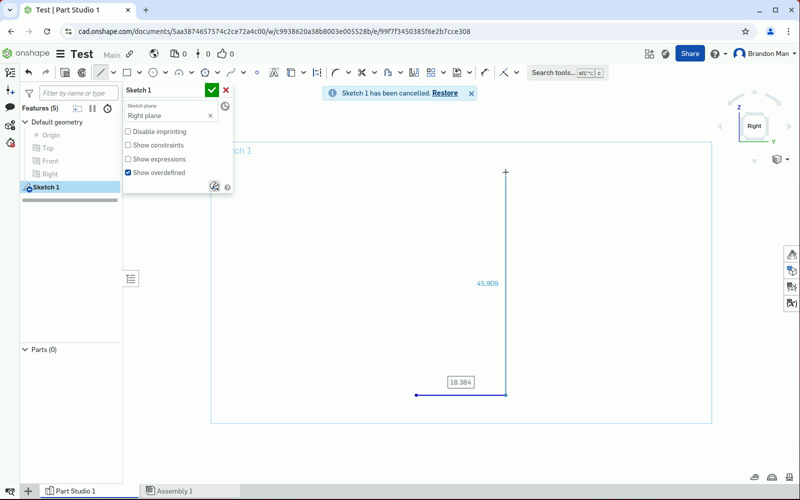
click(505, 171)
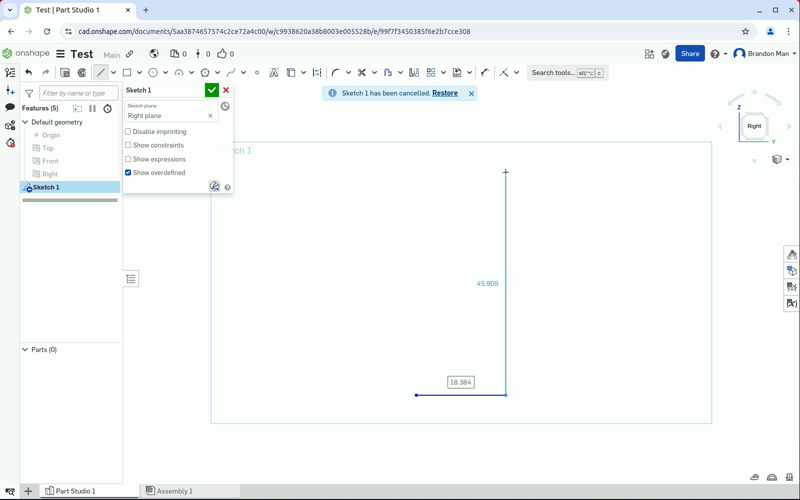
key_up(shift)
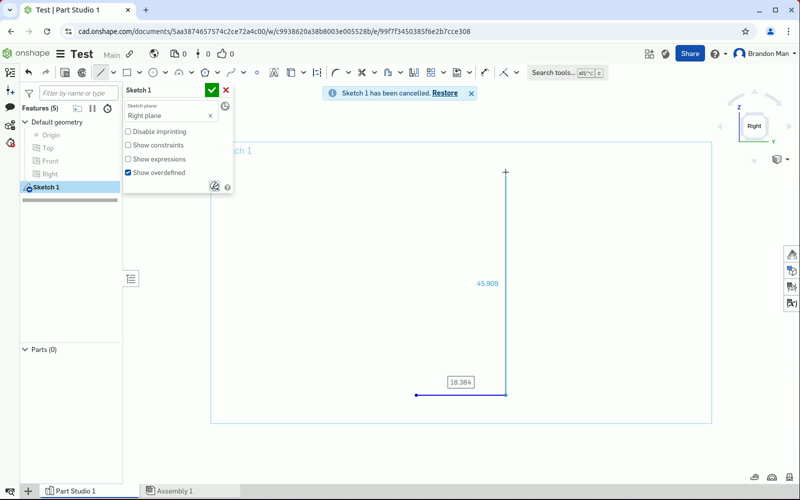
key_down(shift)
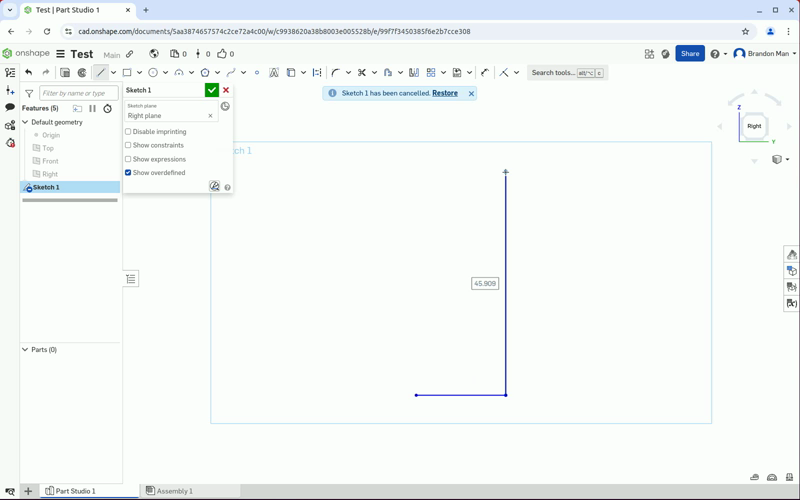
mouse_move(416, 171)
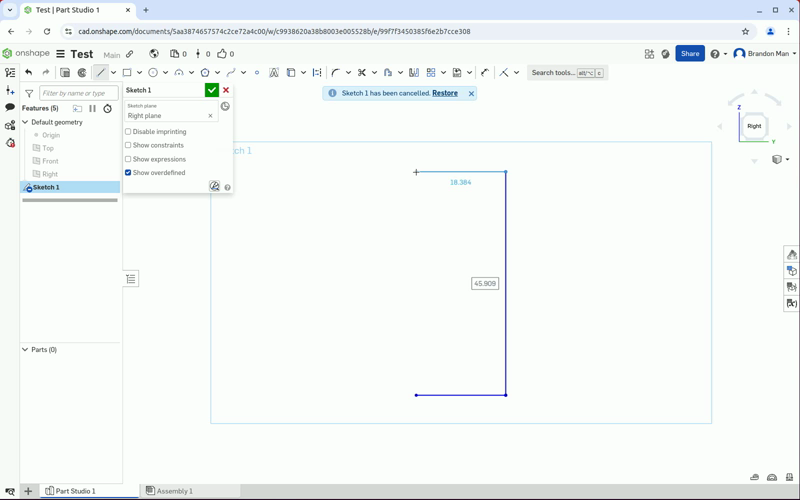
click(416, 171)
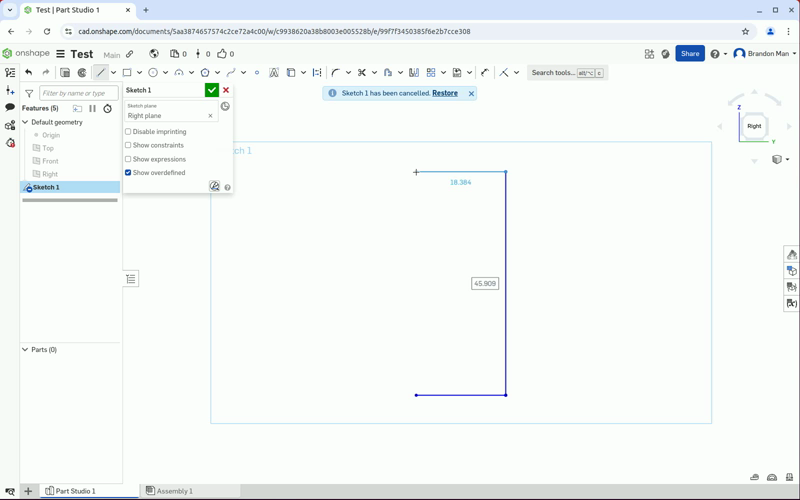
key_up(shift)
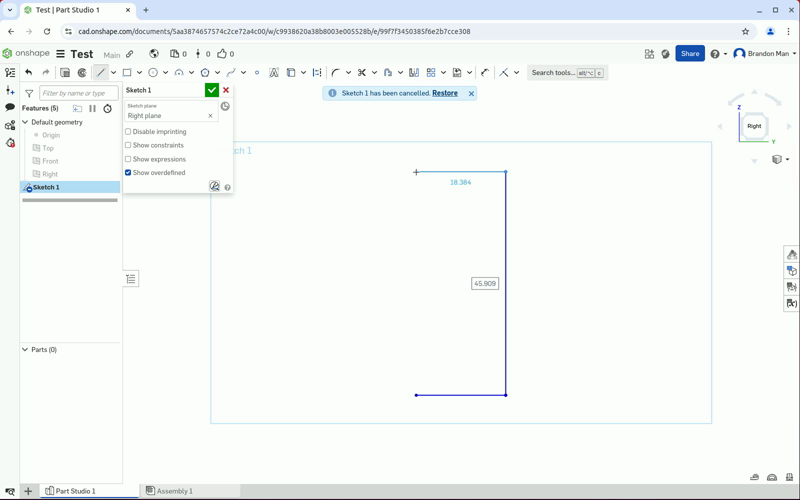
key_down(shift)
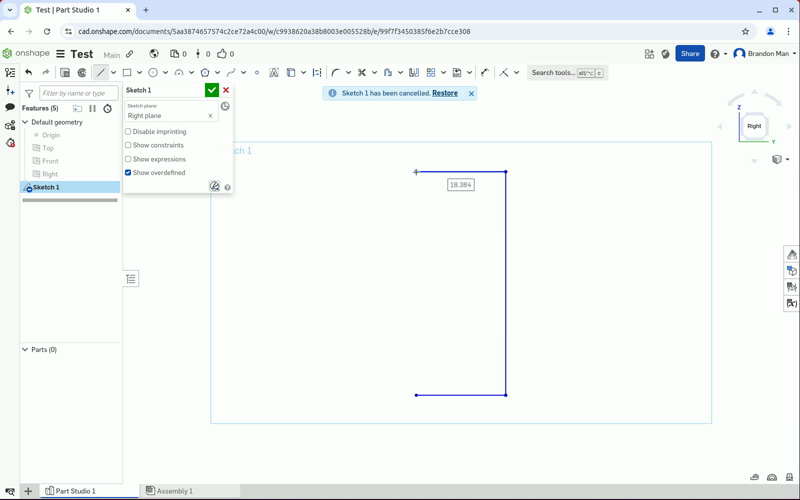
mouse_move(416, 395)
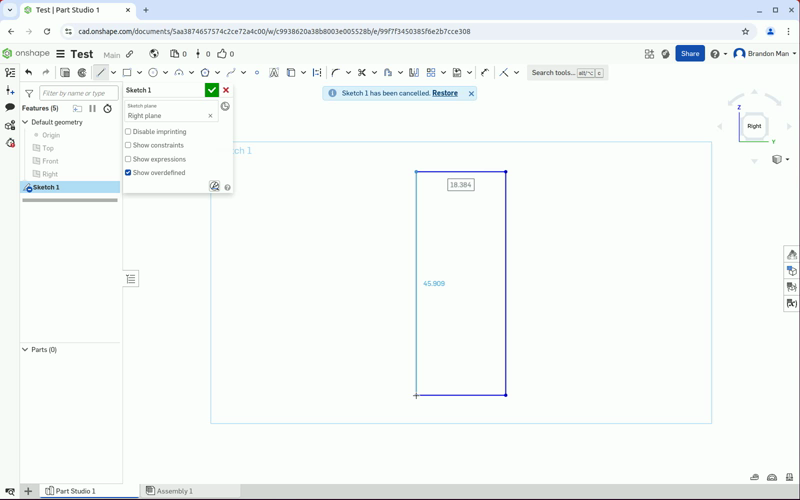
key_up(shift)
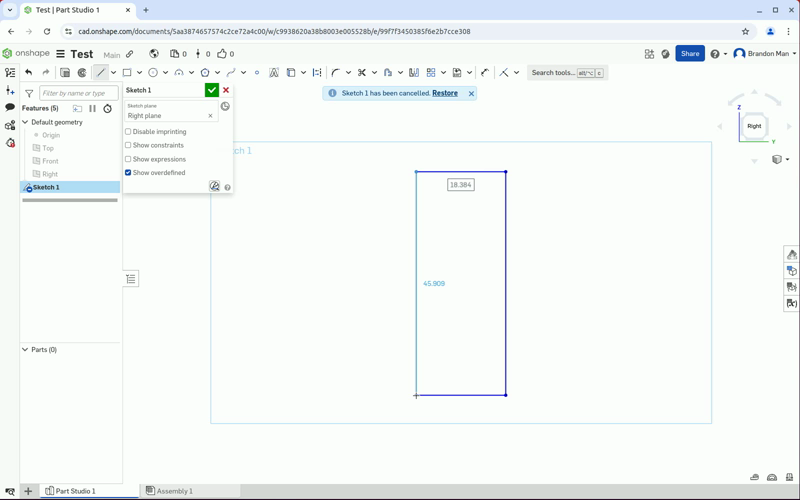
click(416, 395)
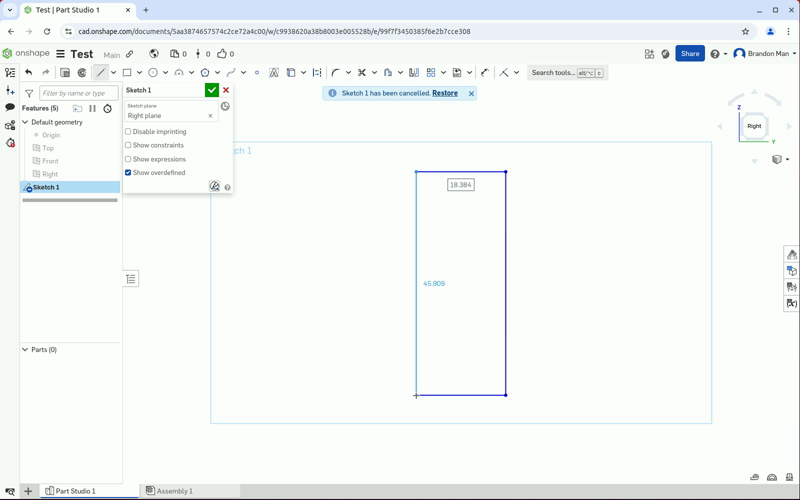
key(esc)
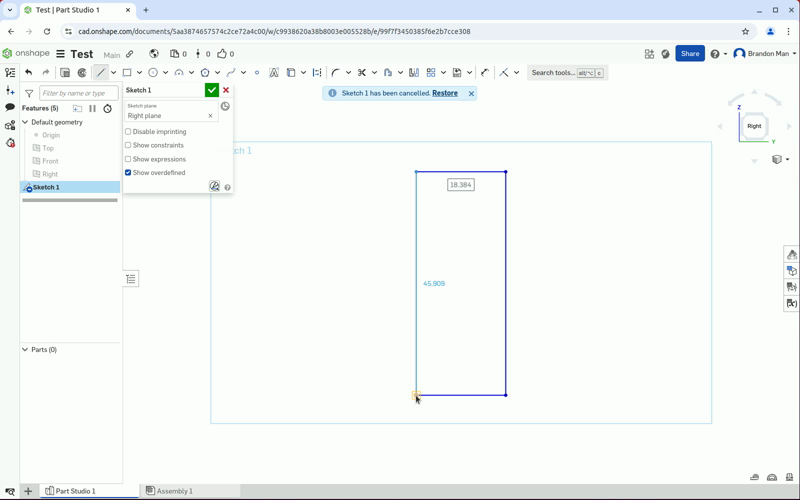
mouse_move(472, 234)
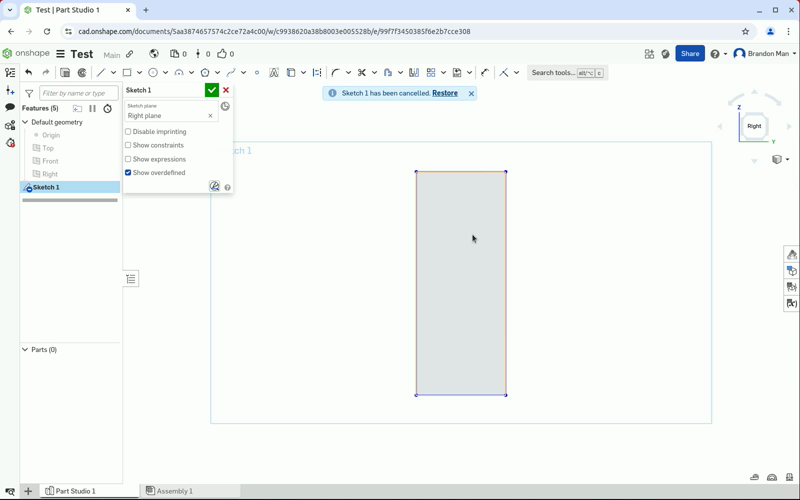
click(472, 234)
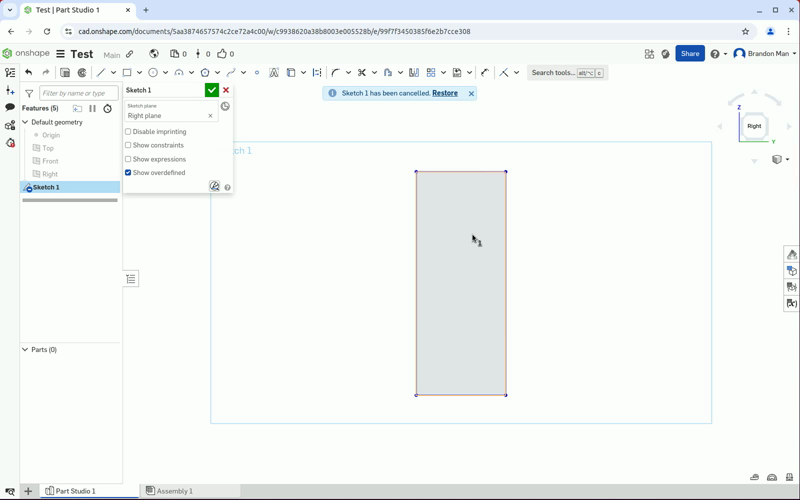
mouse_move(73, 352)
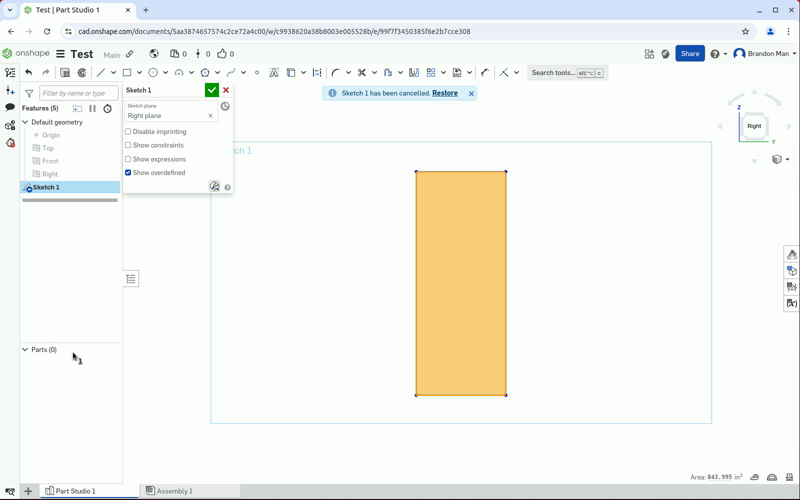
key(shift+y)
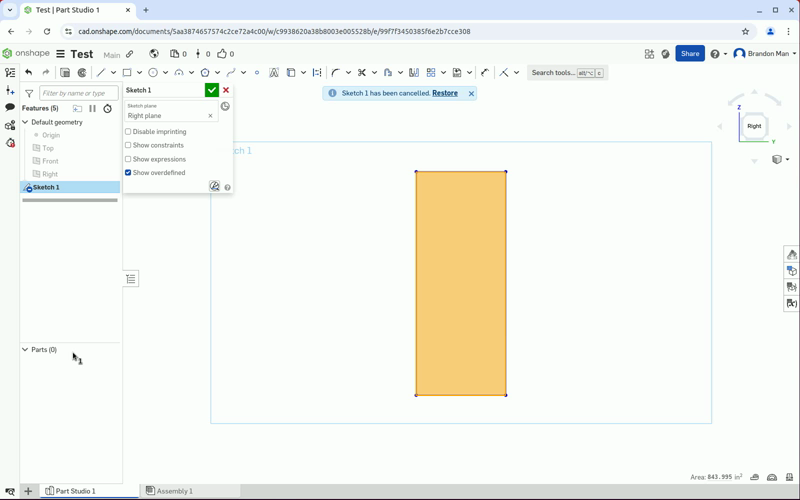
key(shift+e)
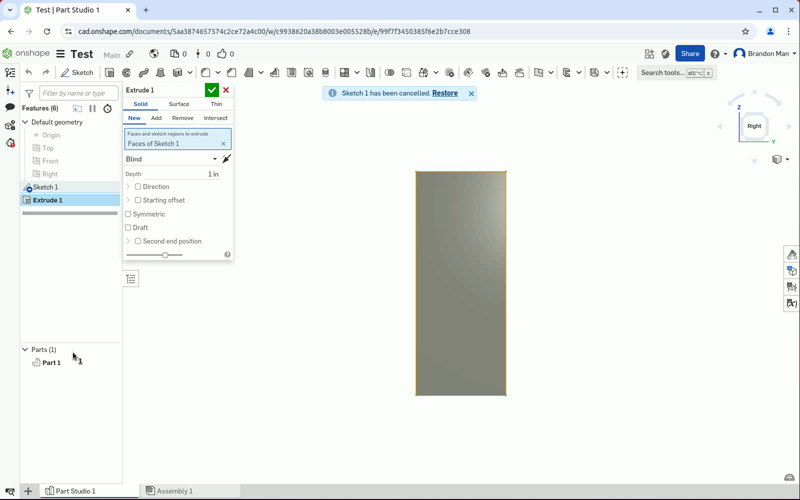
mouse_move(143, 106)
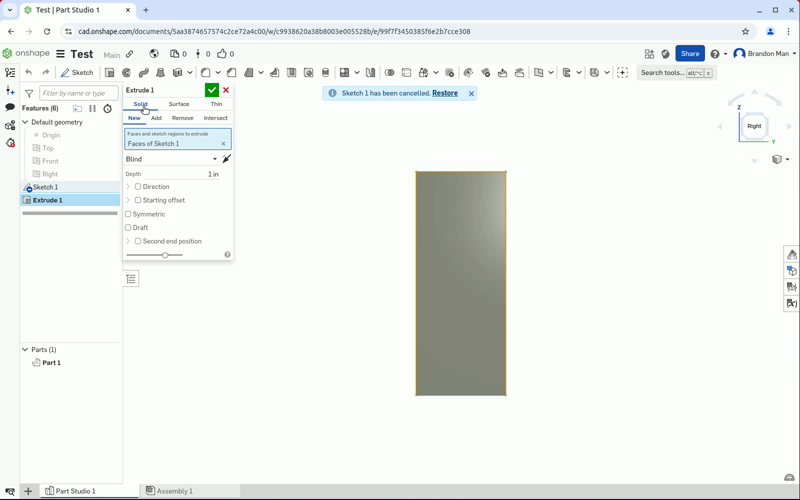
click(143, 106)
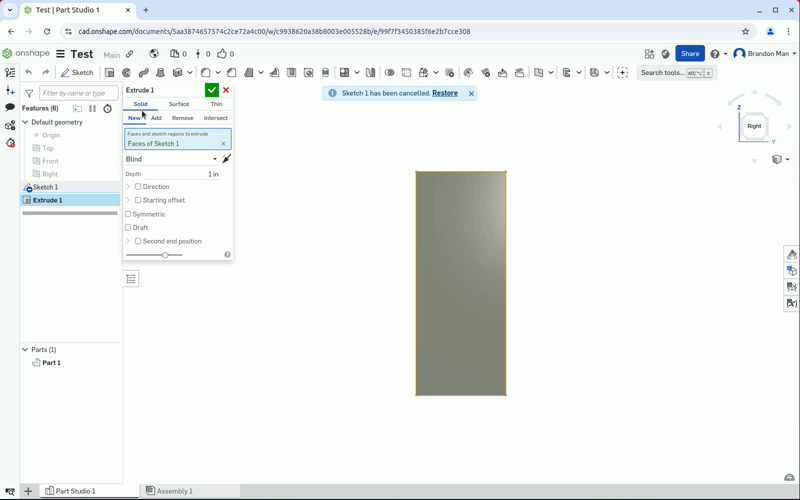
mouse_move(137, 120)
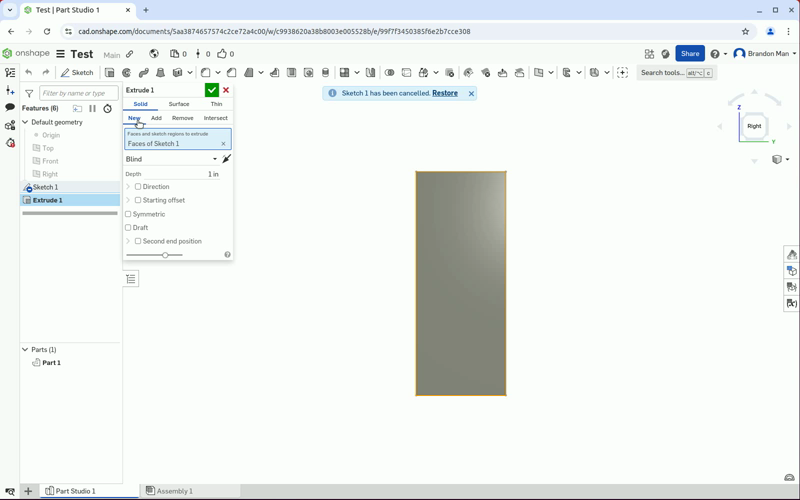
click(137, 120)
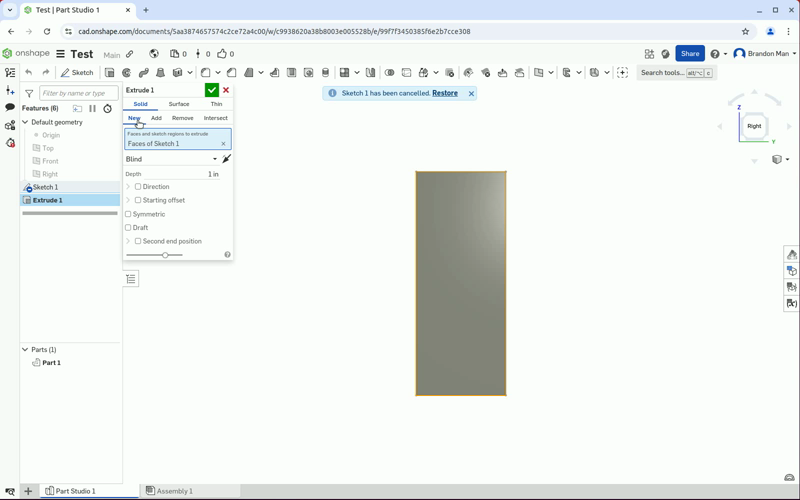
key(tab, 4)
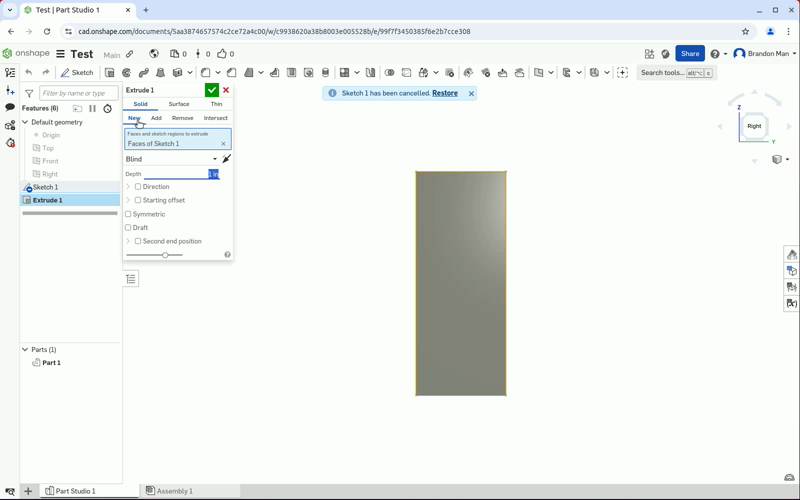
text(1.685)
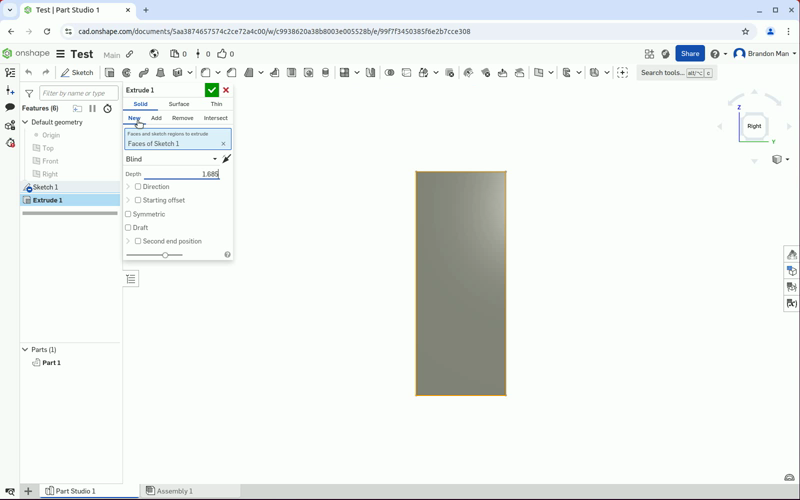
key(enter)
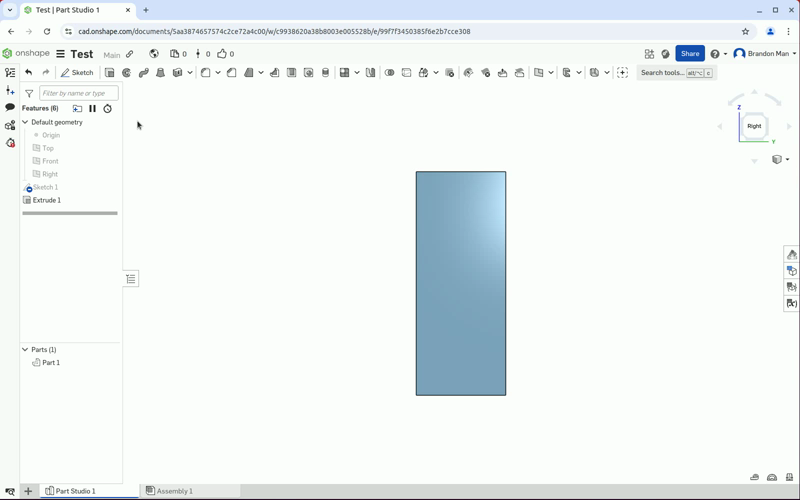
key(shift+h)
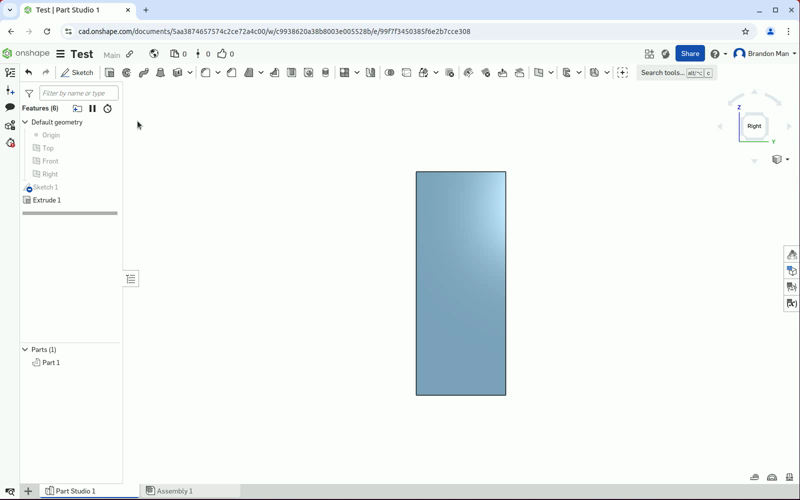
key(shift+h)
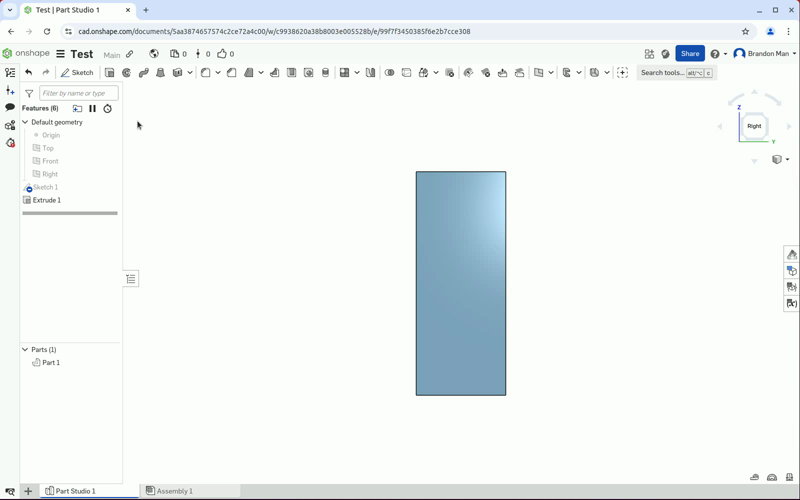
mouse_move(73, 189)
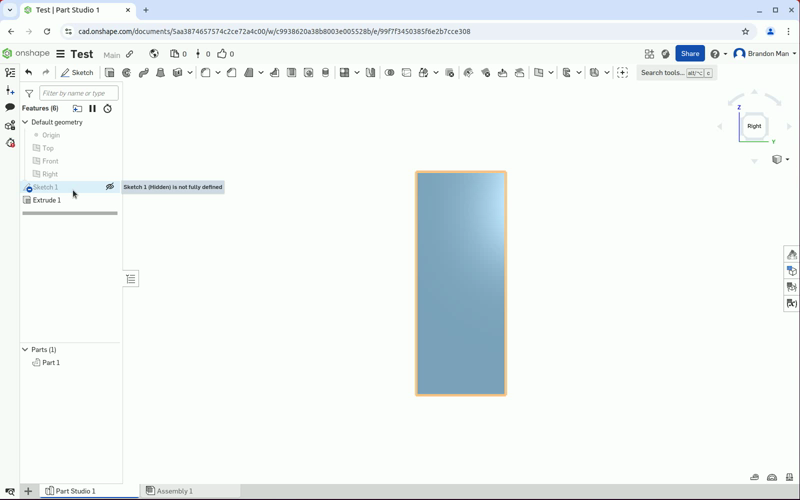
click(73, 189)
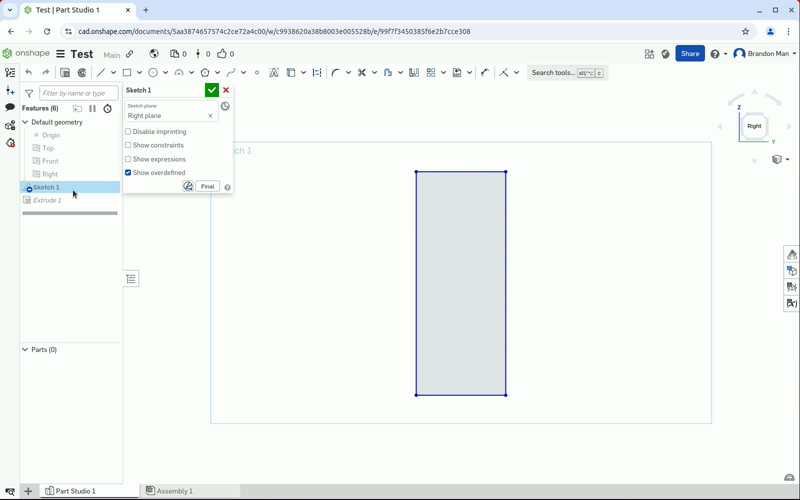
mouse_move(229, 92)
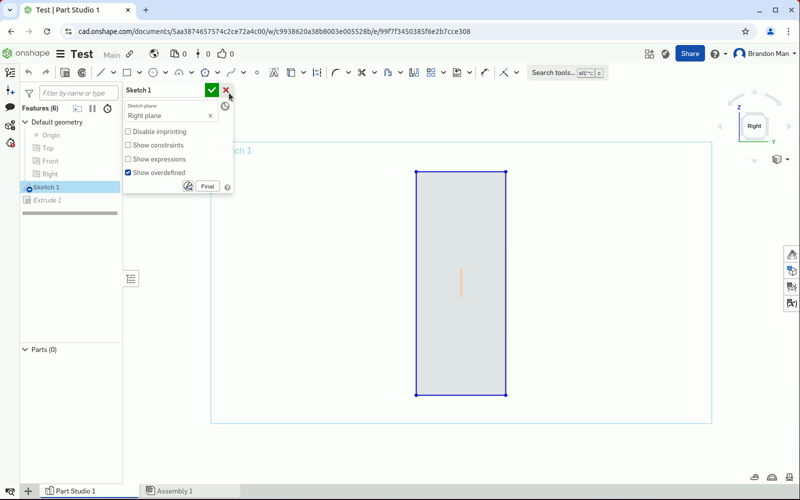
click(229, 92)
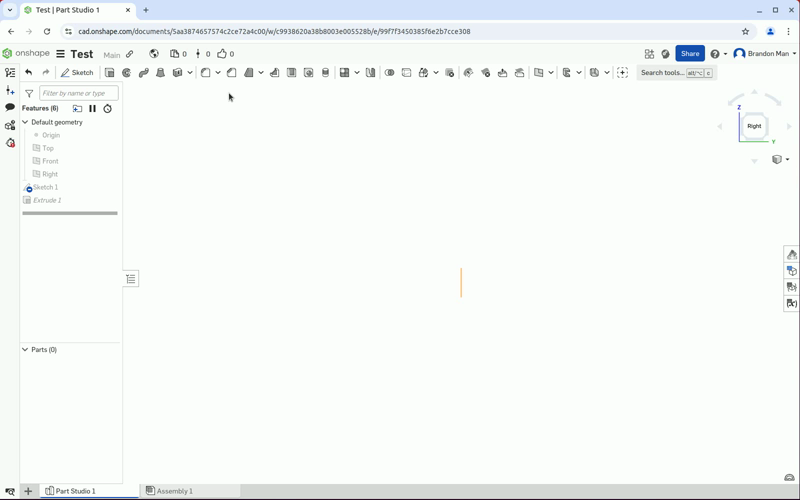
mouse_move(541, 75)
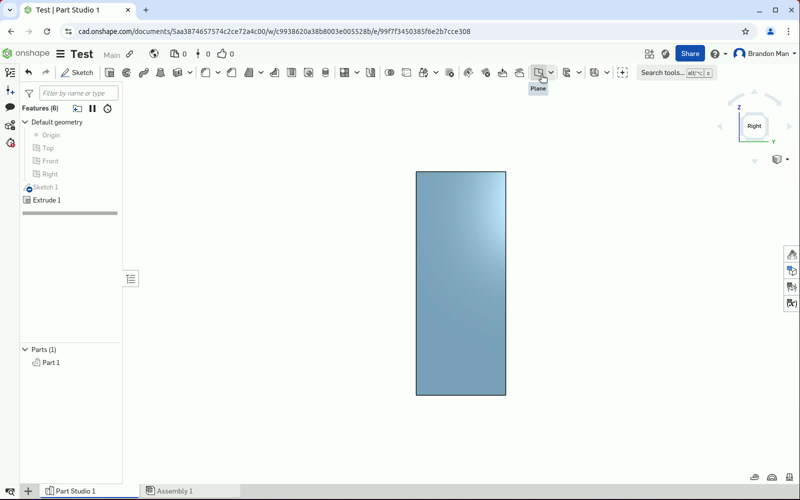
click(541, 75)
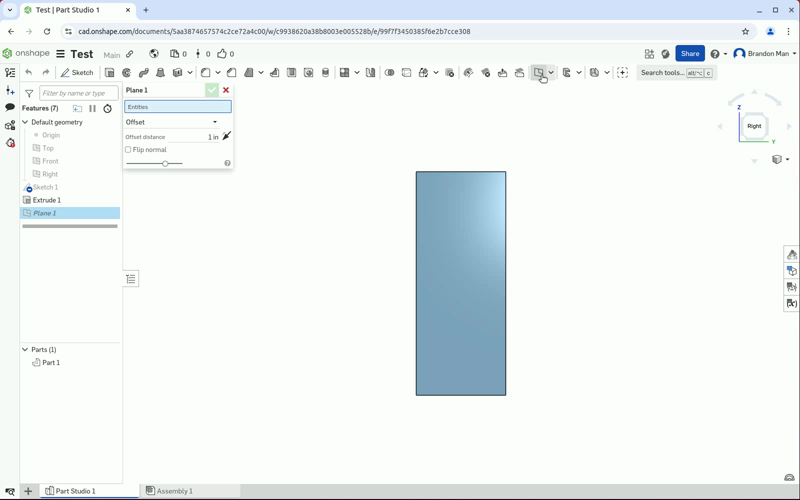
mouse_move(73, 176)
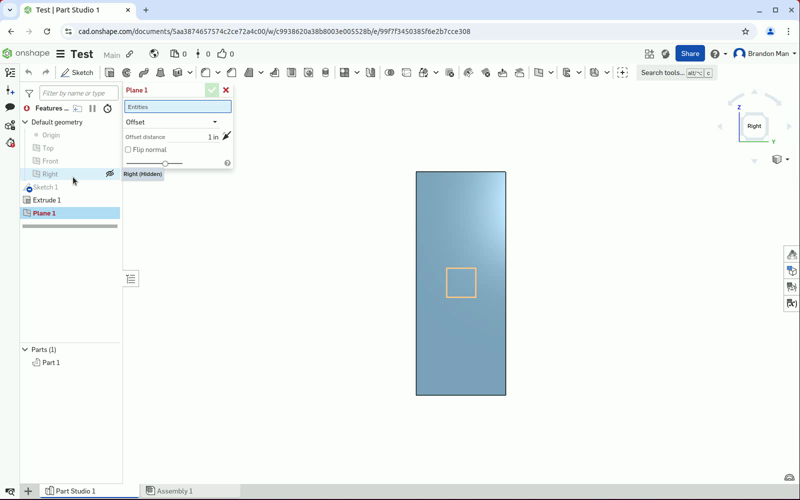
click(73, 176)
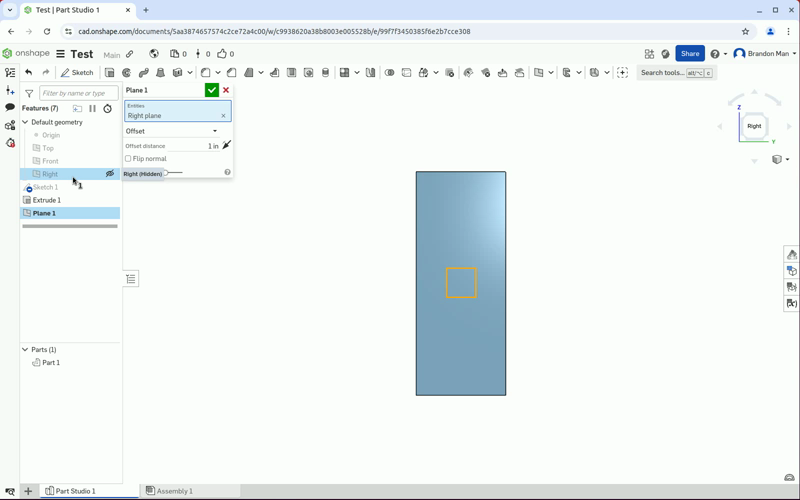
key(tab, 2)
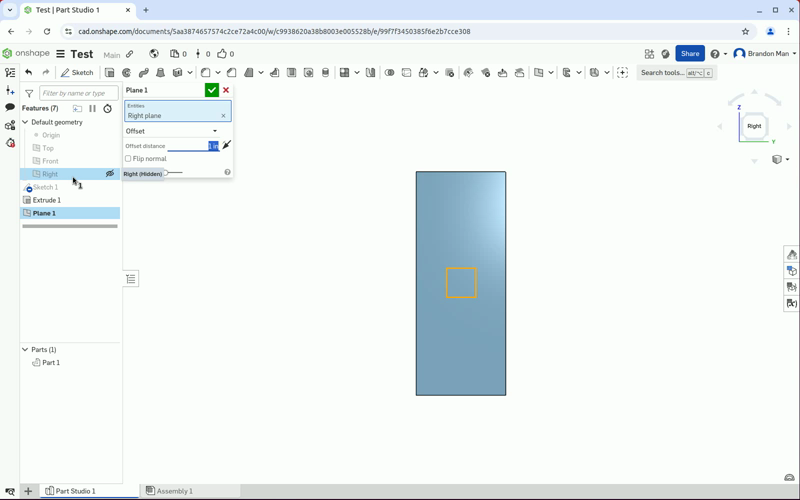
text(1.695)
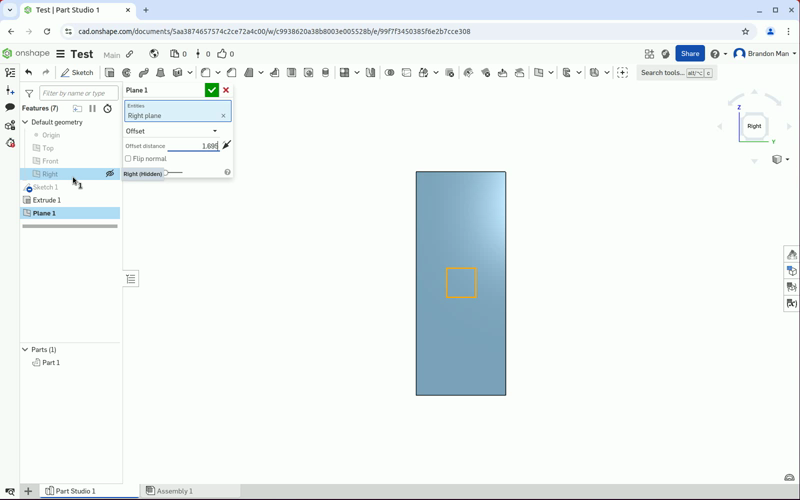
key(enter, 2)
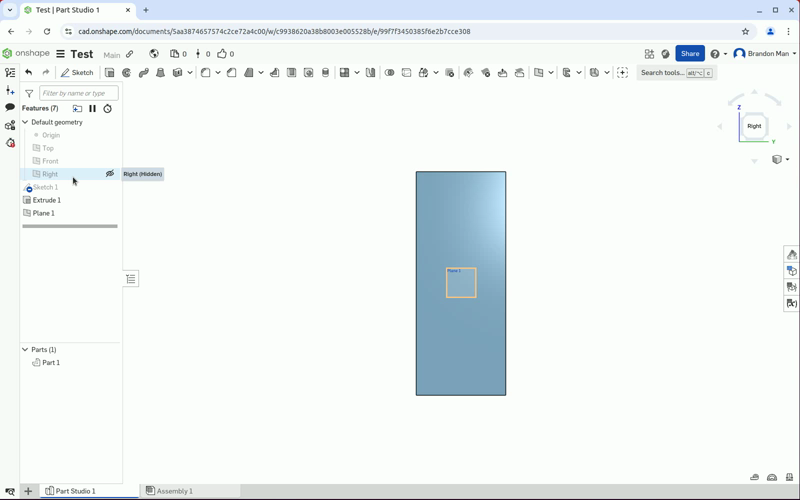
key(shift+s)
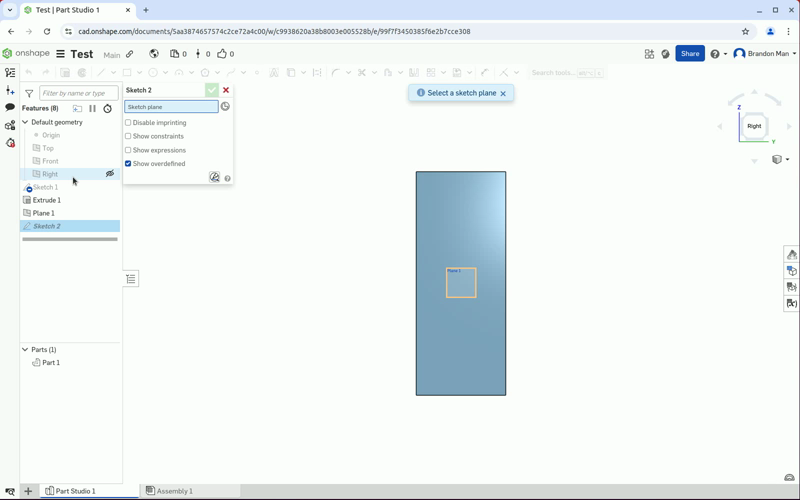
mouse_move(73, 215)
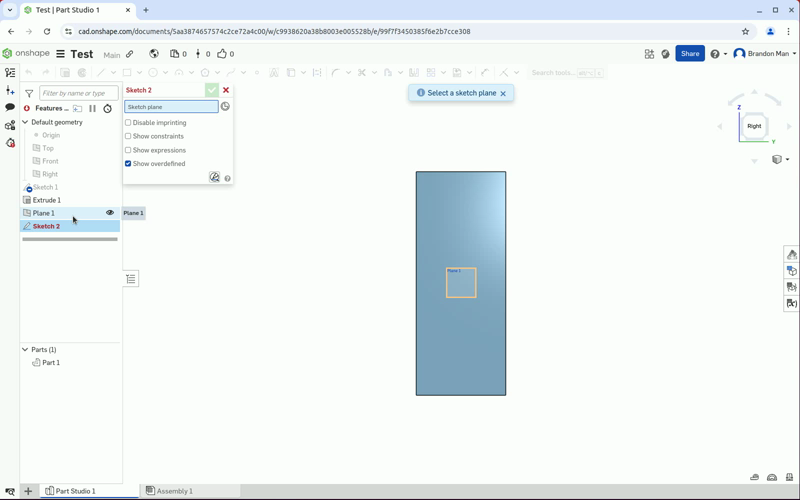
click(73, 215)
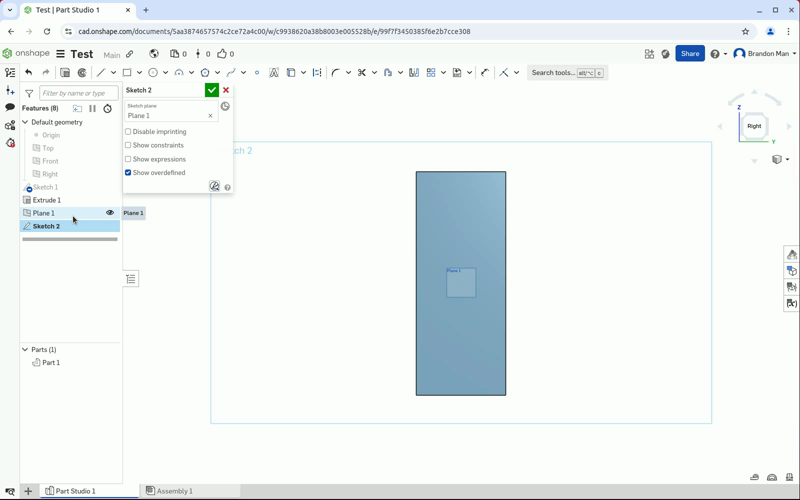
mouse_move(73, 352)
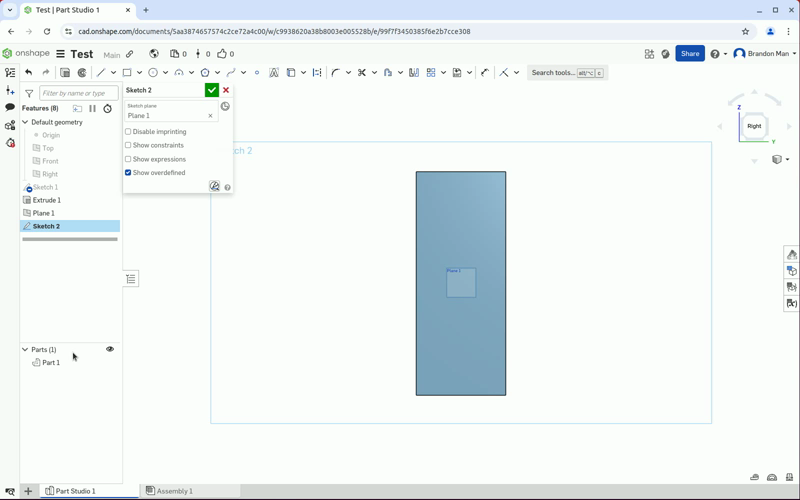
key(y)
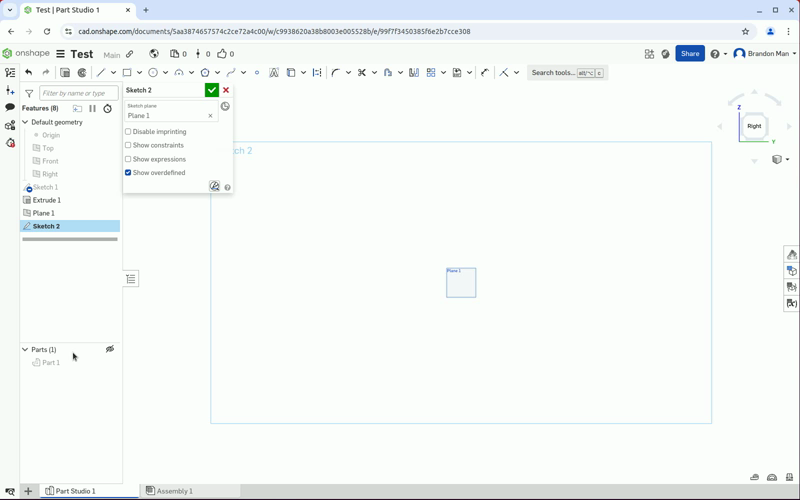
key(l)
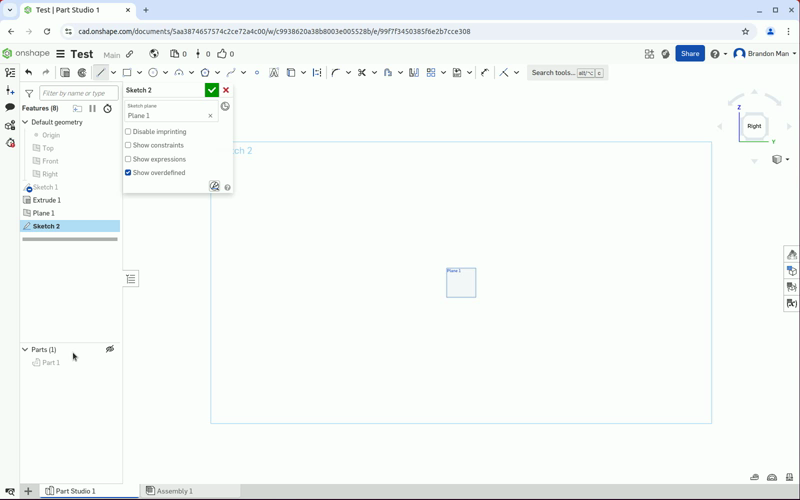
key_down(shift)
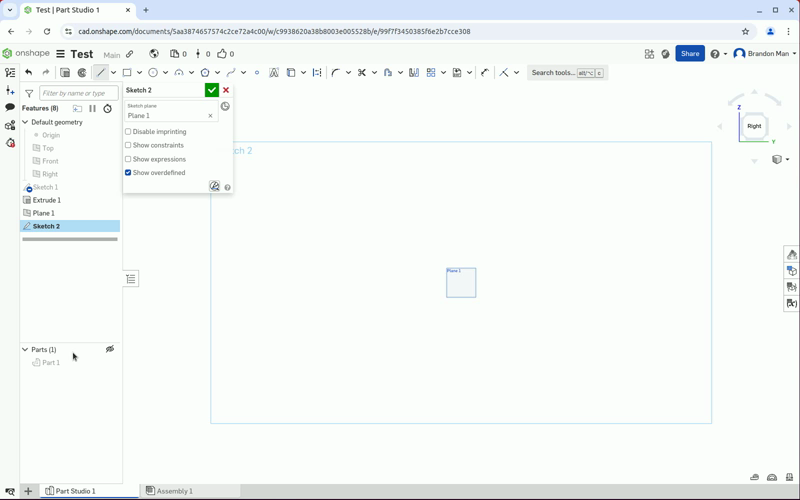
mouse_move(460, 255)
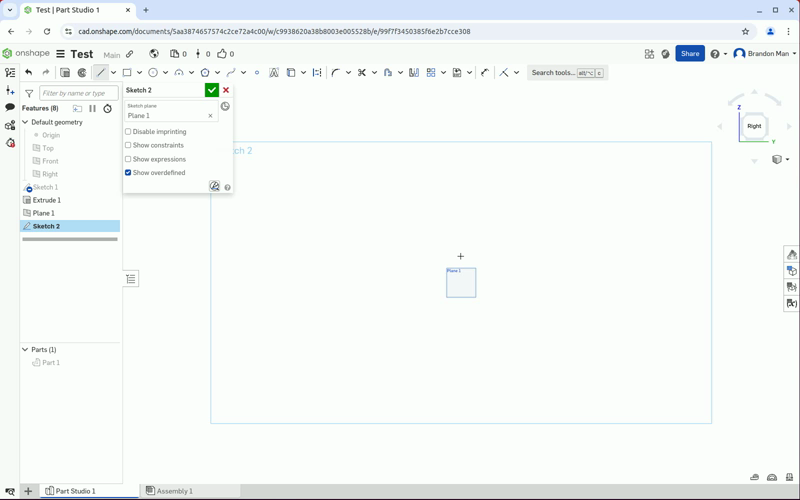
click(460, 255)
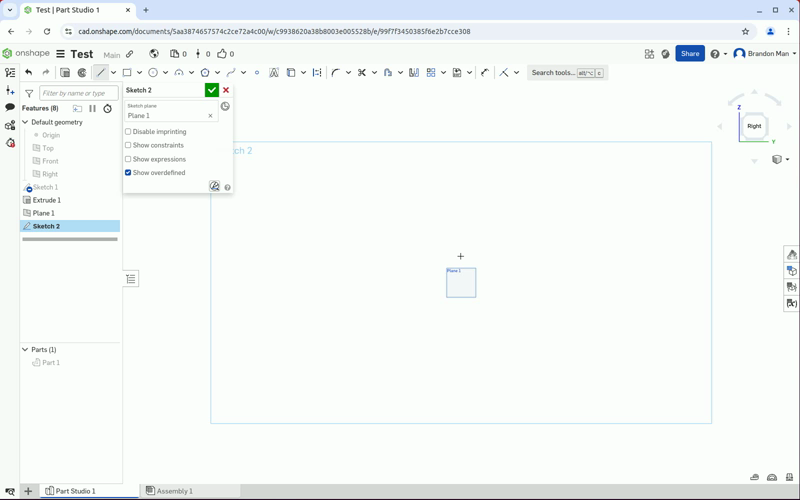
key_up(shift)
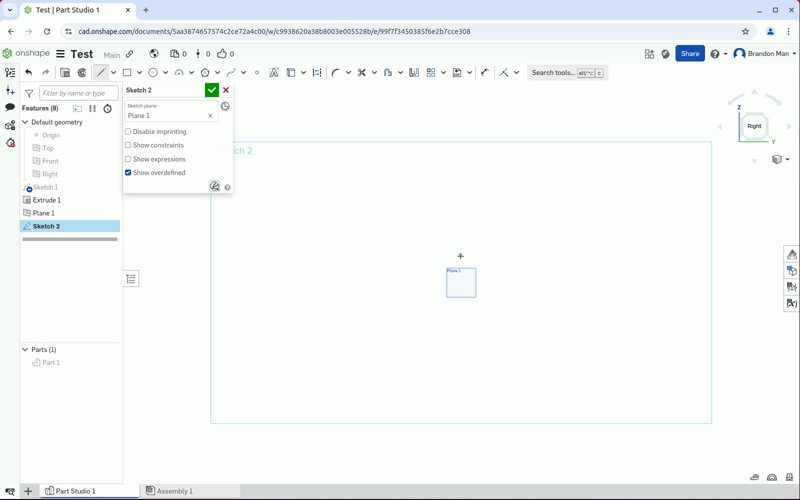
key_down(shift)
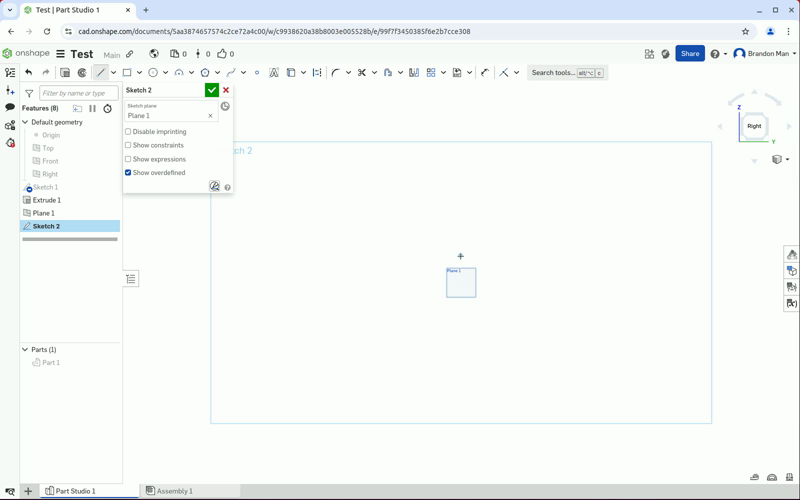
mouse_move(490, 255)
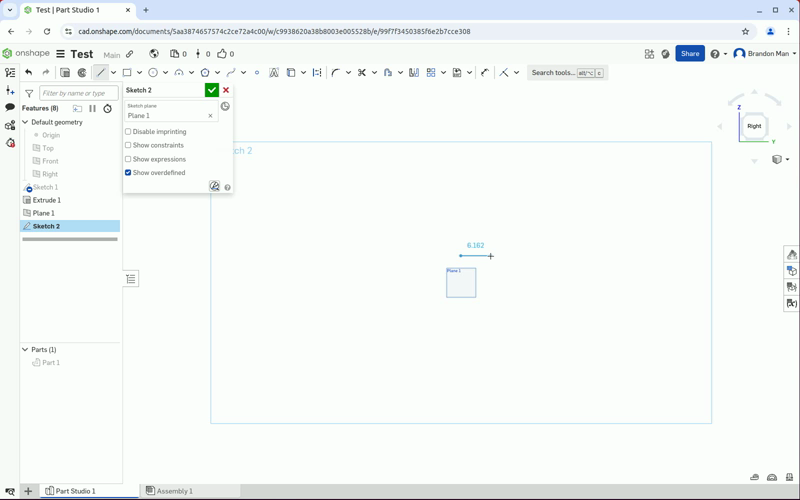
mouse_move(495, 255)
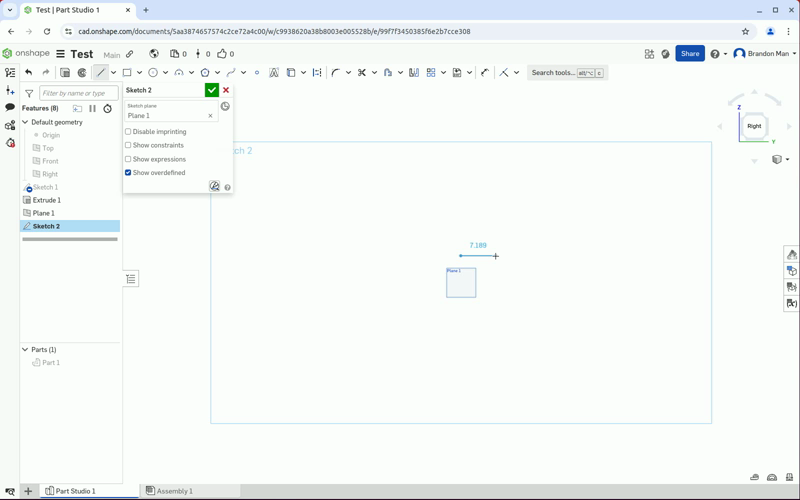
click(495, 255)
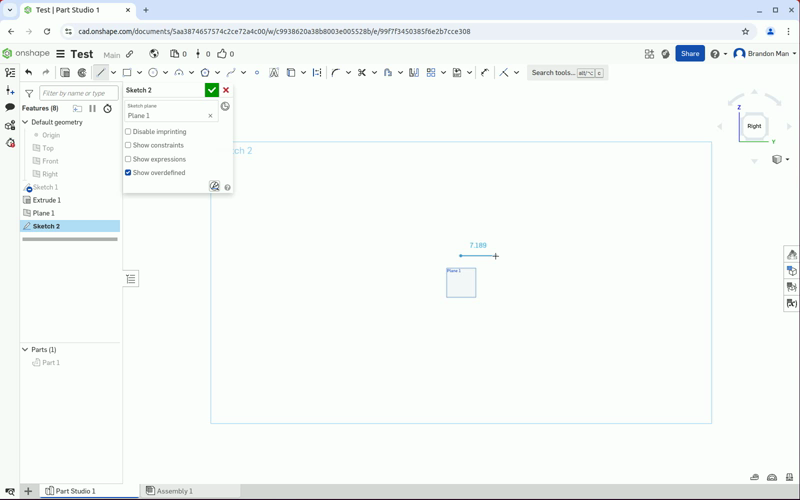
key_up(shift)
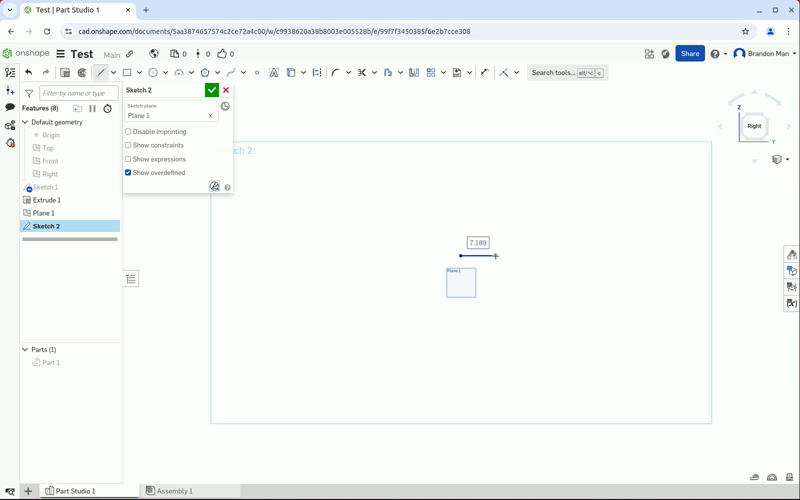
key_down(shift)
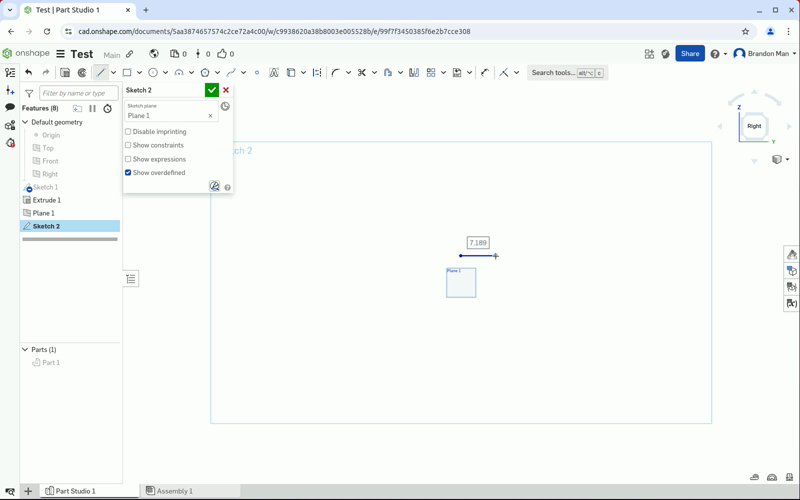
mouse_move(525, 255)
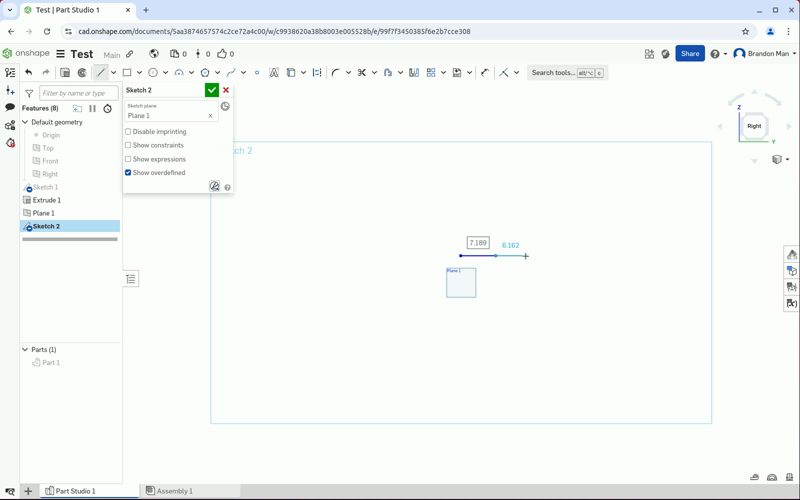
mouse_move(495, 249)
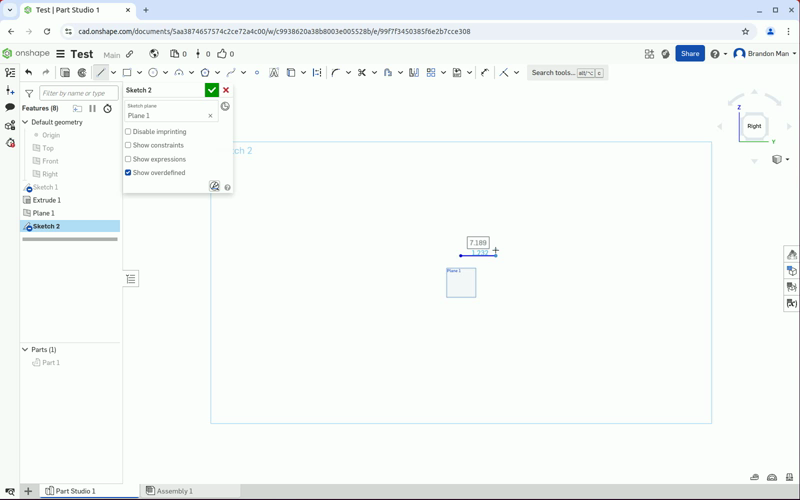
scroll(6)
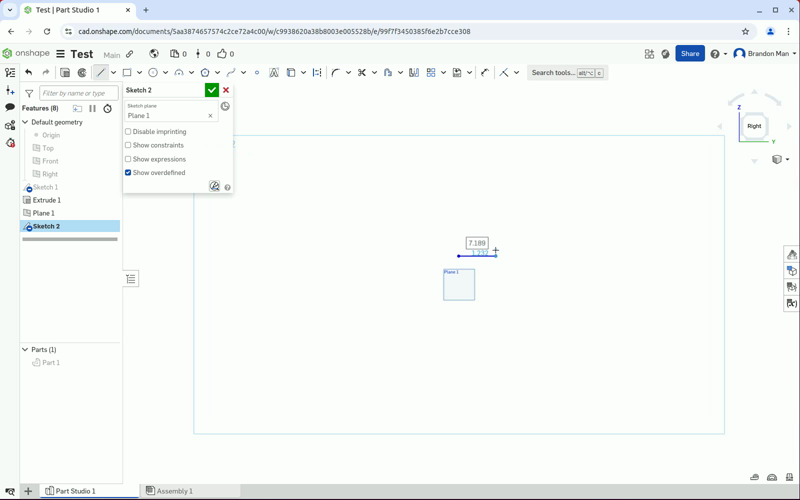
scroll(6)
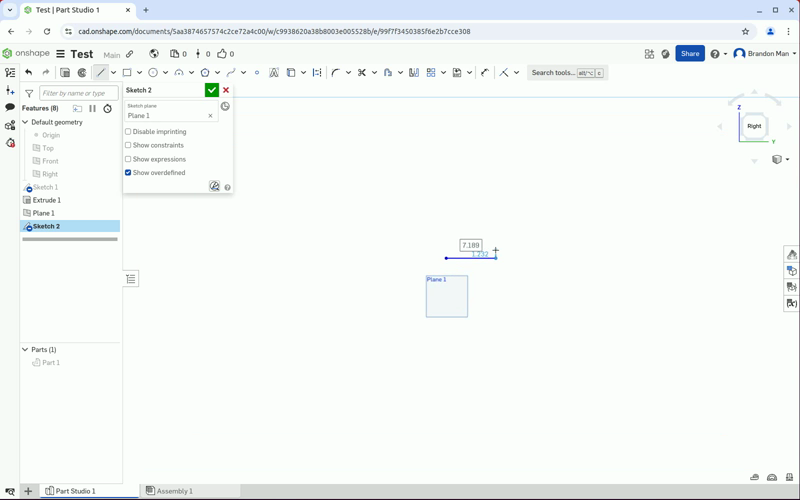
scroll(6)
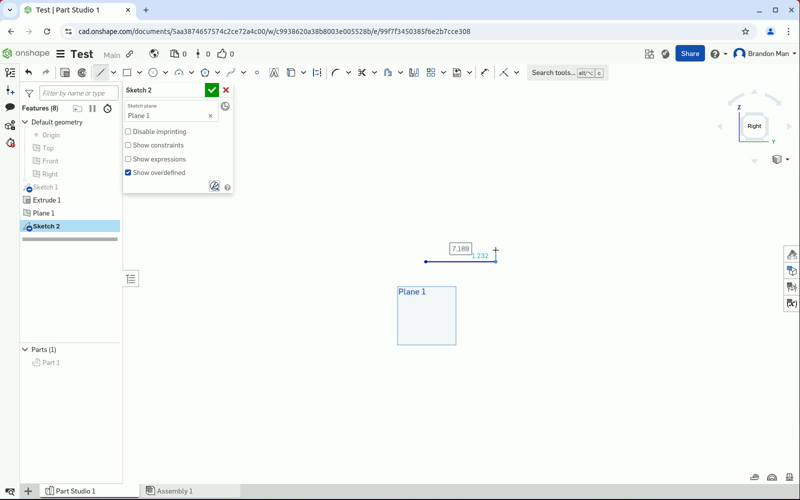
scroll(6)
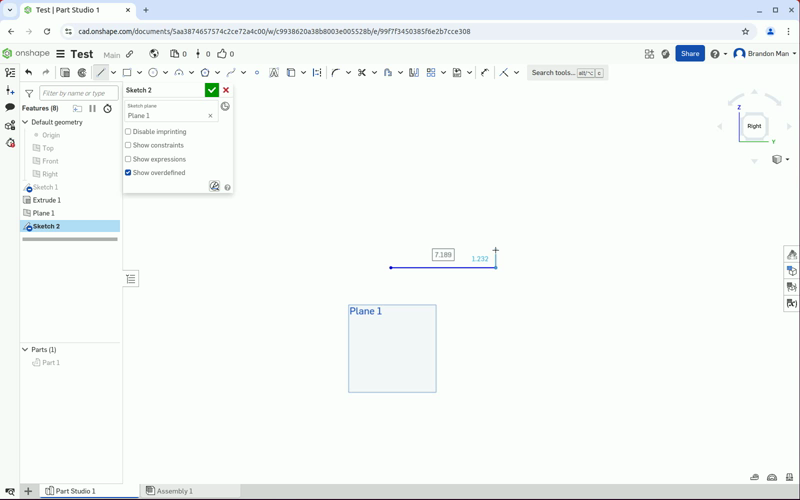
scroll(6)
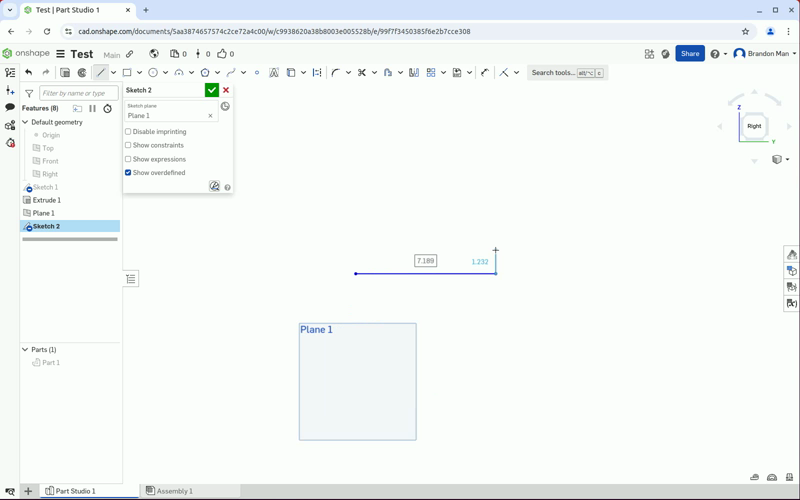
scroll(6)
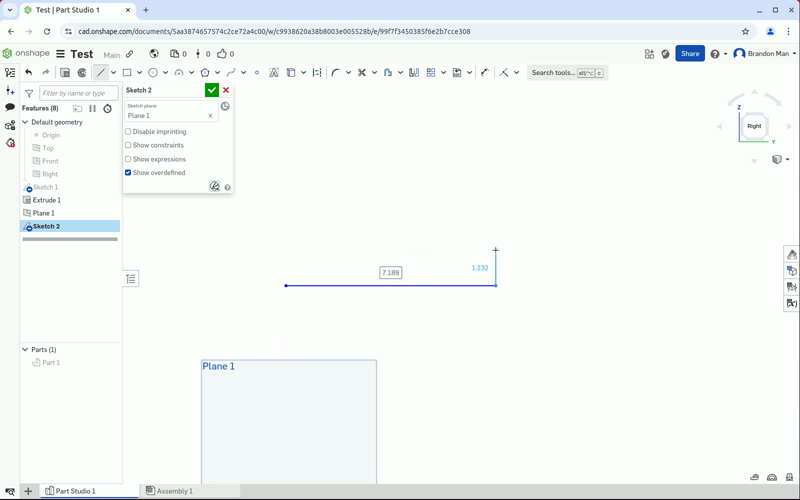
scroll(6)
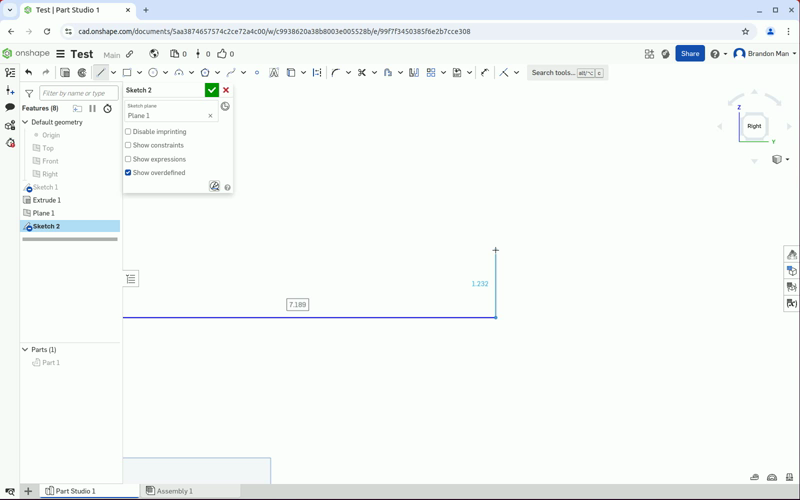
click(495, 249)
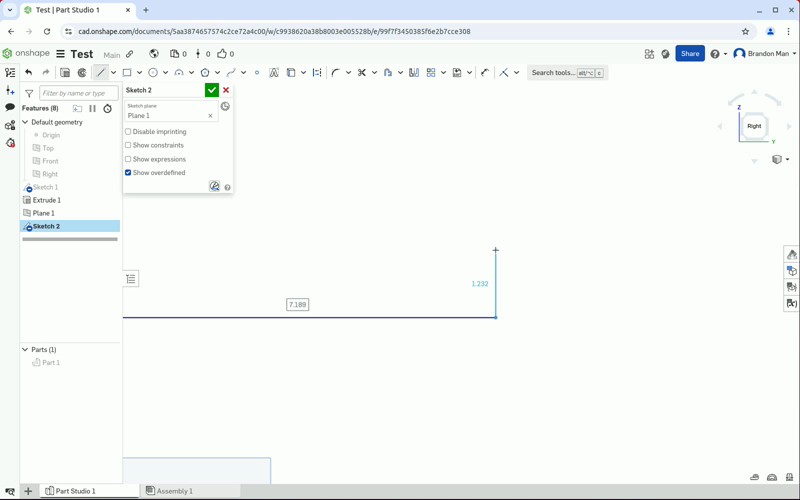
scroll(-6)
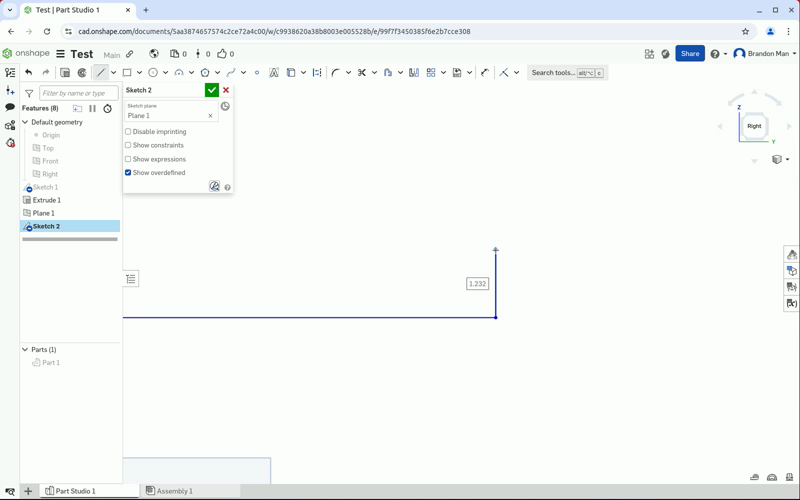
scroll(-6)
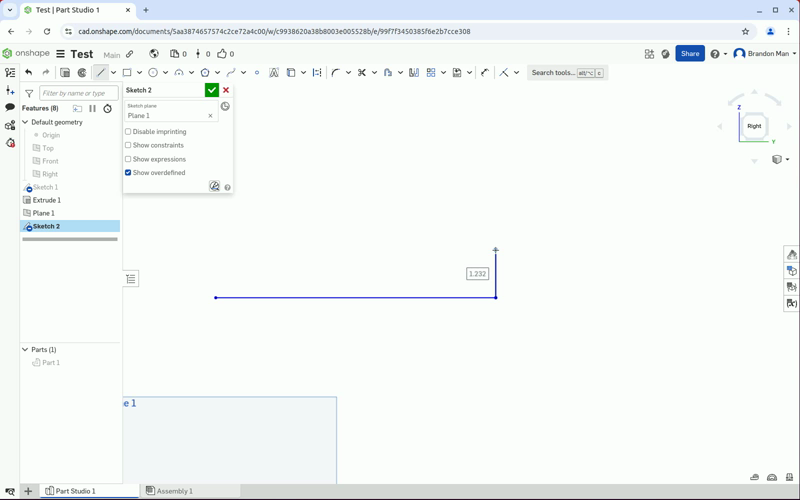
scroll(-6)
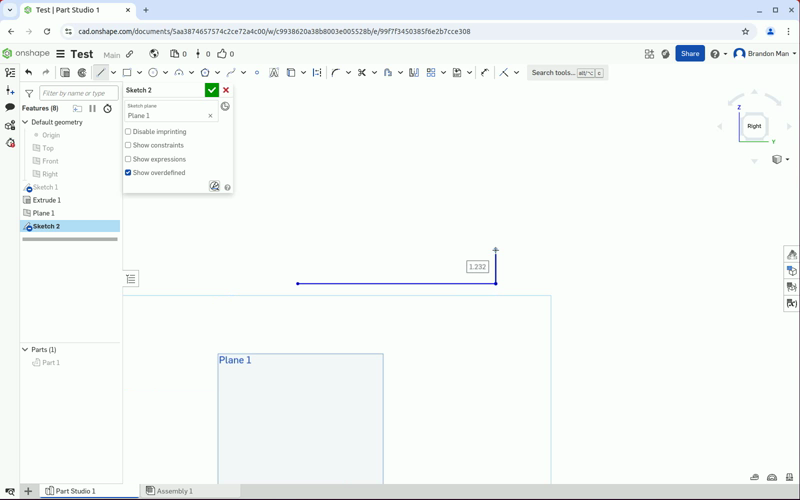
scroll(-6)
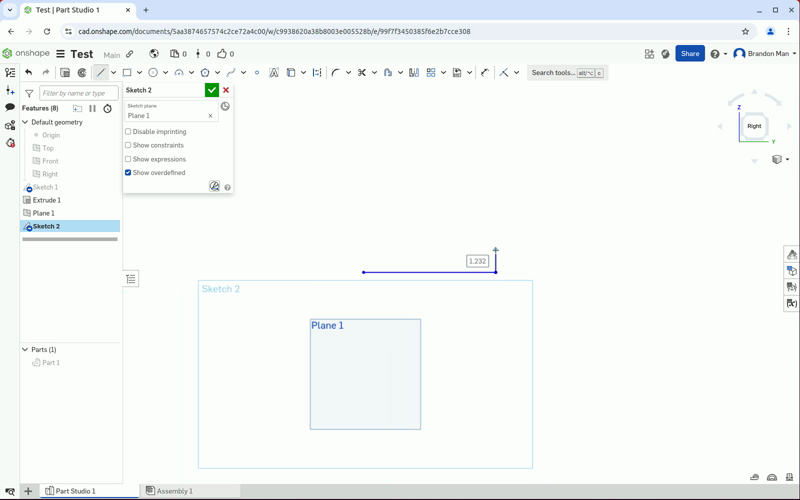
scroll(-6)
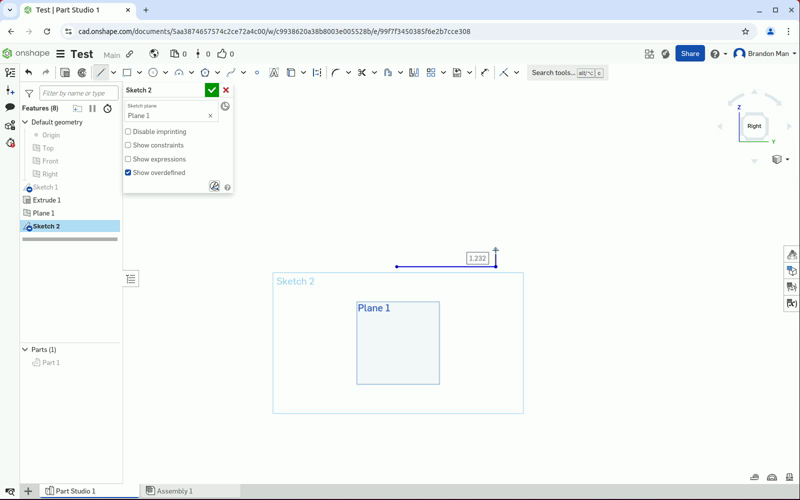
scroll(-6)
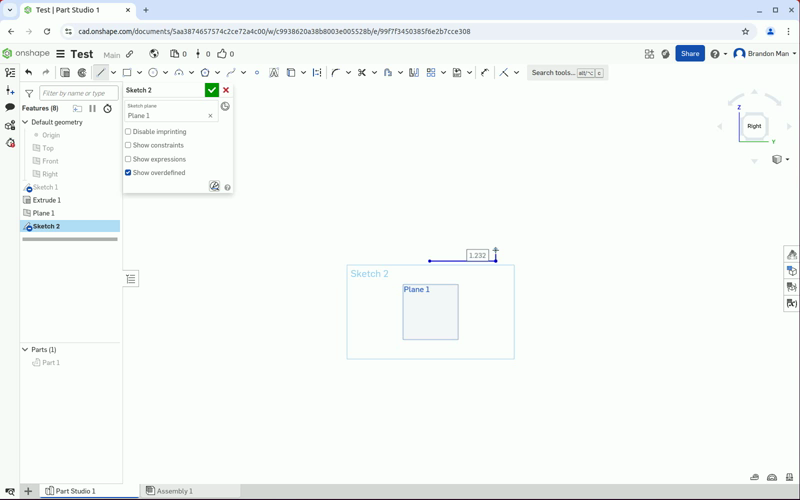
scroll(-6)
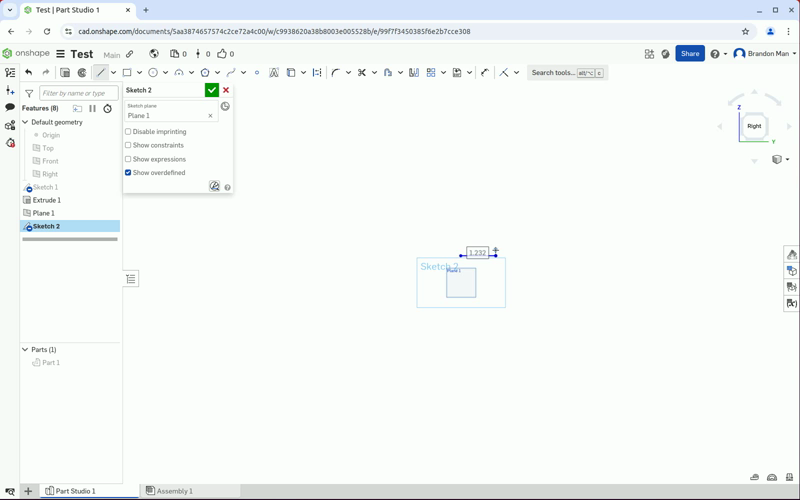
key_up(shift)
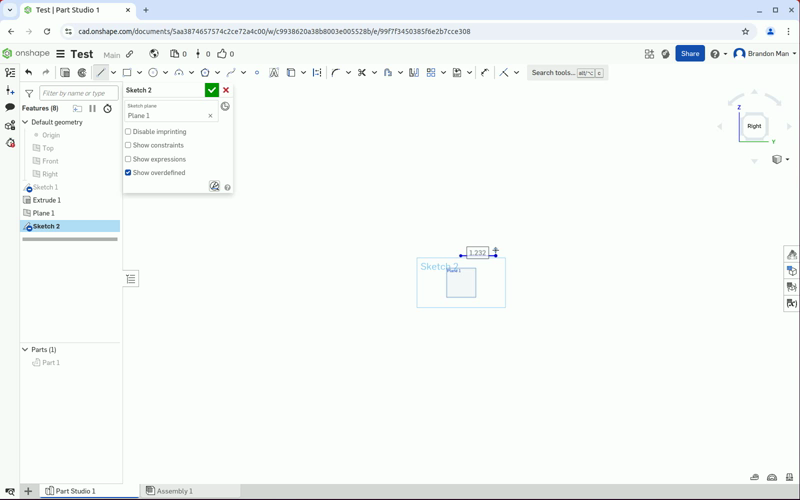
key_down(shift)
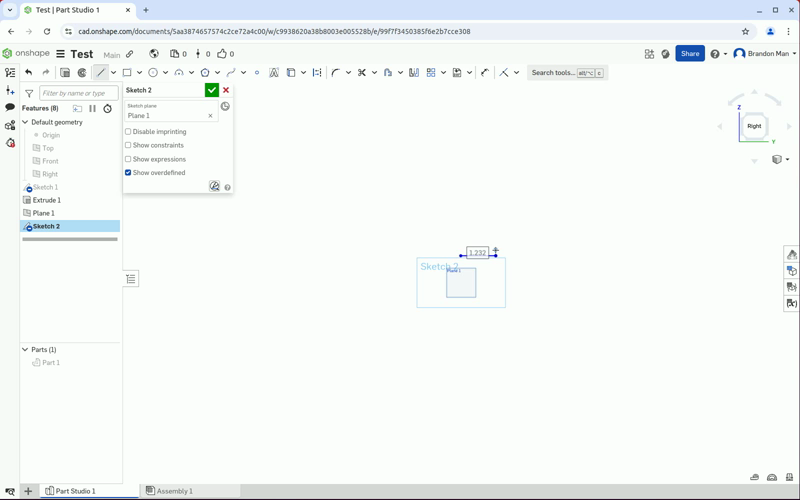
mouse_move(525, 249)
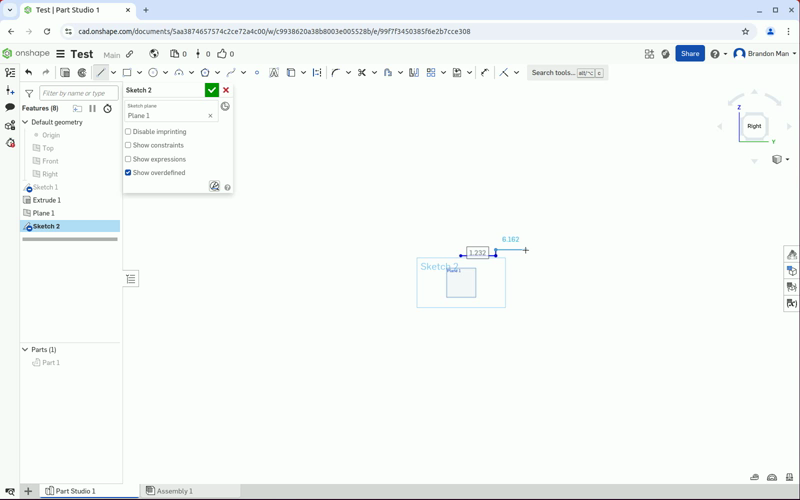
mouse_move(460, 249)
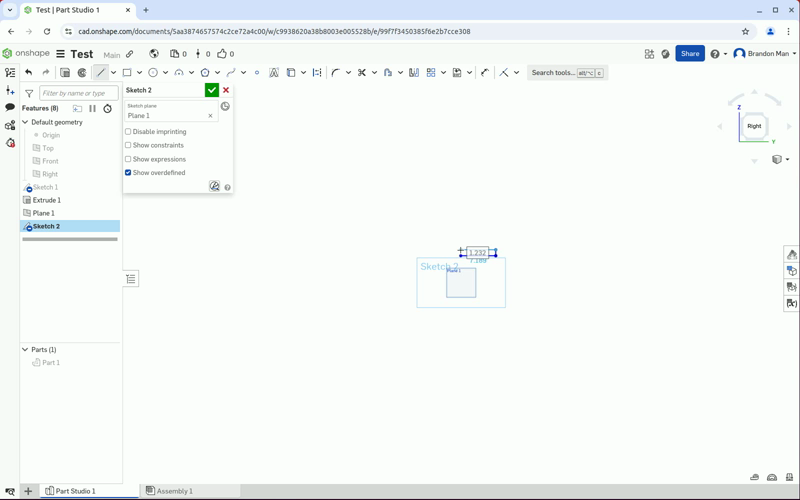
click(460, 249)
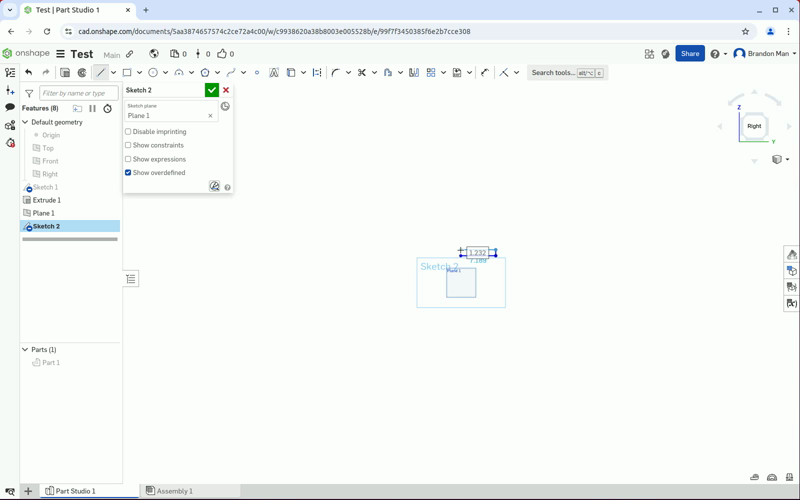
key_up(shift)
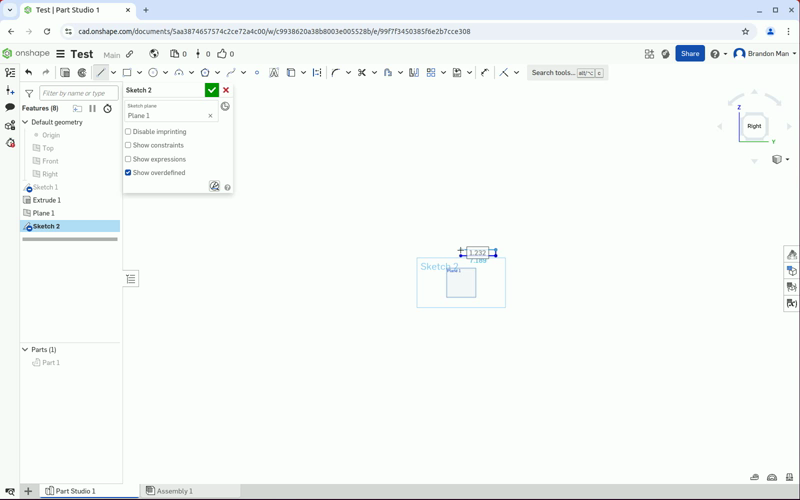
mouse_move(490, 249)
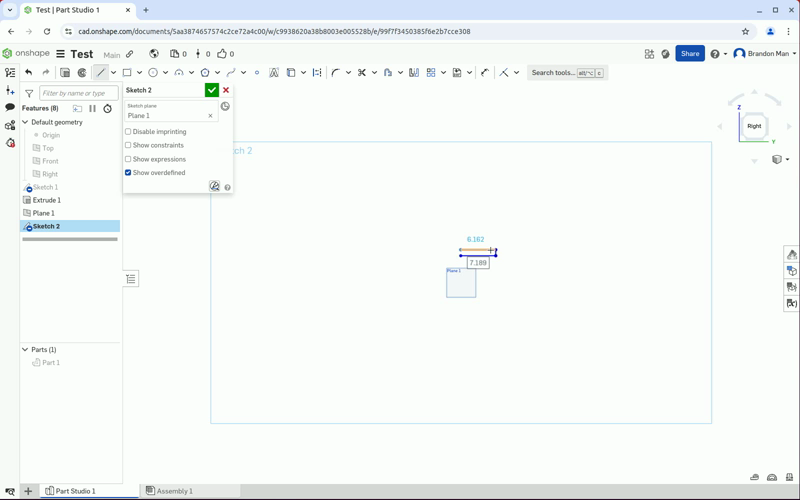
key_down(shift)
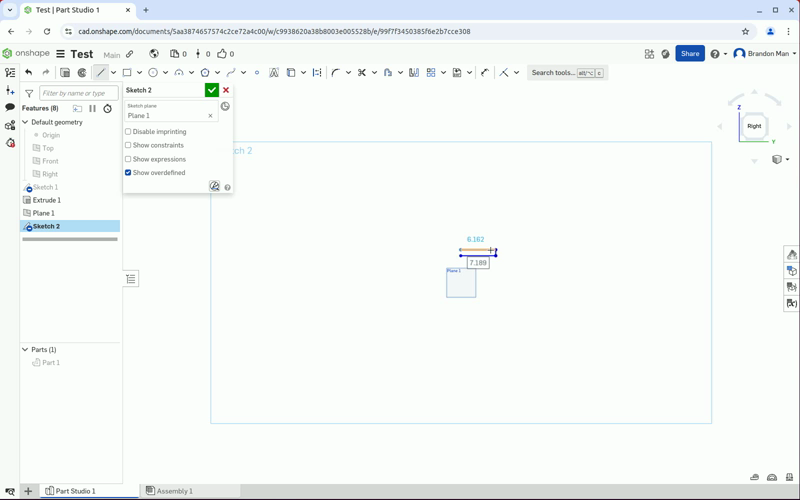
mouse_move(460, 255)
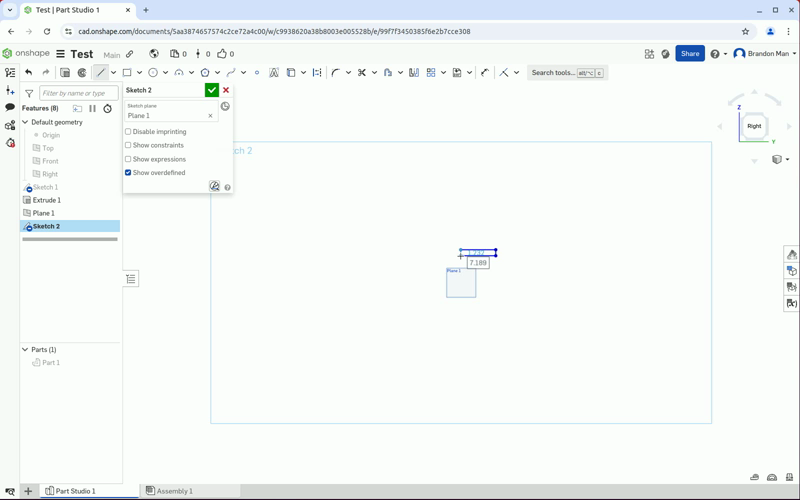
scroll(6)
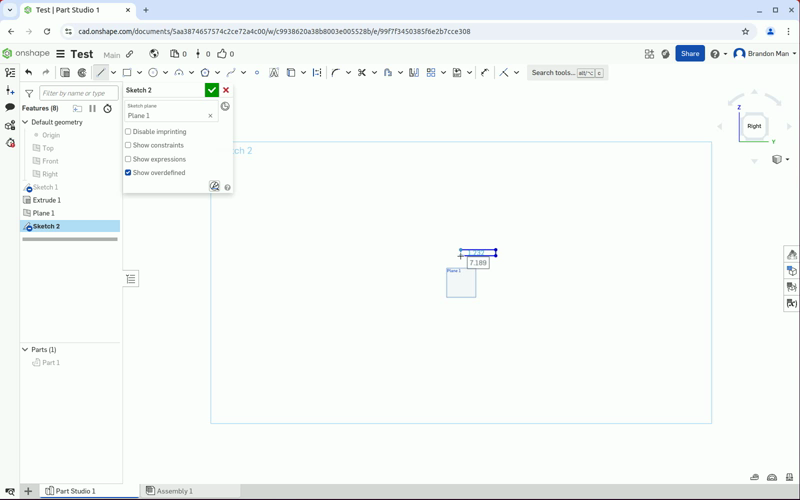
scroll(6)
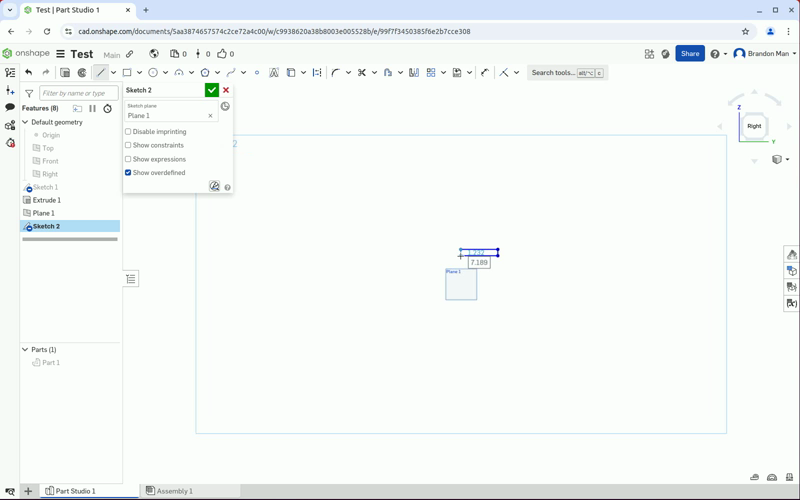
scroll(6)
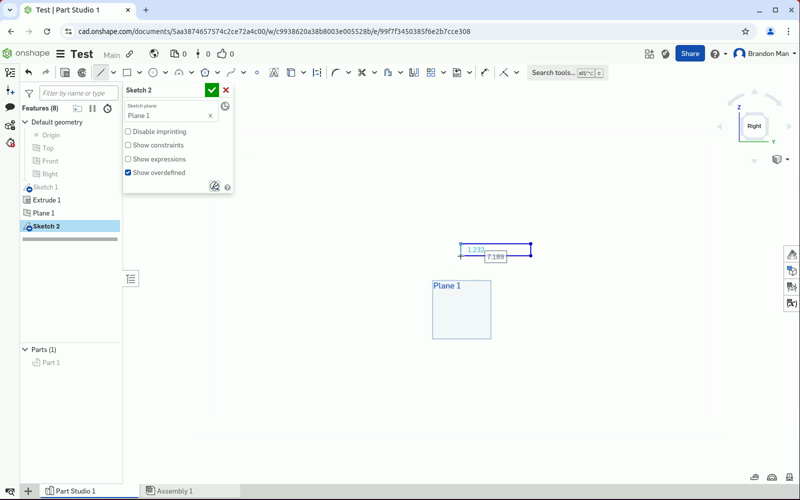
scroll(6)
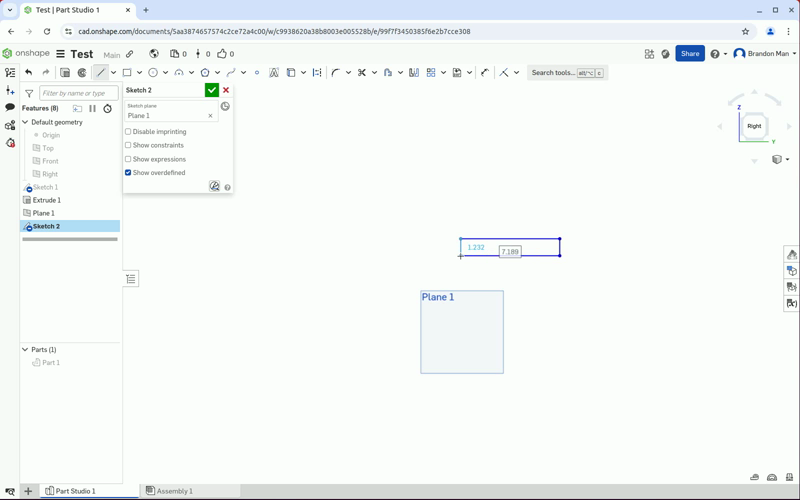
scroll(6)
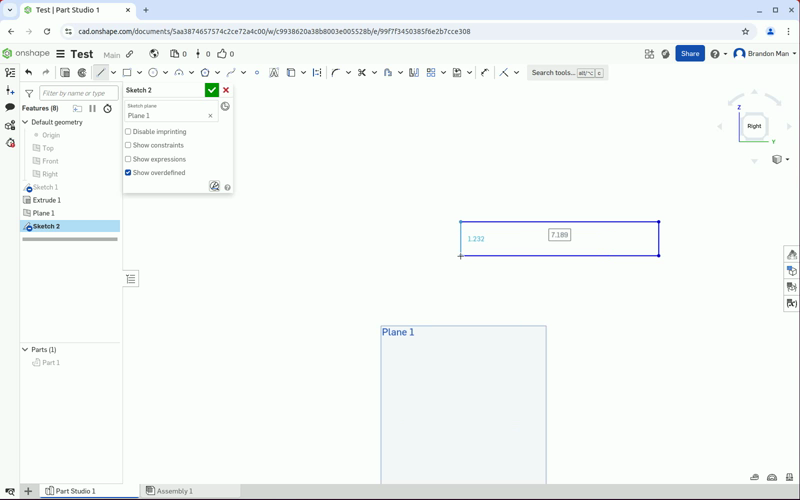
scroll(6)
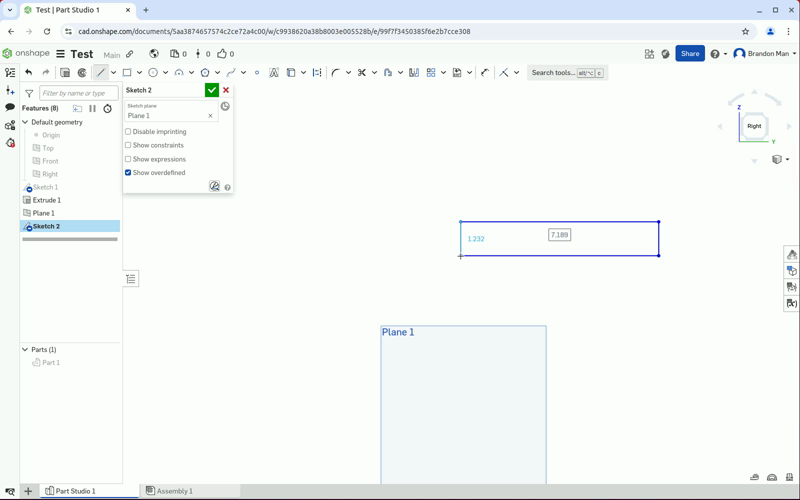
scroll(6)
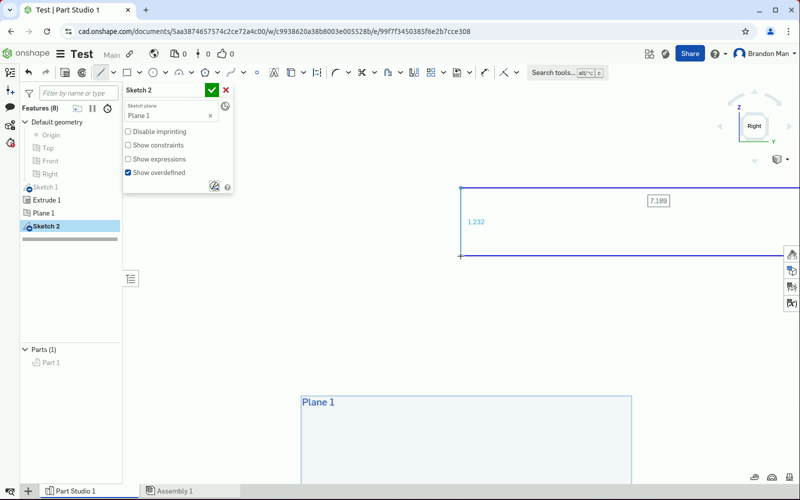
key_up(shift)
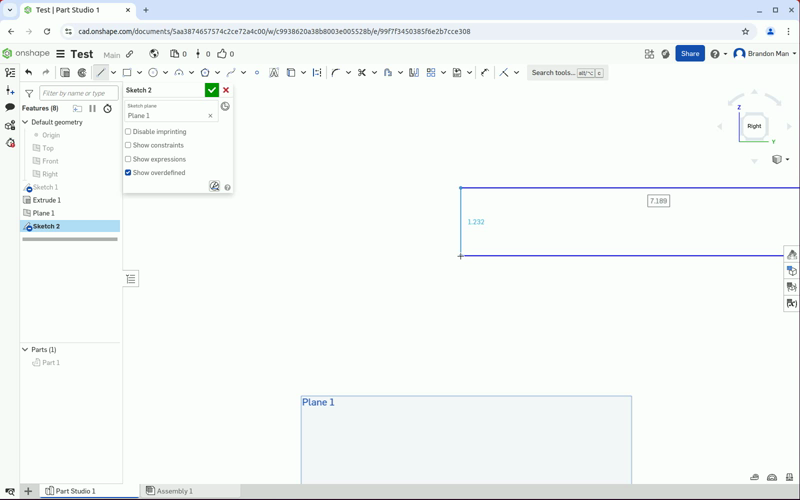
click(460, 255)
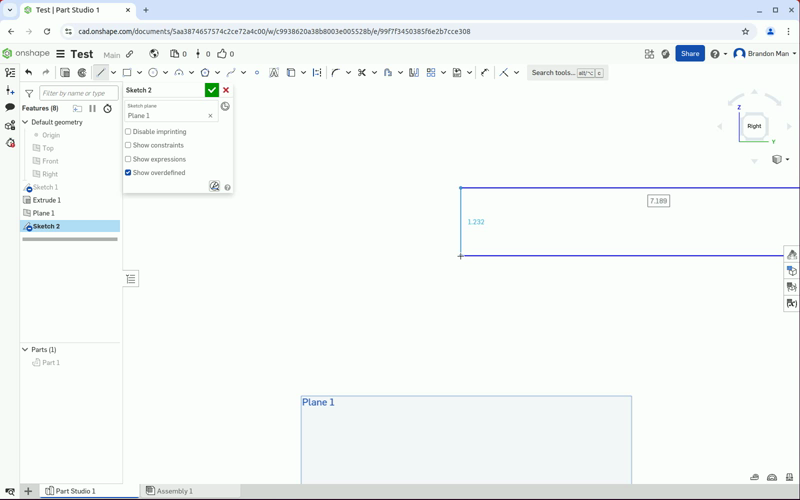
scroll(-6)
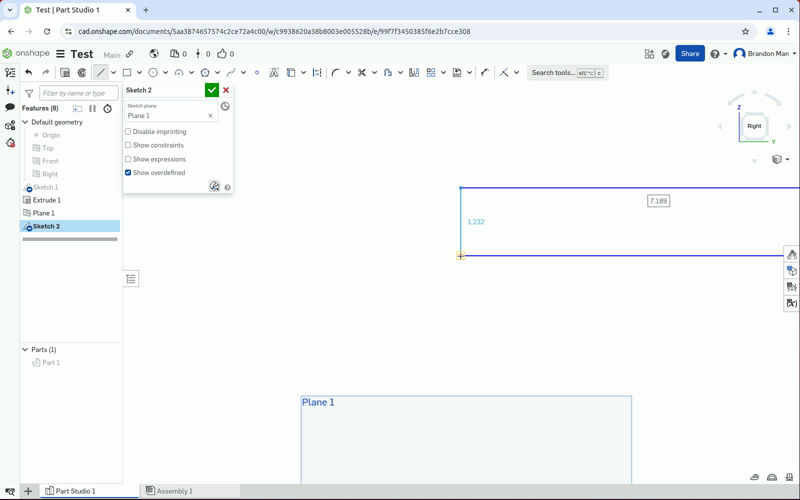
scroll(-6)
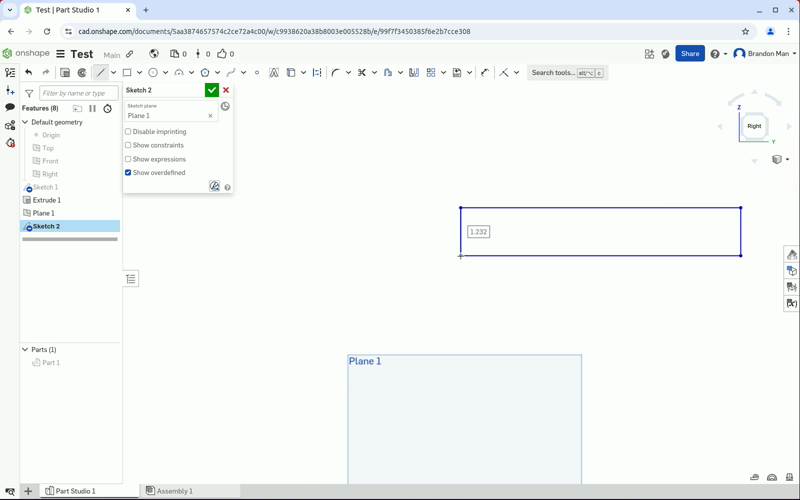
scroll(-6)
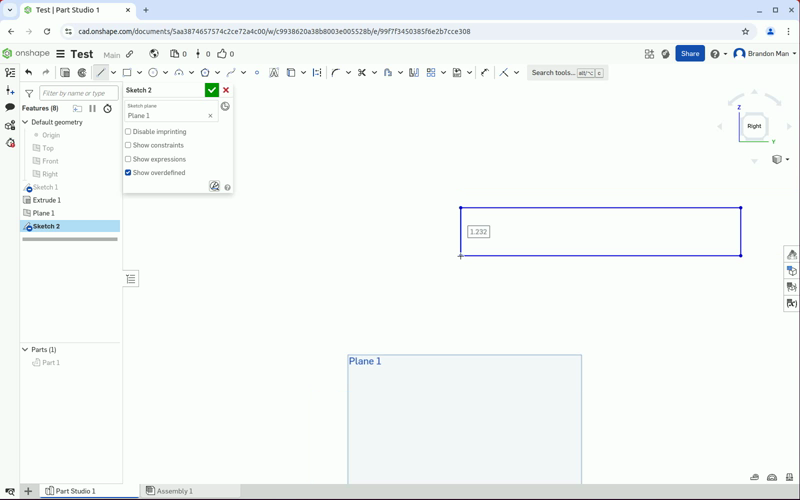
scroll(-6)
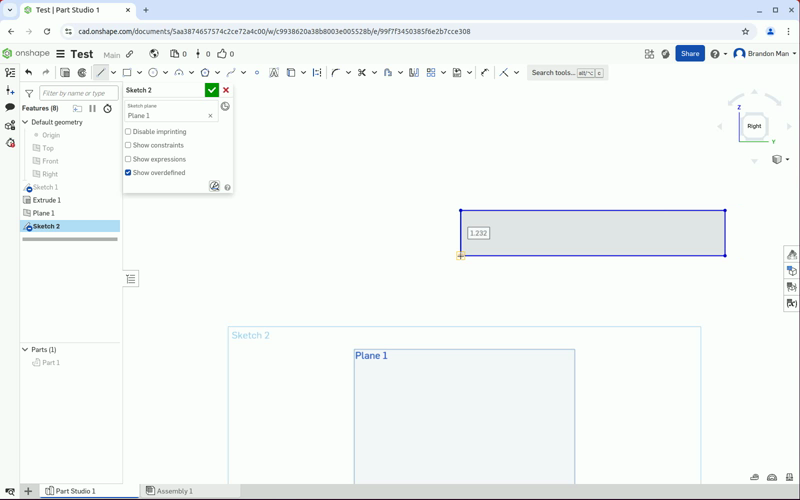
scroll(-6)
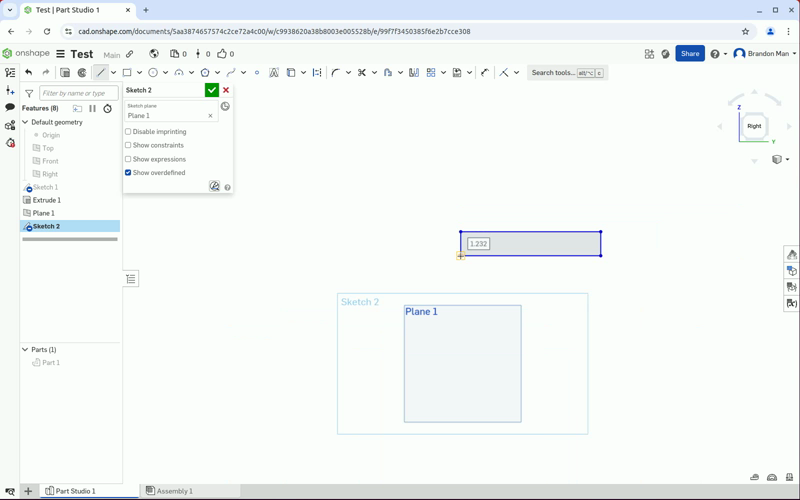
scroll(-6)
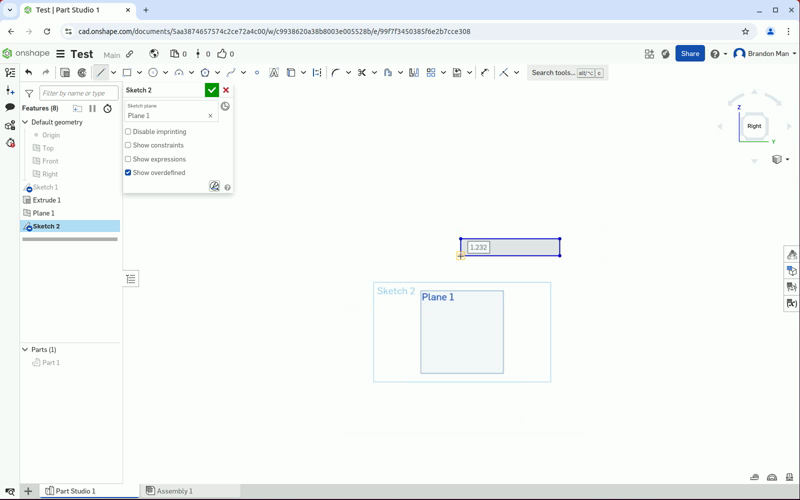
scroll(-6)
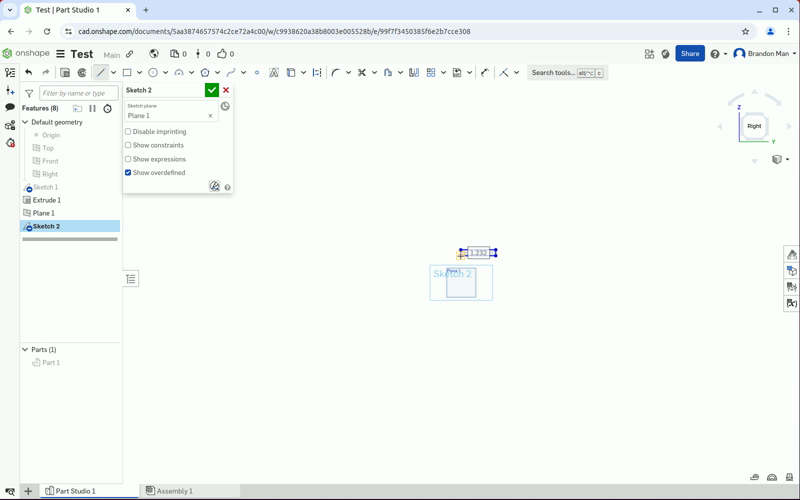
key(esc)
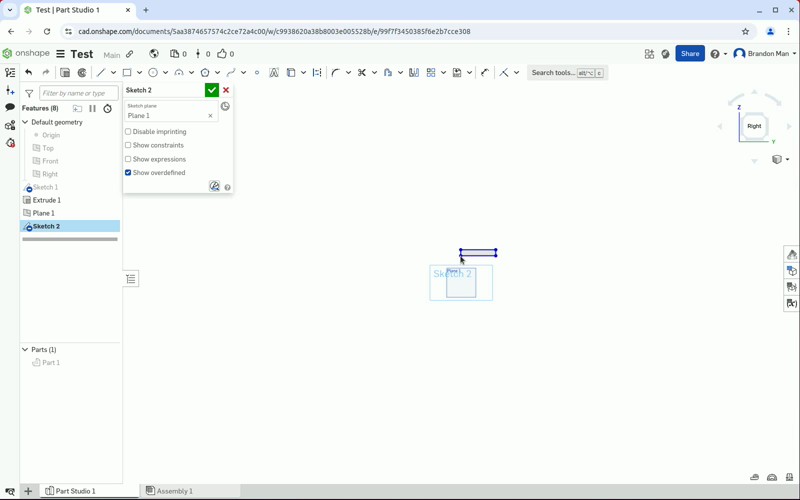
mouse_move(474, 250)
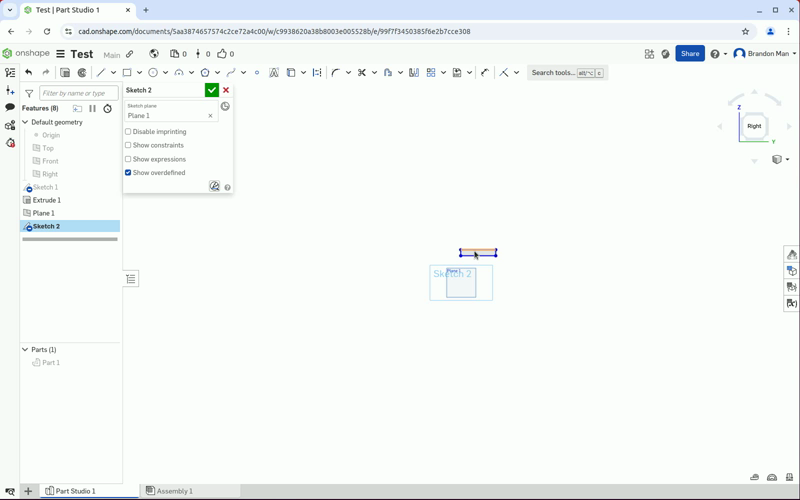
scroll(6)
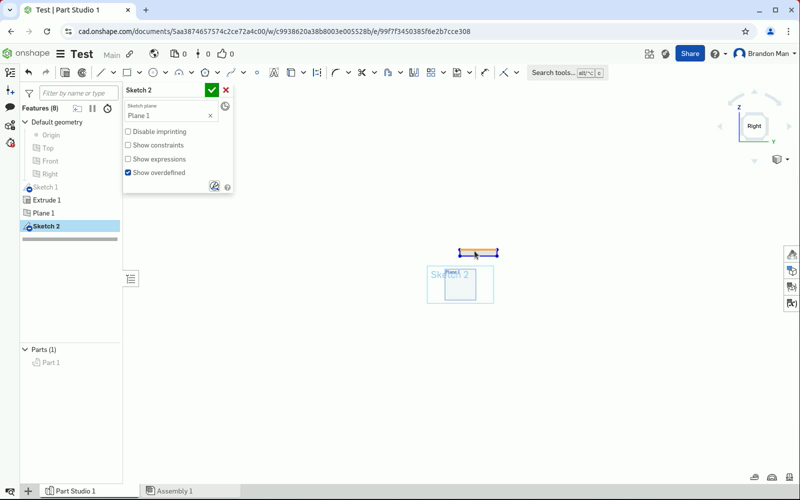
scroll(6)
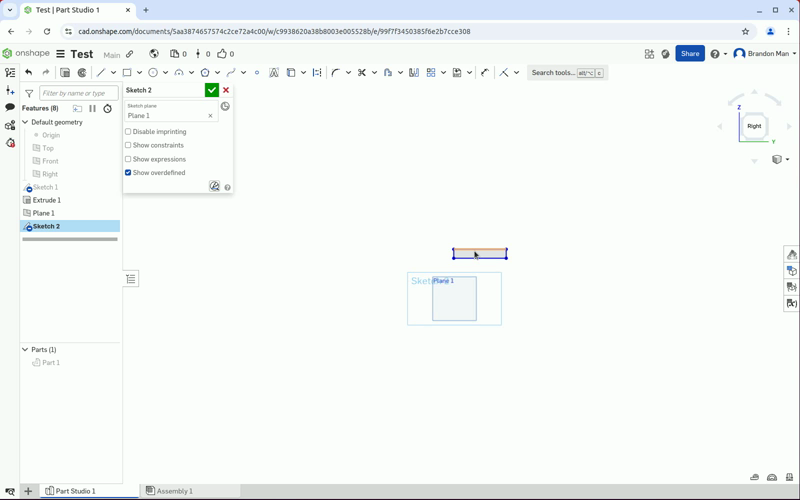
scroll(6)
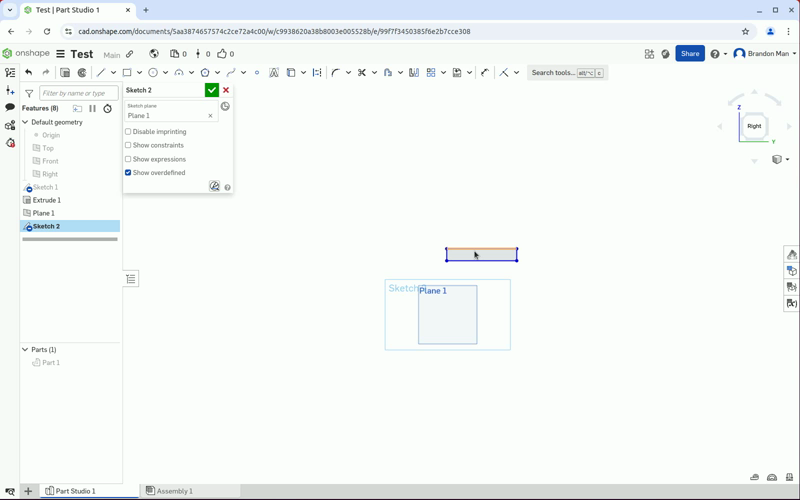
scroll(6)
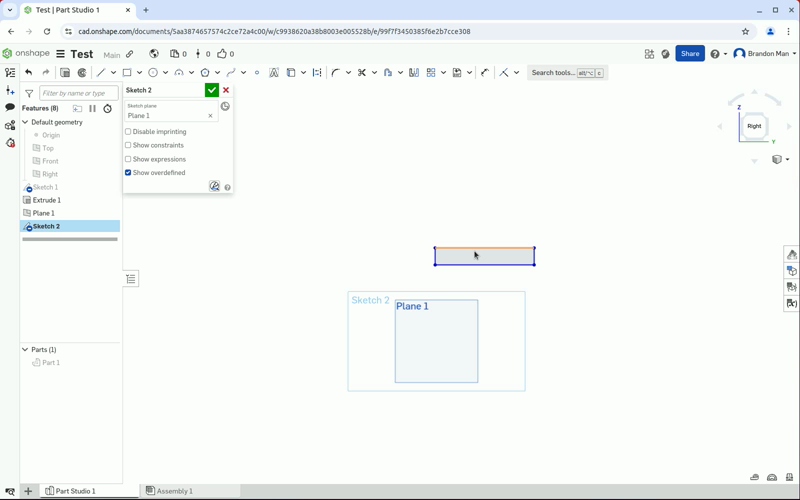
scroll(6)
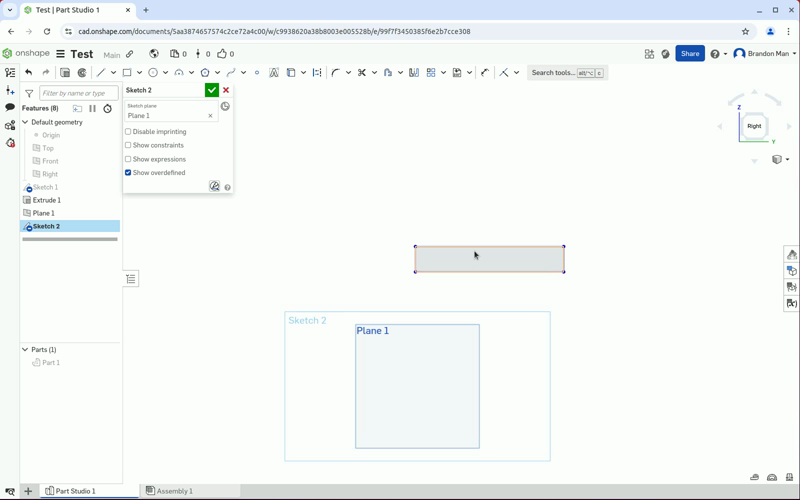
scroll(6)
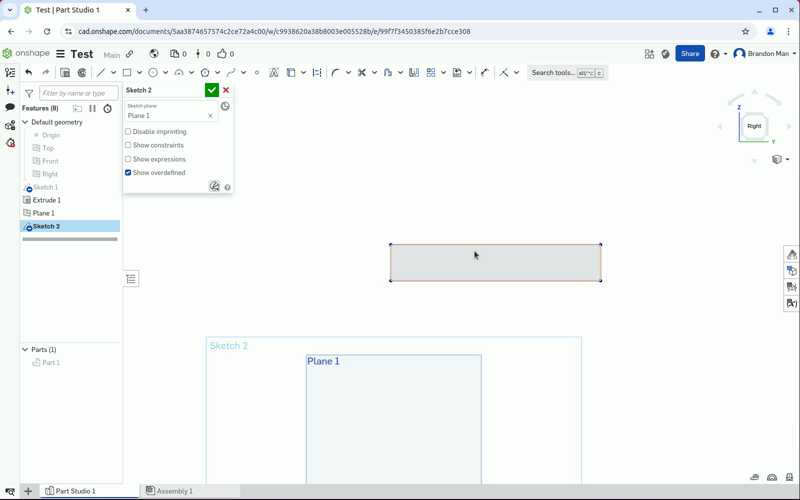
scroll(6)
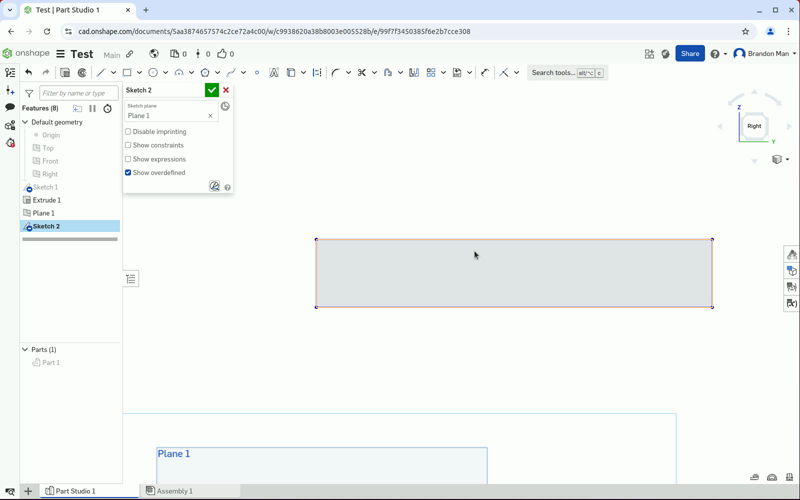
click(474, 250)
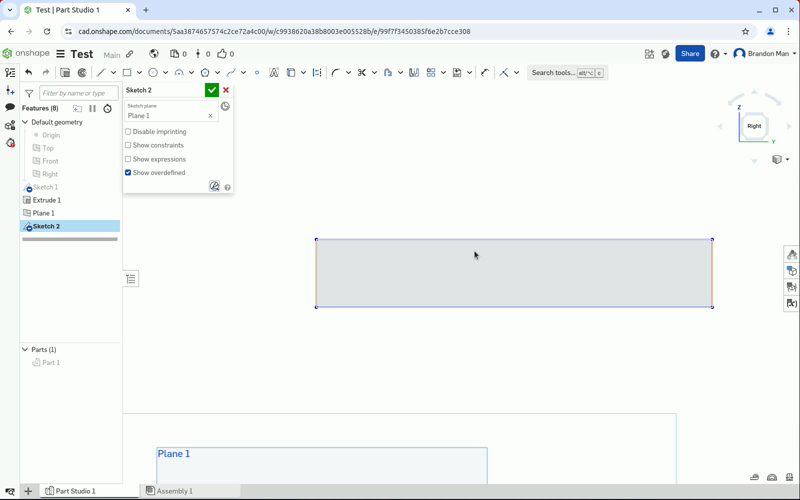
scroll(-6)
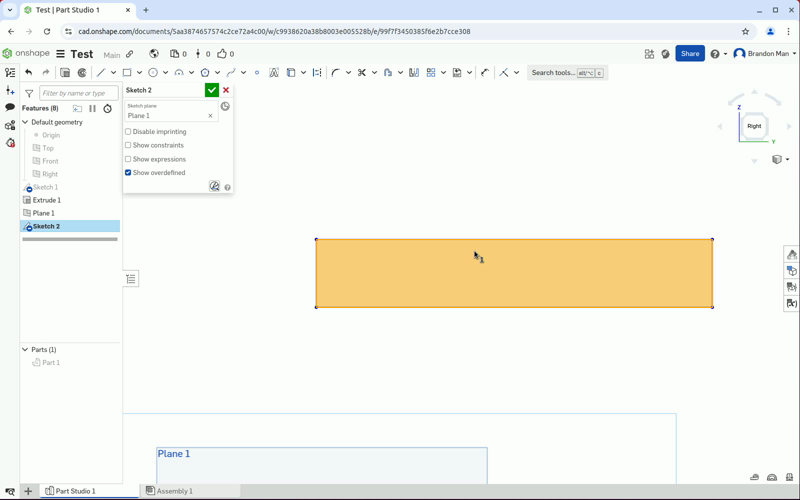
scroll(-6)
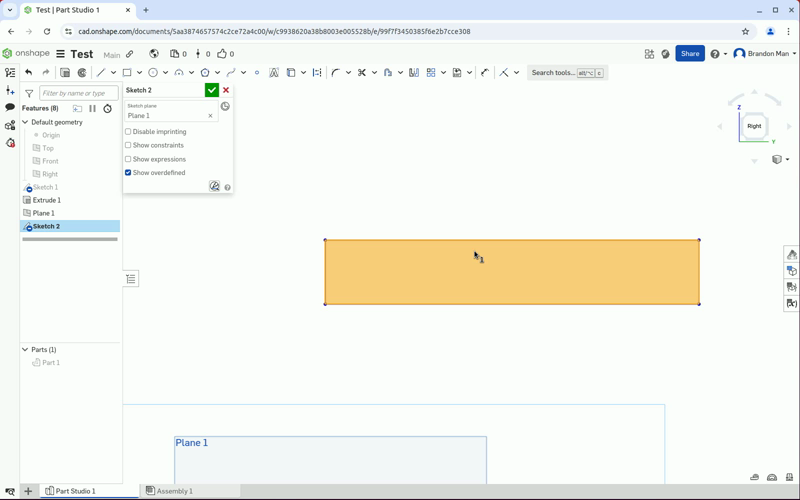
scroll(-6)
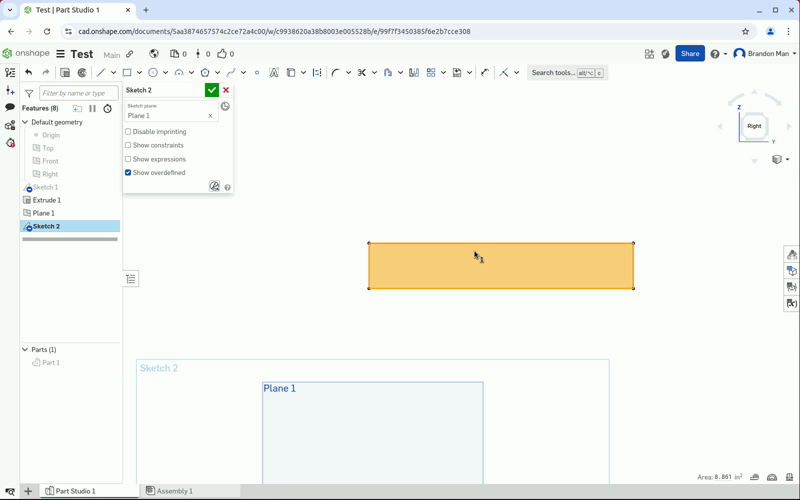
scroll(-6)
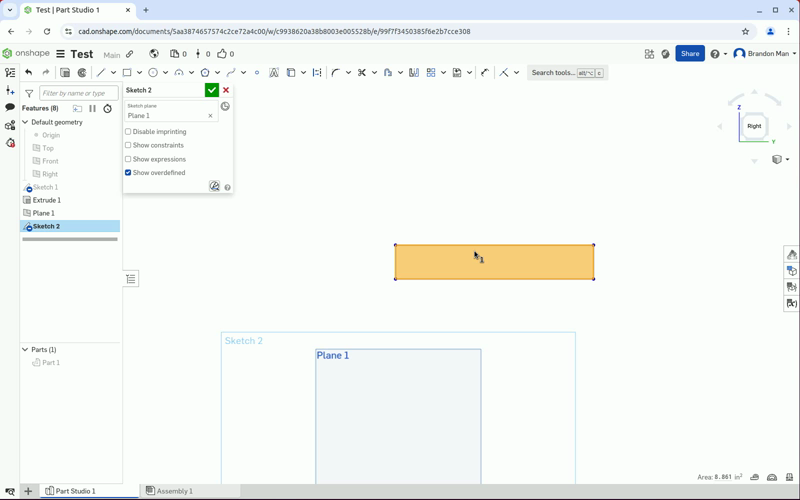
scroll(-6)
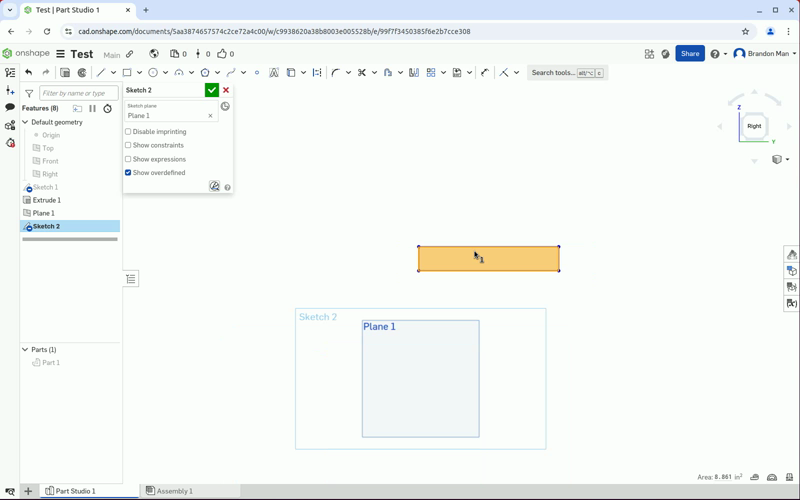
scroll(-6)
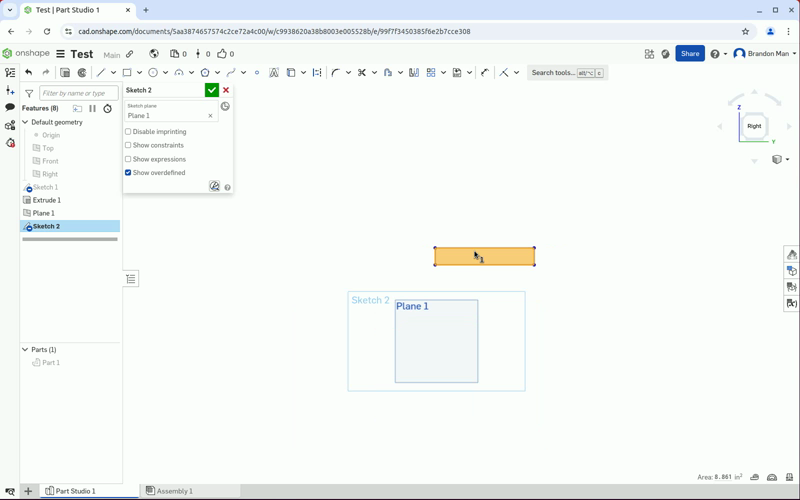
scroll(-6)
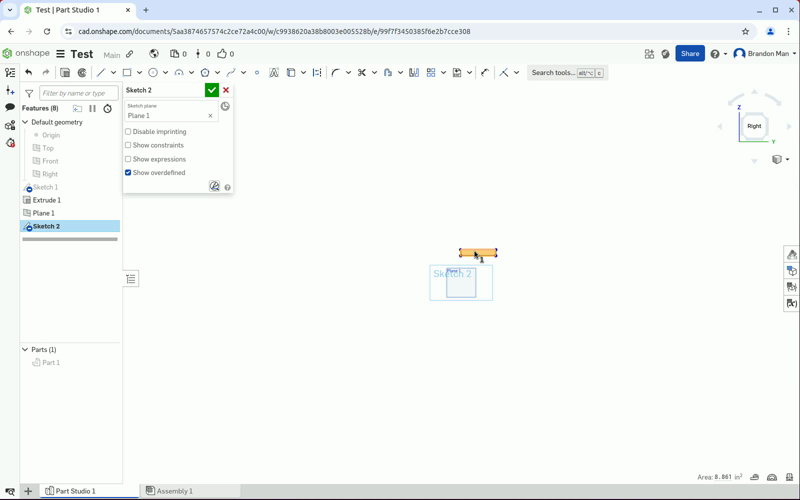
mouse_move(73, 352)
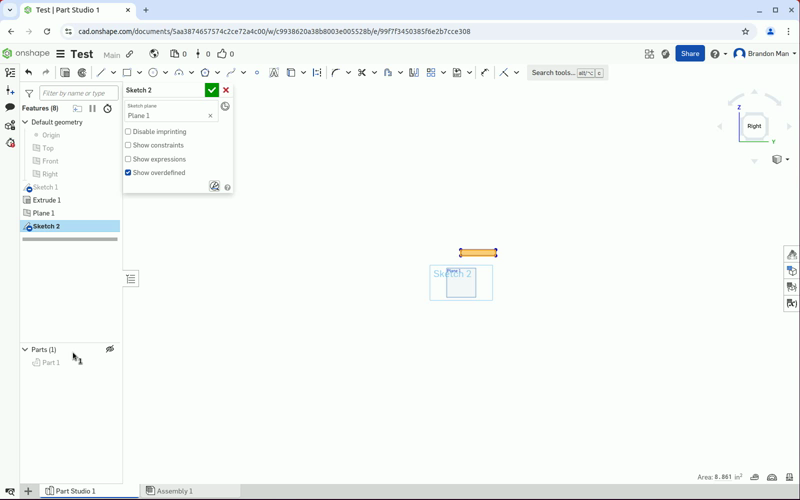
key(shift+y)
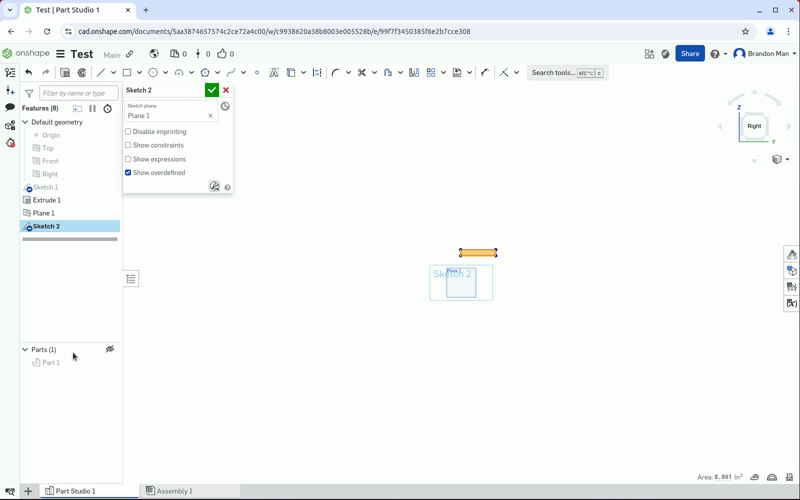
key(shift+e)
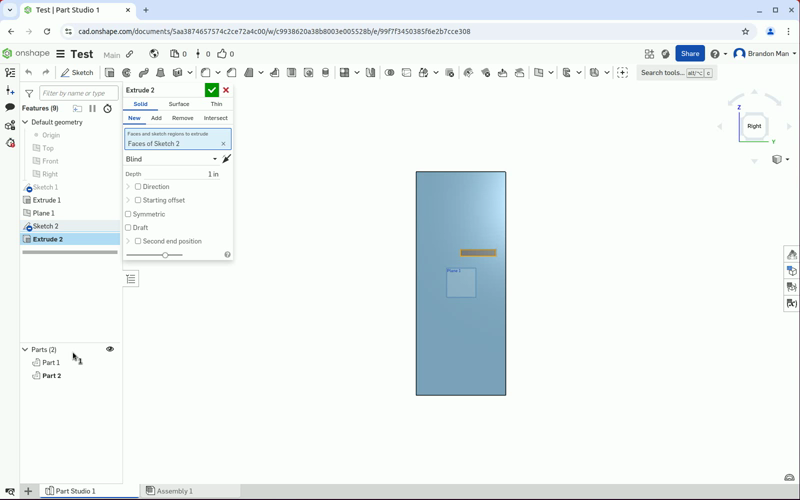
mouse_move(143, 106)
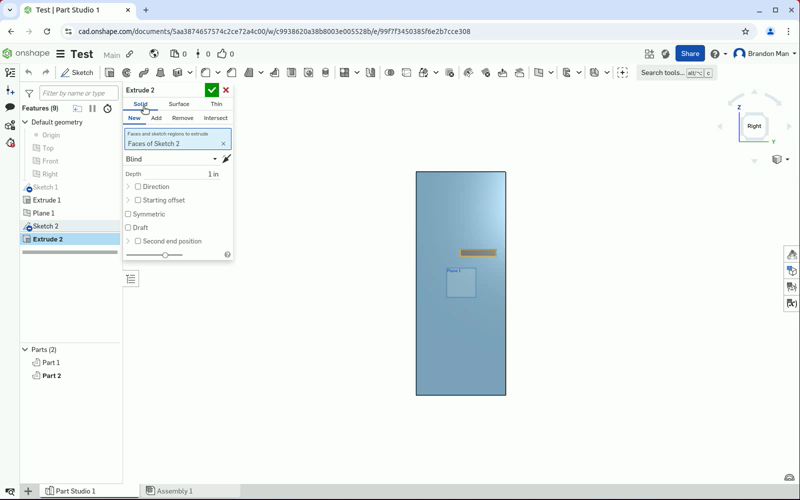
click(143, 106)
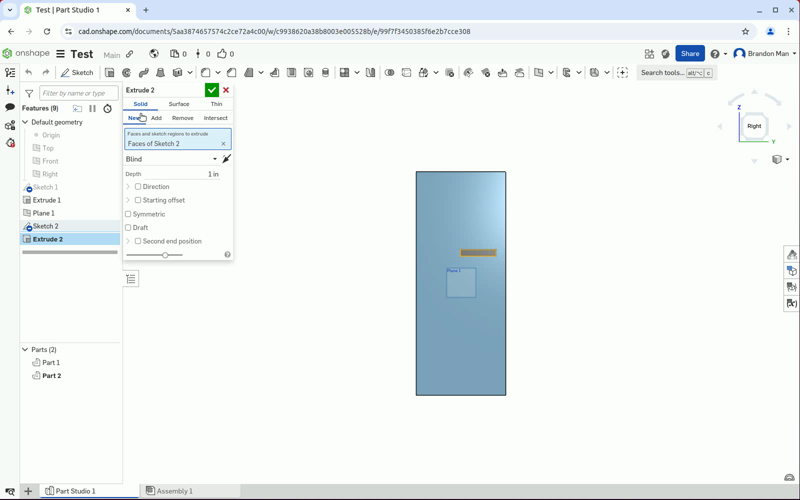
mouse_move(137, 120)
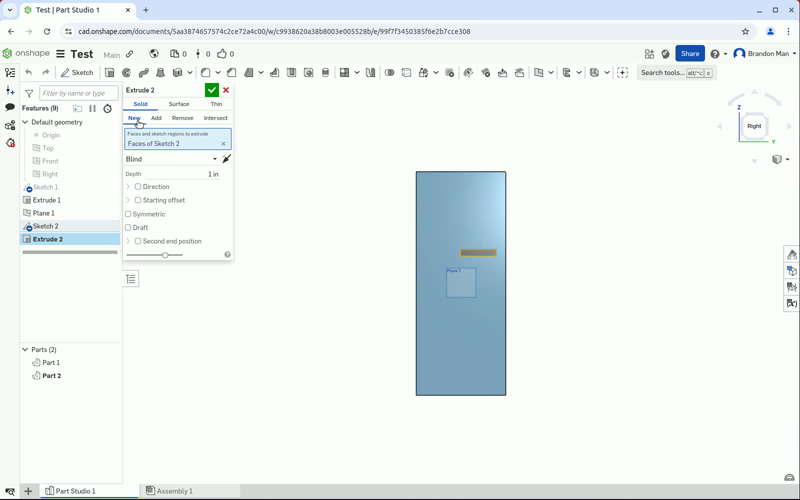
click(137, 120)
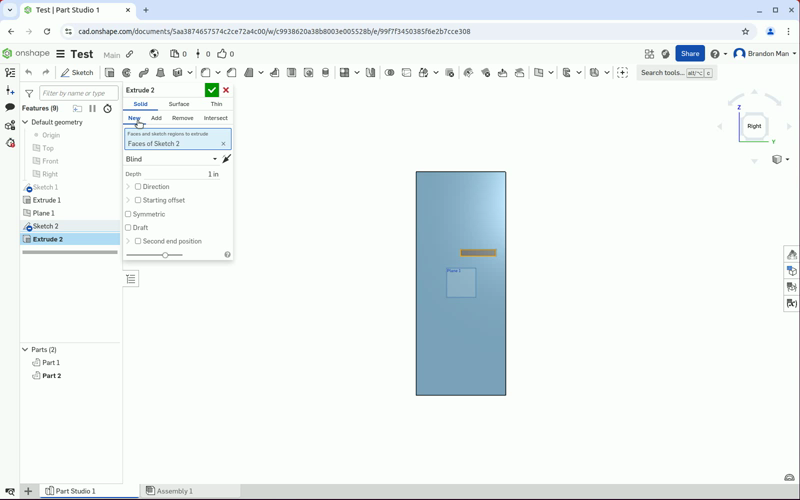
key(tab, 4)
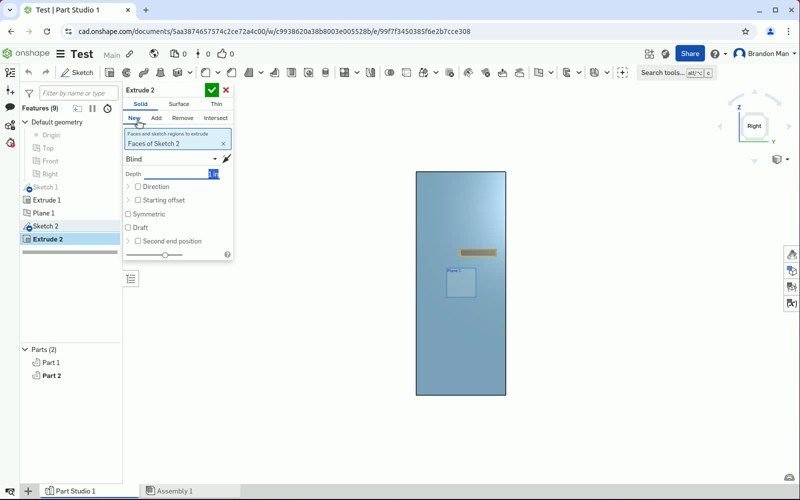
text(0.481)
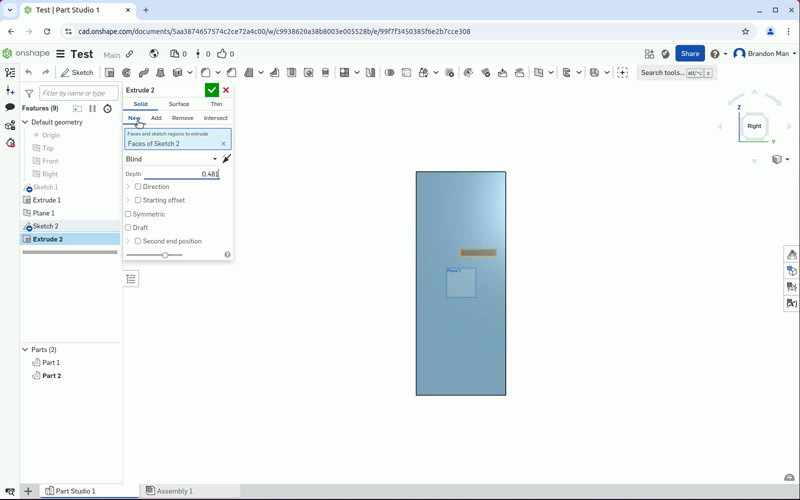
key(enter)
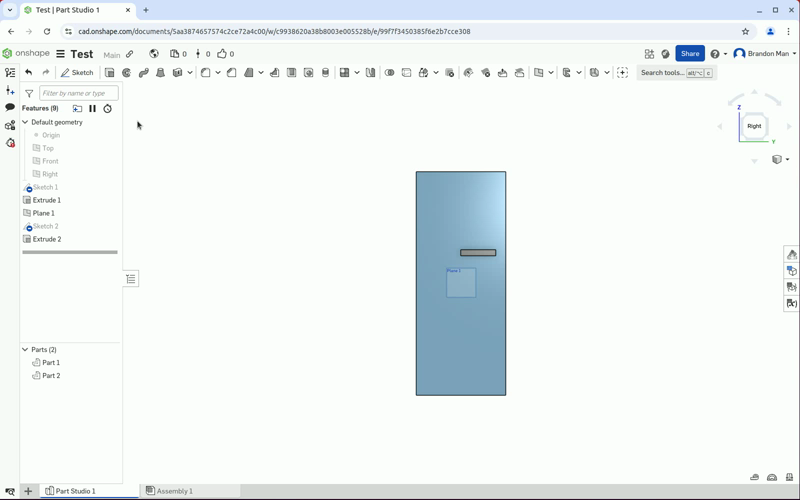
key(shift+h)
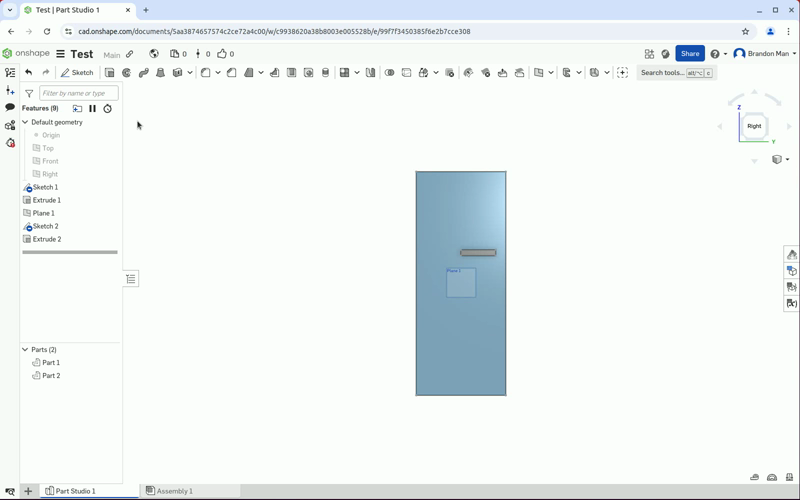
key(shift+h)
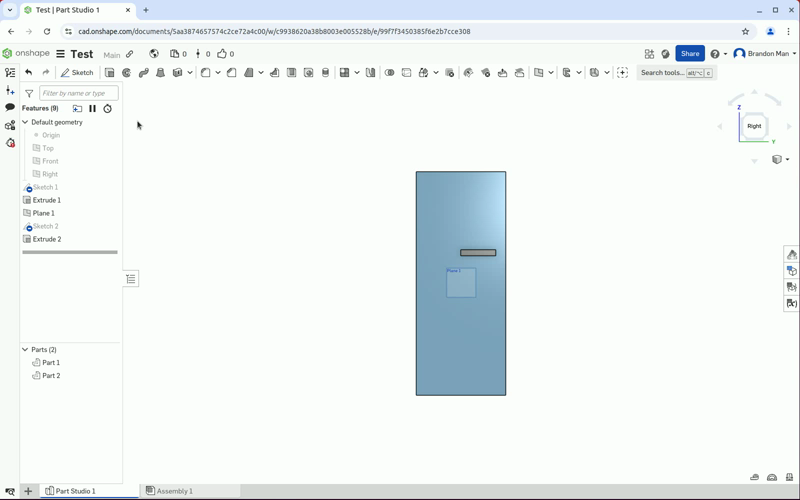
mouse_move(73, 189)
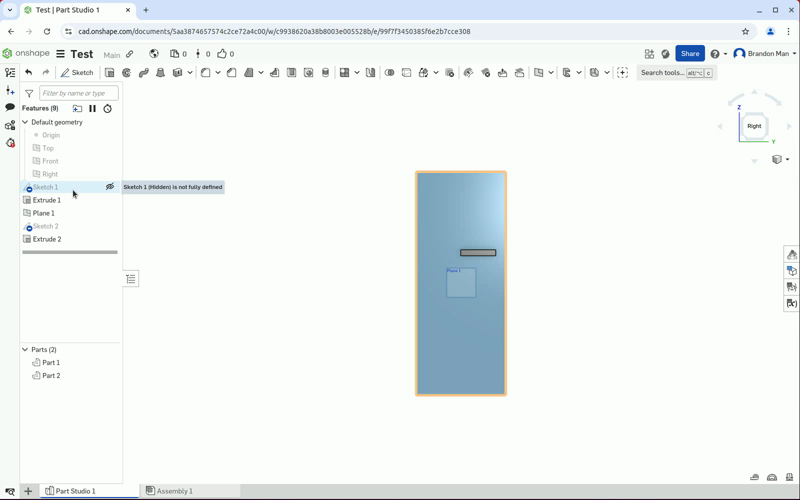
click(73, 189)
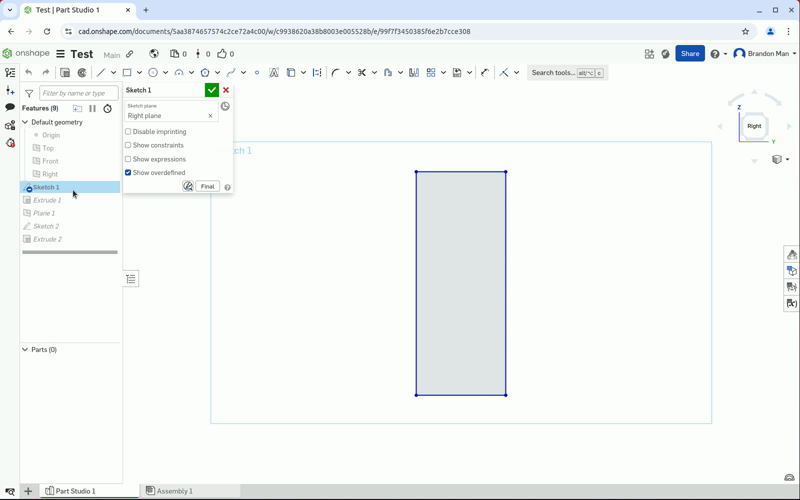
mouse_move(229, 92)
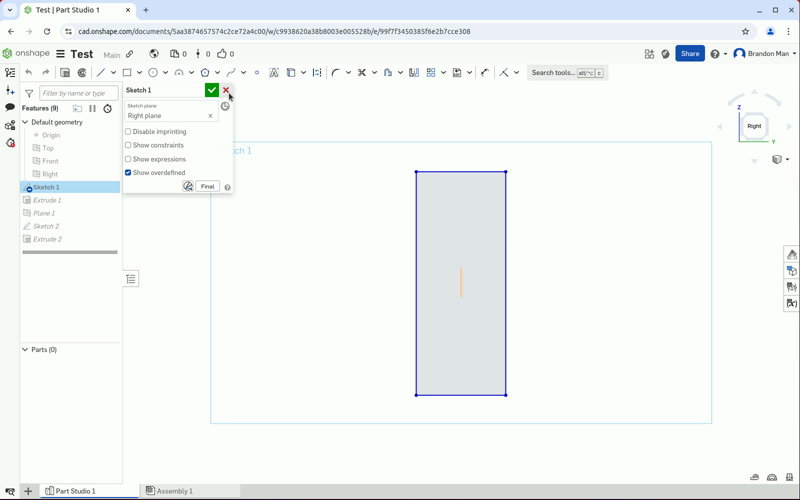
click(229, 92)
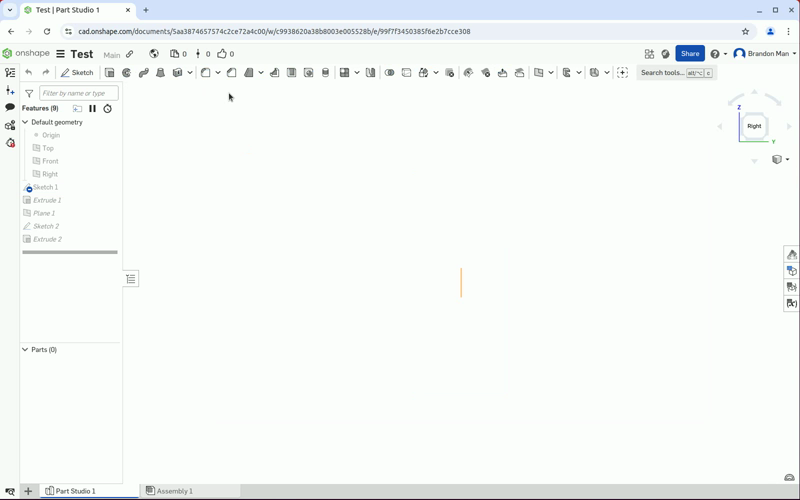
key(shift+s)
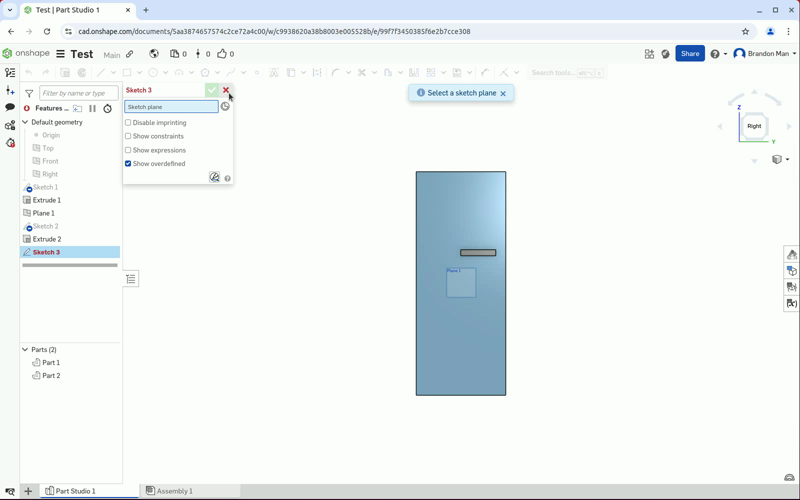
mouse_move(73, 215)
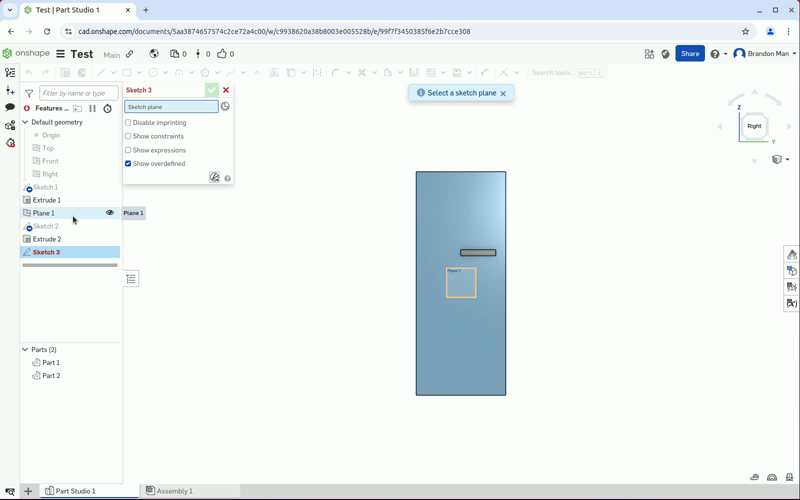
click(73, 215)
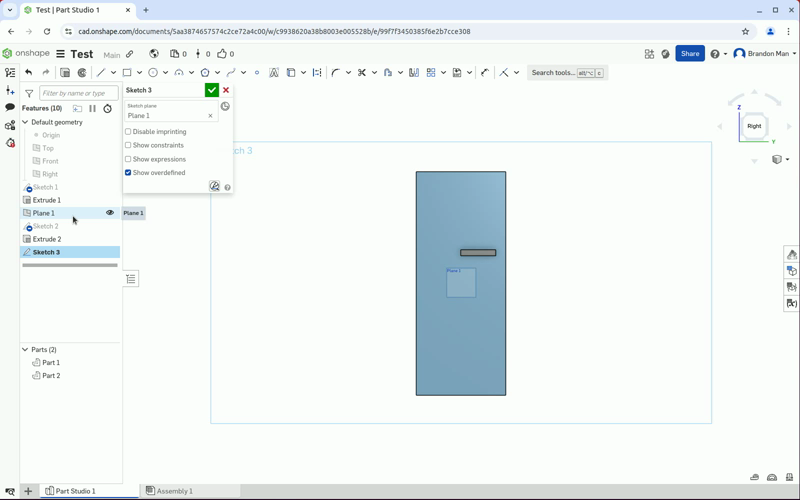
mouse_move(73, 352)
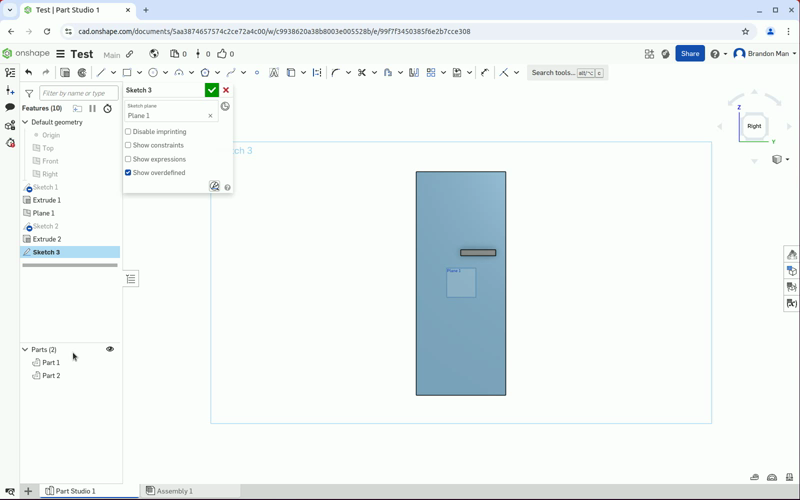
key(y)
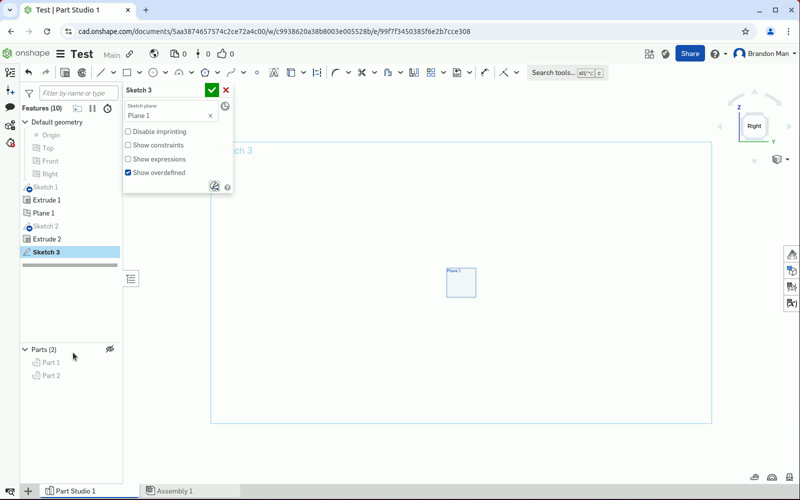
key(l)
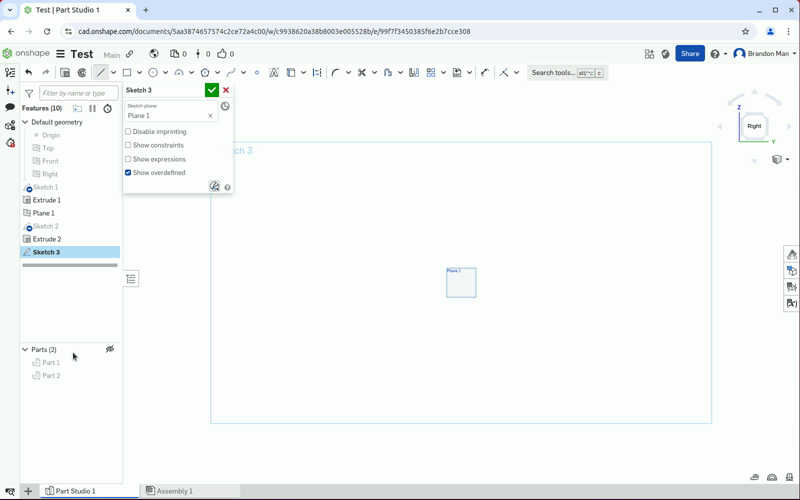
key_down(shift)
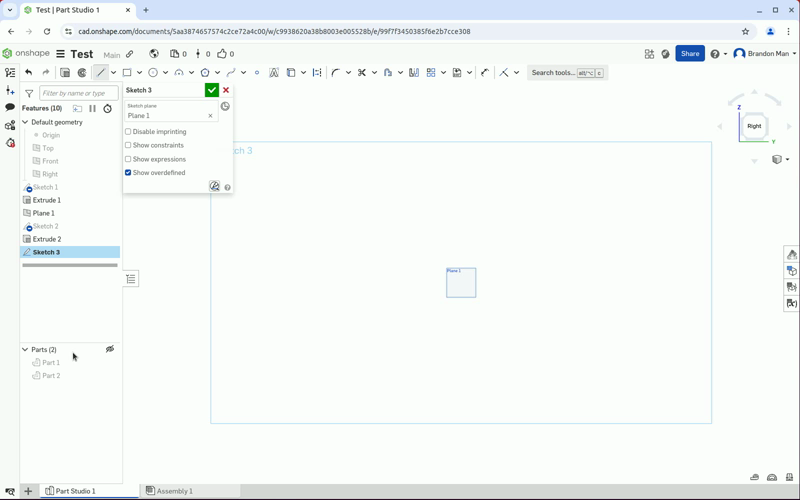
mouse_move(416, 270)
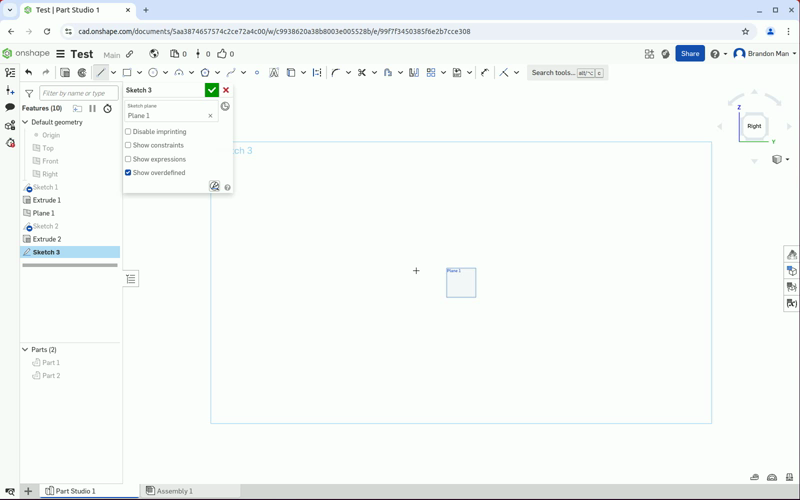
click(416, 270)
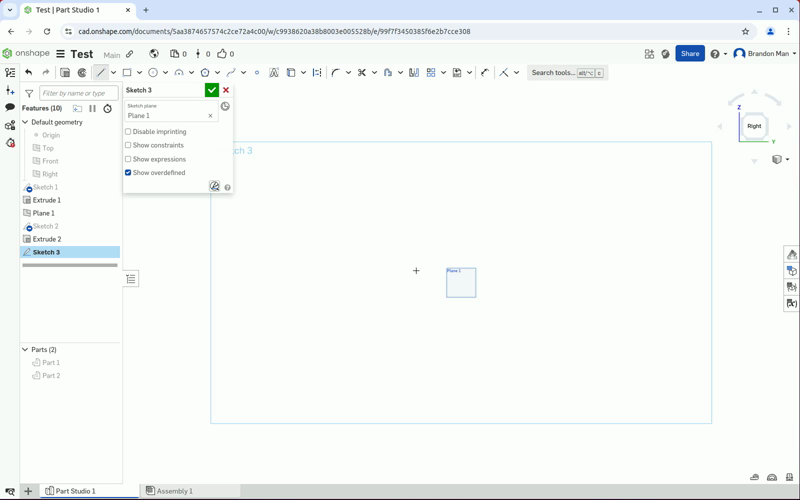
key_up(shift)
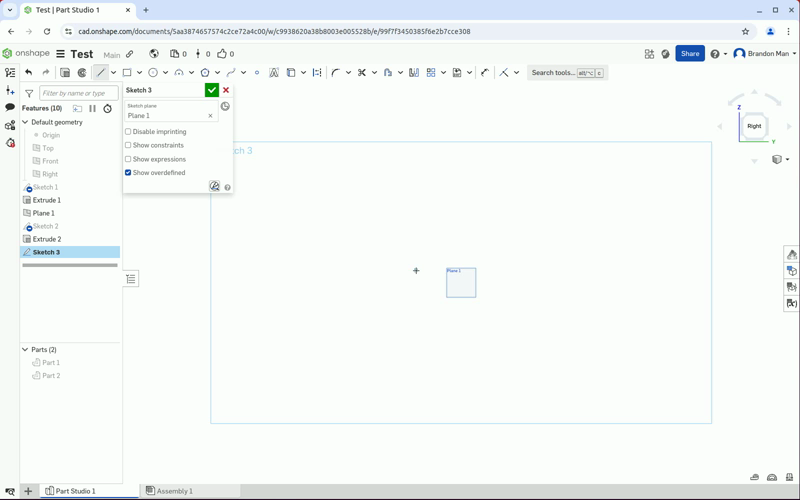
key_down(shift)
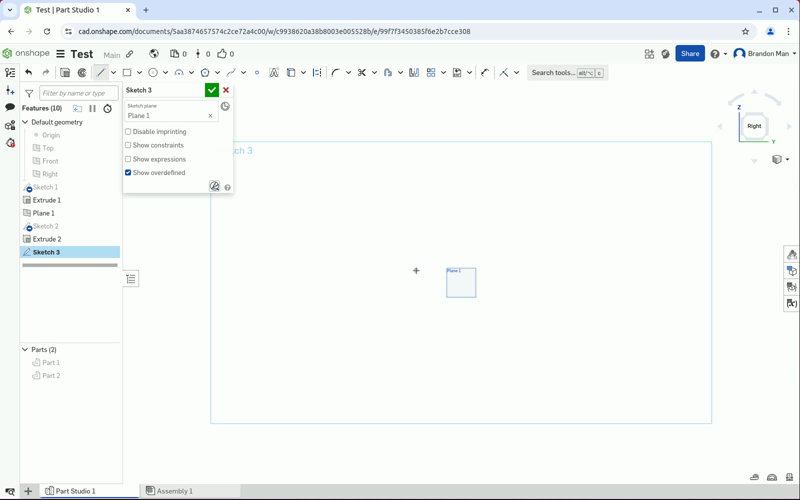
mouse_move(446, 270)
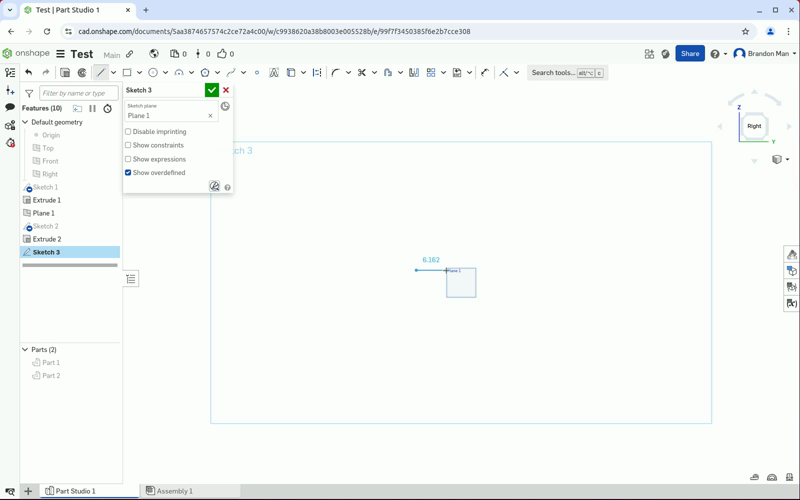
mouse_move(461, 270)
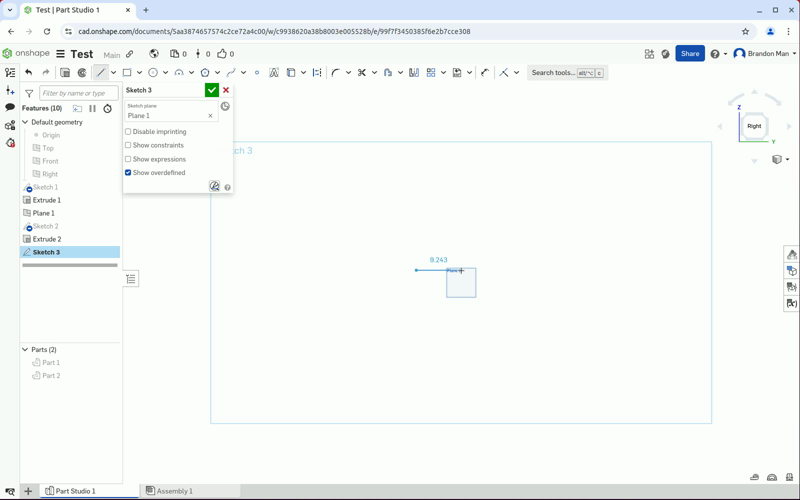
click(461, 270)
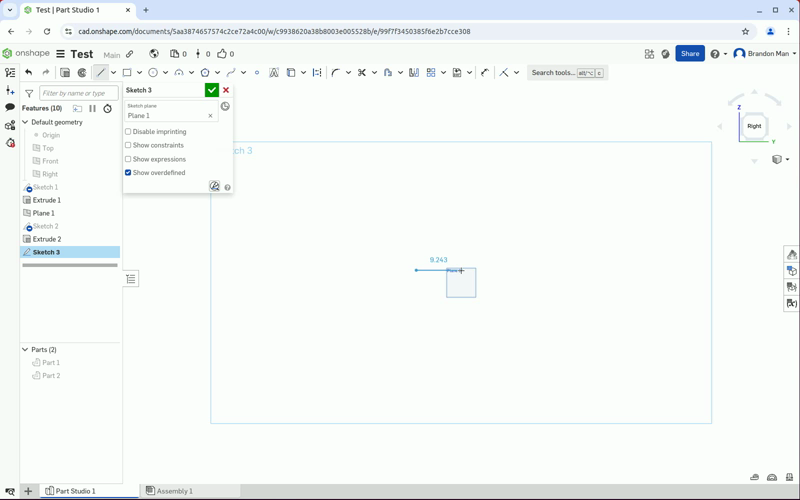
key_up(shift)
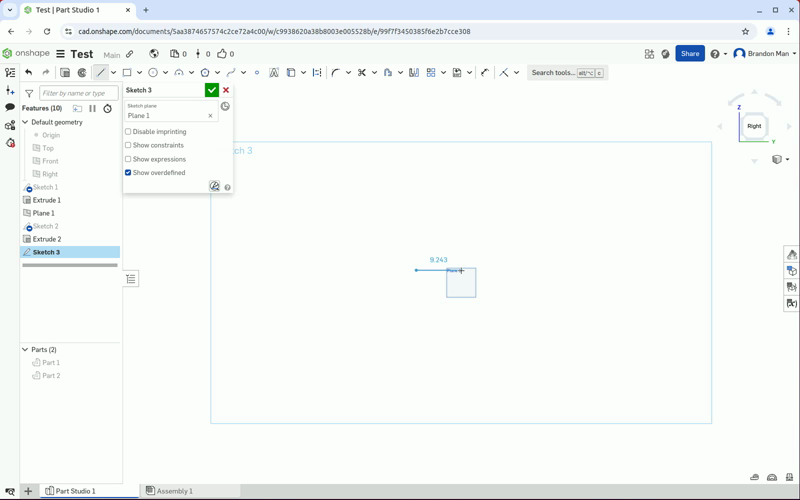
key_down(shift)
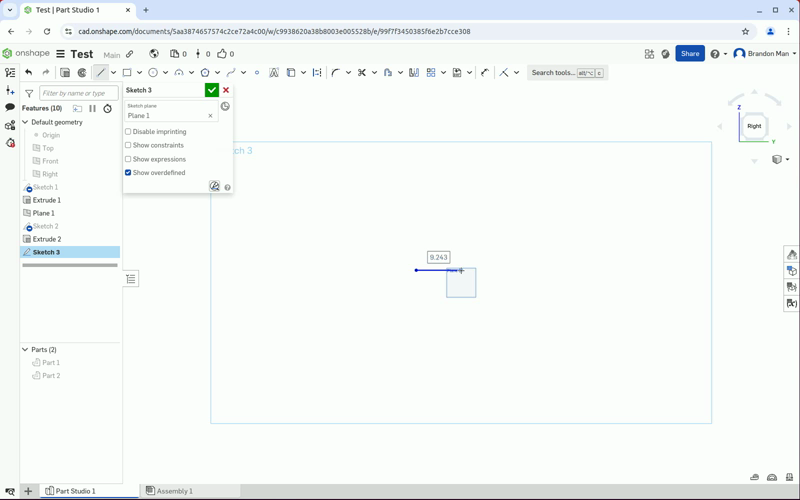
mouse_move(491, 270)
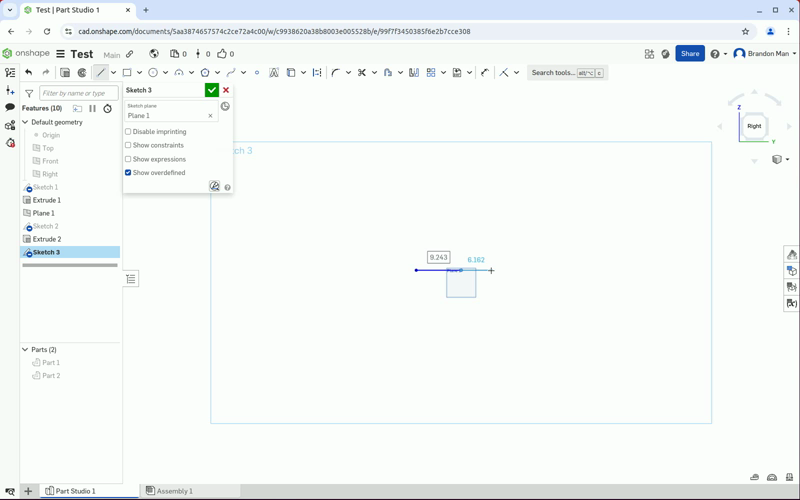
mouse_move(461, 264)
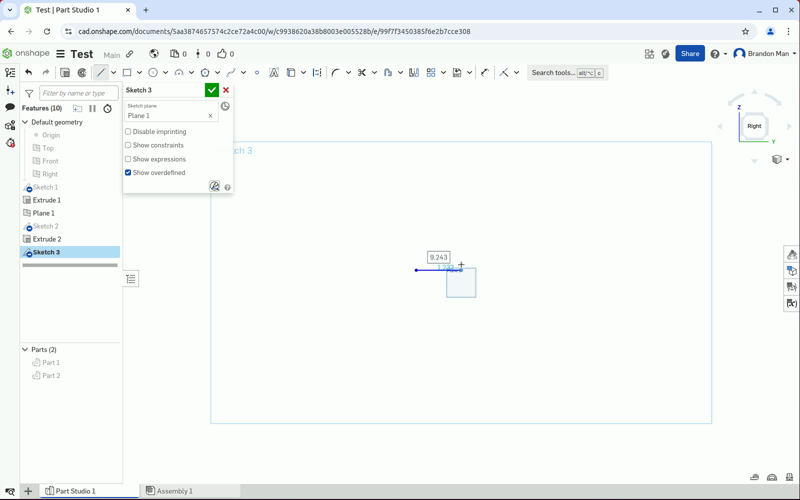
scroll(6)
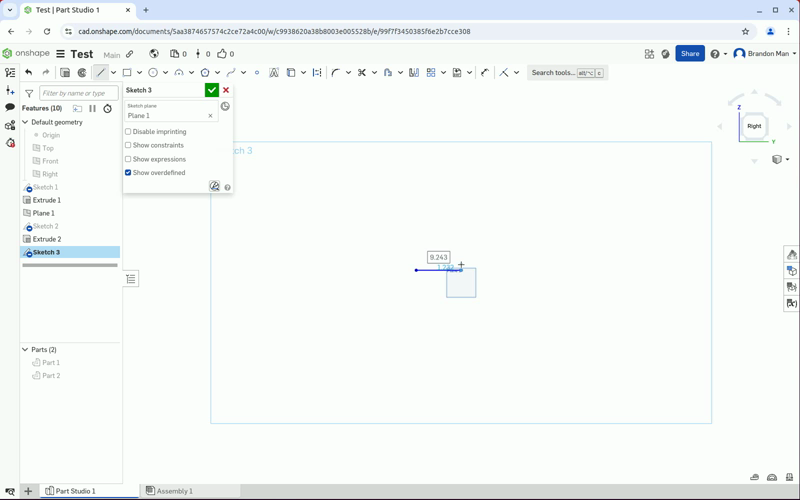
scroll(6)
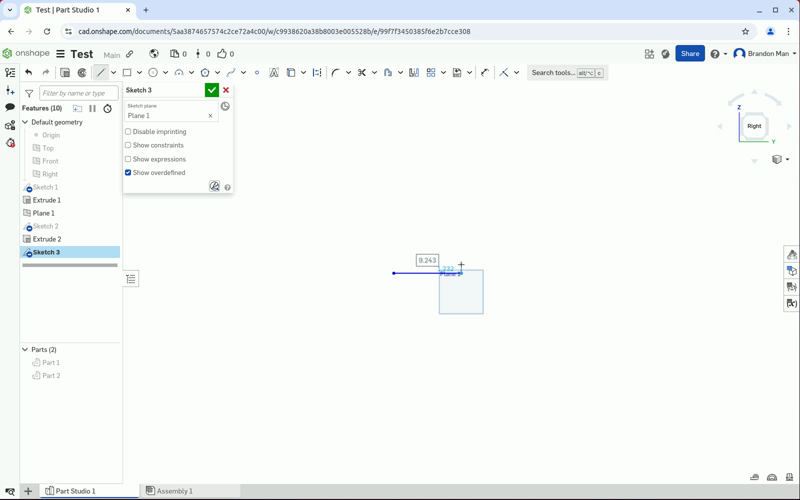
scroll(6)
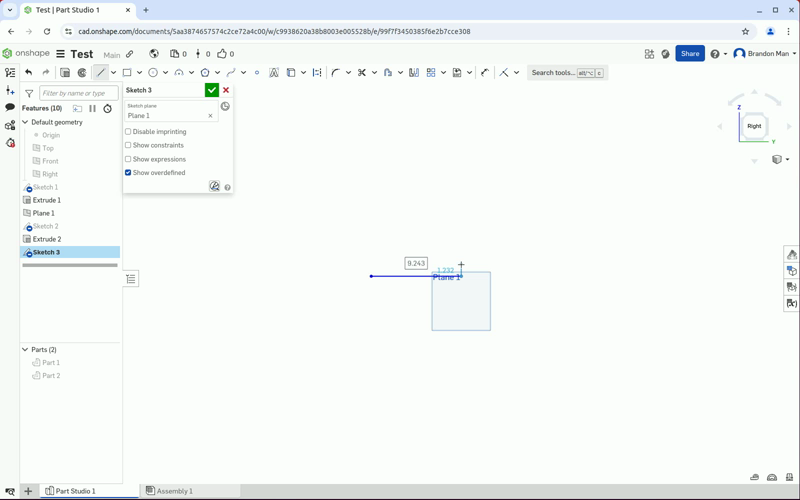
scroll(6)
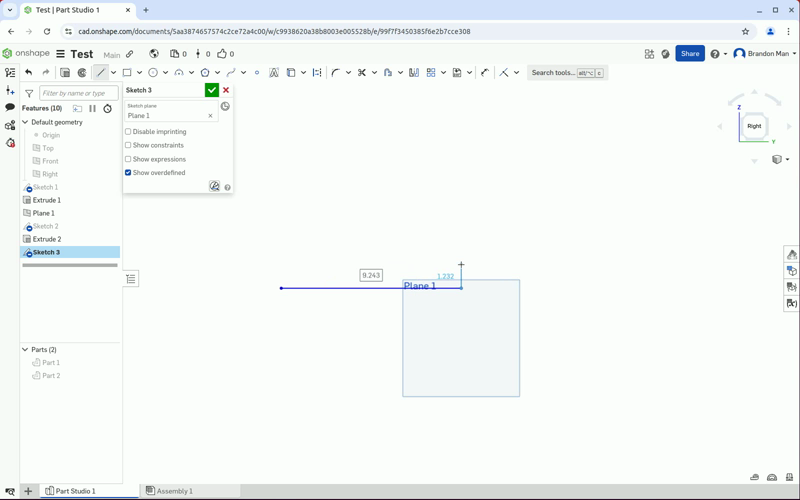
scroll(6)
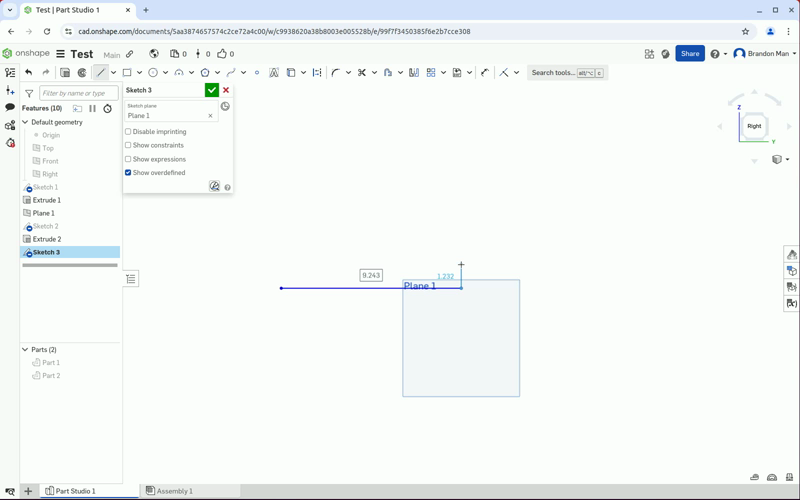
scroll(6)
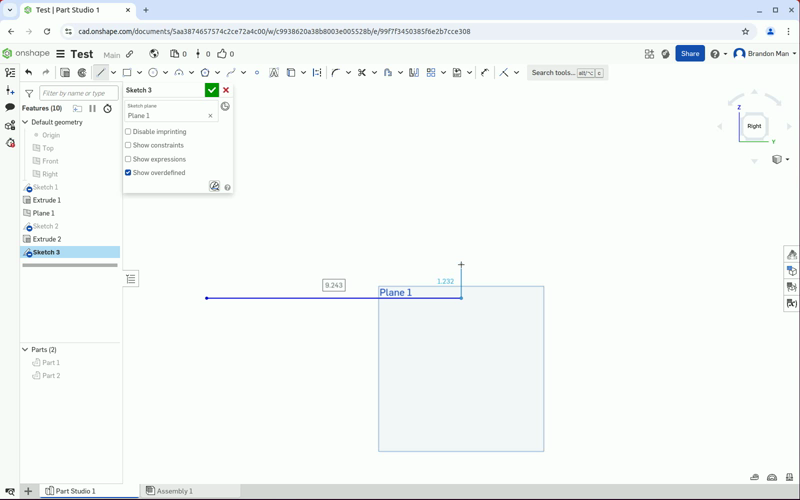
scroll(6)
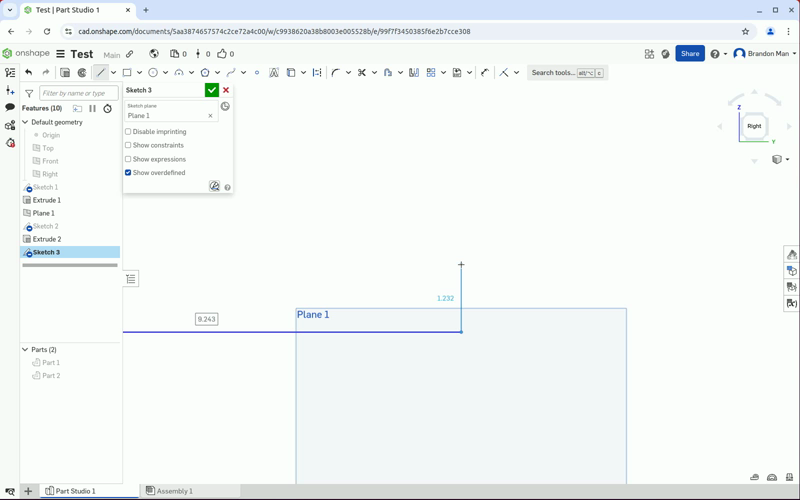
click(461, 264)
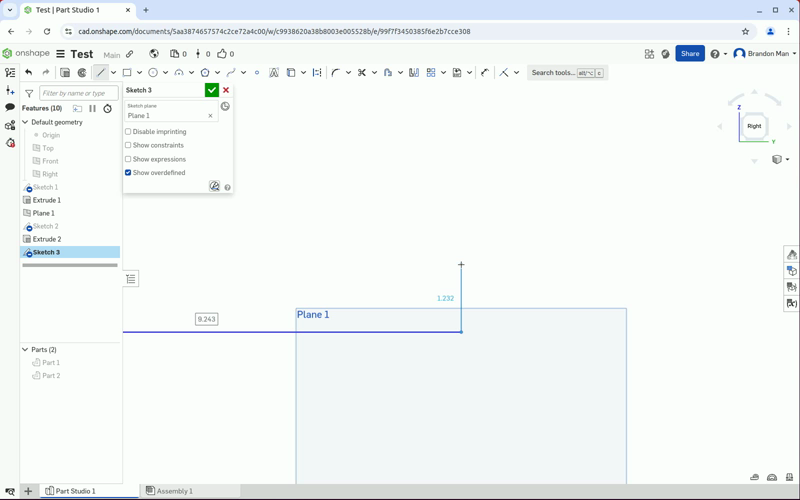
scroll(-6)
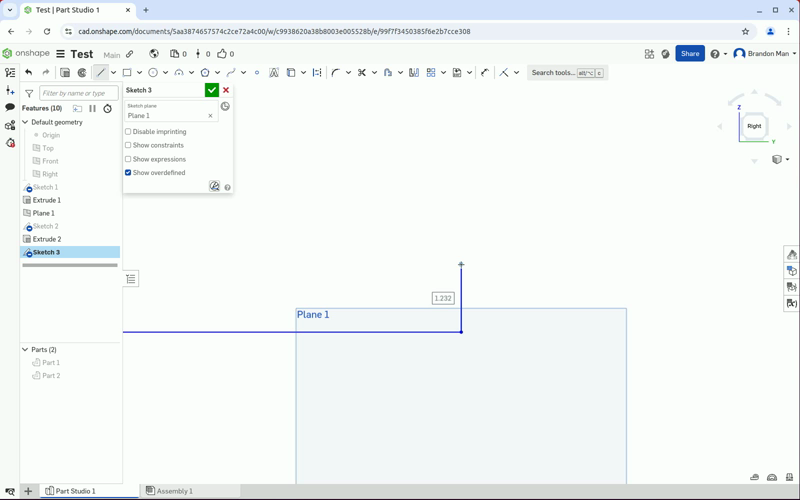
scroll(-6)
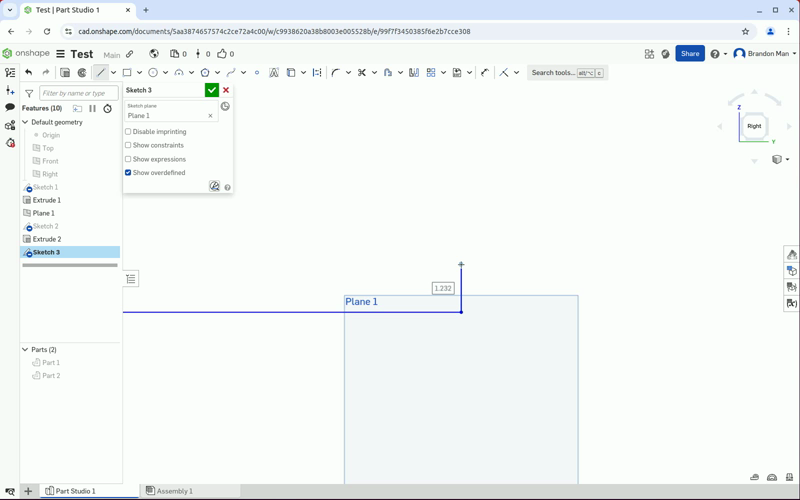
scroll(-6)
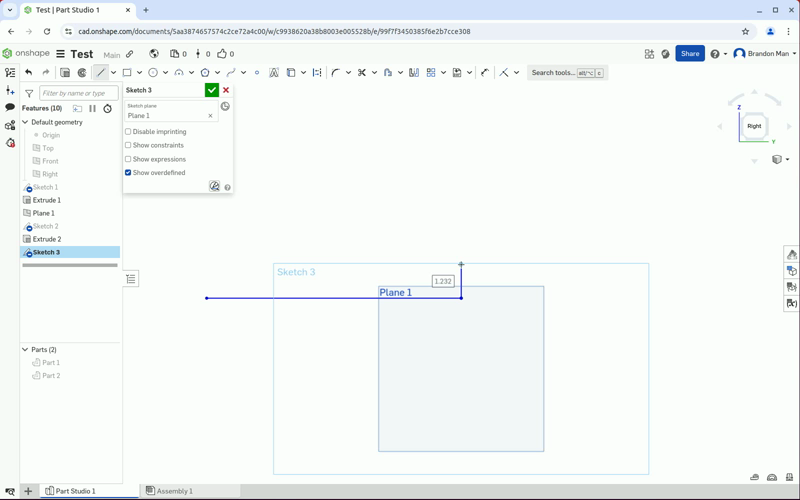
scroll(-6)
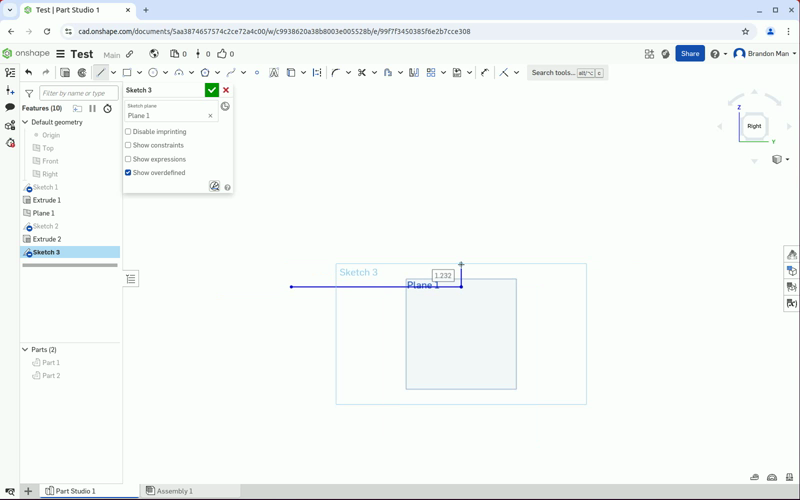
scroll(-6)
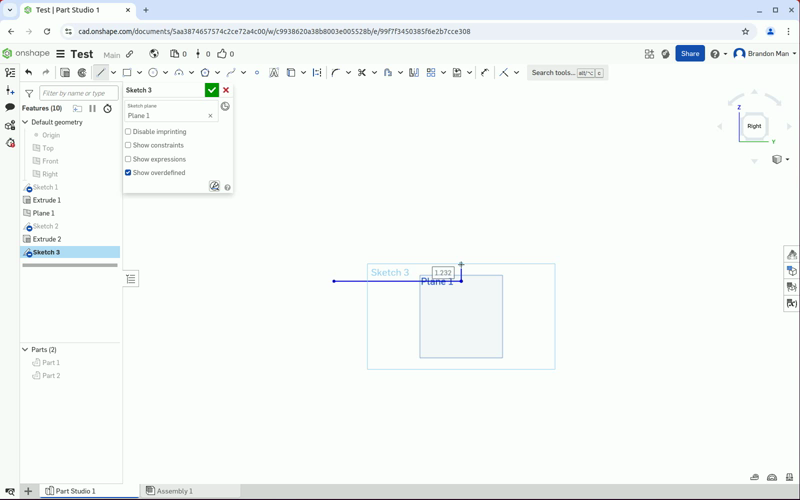
scroll(-6)
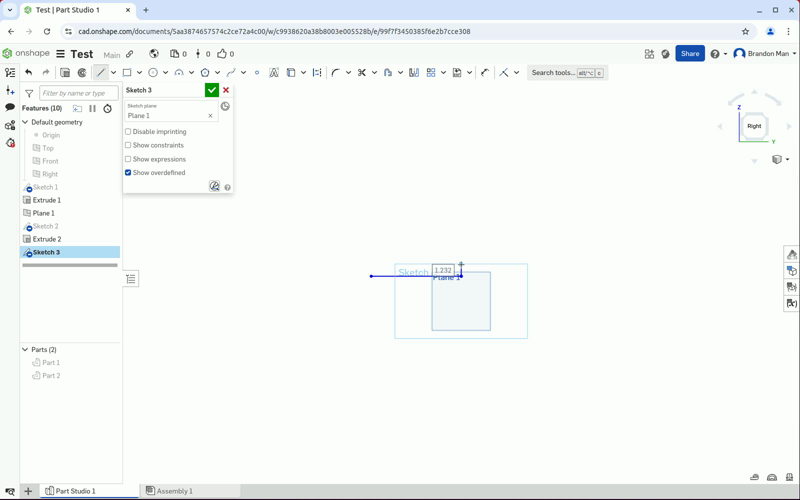
scroll(-6)
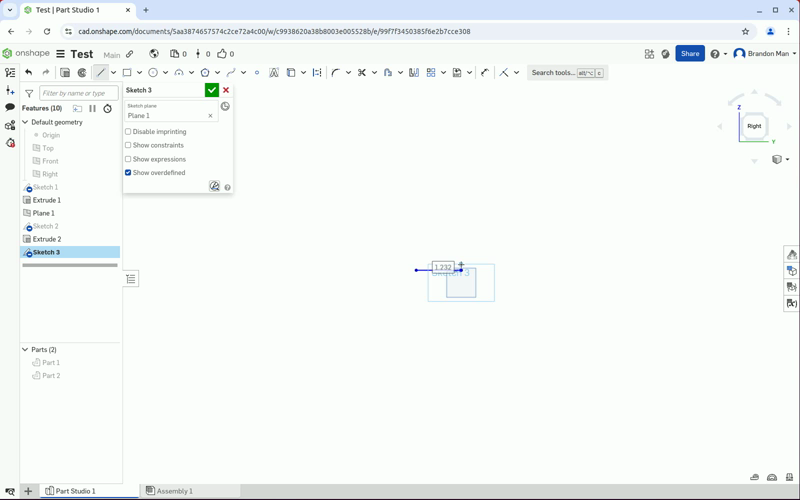
key_up(shift)
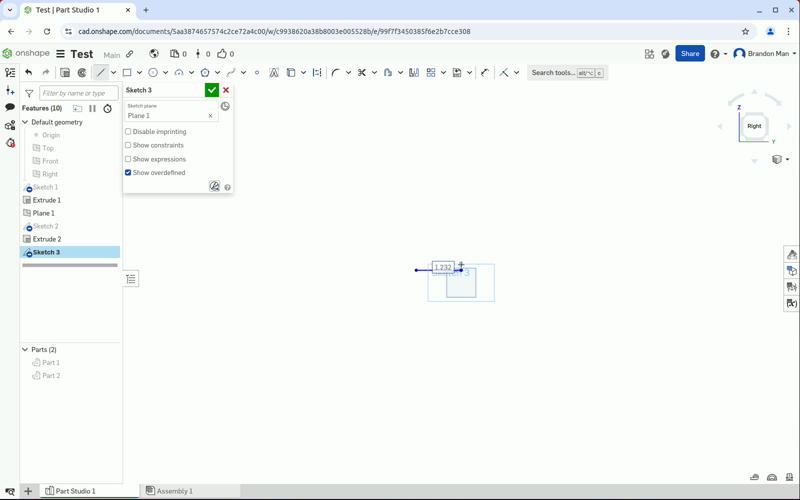
key_down(shift)
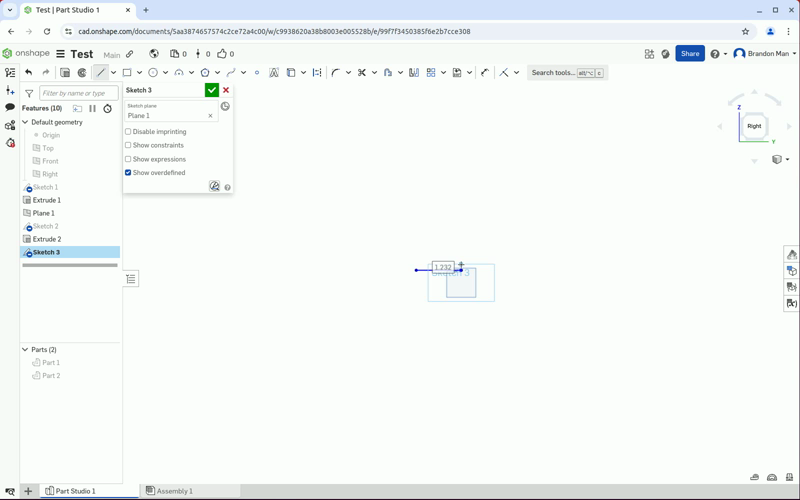
mouse_move(491, 264)
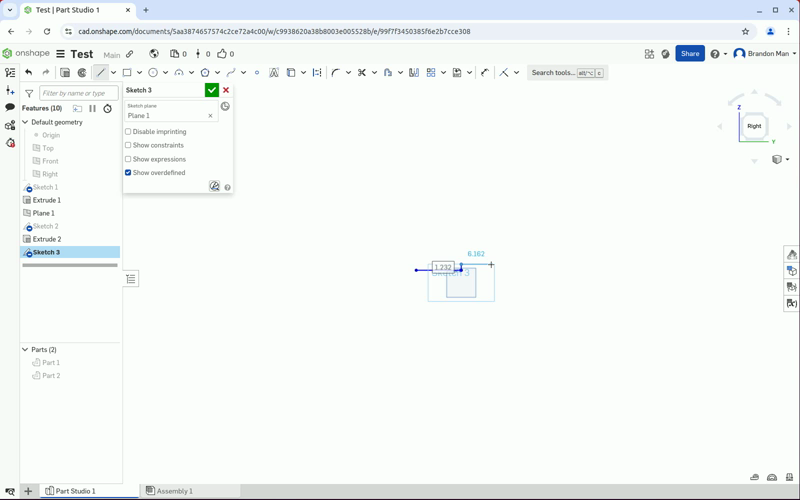
mouse_move(416, 264)
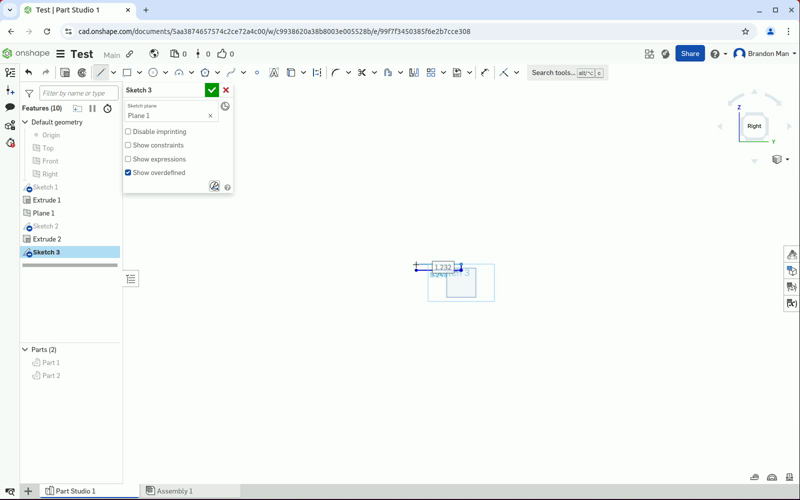
click(416, 264)
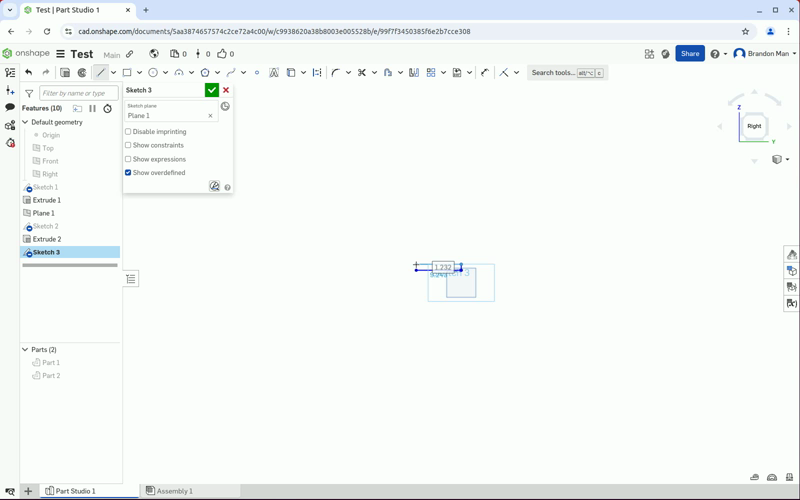
key_up(shift)
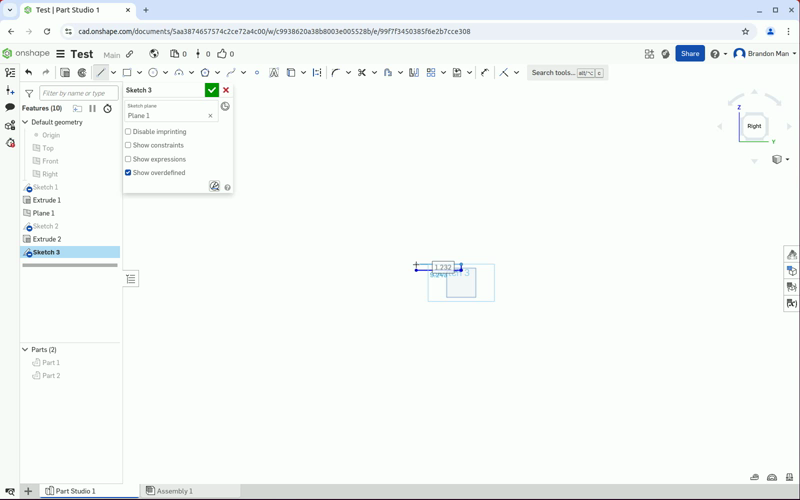
mouse_move(446, 264)
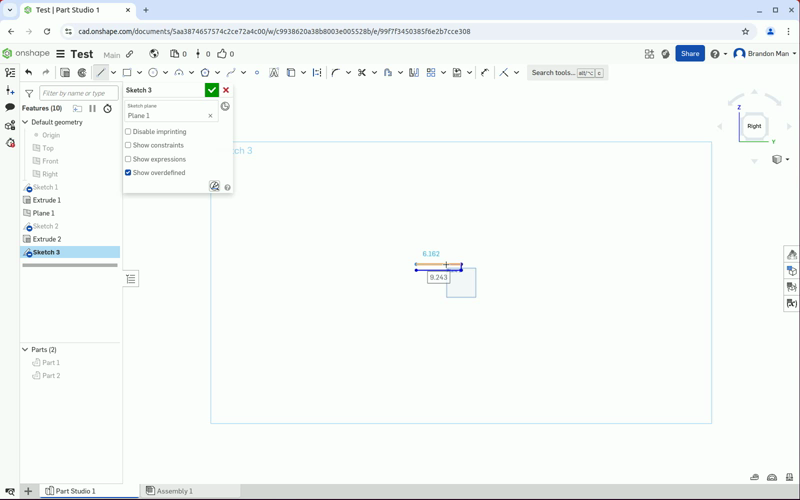
key_down(shift)
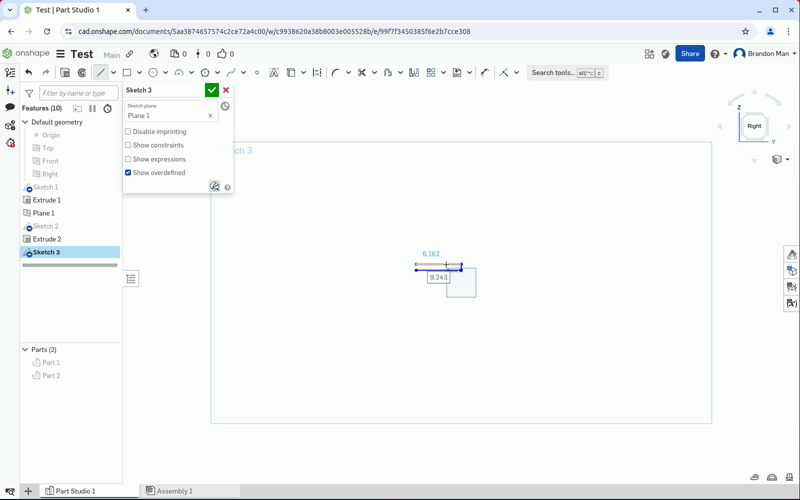
mouse_move(416, 270)
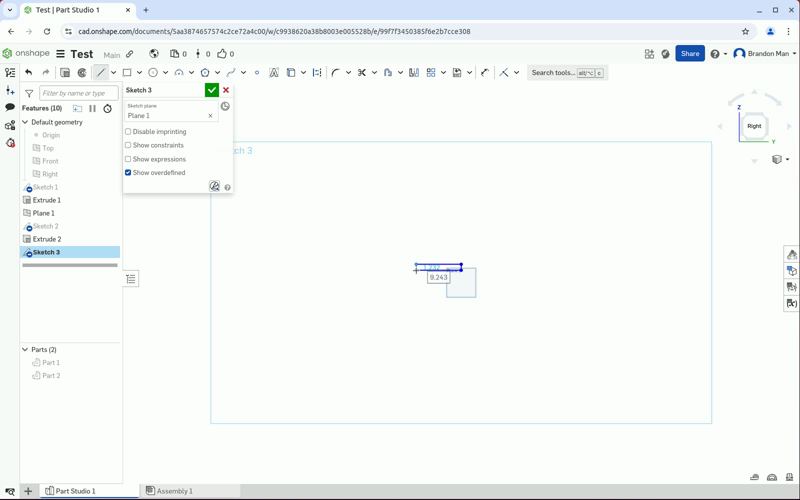
scroll(6)
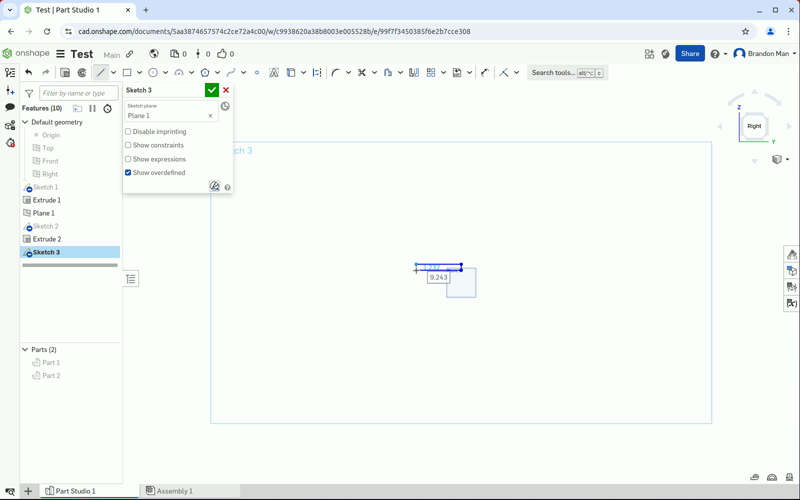
scroll(6)
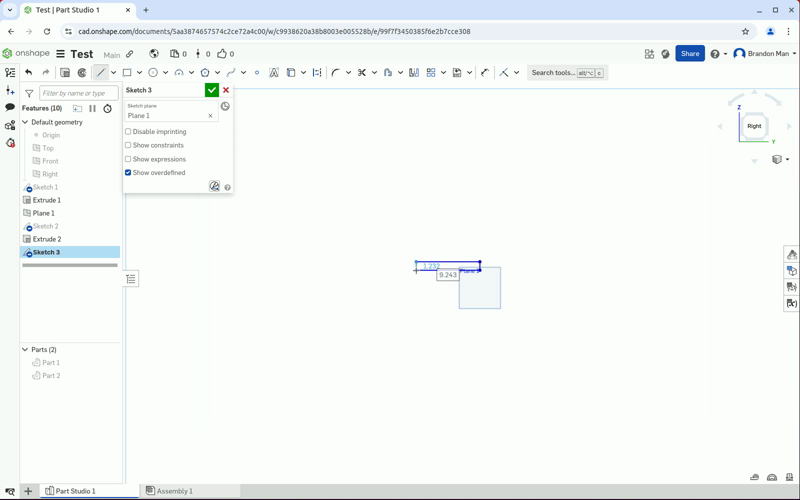
scroll(6)
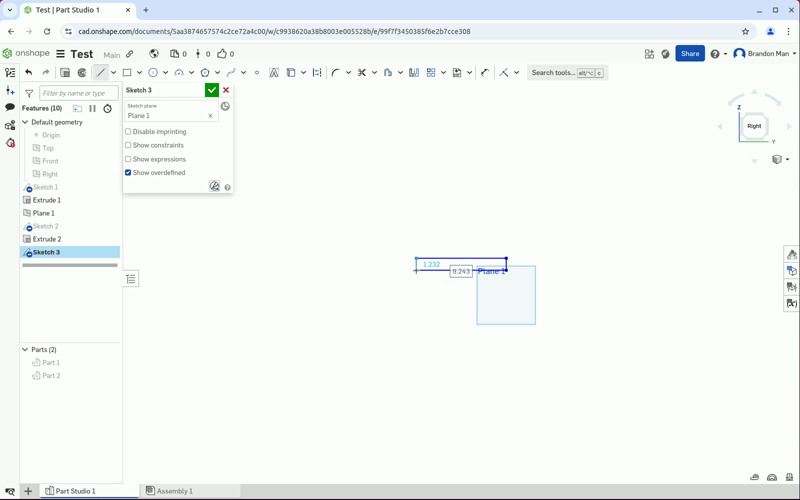
scroll(6)
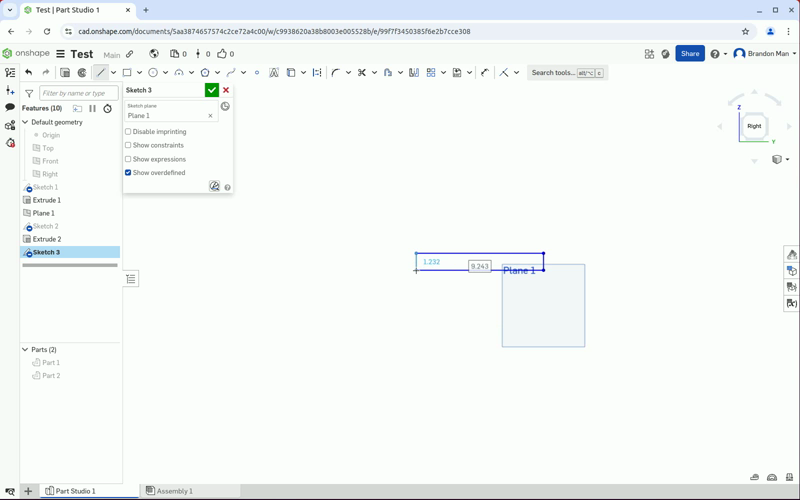
scroll(6)
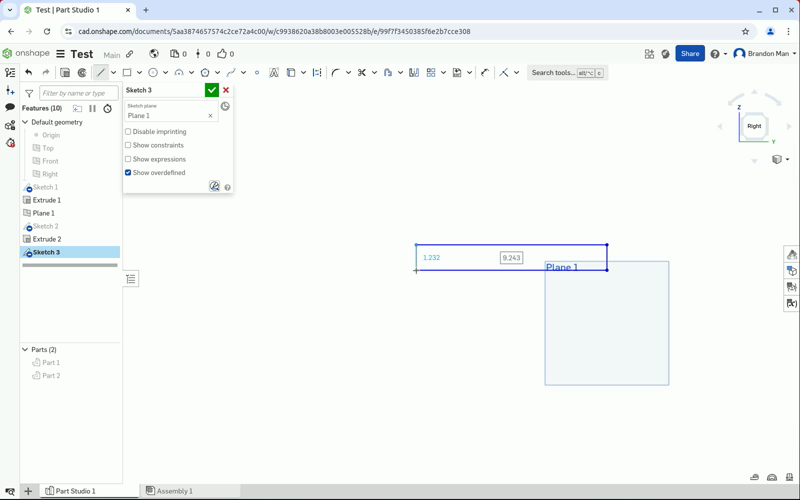
scroll(6)
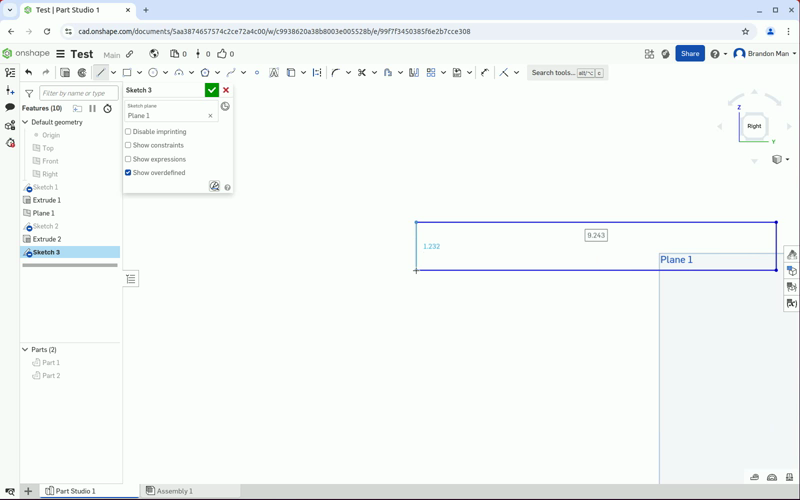
scroll(6)
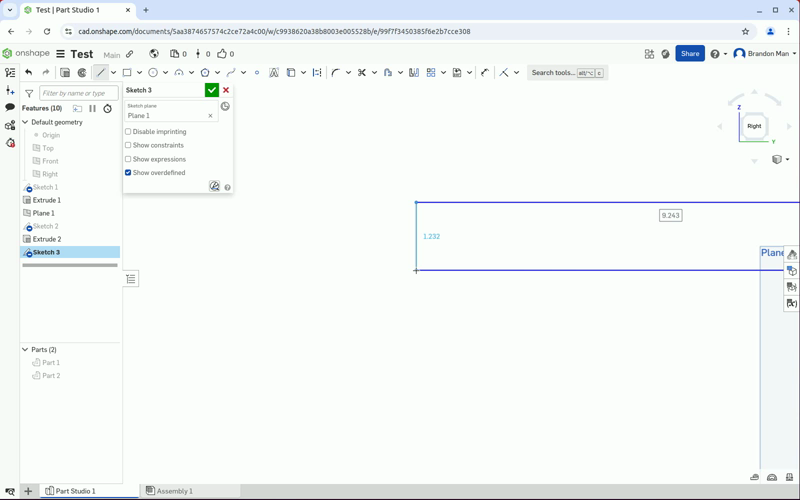
key_up(shift)
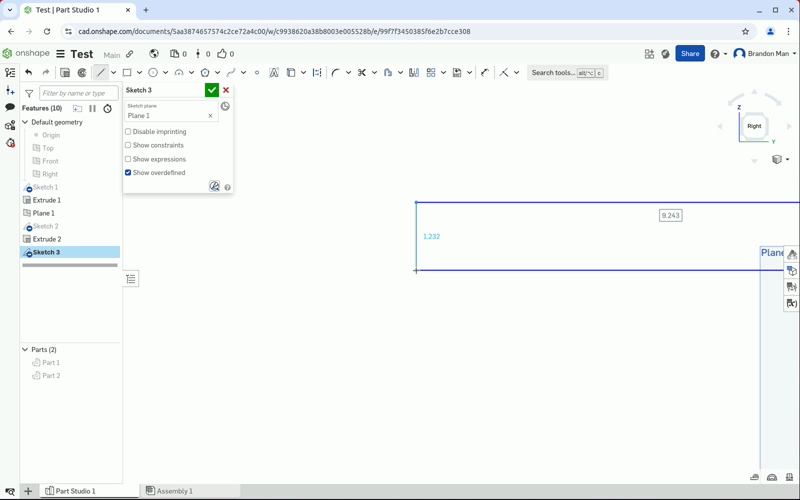
click(416, 270)
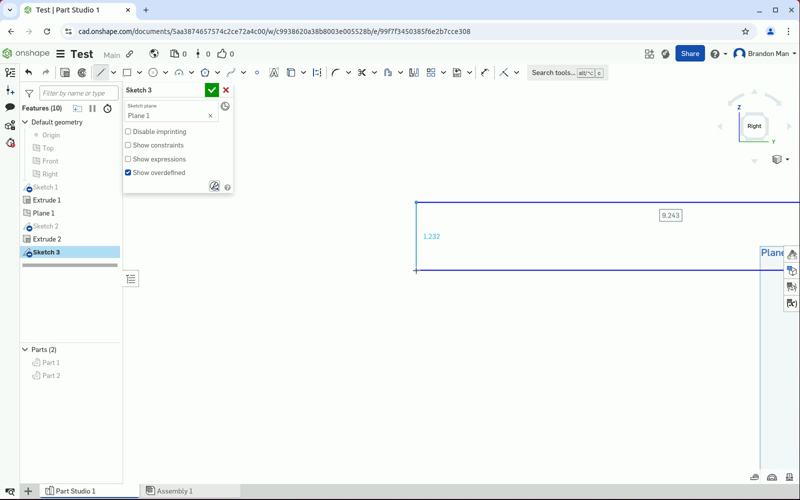
scroll(-6)
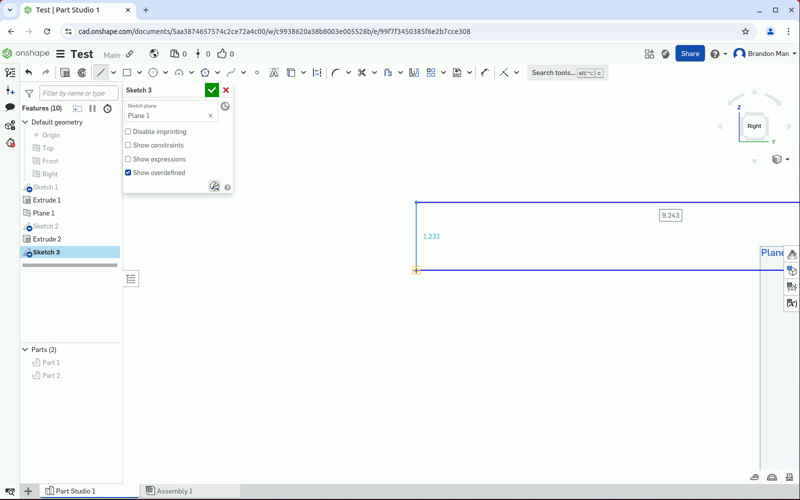
scroll(-6)
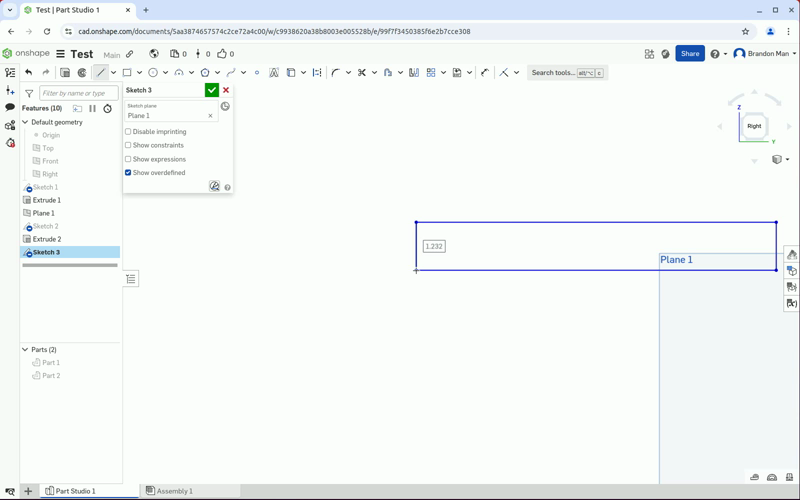
scroll(-6)
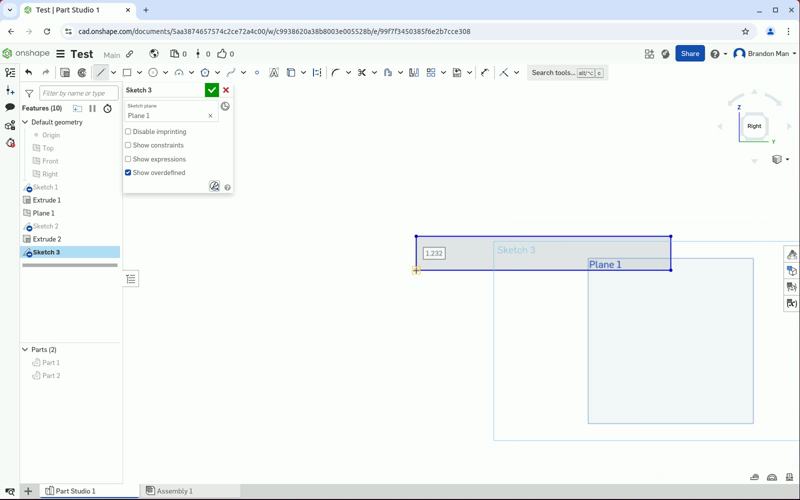
scroll(-6)
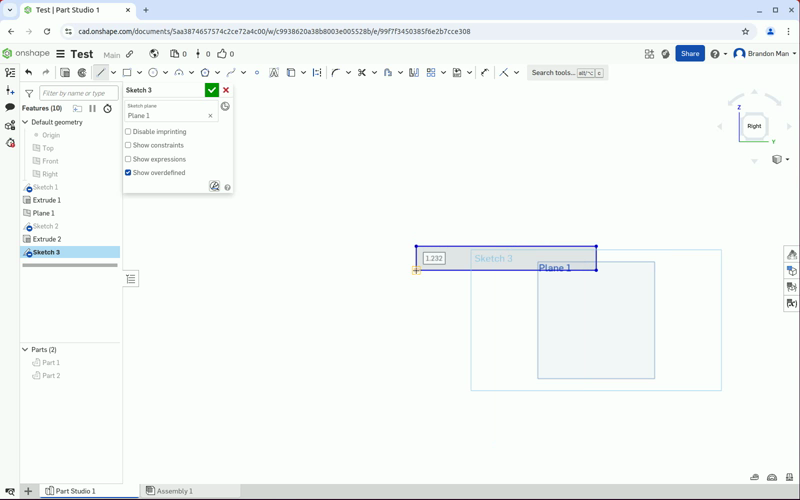
scroll(-6)
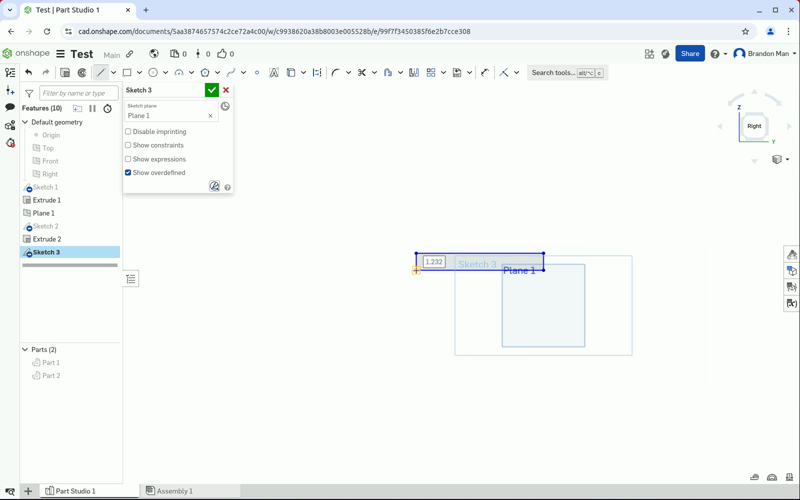
scroll(-6)
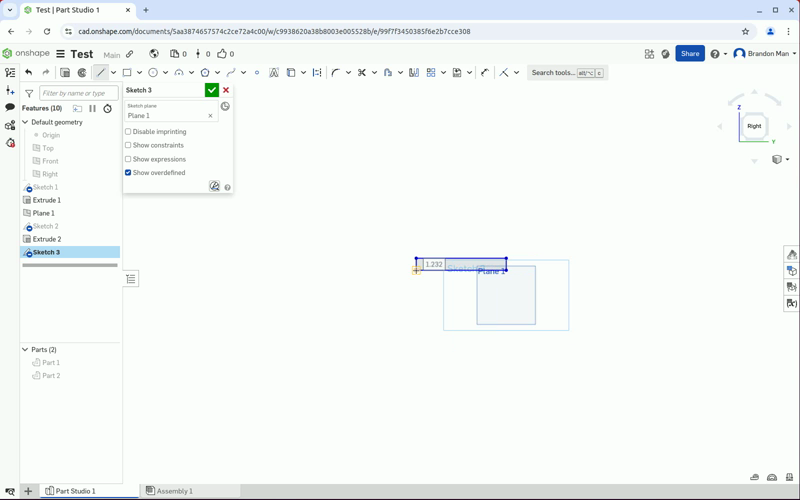
scroll(-6)
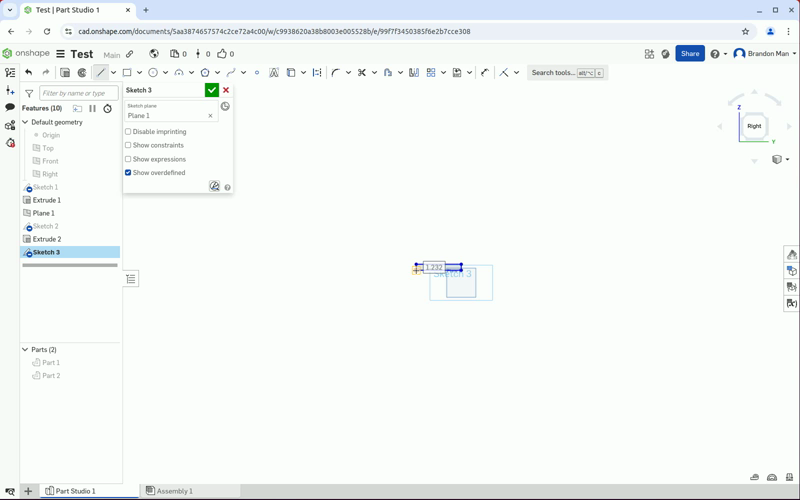
key(esc)
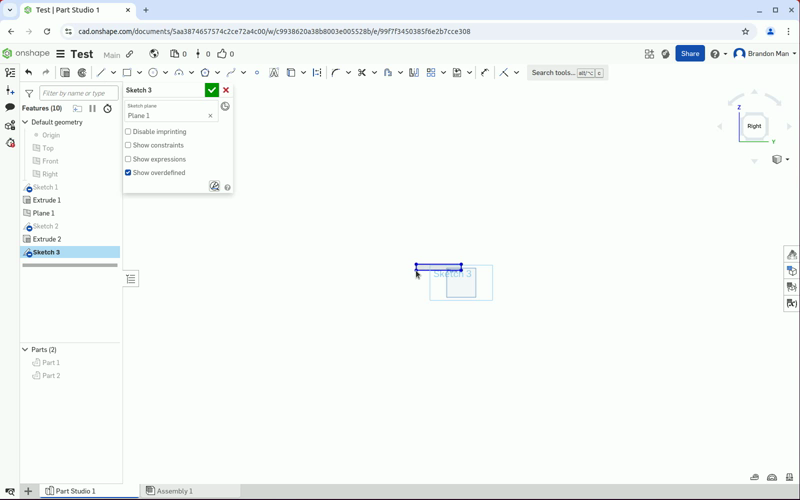
mouse_move(448, 267)
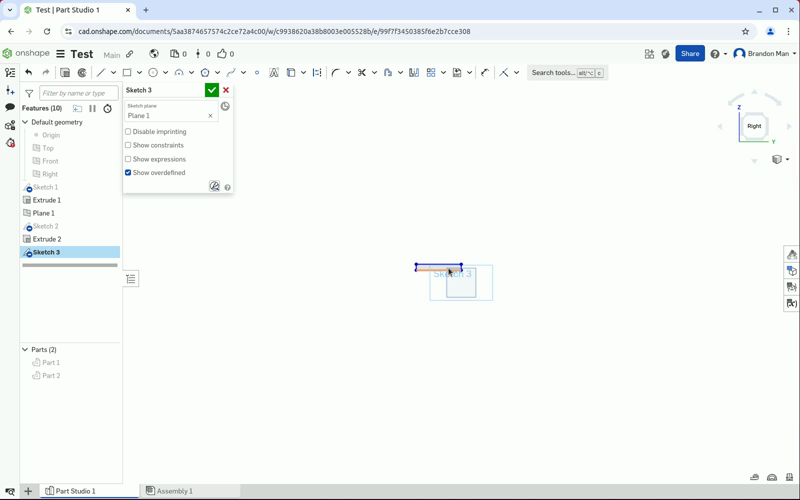
scroll(6)
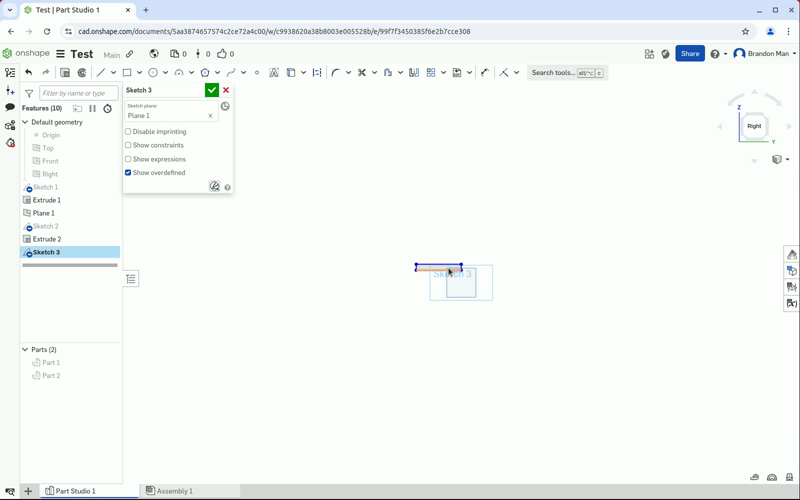
scroll(6)
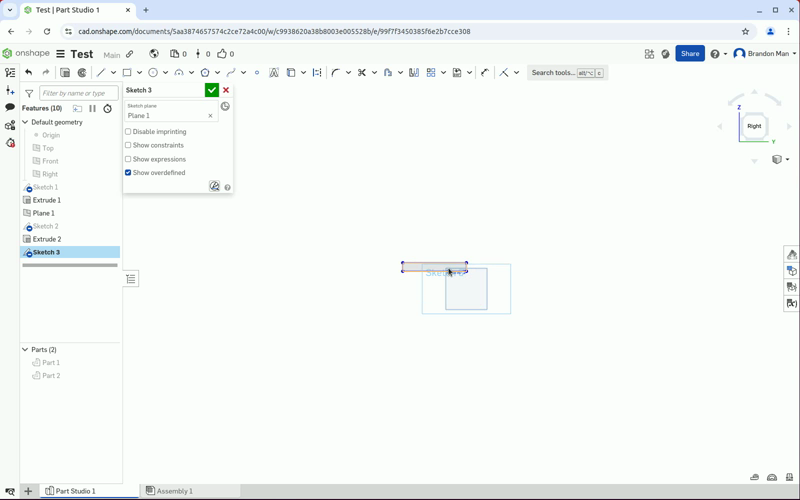
scroll(6)
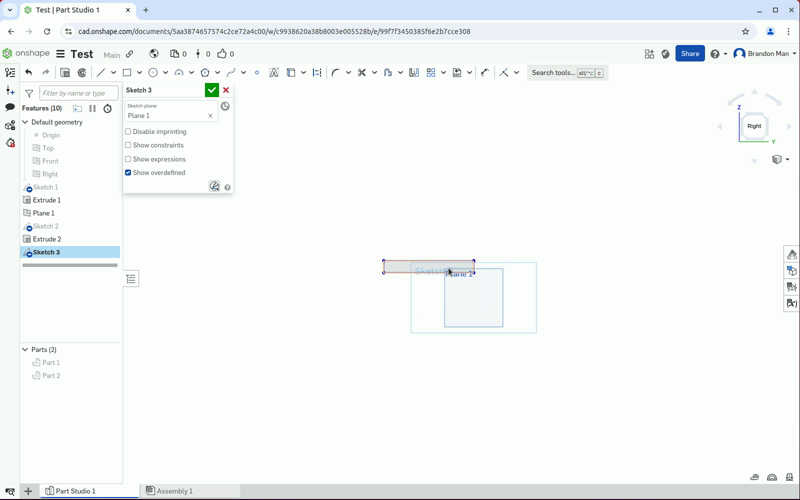
scroll(6)
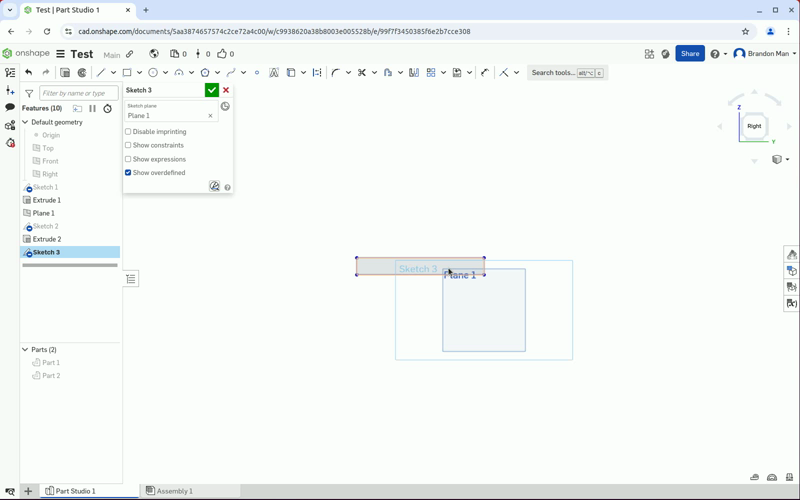
scroll(6)
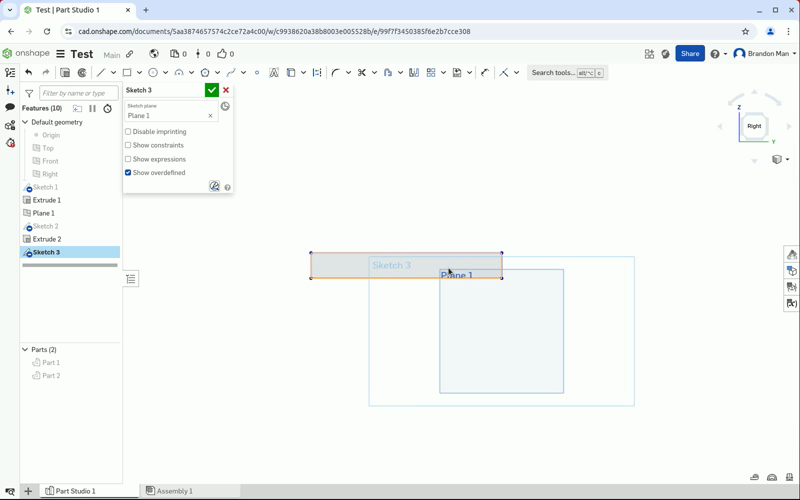
scroll(6)
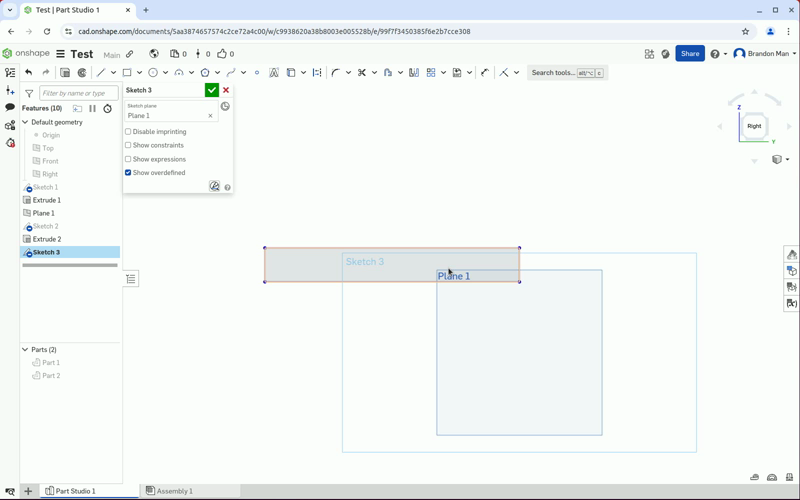
scroll(6)
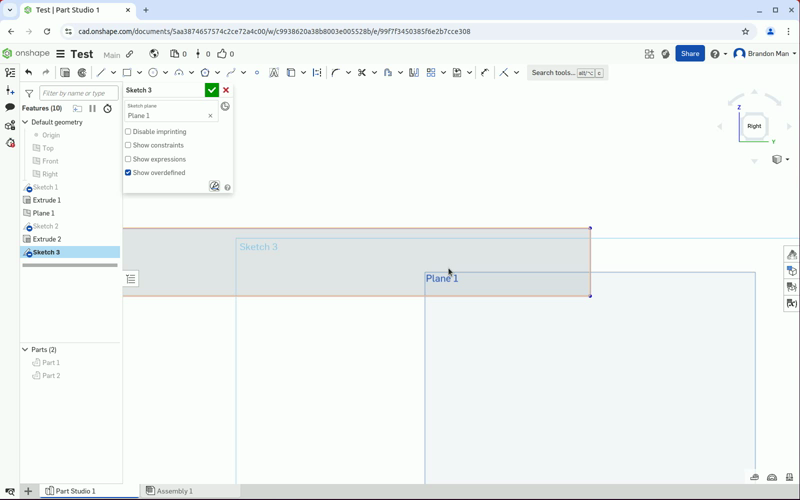
click(448, 267)
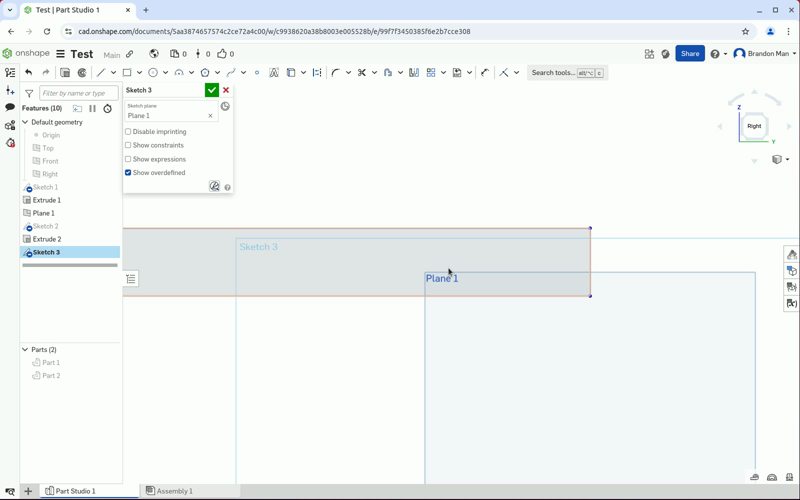
scroll(-6)
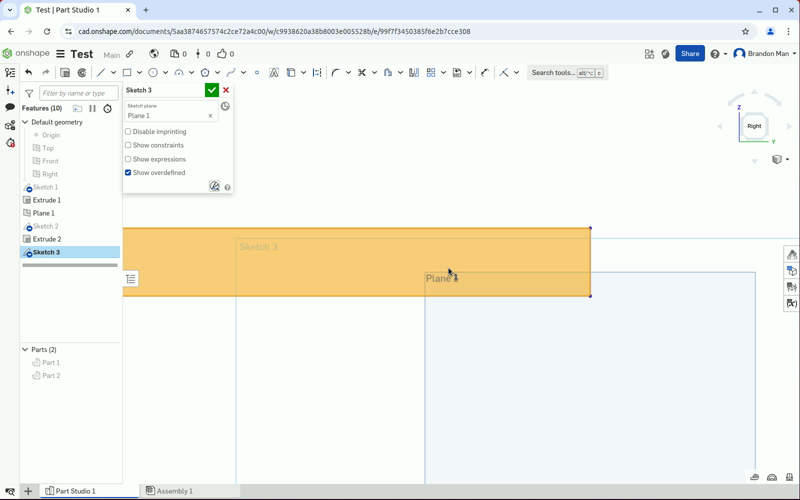
scroll(-6)
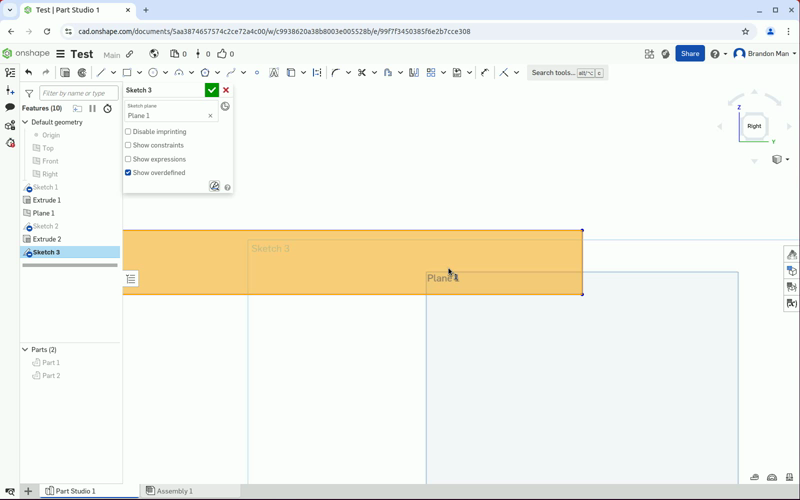
scroll(-6)
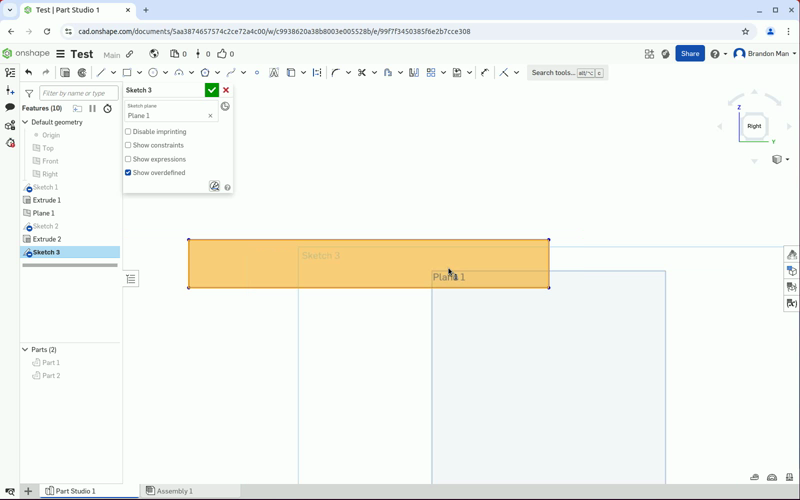
scroll(-6)
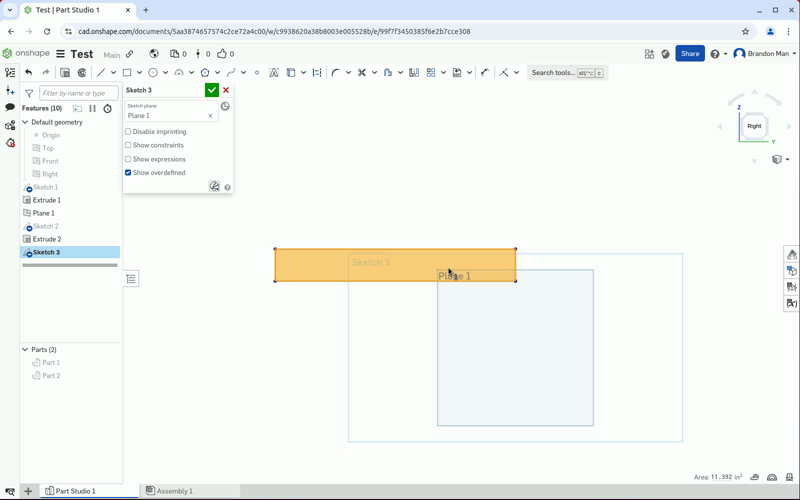
scroll(-6)
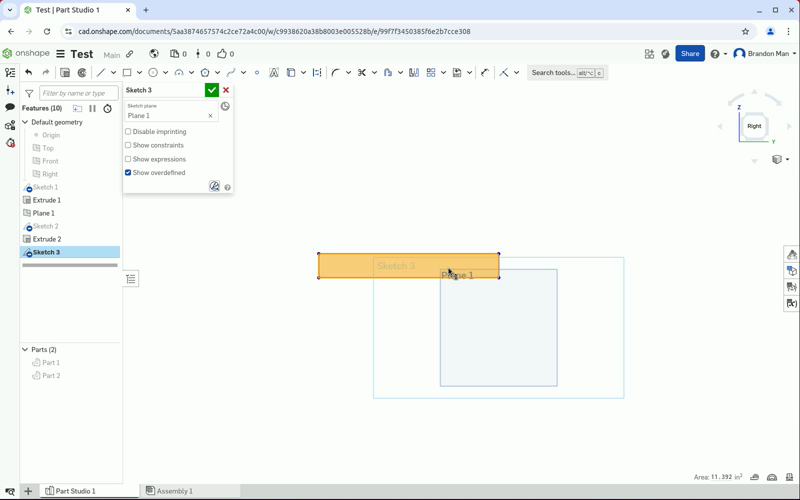
scroll(-6)
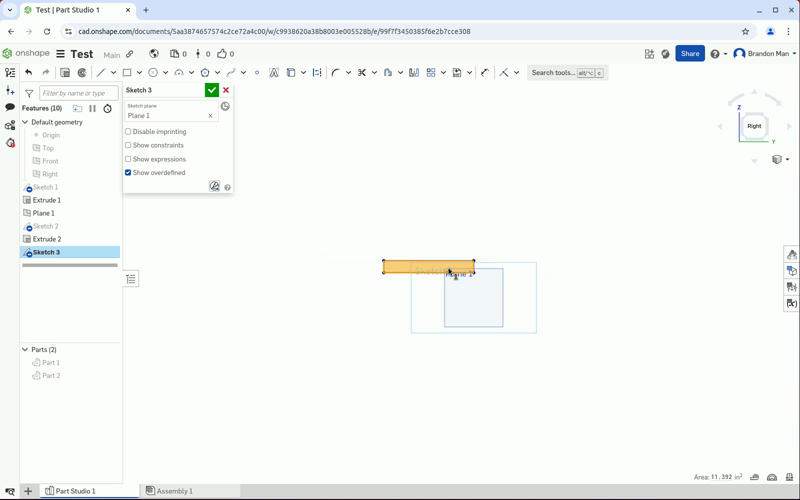
scroll(-6)
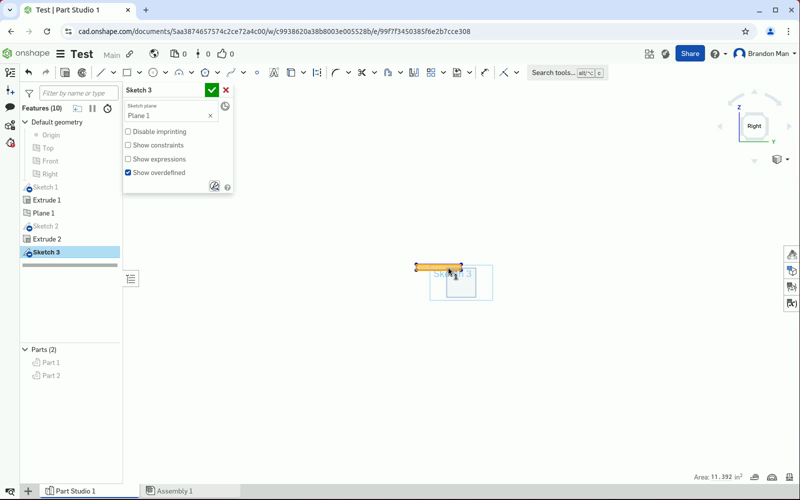
mouse_move(73, 352)
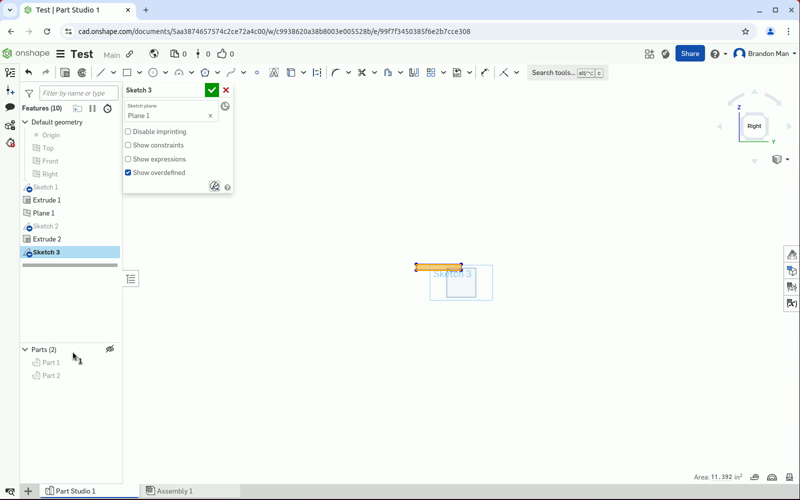
key(shift+y)
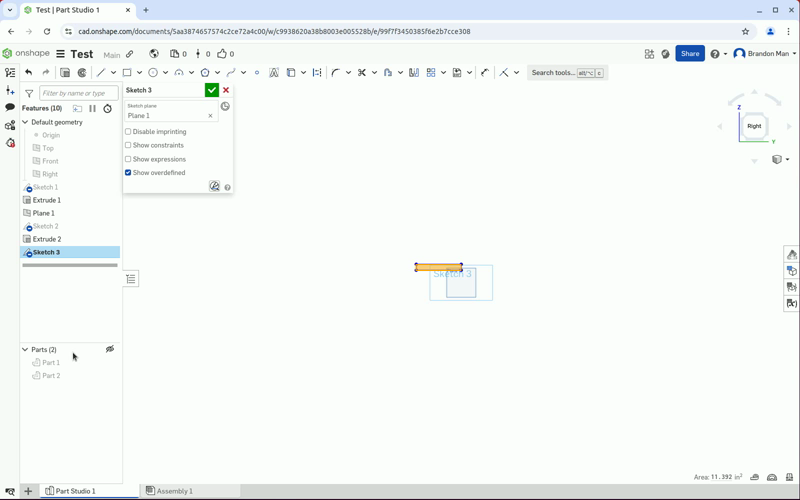
key(shift+e)
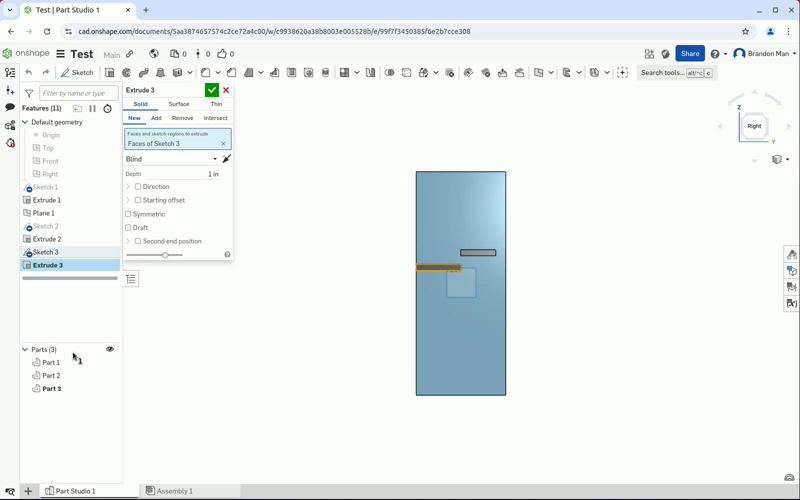
mouse_move(143, 106)
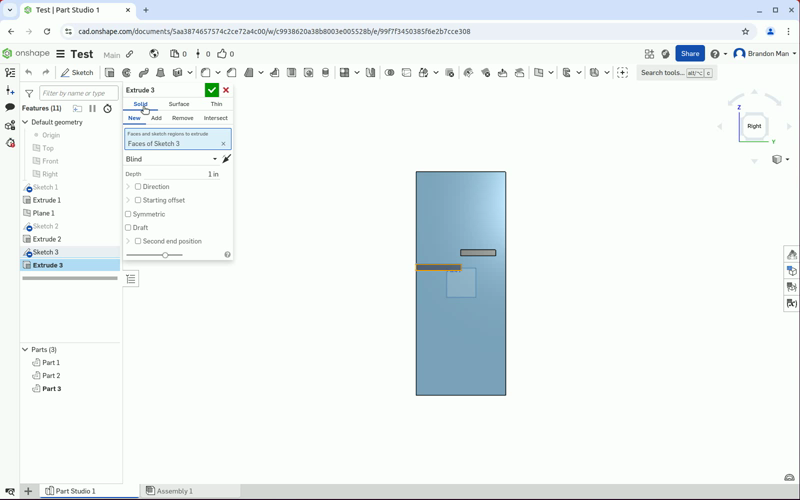
click(143, 106)
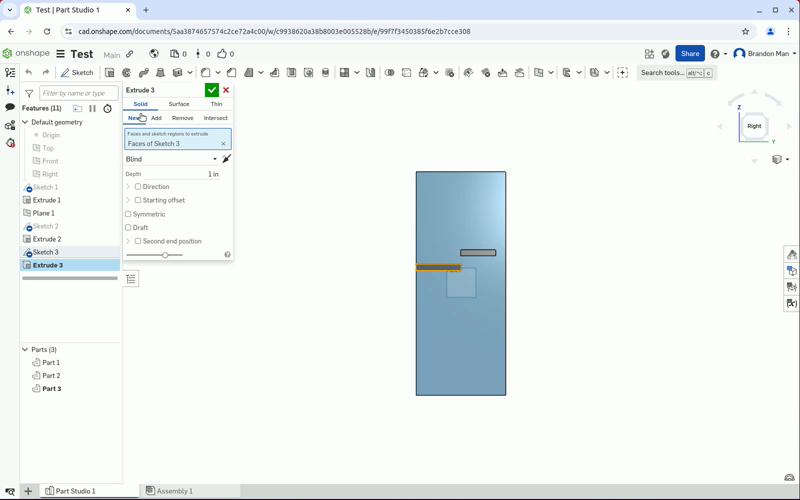
mouse_move(137, 120)
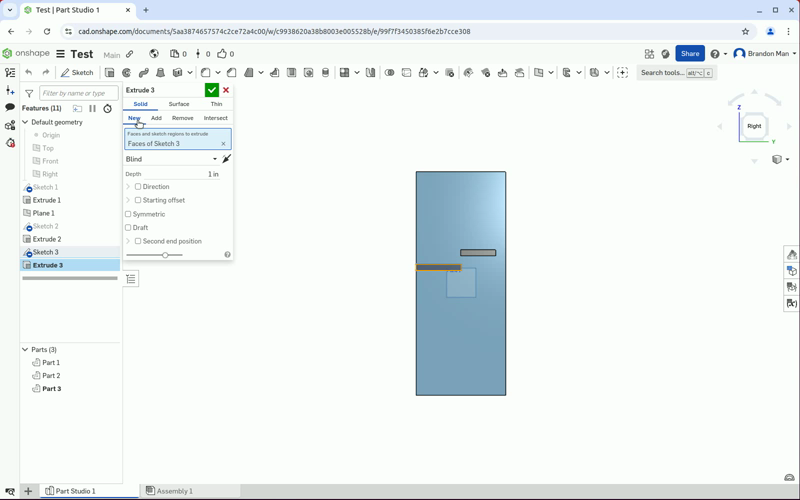
click(137, 120)
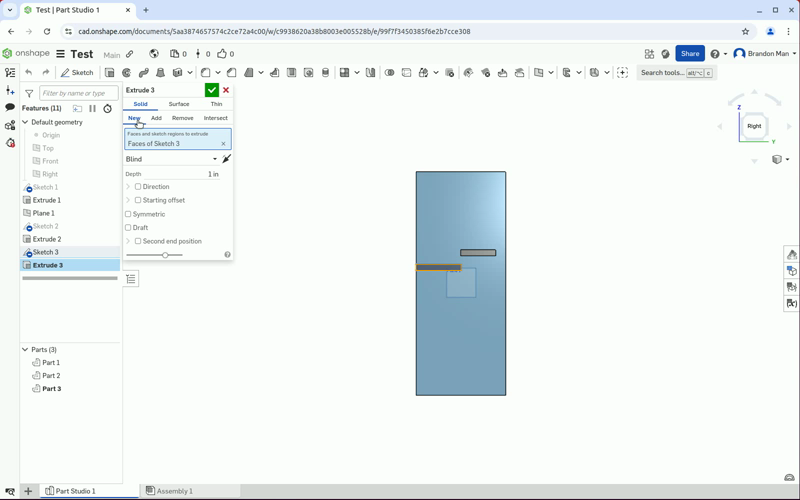
key(tab, 4)
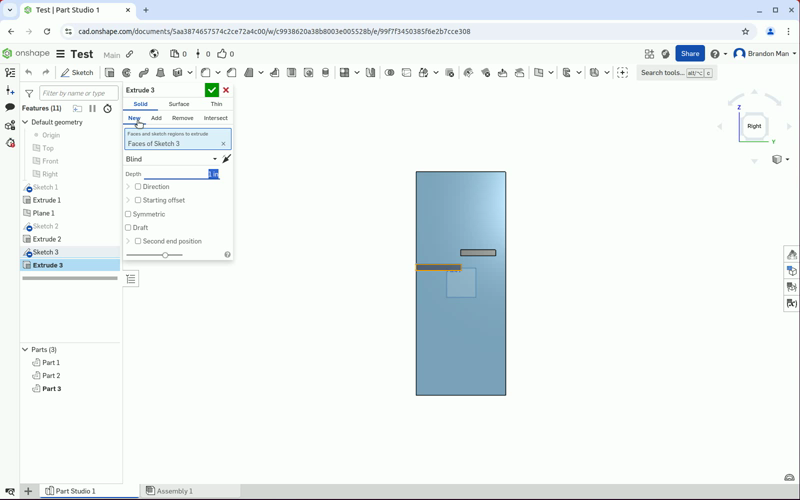
text(0.481)
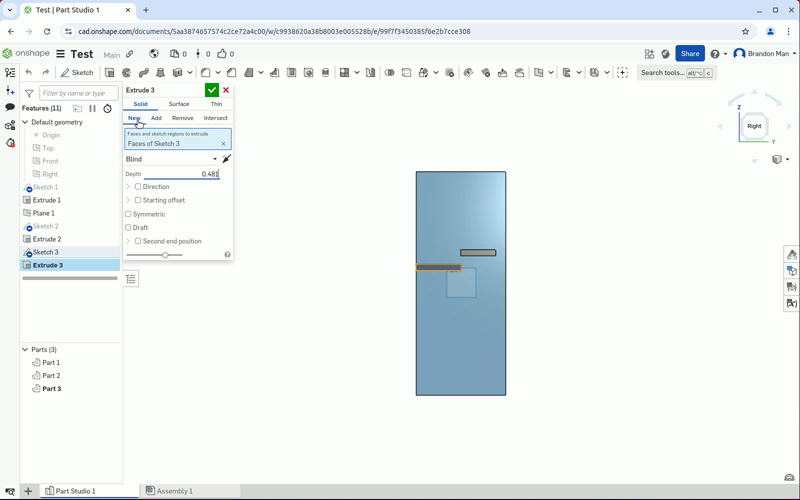
key(enter)
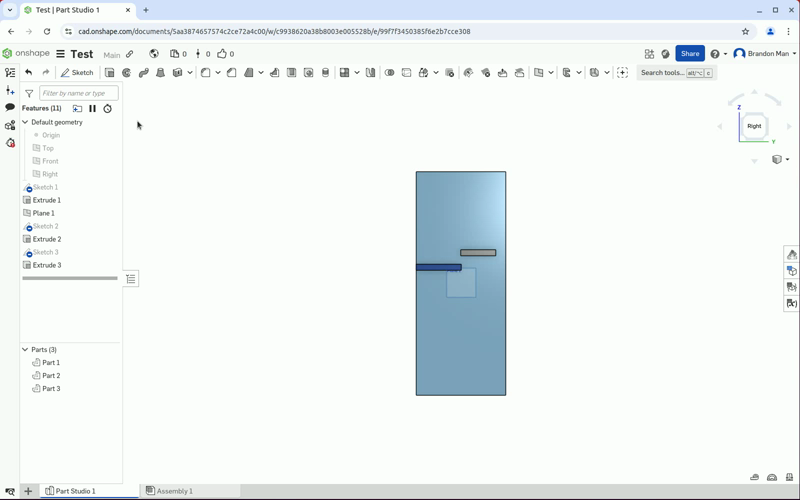
key(shift+h)
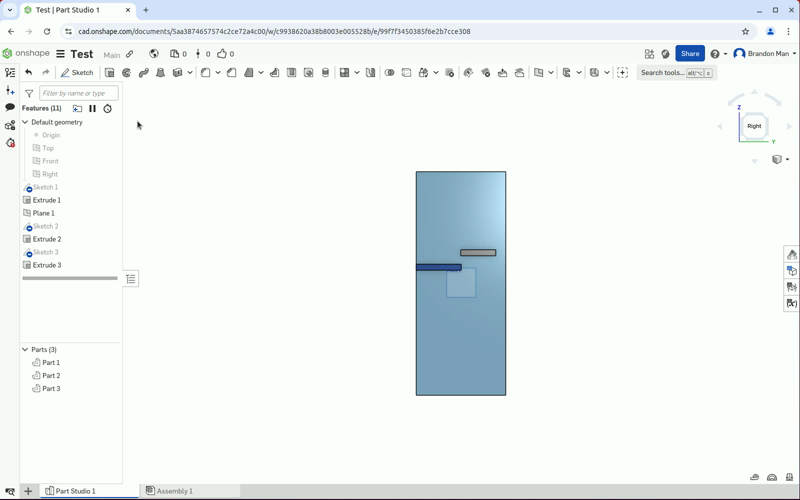
key(shift+h)
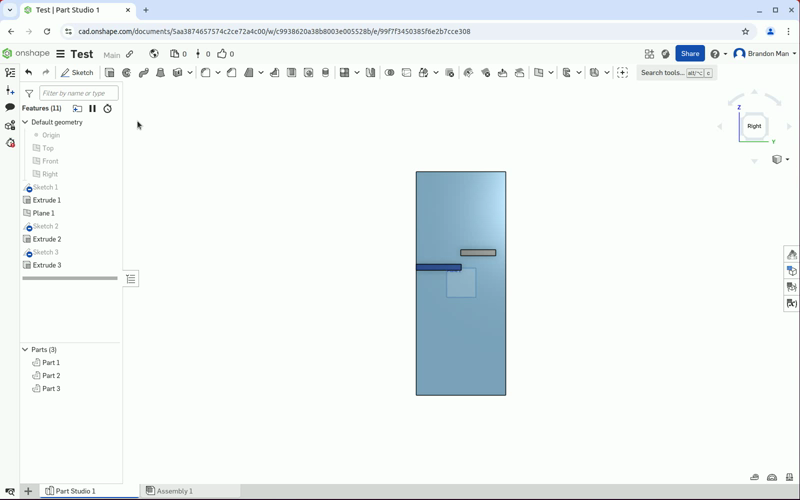
mouse_move(73, 189)
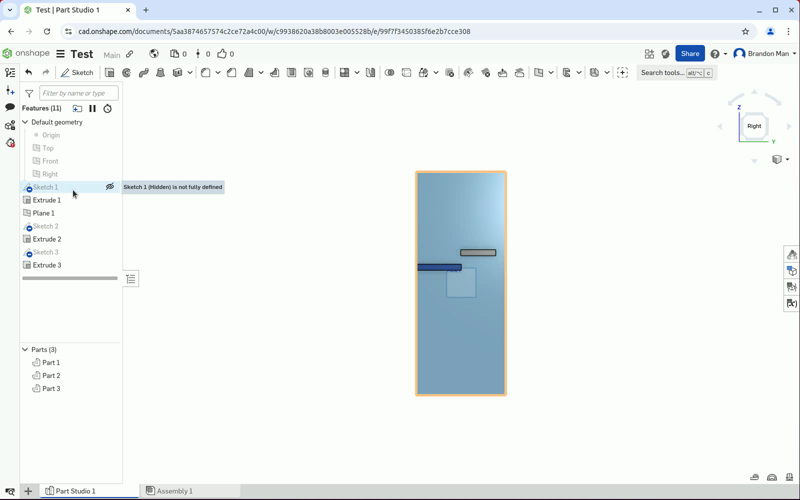
click(73, 189)
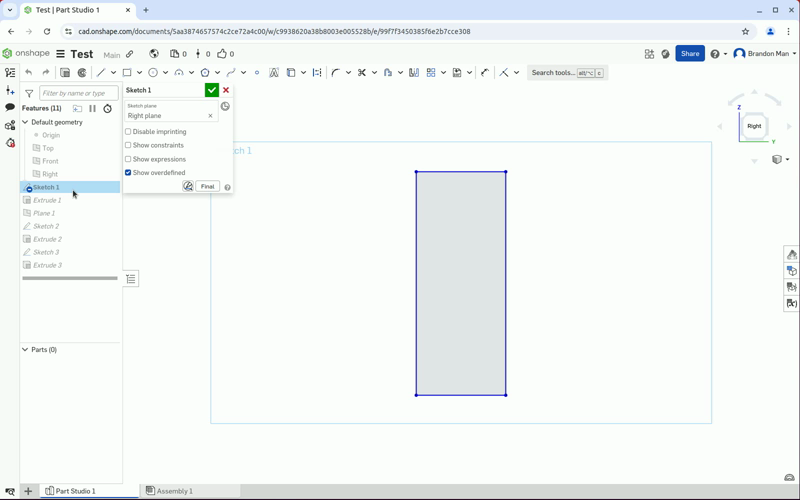
mouse_move(229, 92)
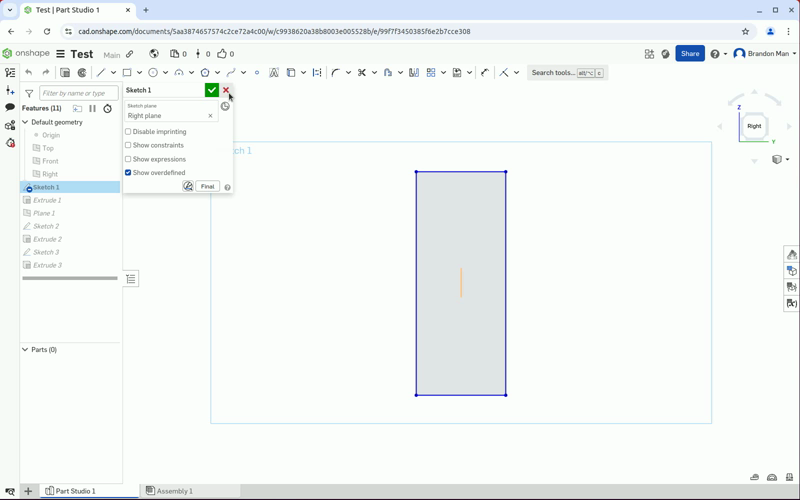
click(229, 92)
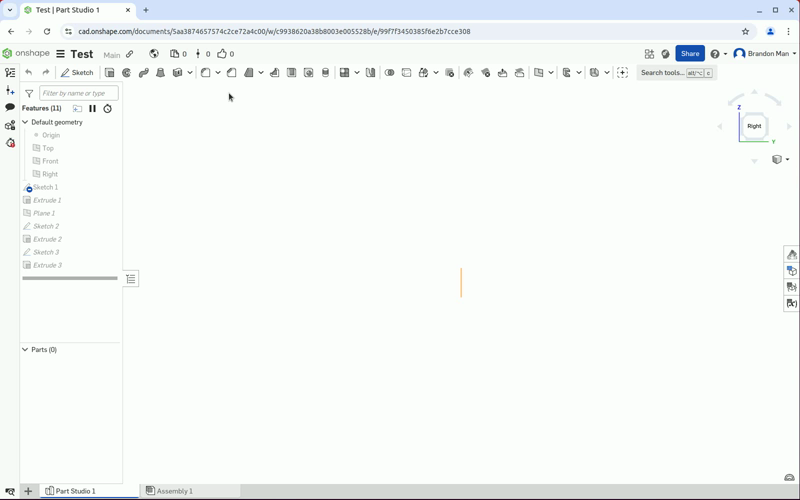
key(shift+s)
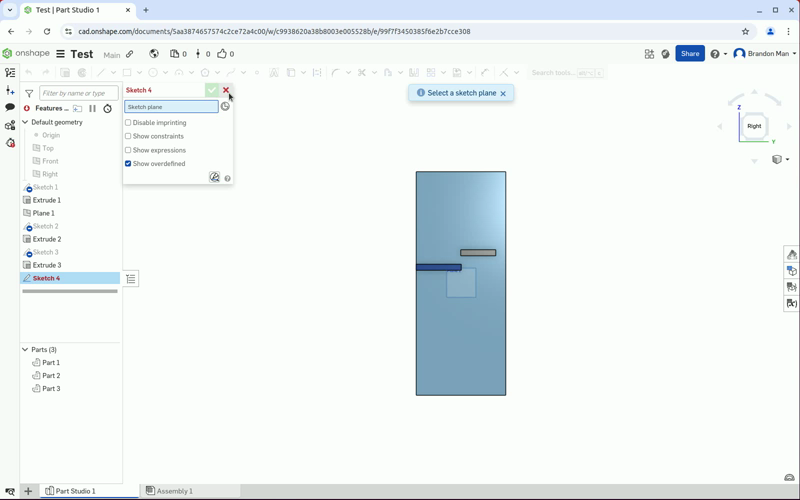
mouse_move(73, 215)
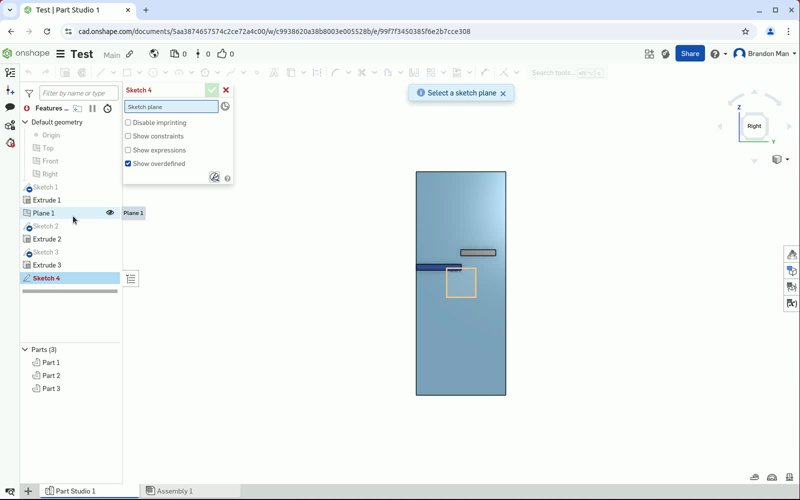
click(73, 215)
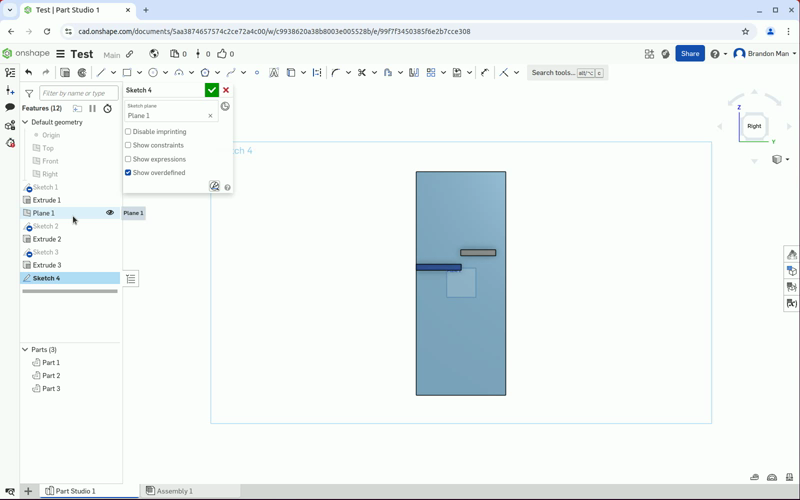
mouse_move(73, 352)
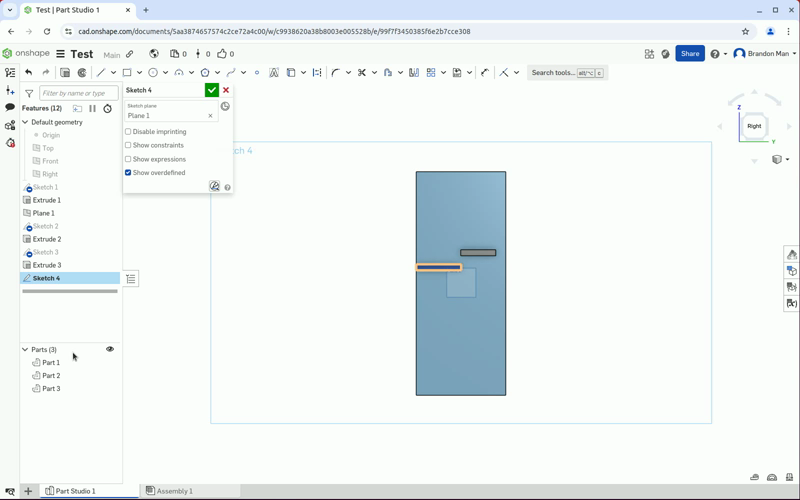
key(y)
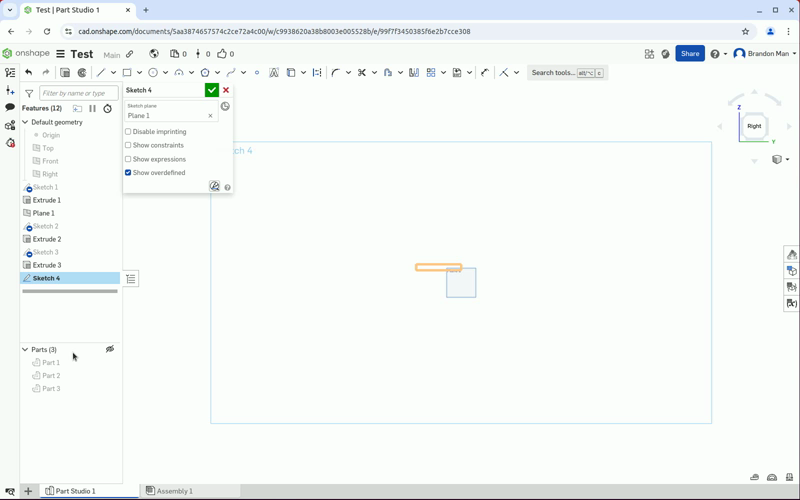
key(l)
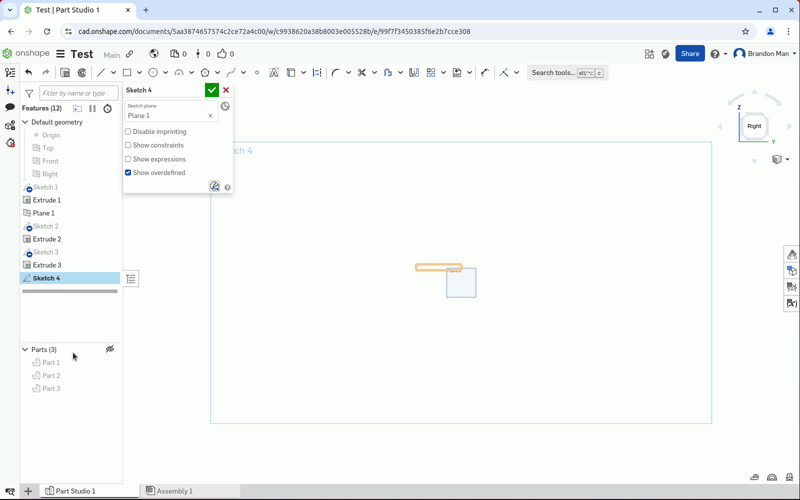
key_down(shift)
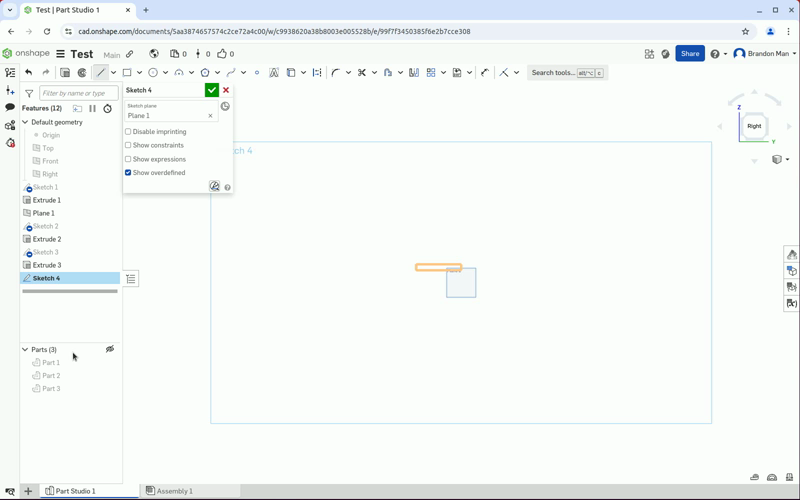
mouse_move(460, 270)
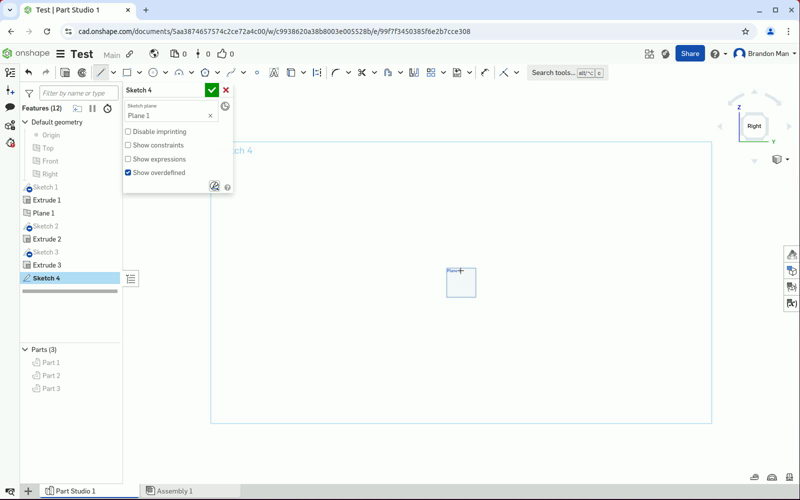
click(460, 270)
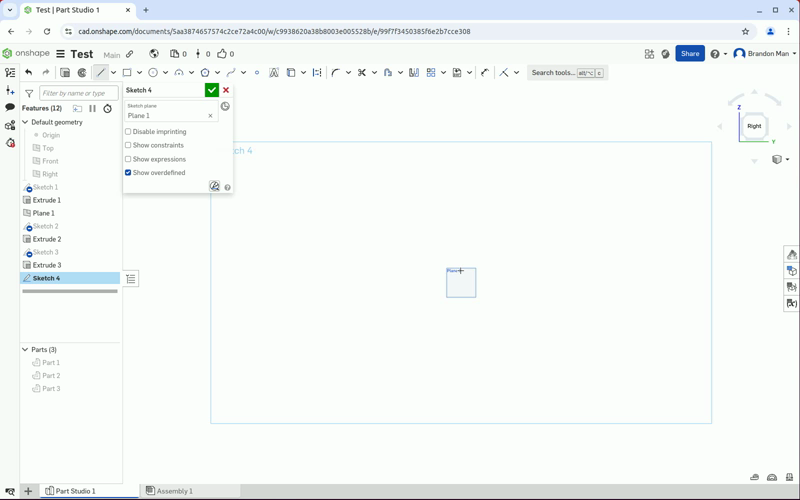
key_up(shift)
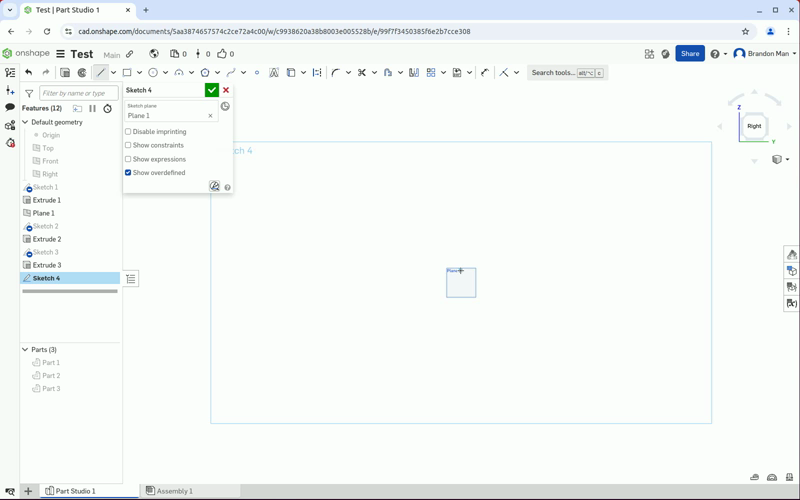
key_down(shift)
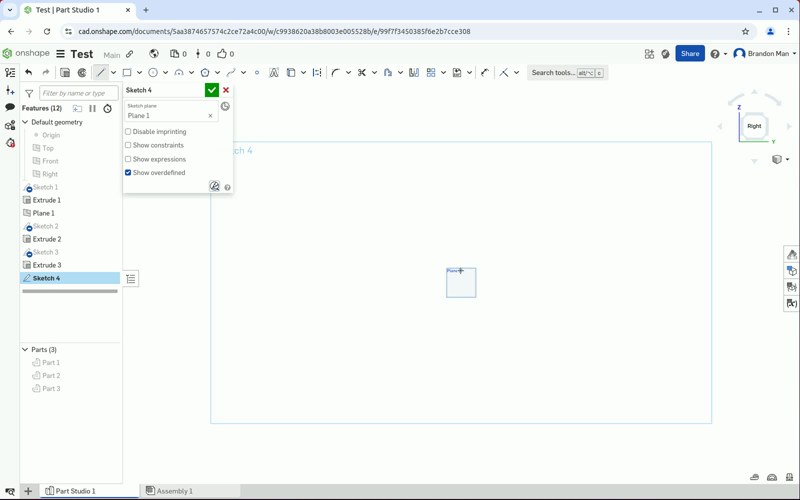
mouse_move(490, 270)
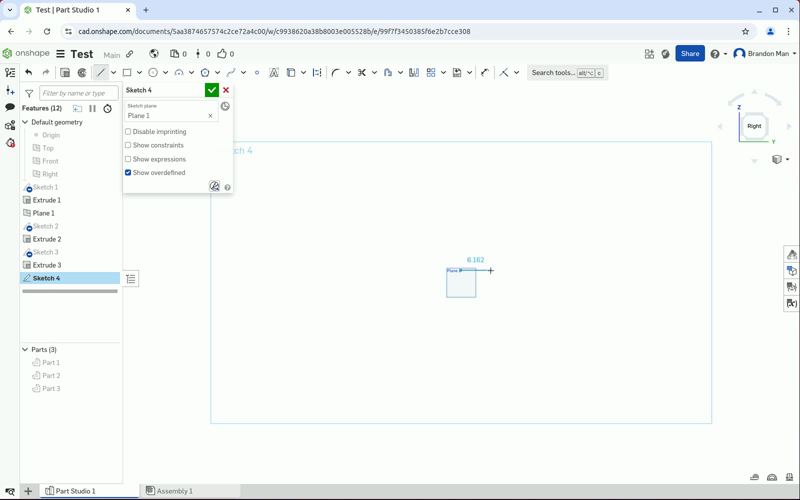
mouse_move(495, 270)
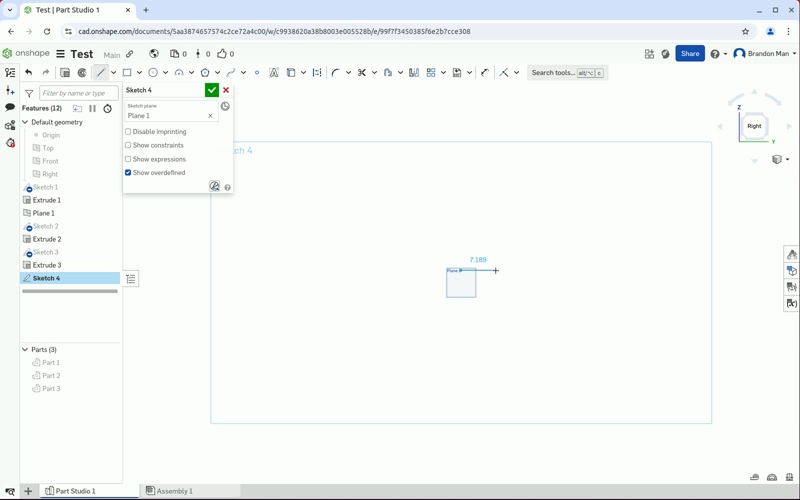
click(495, 270)
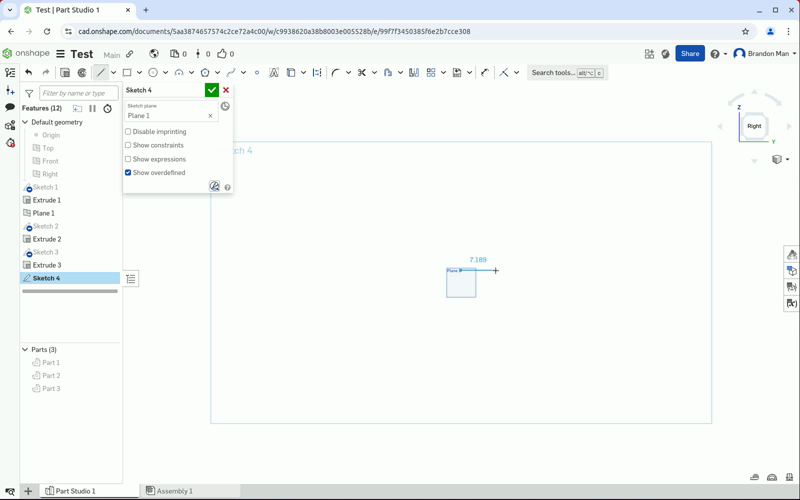
key_up(shift)
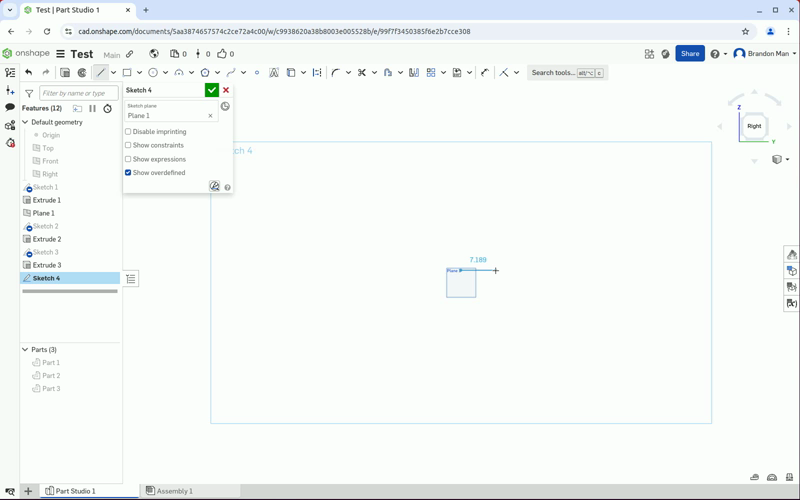
key_down(shift)
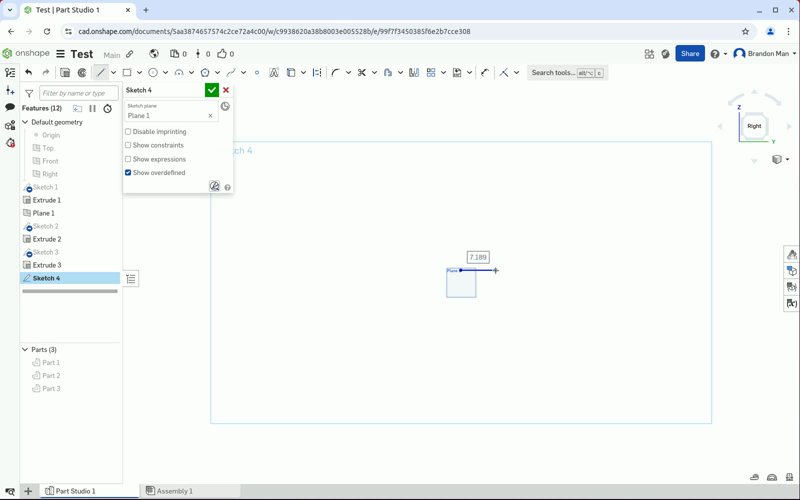
mouse_move(525, 270)
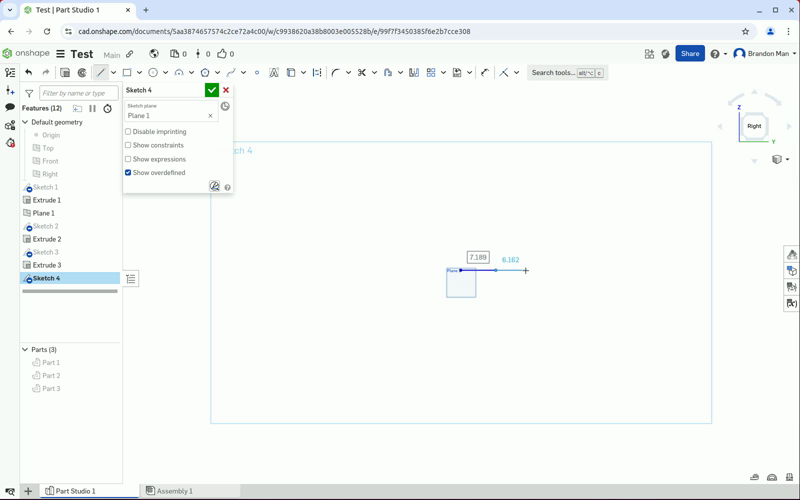
mouse_move(495, 264)
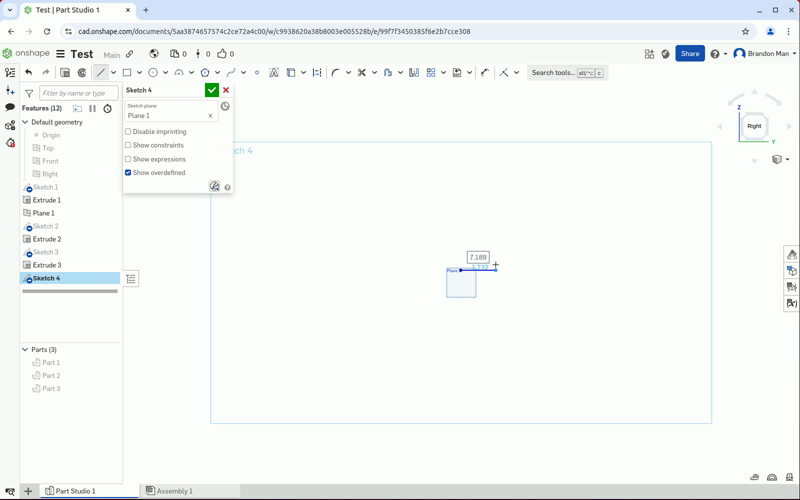
scroll(6)
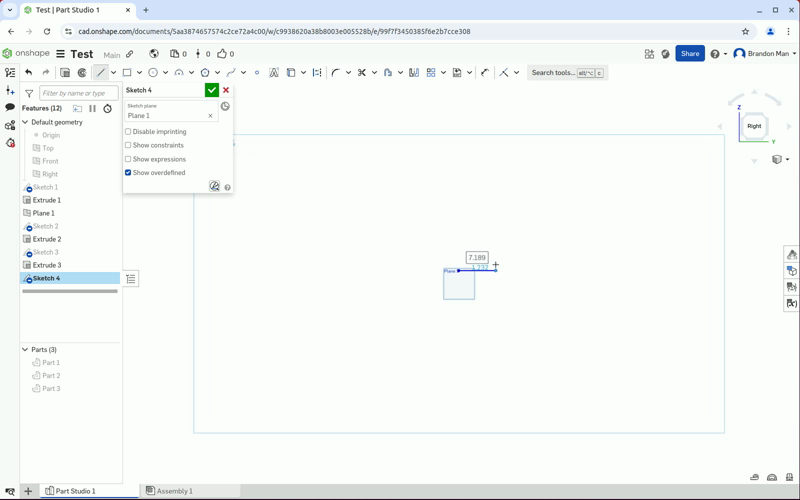
scroll(6)
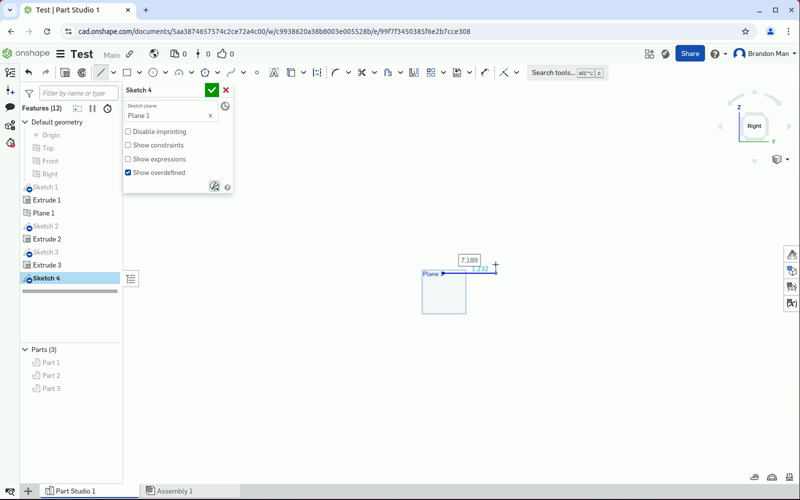
scroll(6)
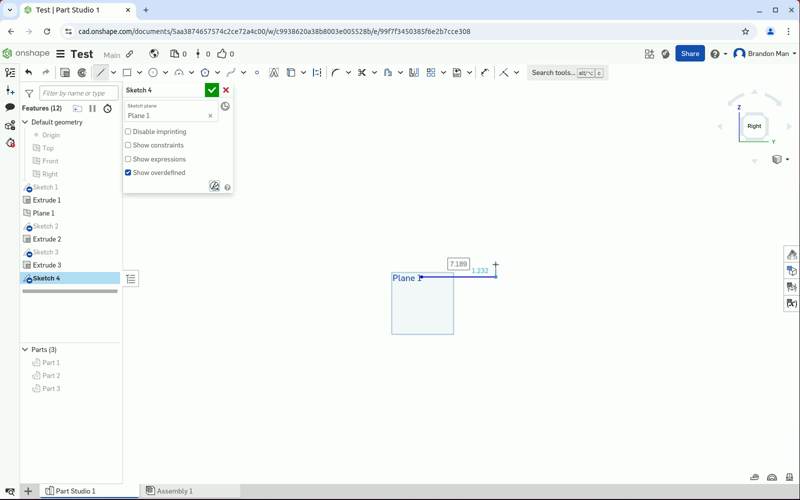
scroll(6)
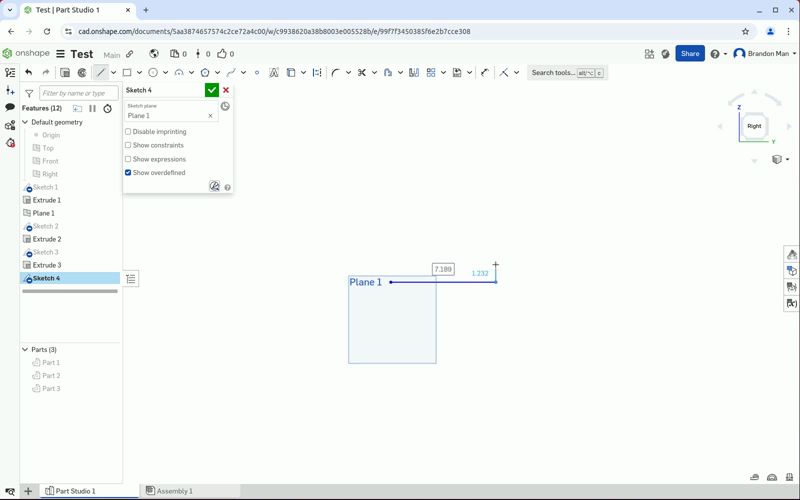
scroll(6)
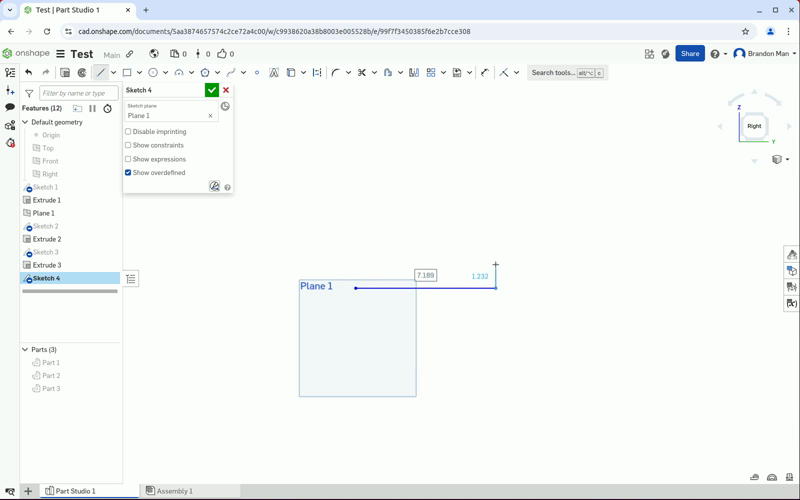
scroll(6)
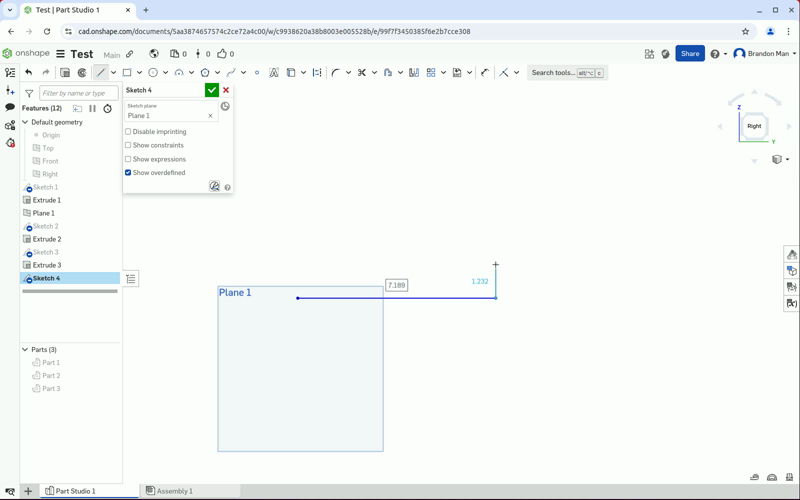
scroll(6)
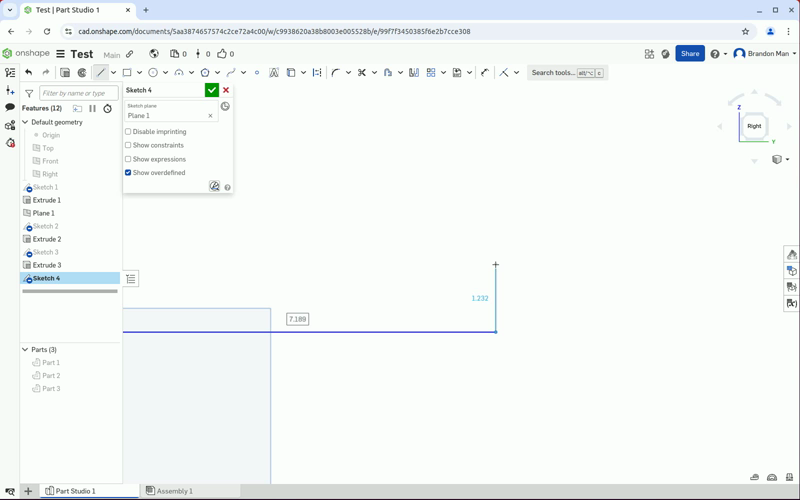
click(495, 264)
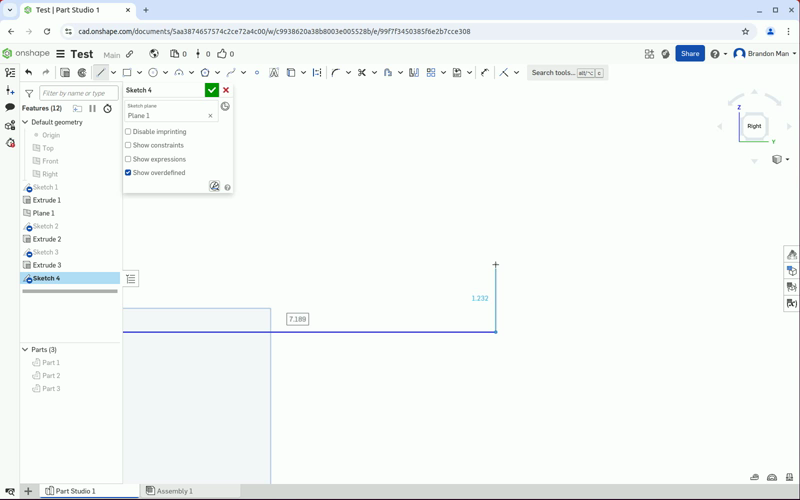
scroll(-6)
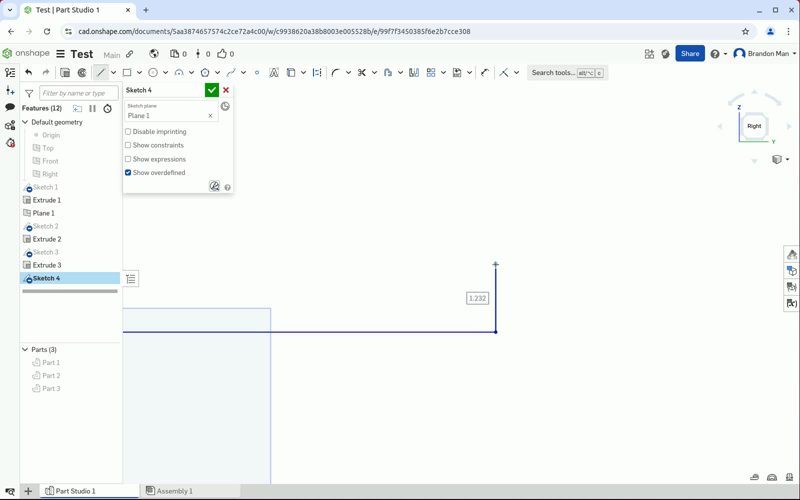
scroll(-6)
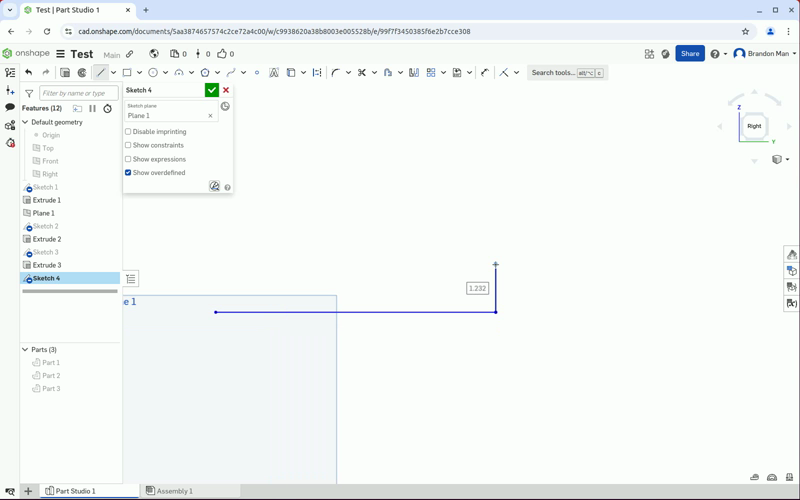
scroll(-6)
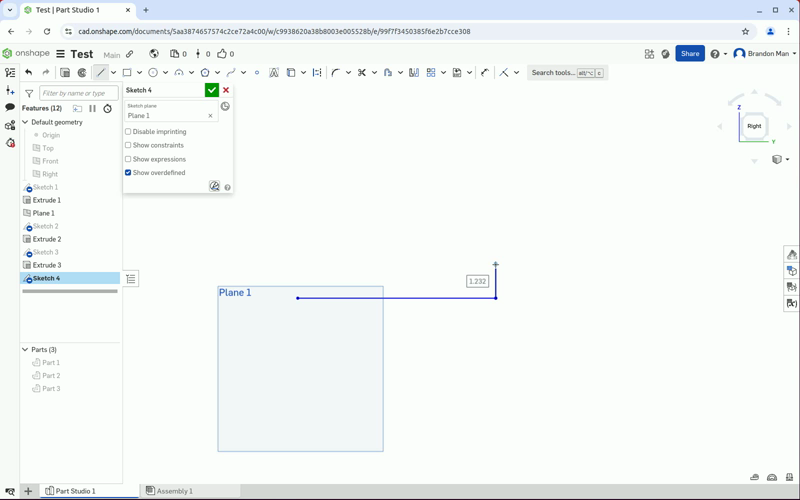
scroll(-6)
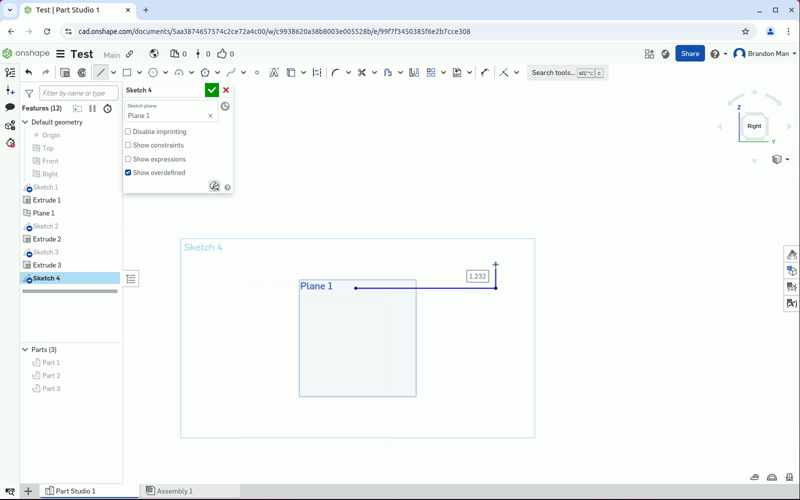
scroll(-6)
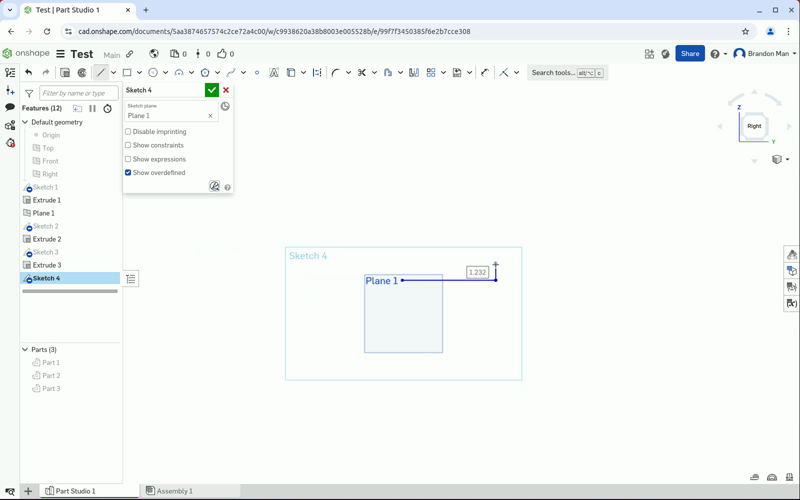
scroll(-6)
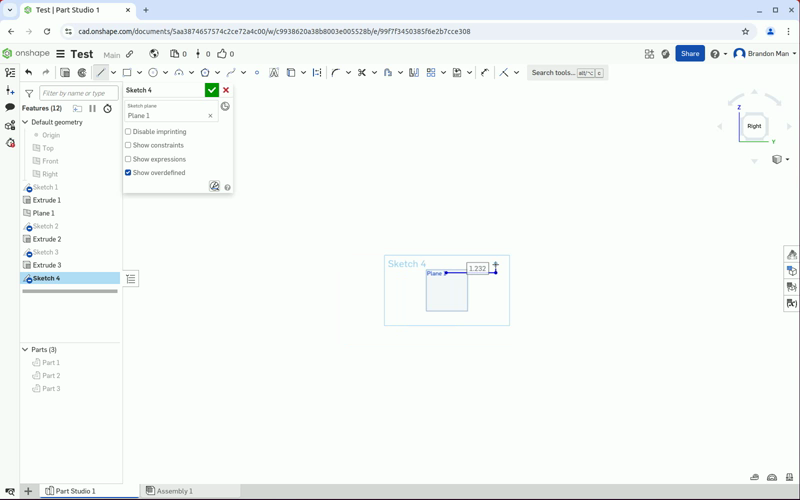
scroll(-6)
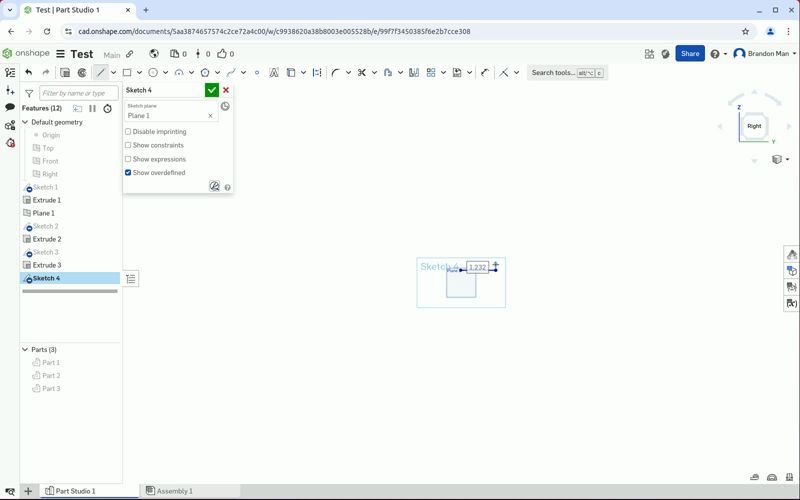
key_up(shift)
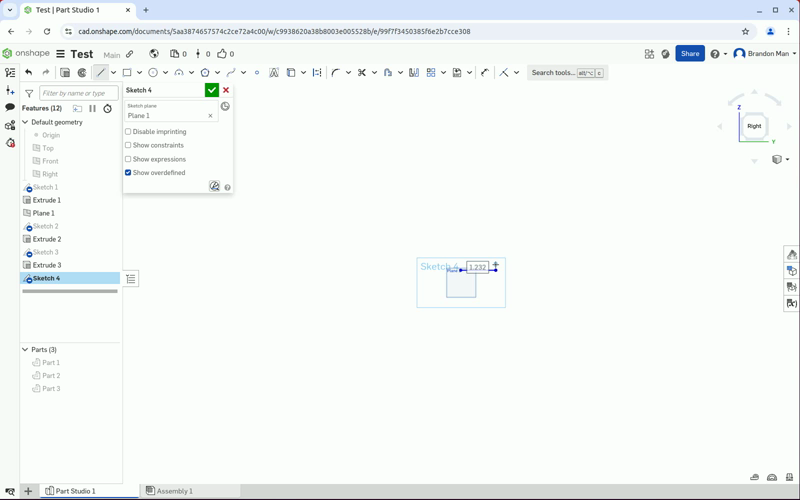
key_down(shift)
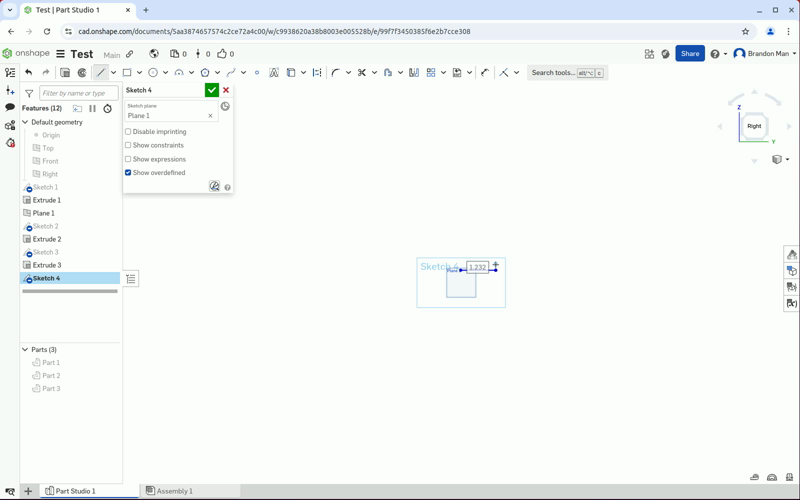
mouse_move(525, 264)
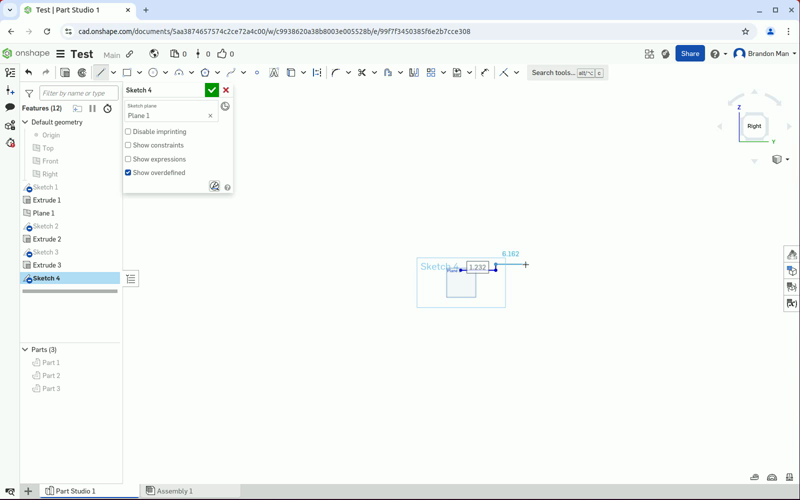
mouse_move(460, 264)
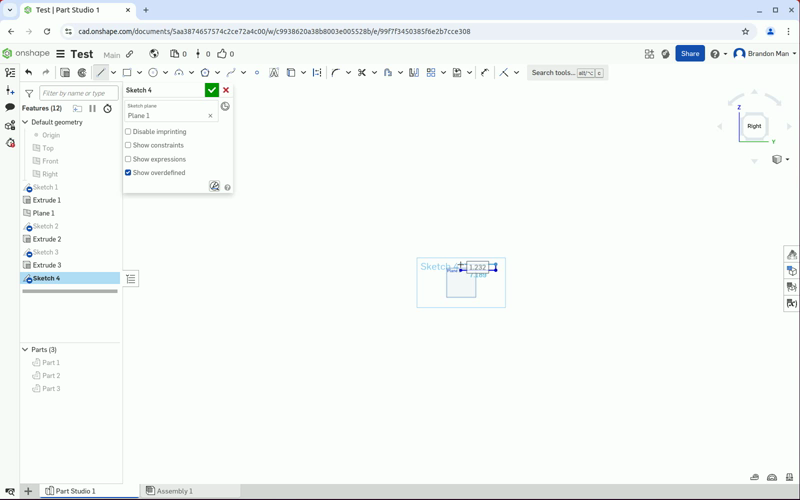
click(460, 264)
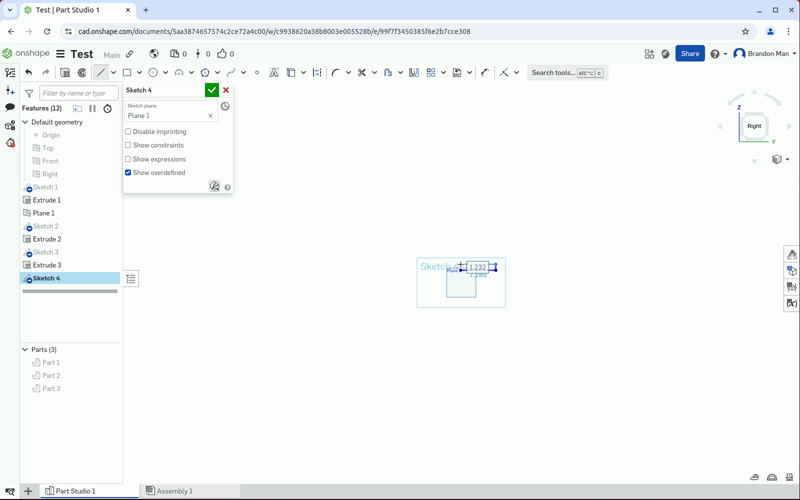
key_up(shift)
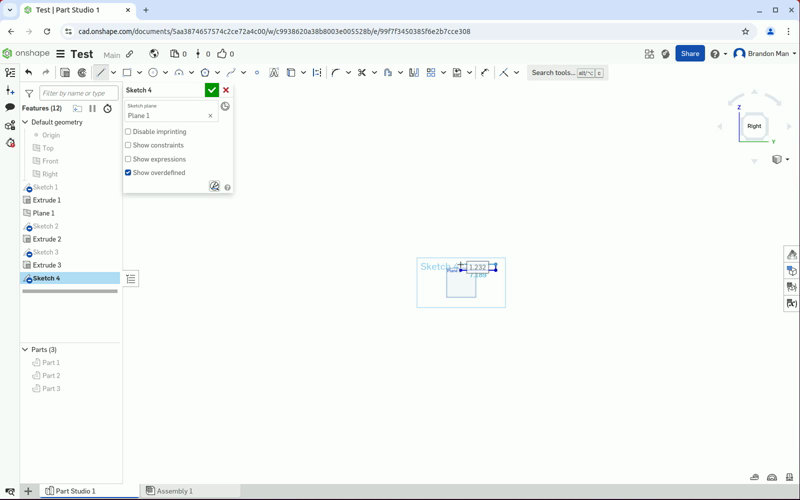
mouse_move(490, 264)
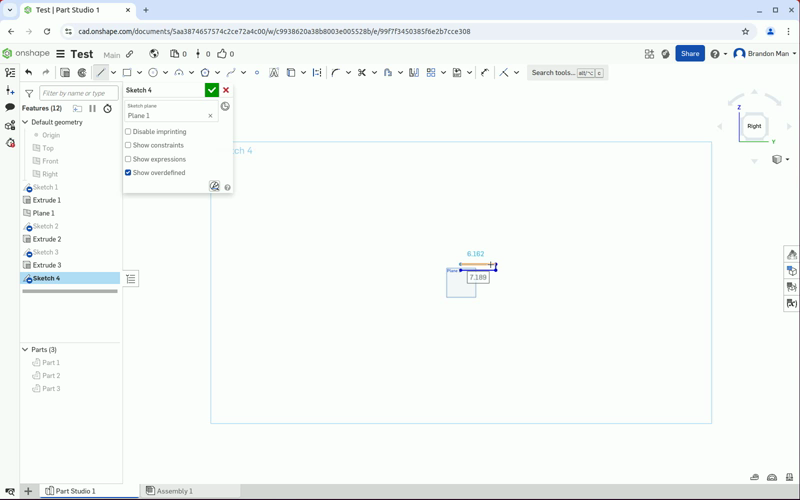
key_down(shift)
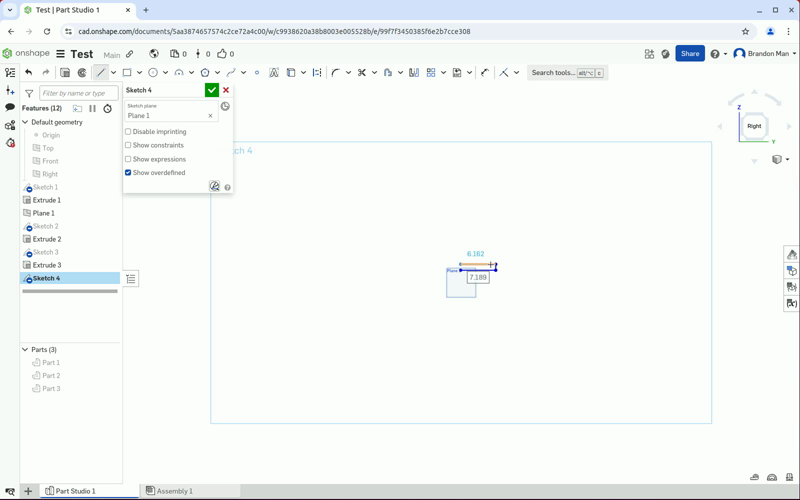
mouse_move(460, 270)
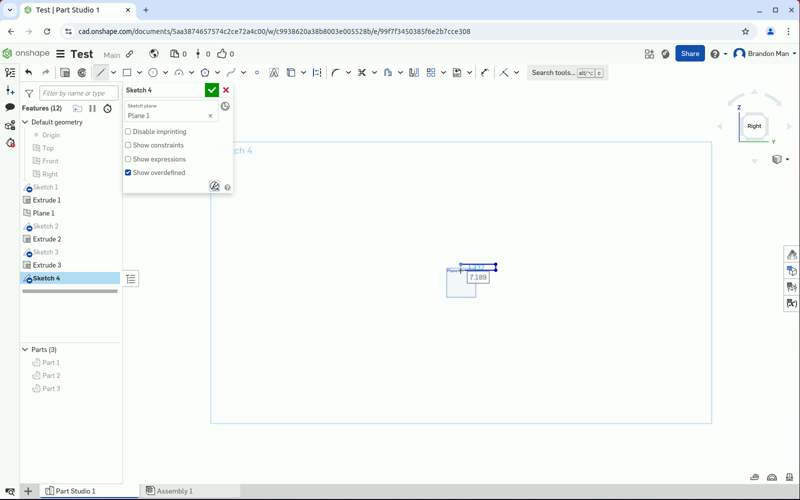
scroll(6)
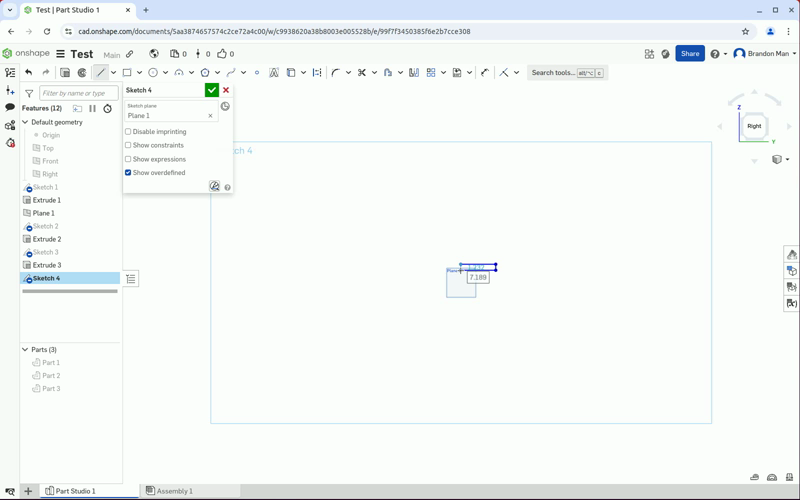
scroll(6)
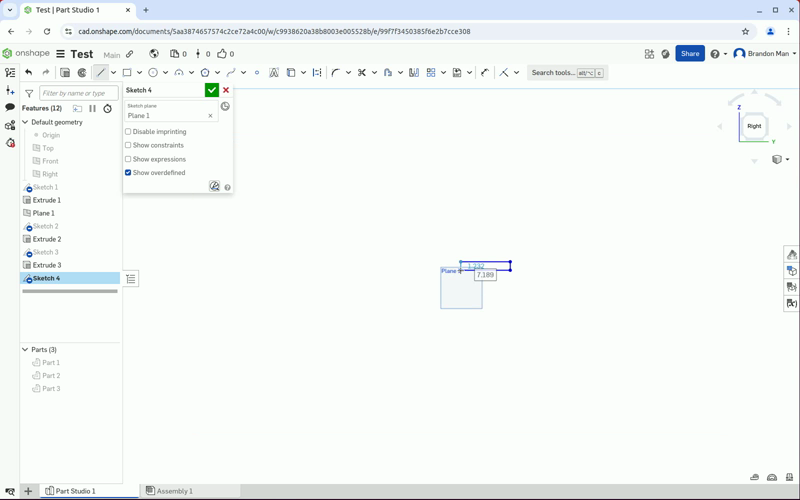
scroll(6)
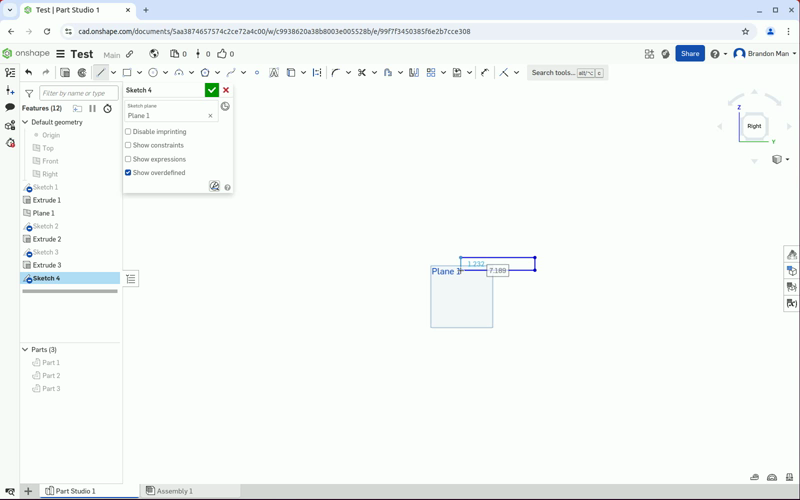
scroll(6)
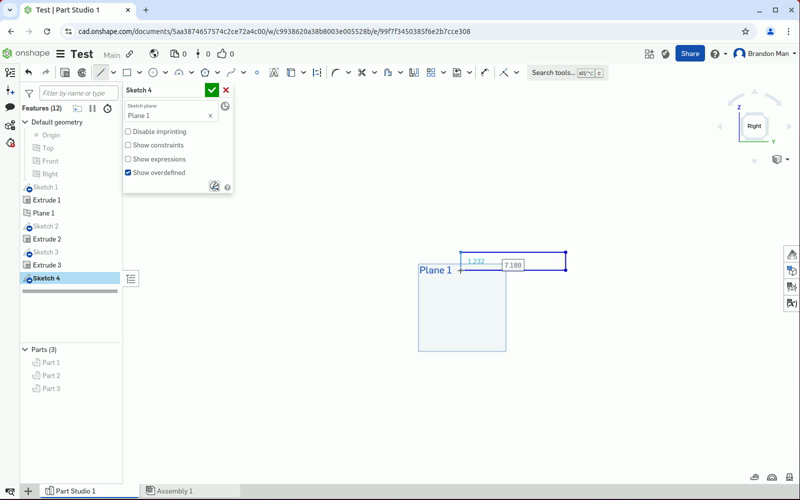
scroll(6)
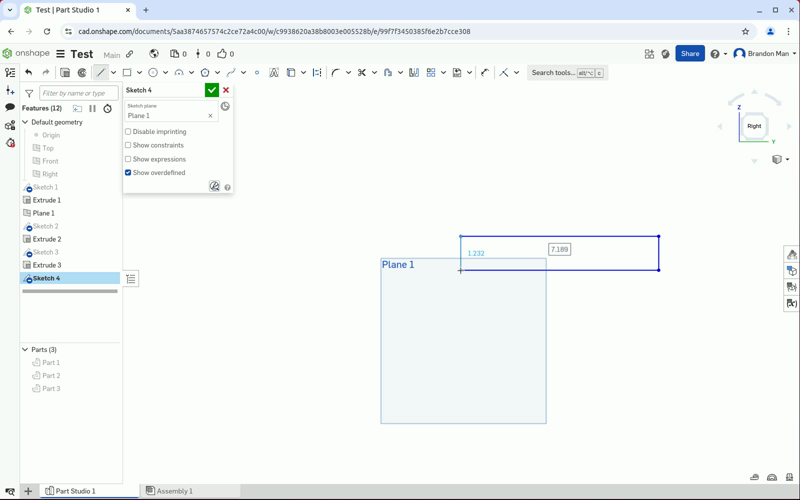
scroll(6)
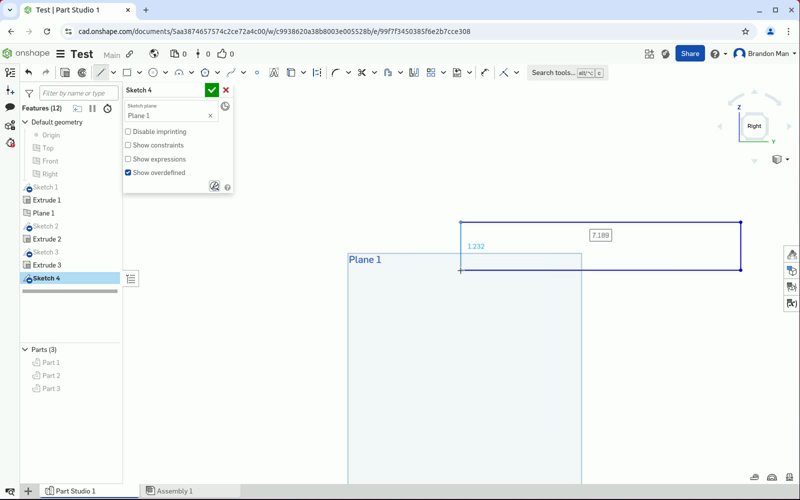
scroll(6)
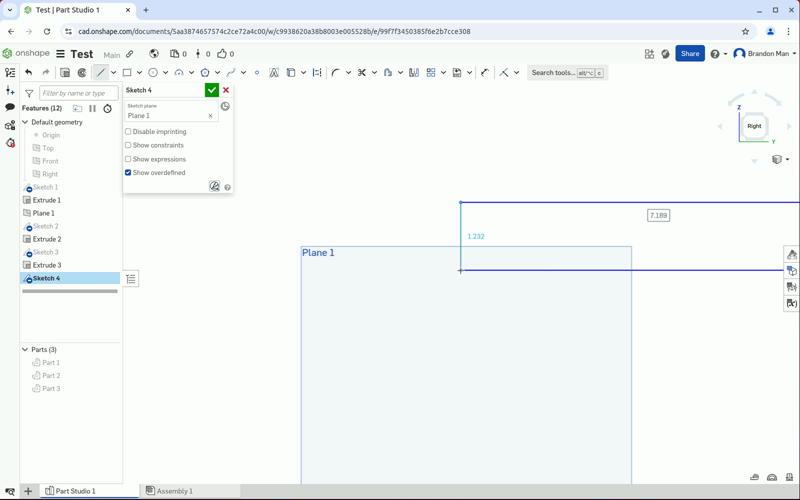
key_up(shift)
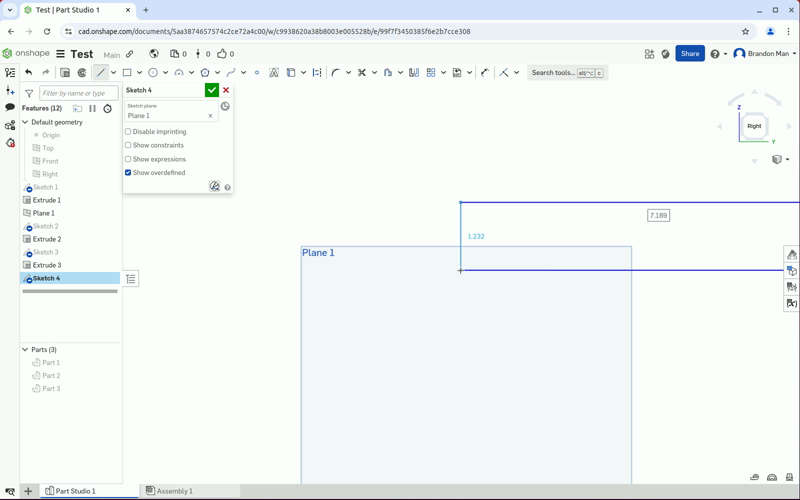
click(460, 270)
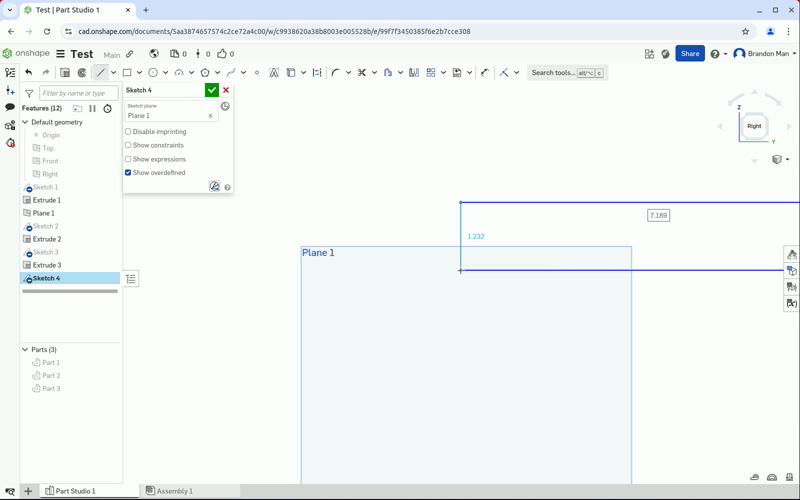
scroll(-6)
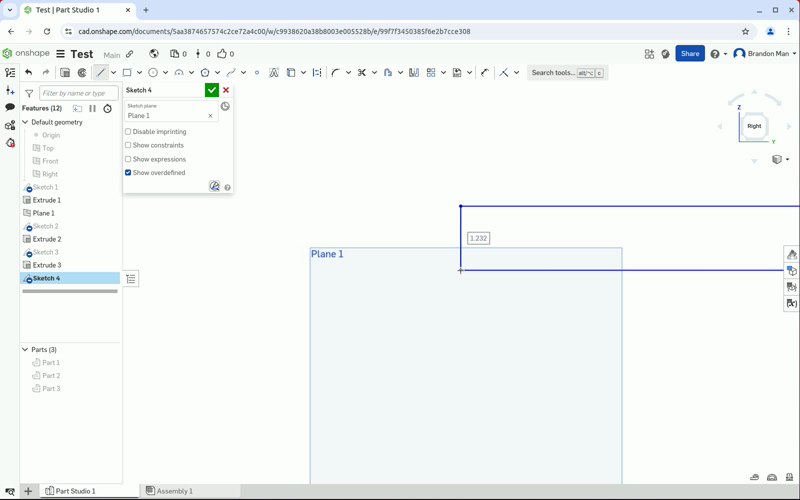
scroll(-6)
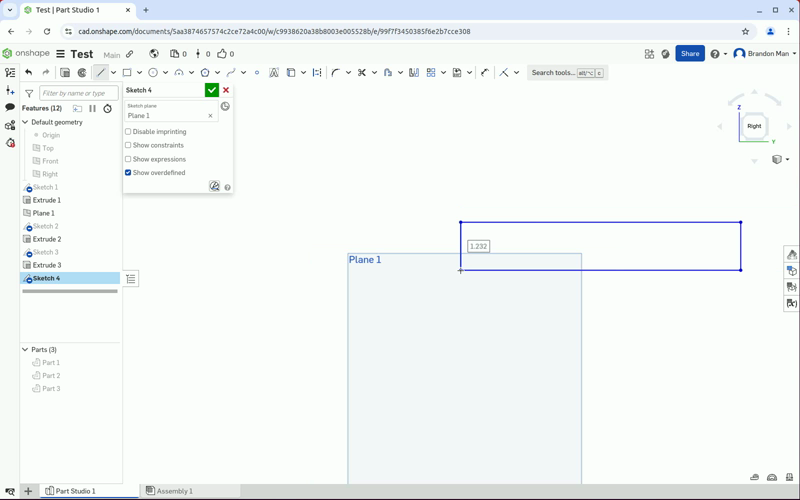
scroll(-6)
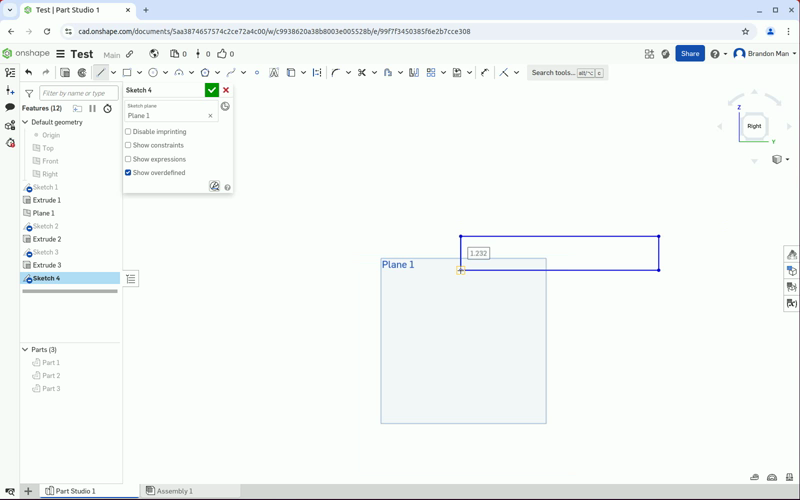
scroll(-6)
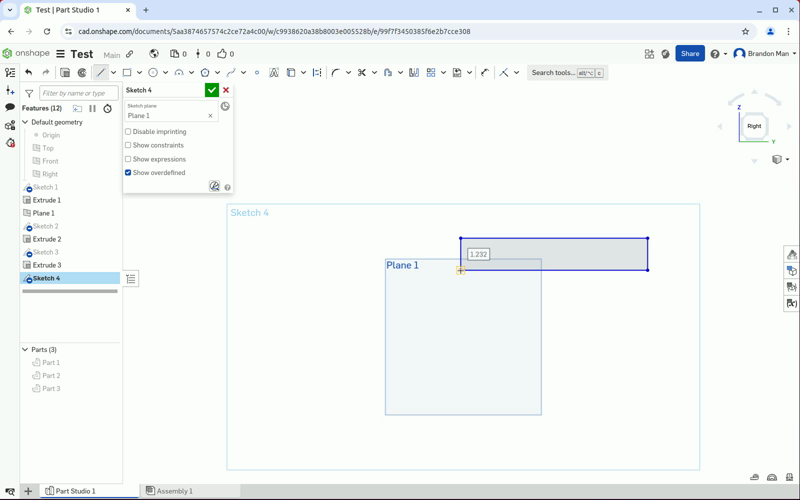
scroll(-6)
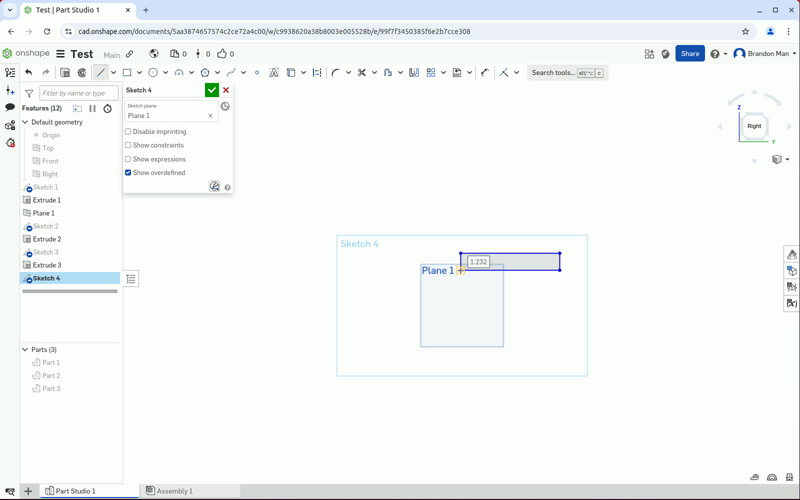
scroll(-6)
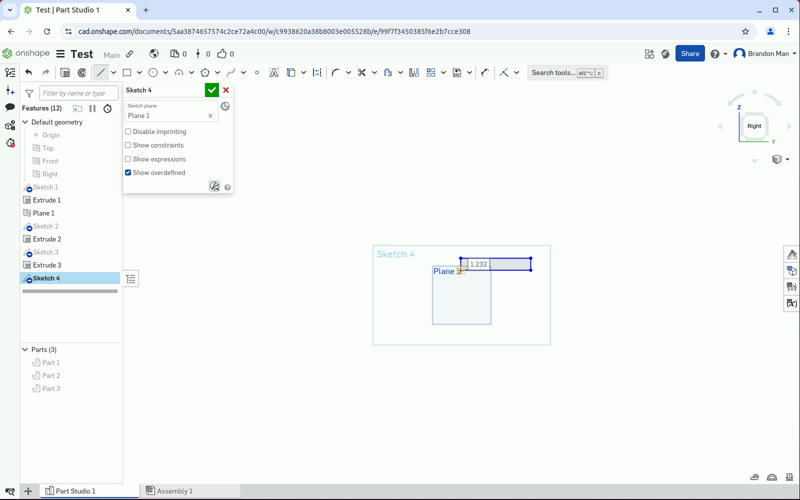
scroll(-6)
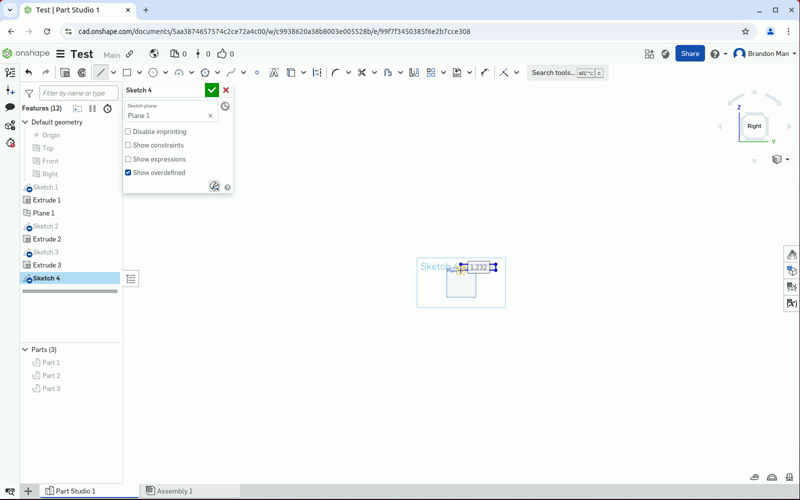
key(esc)
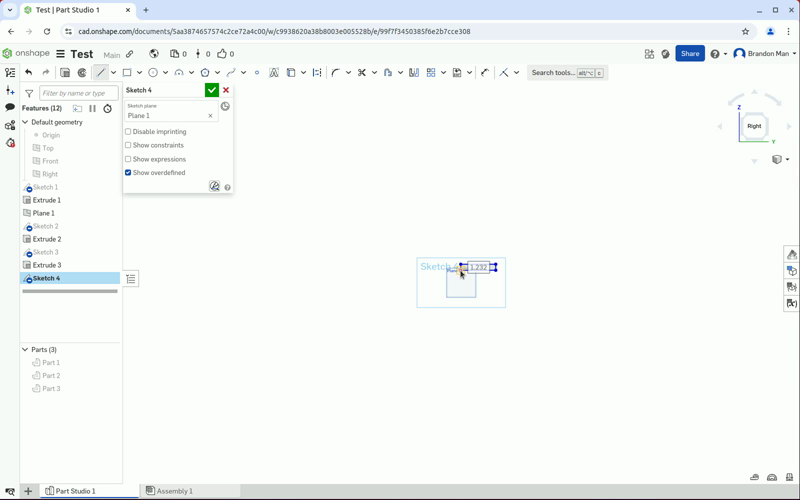
mouse_move(464, 268)
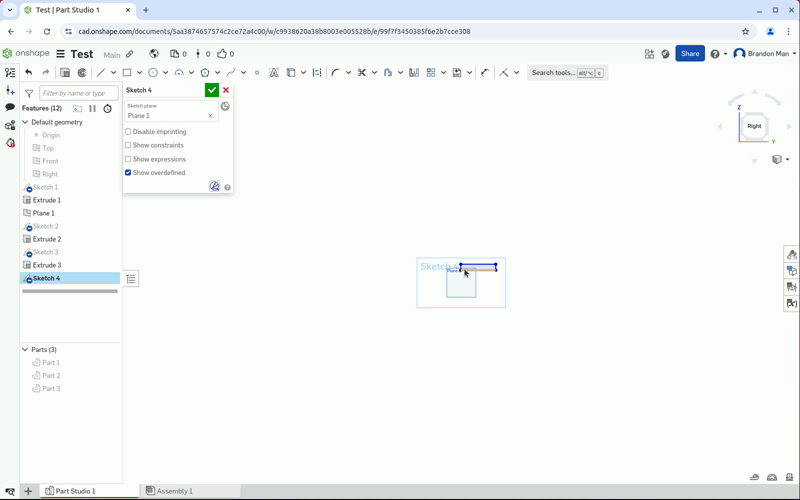
scroll(6)
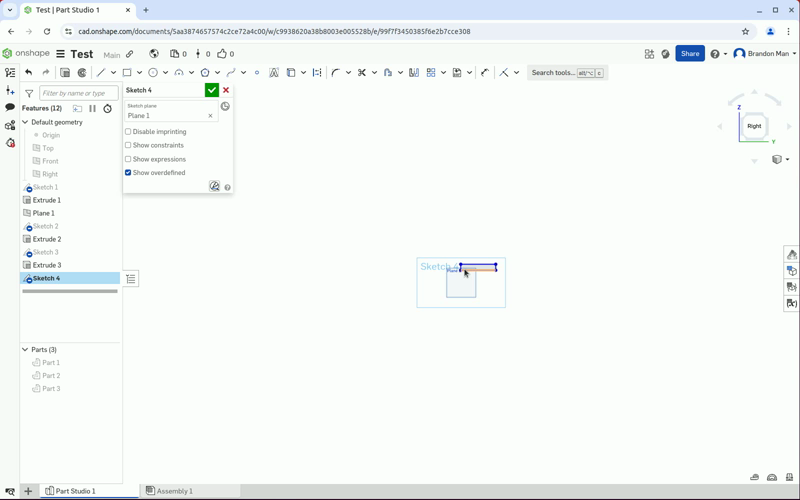
scroll(6)
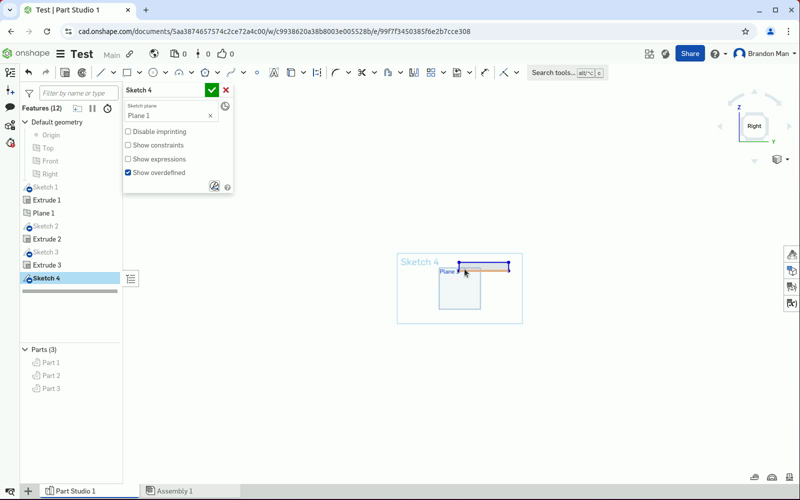
scroll(6)
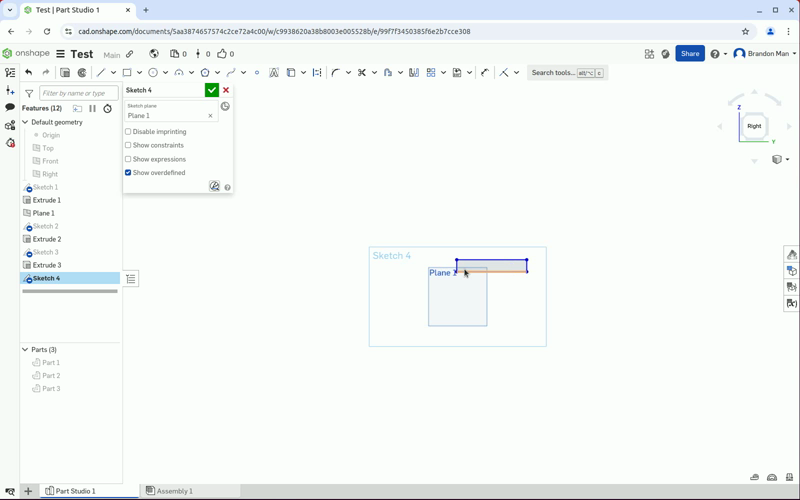
scroll(6)
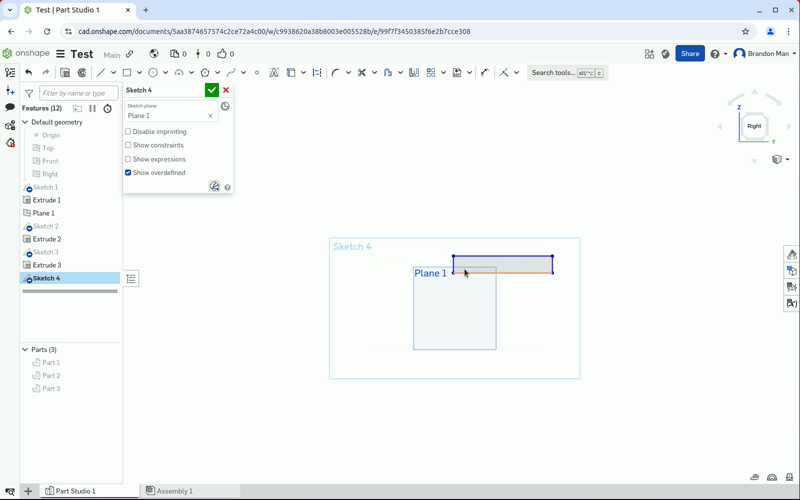
scroll(6)
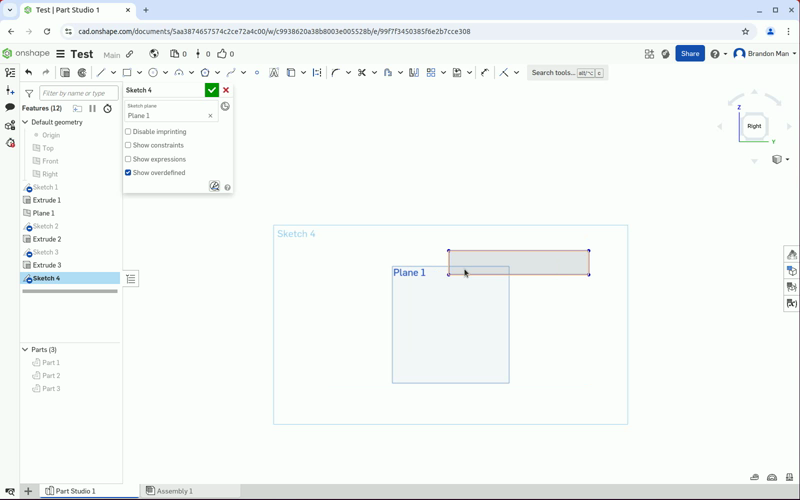
scroll(6)
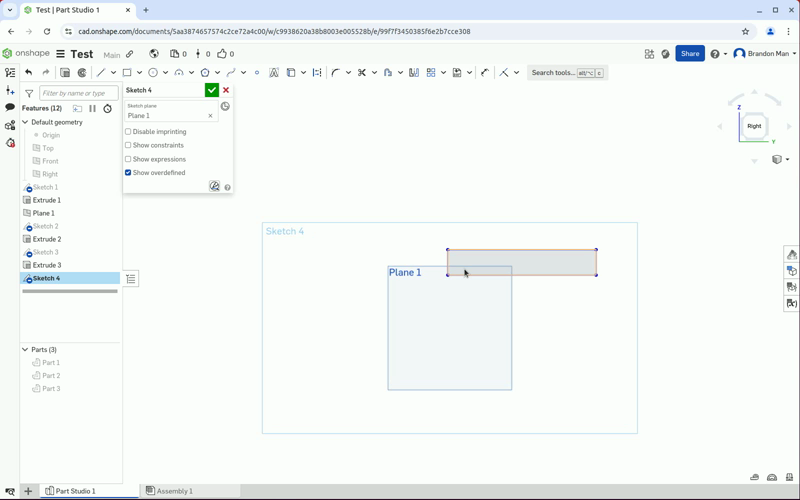
scroll(6)
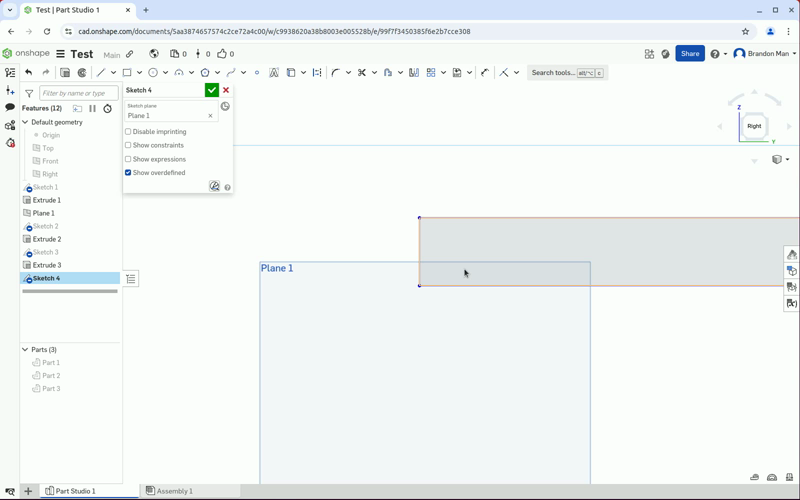
click(464, 268)
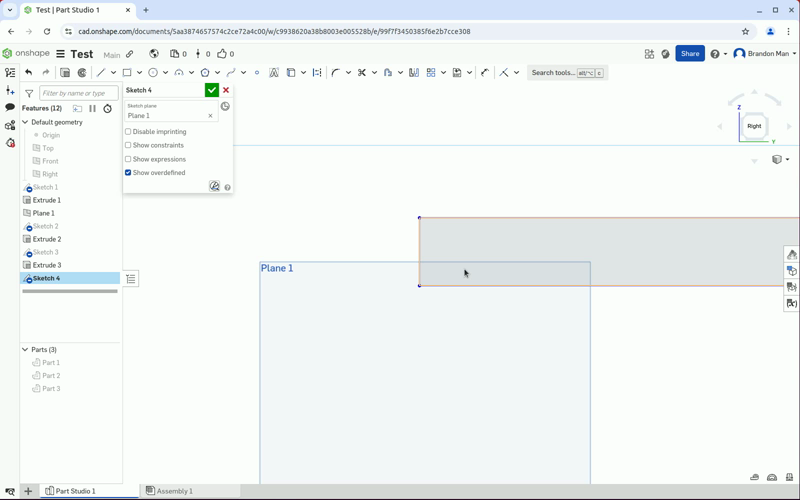
scroll(-6)
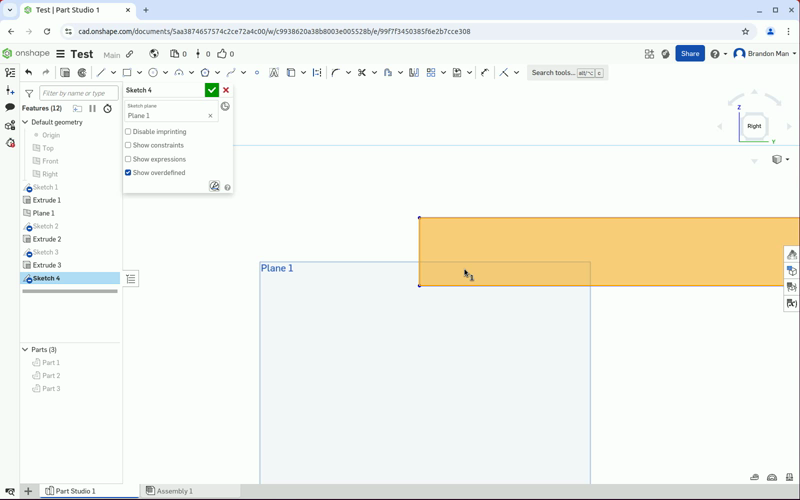
scroll(-6)
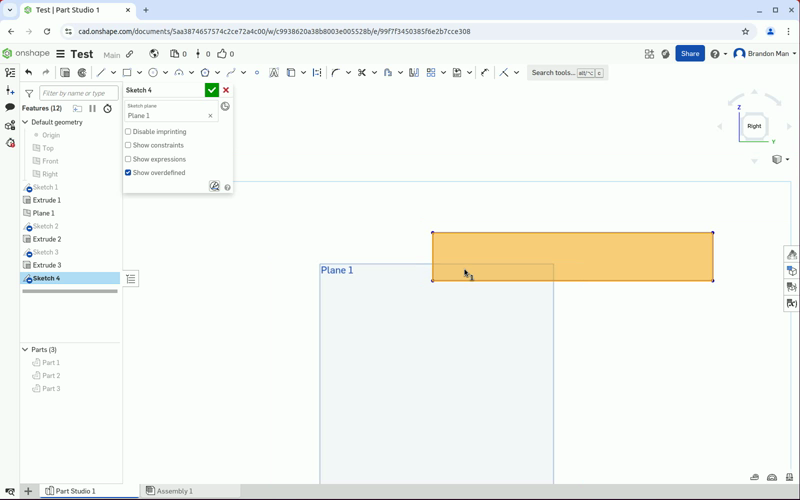
scroll(-6)
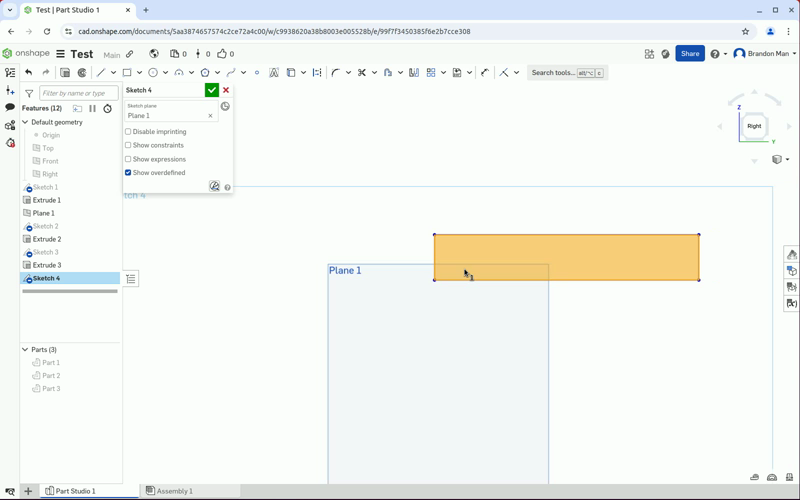
scroll(-6)
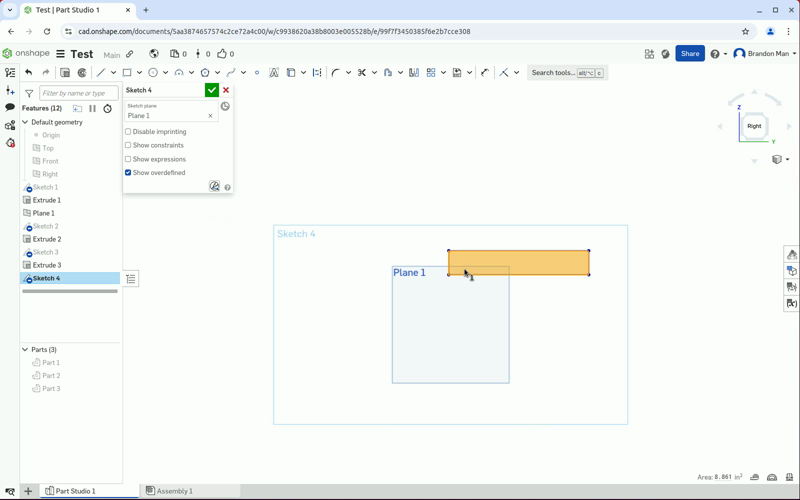
scroll(-6)
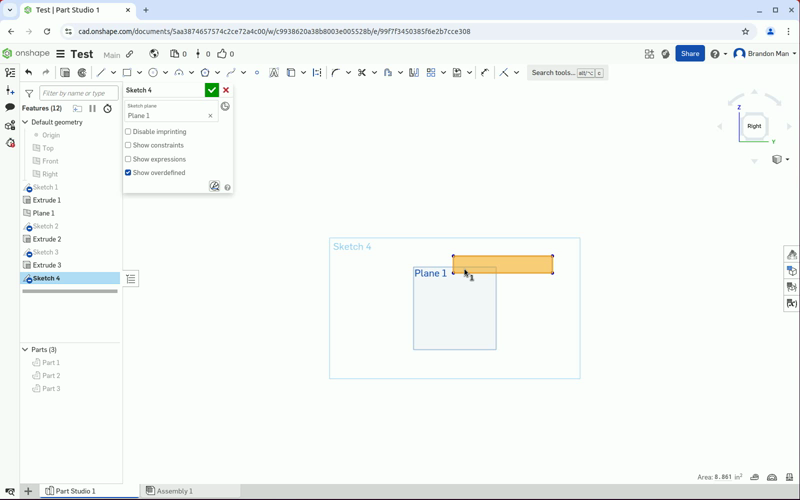
scroll(-6)
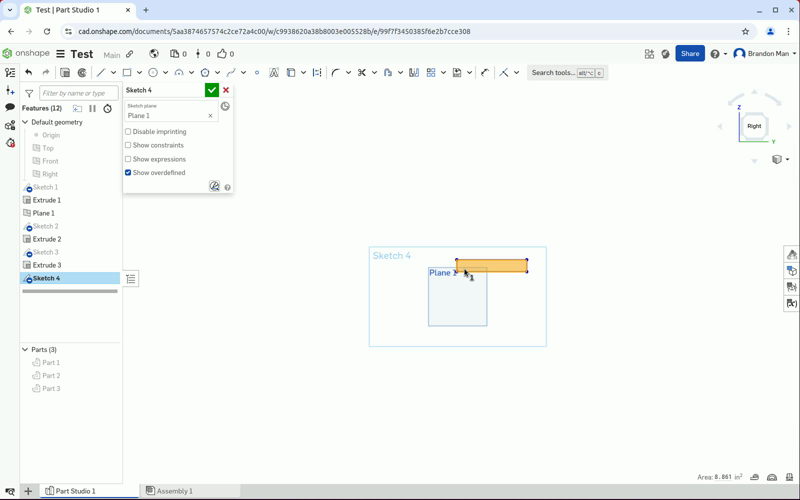
scroll(-6)
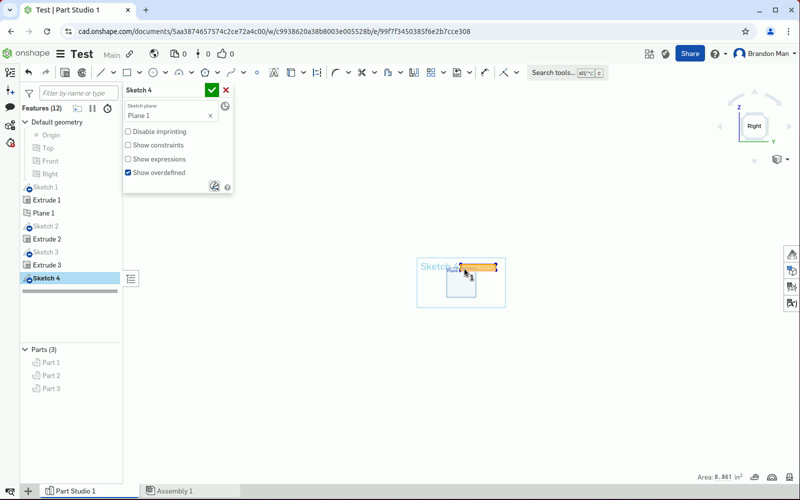
mouse_move(73, 352)
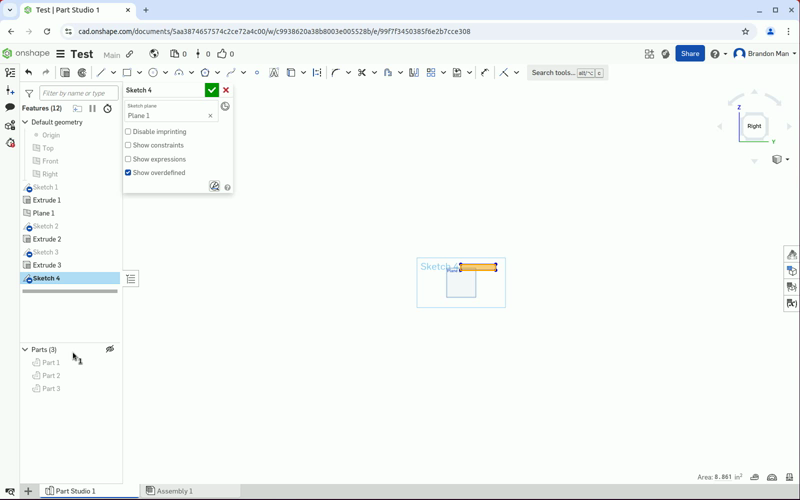
key(shift+y)
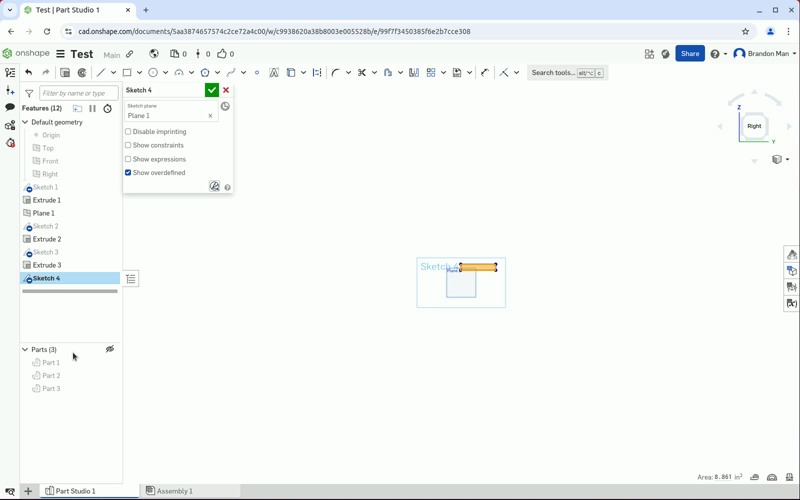
key(shift+e)
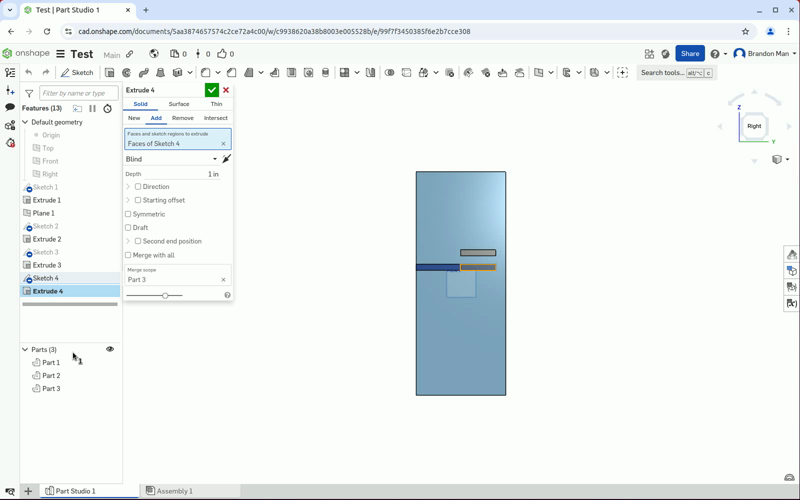
mouse_move(143, 106)
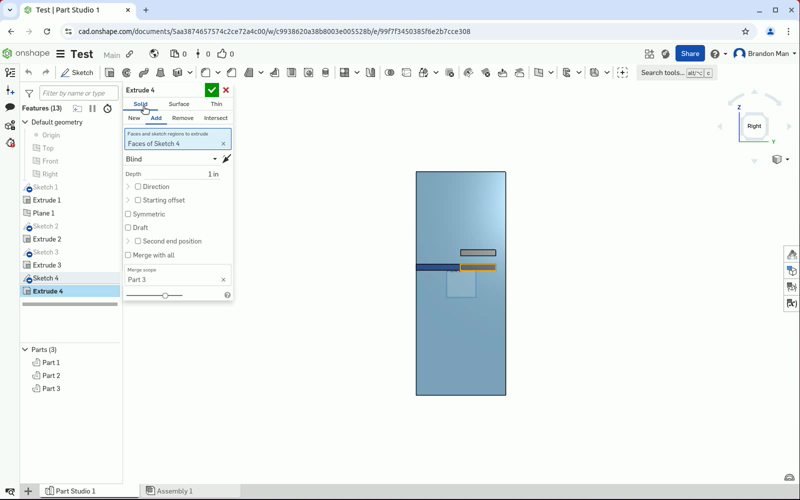
click(143, 106)
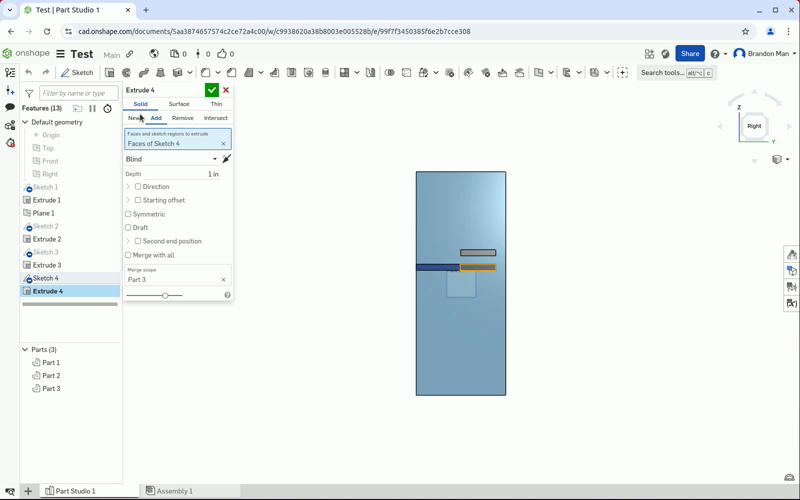
mouse_move(137, 120)
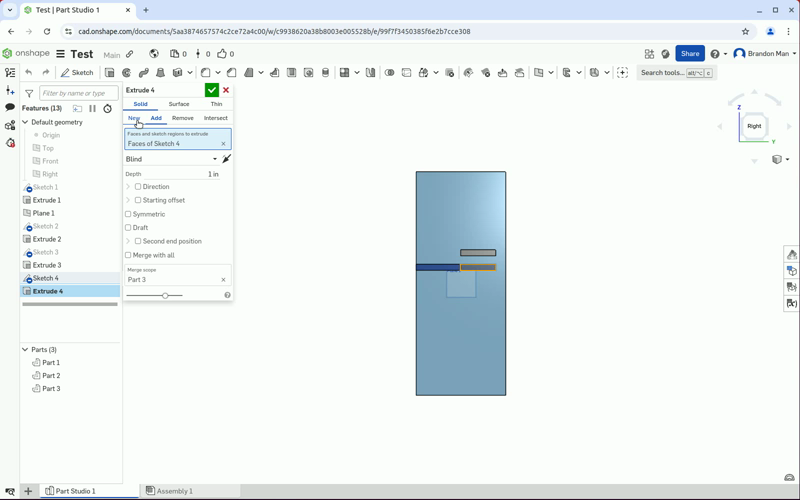
click(137, 120)
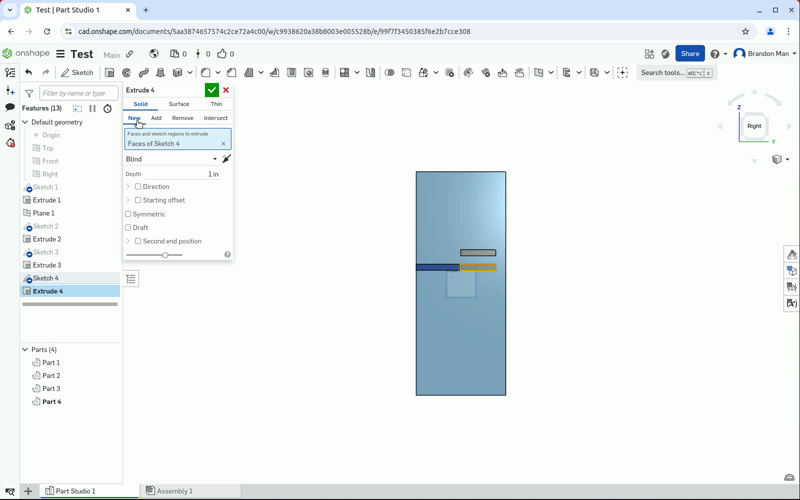
key(tab, 4)
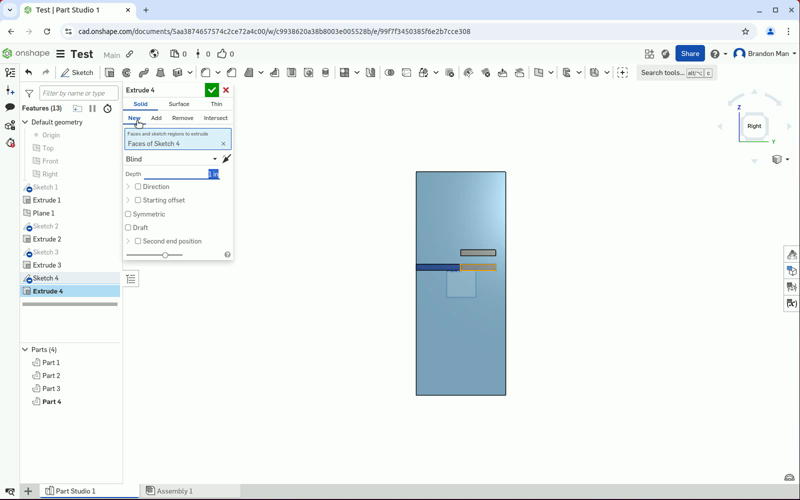
text(0.481)
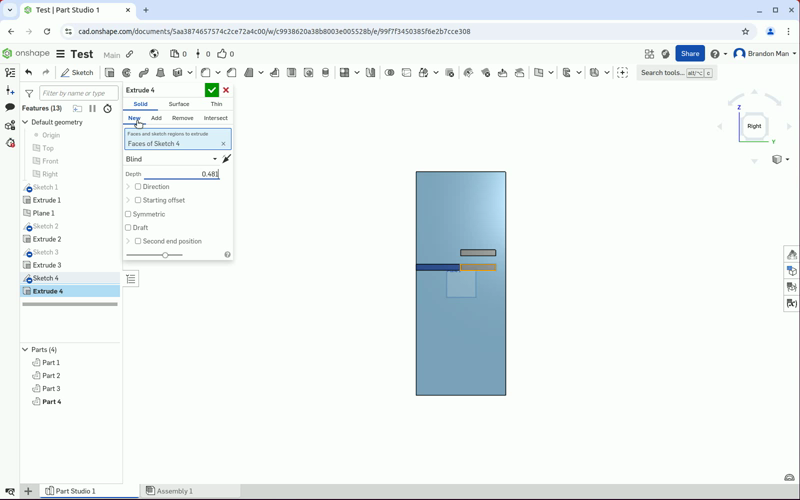
key(enter)
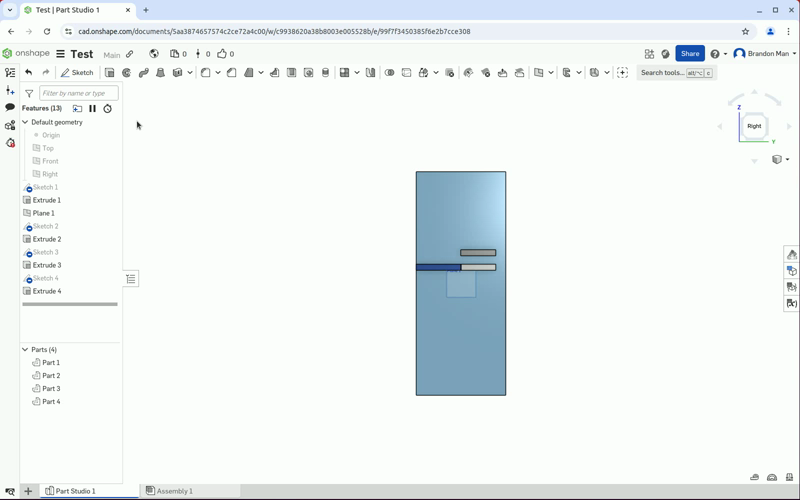
key(shift+h)
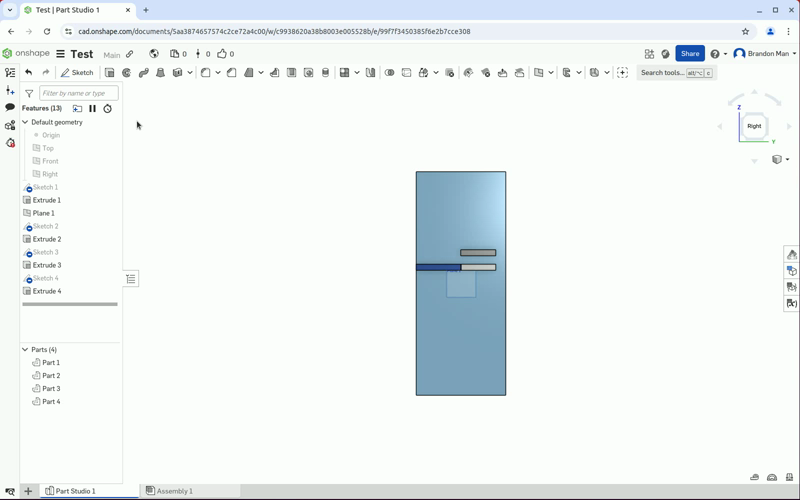
key(shift+h)
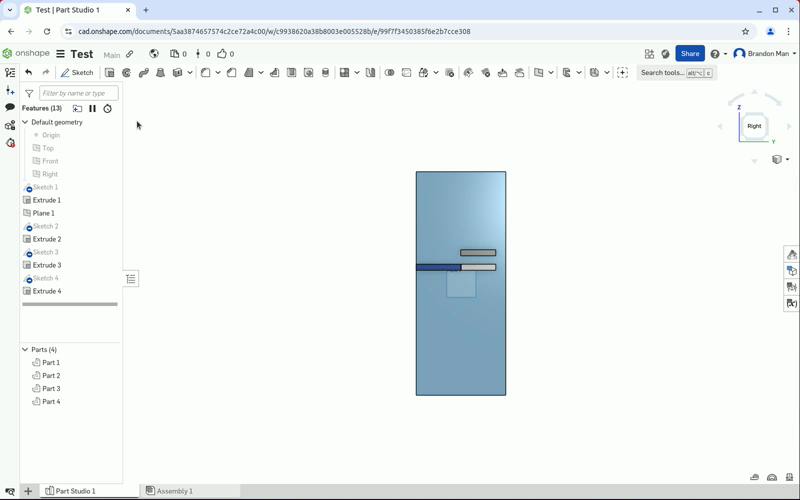
mouse_move(73, 189)
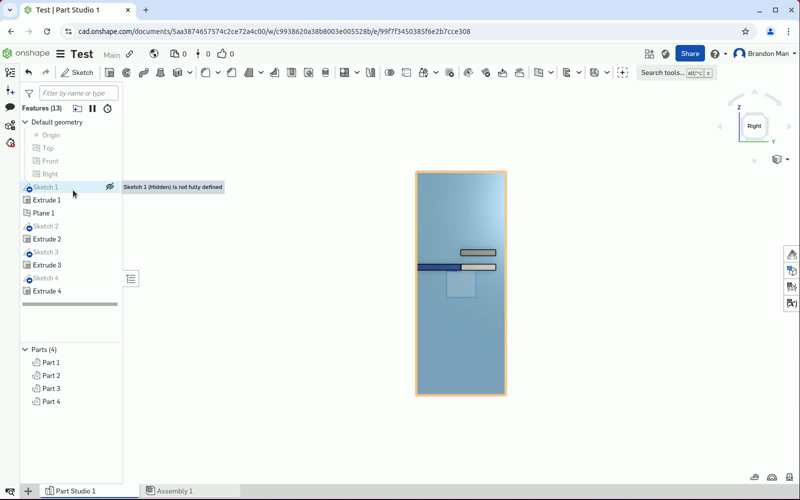
click(73, 189)
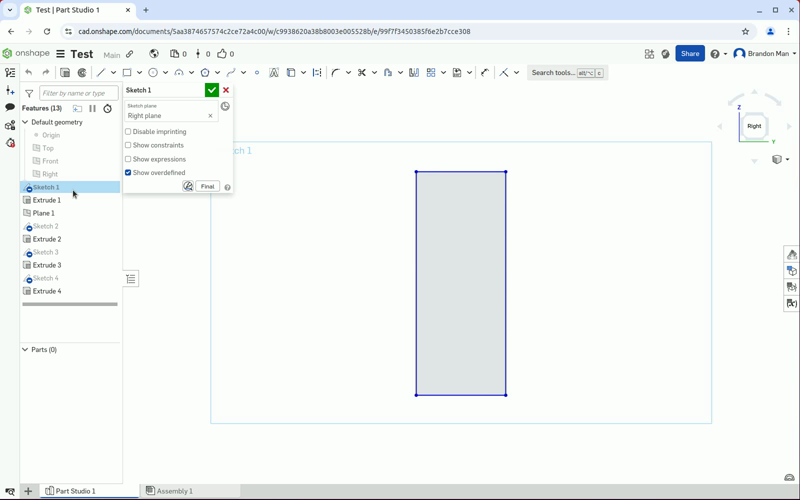
mouse_move(229, 92)
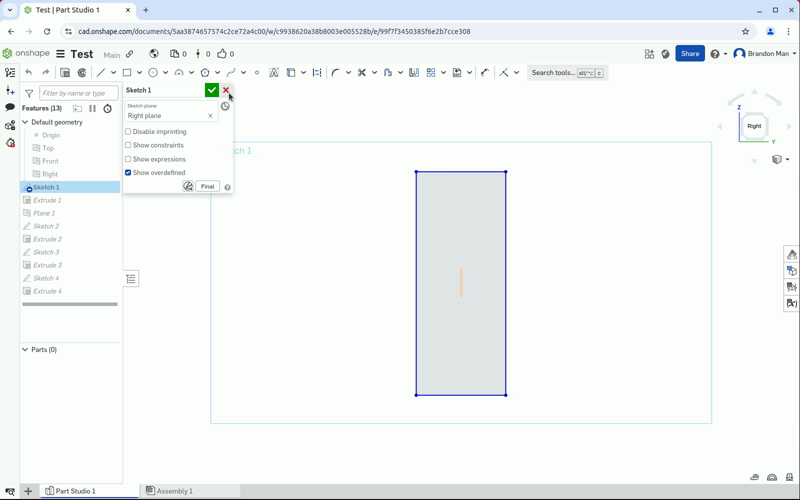
click(229, 92)
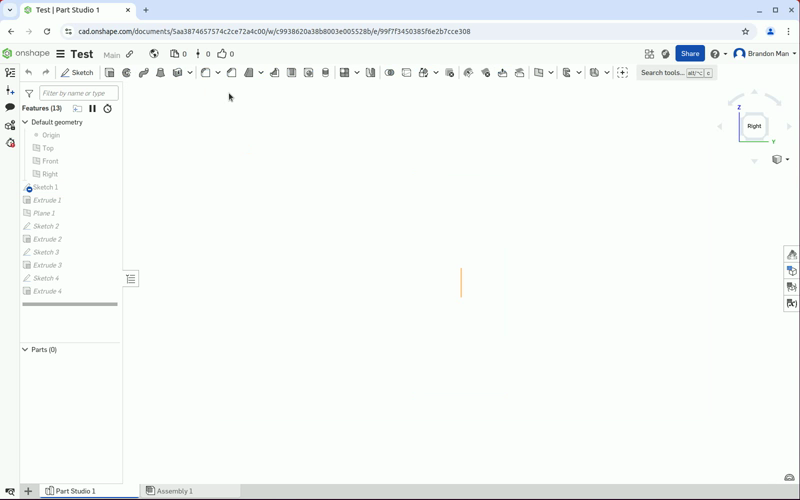
key(shift+s)
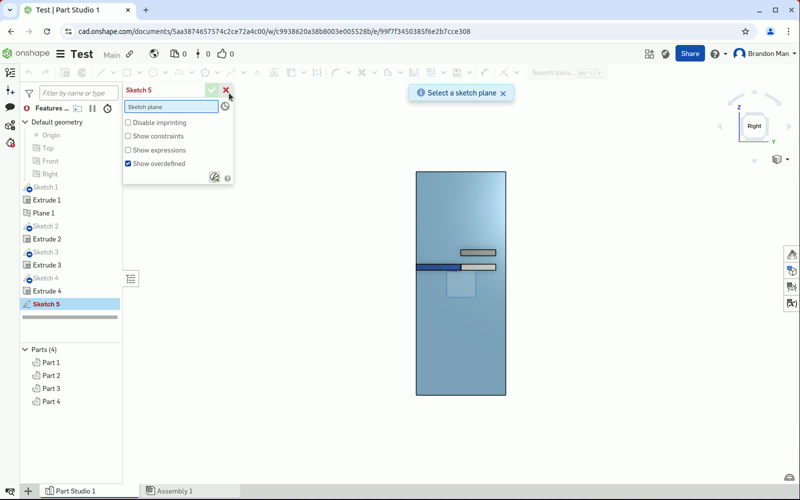
mouse_move(73, 215)
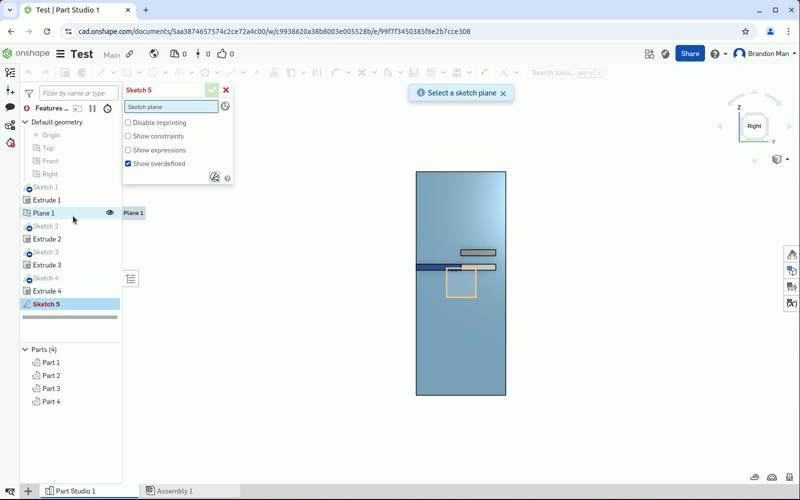
click(73, 215)
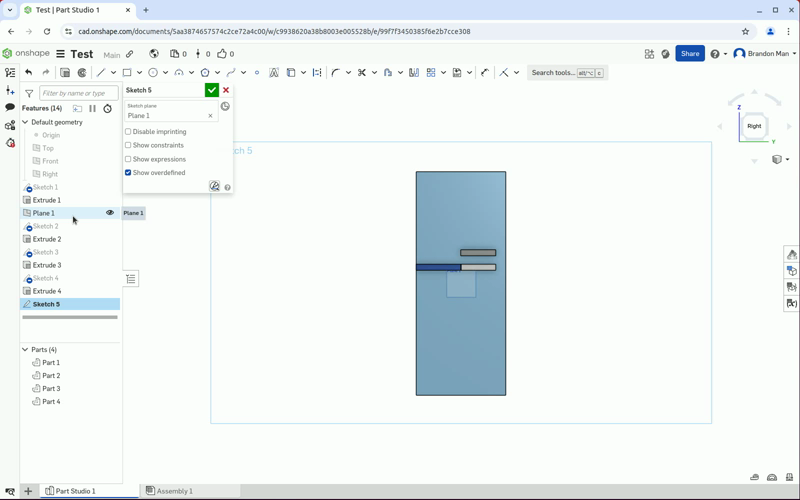
mouse_move(73, 352)
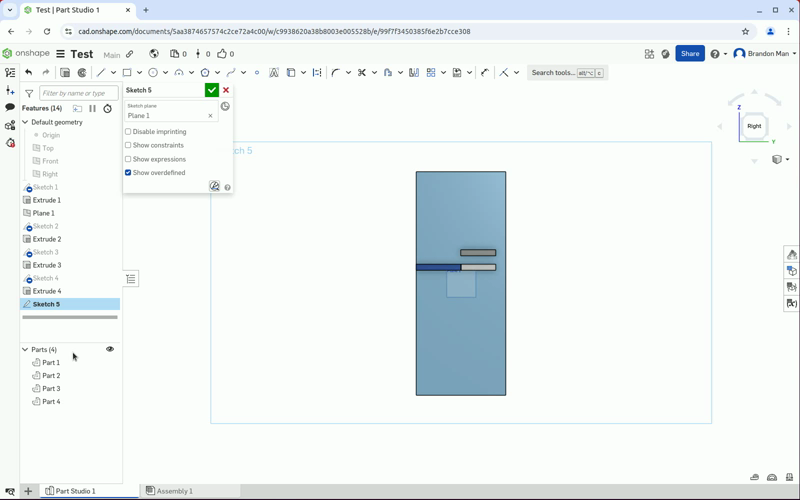
key(y)
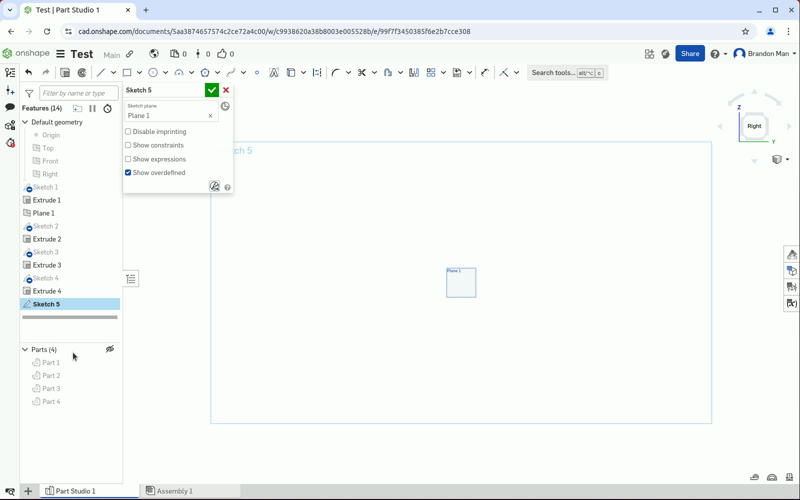
key(l)
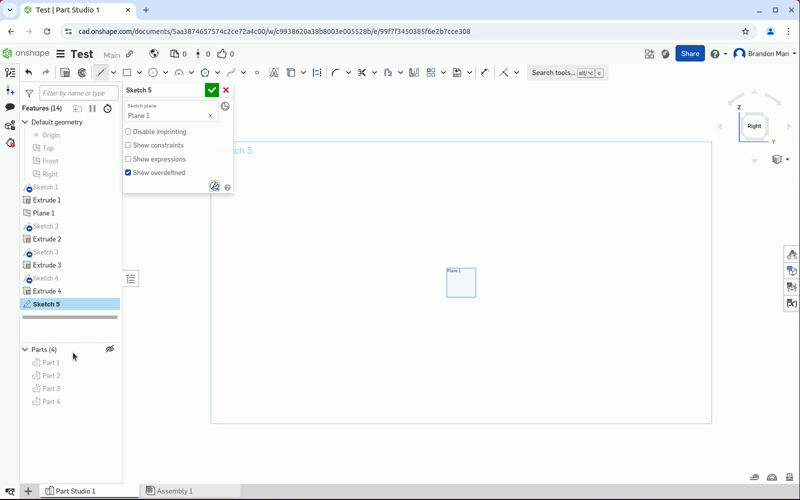
key_down(shift)
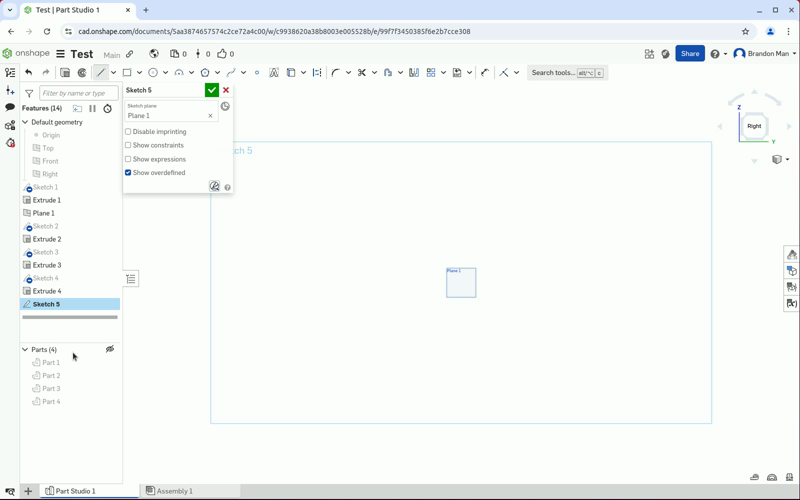
mouse_move(416, 255)
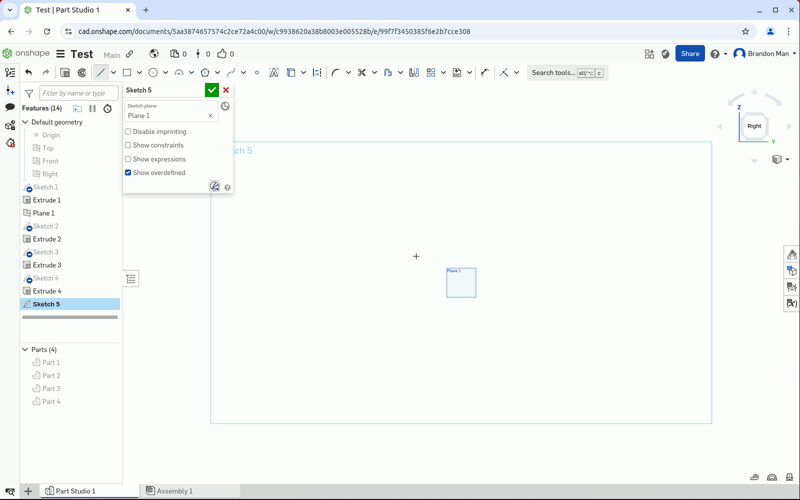
click(416, 255)
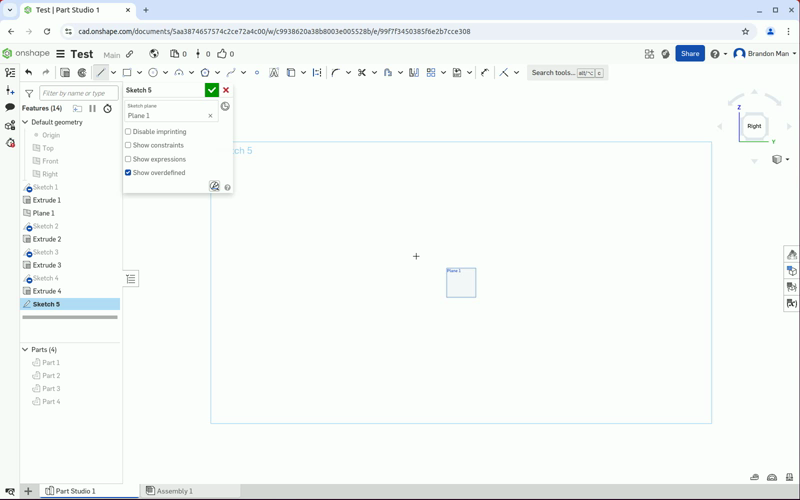
key_up(shift)
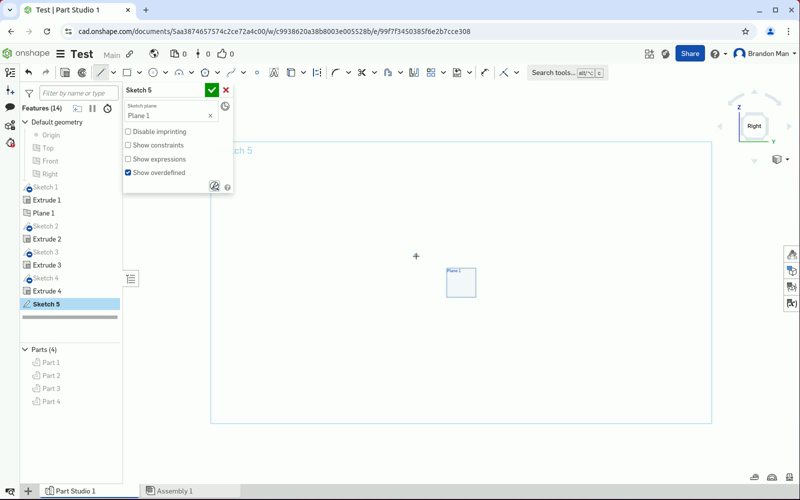
key_down(shift)
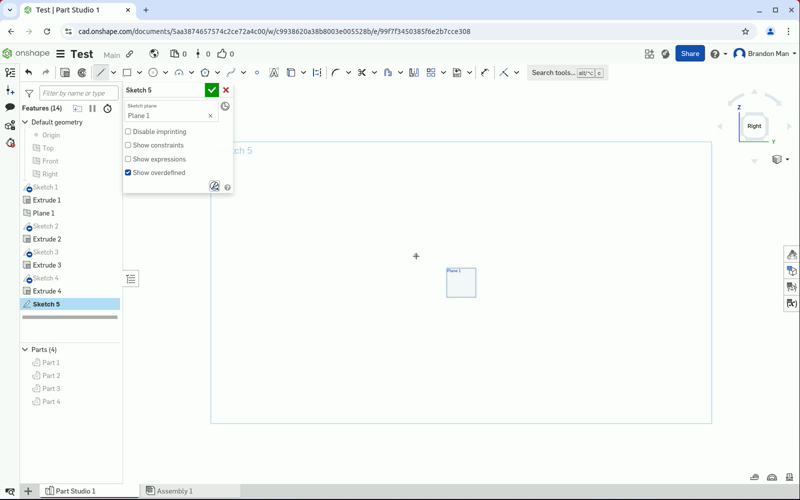
mouse_move(446, 255)
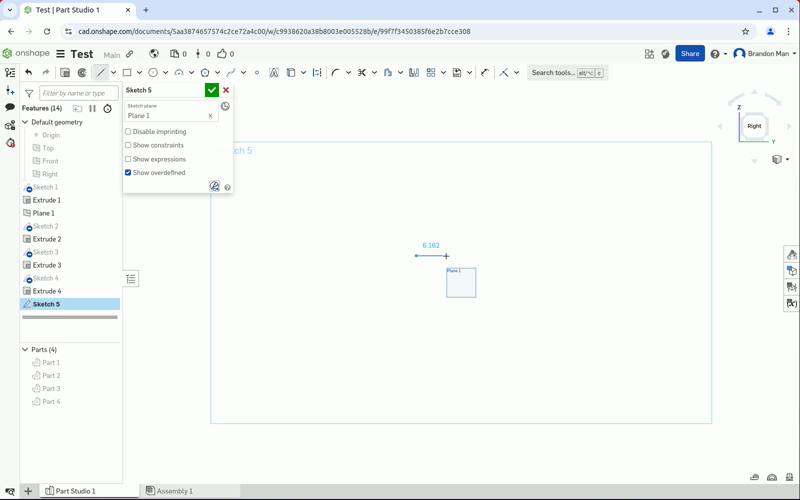
mouse_move(461, 255)
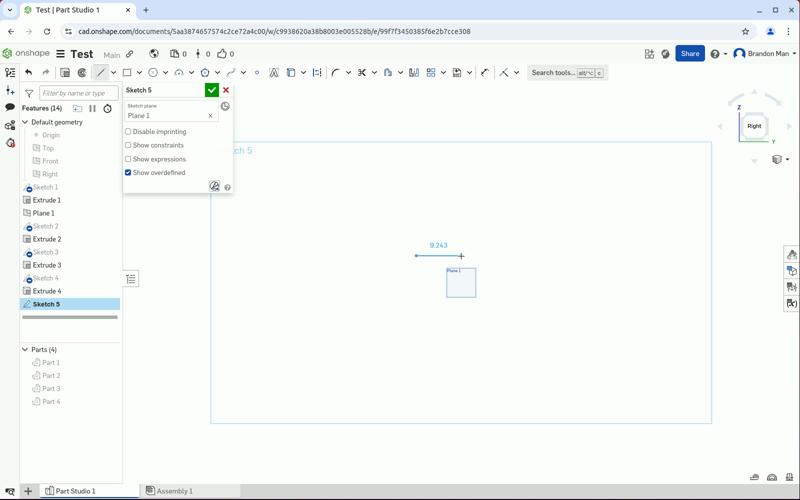
click(461, 255)
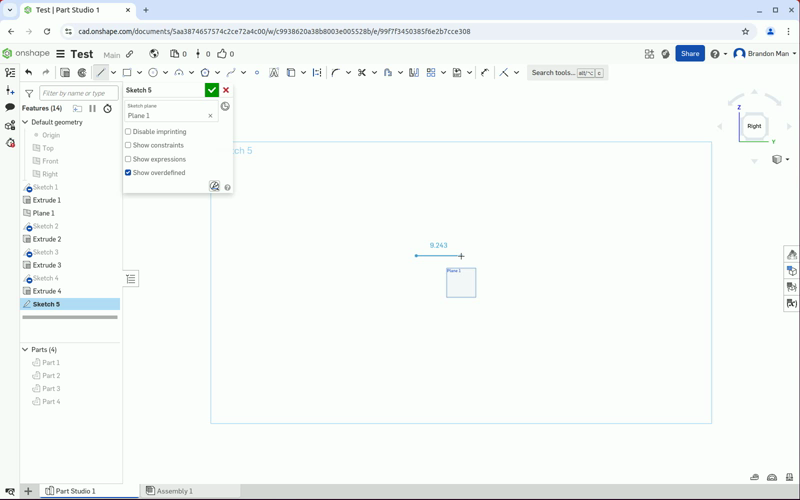
key_up(shift)
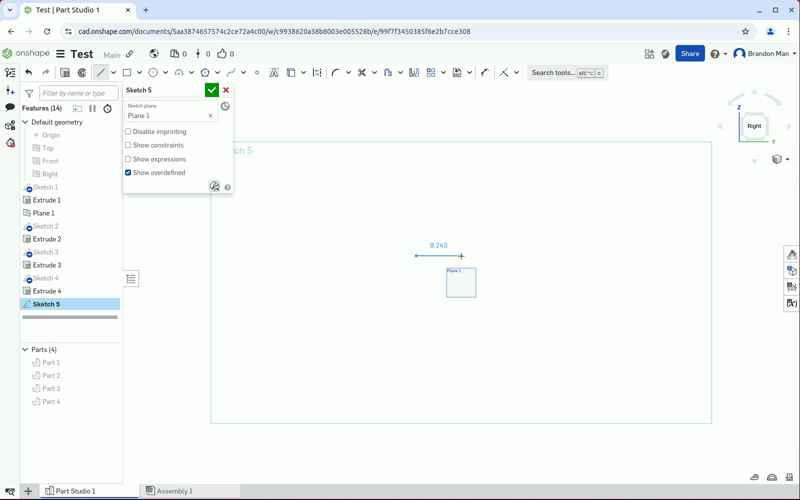
key_down(shift)
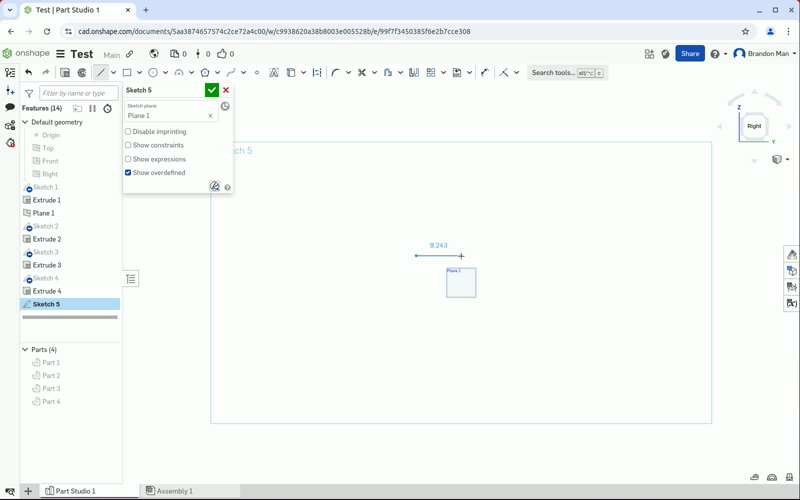
mouse_move(491, 255)
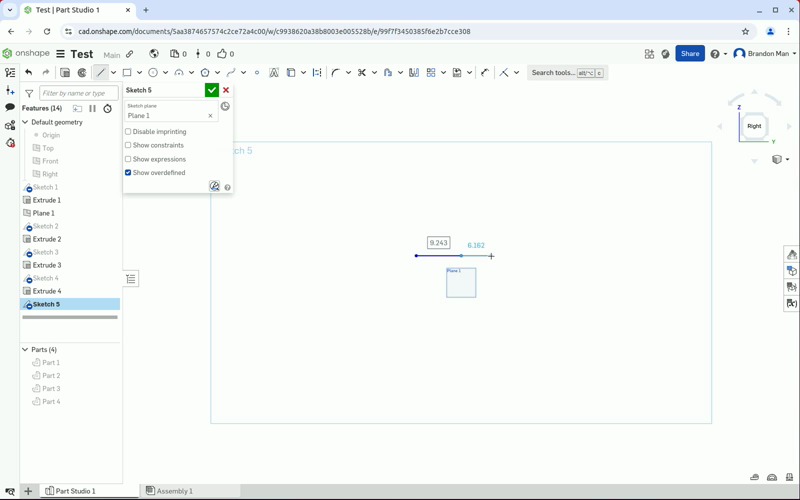
mouse_move(461, 250)
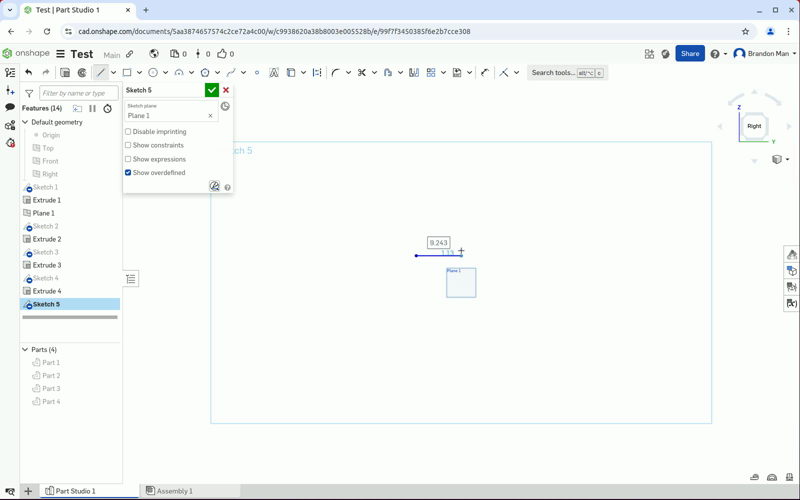
scroll(6)
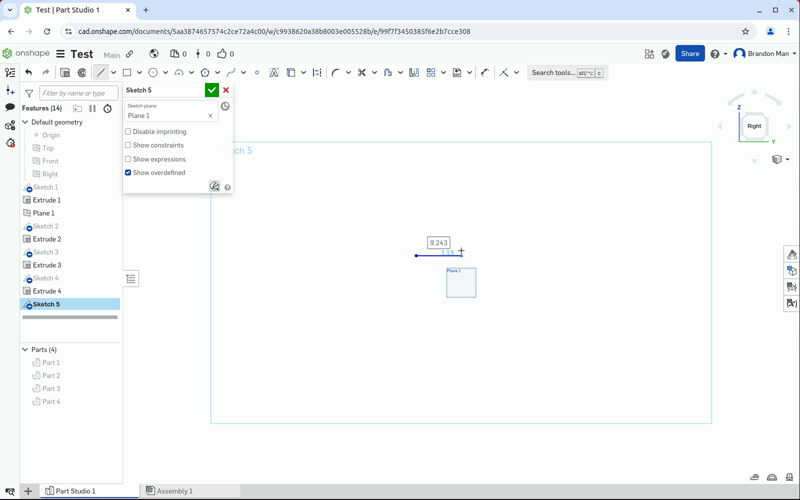
scroll(6)
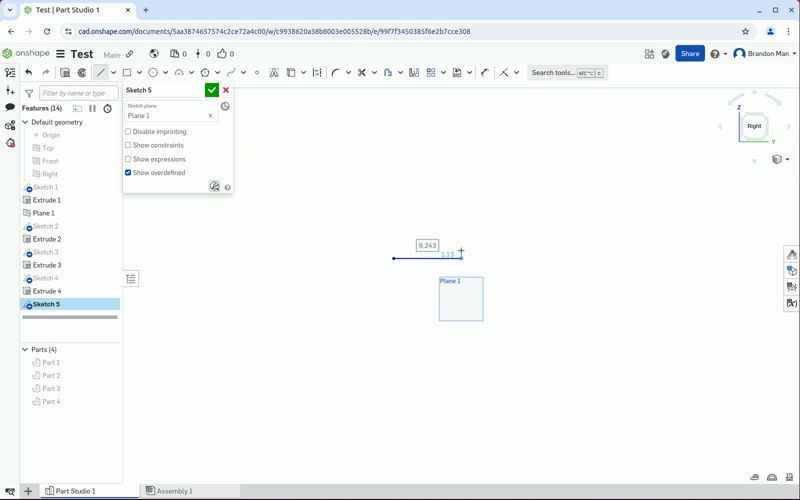
scroll(6)
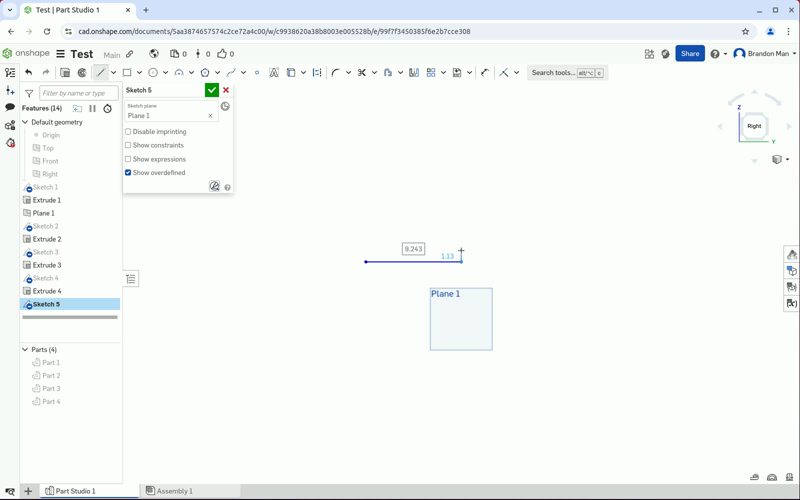
scroll(6)
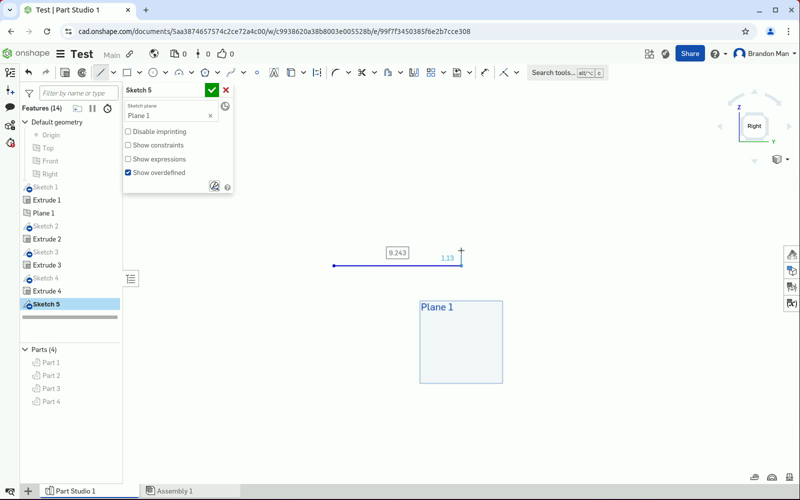
scroll(6)
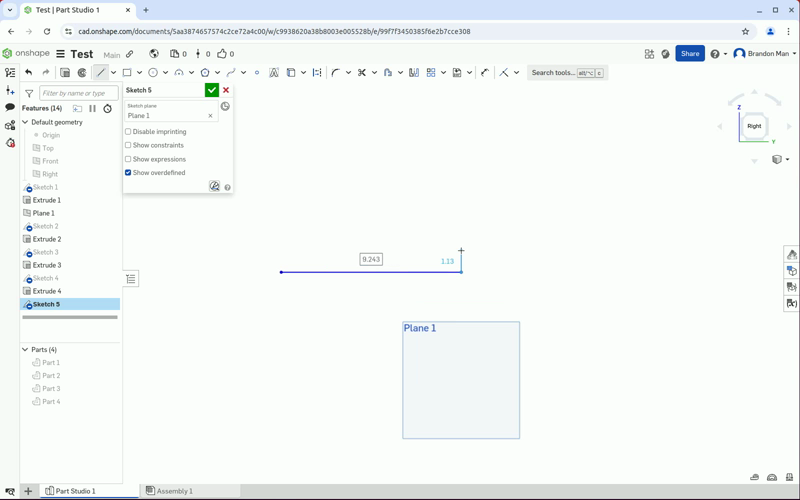
scroll(6)
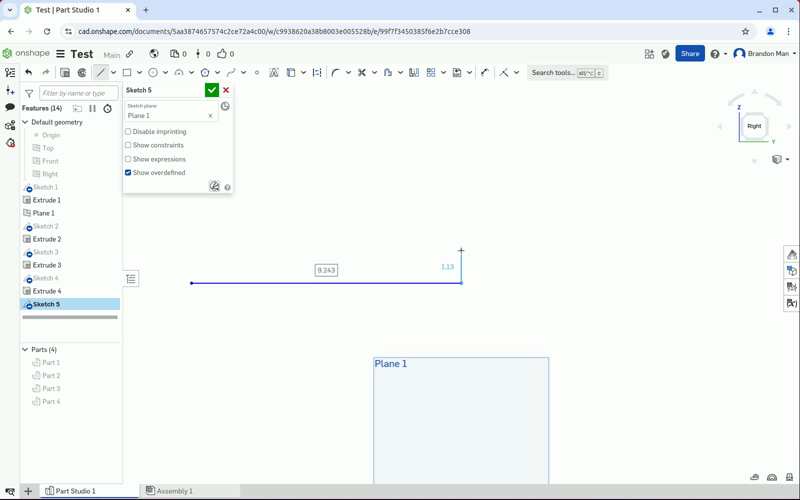
scroll(6)
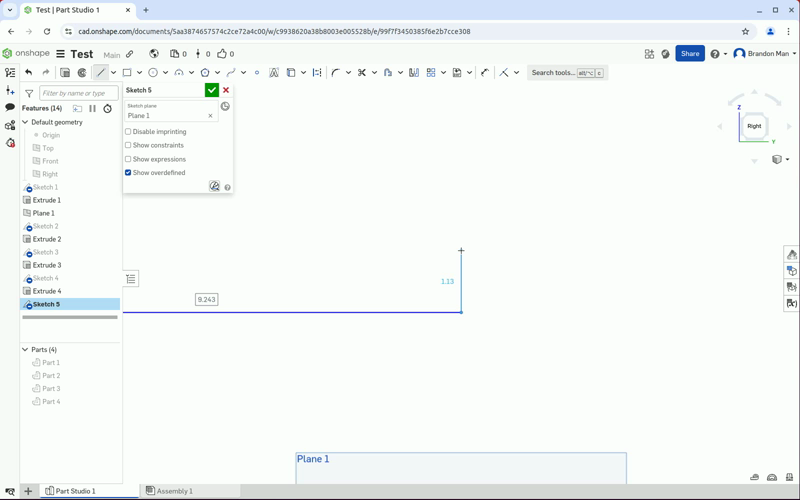
click(461, 250)
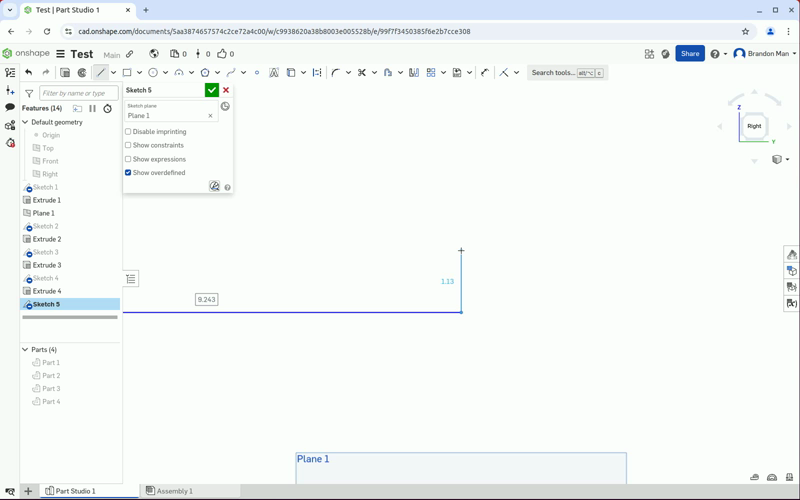
scroll(-6)
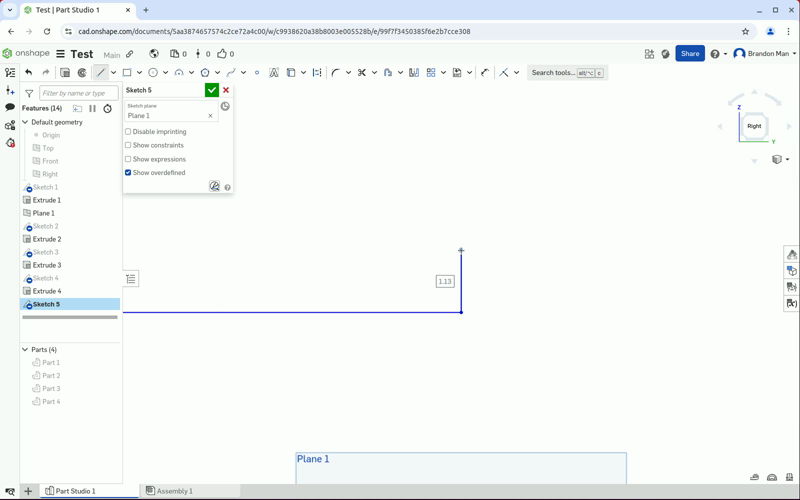
scroll(-6)
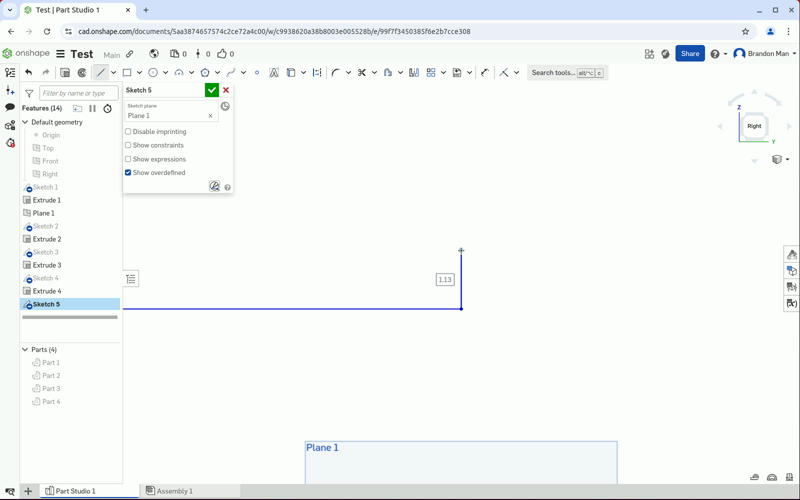
scroll(-6)
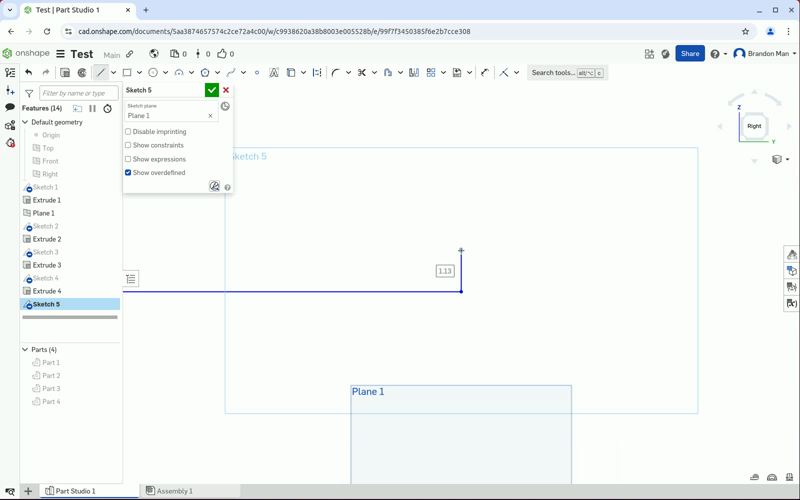
scroll(-6)
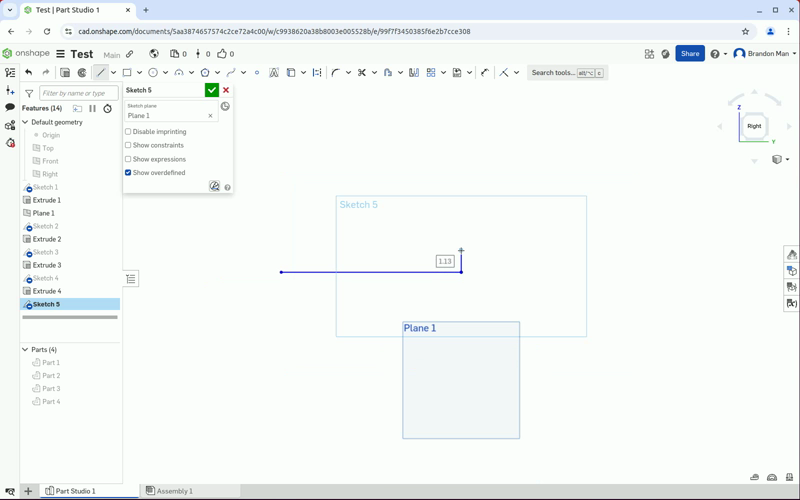
scroll(-6)
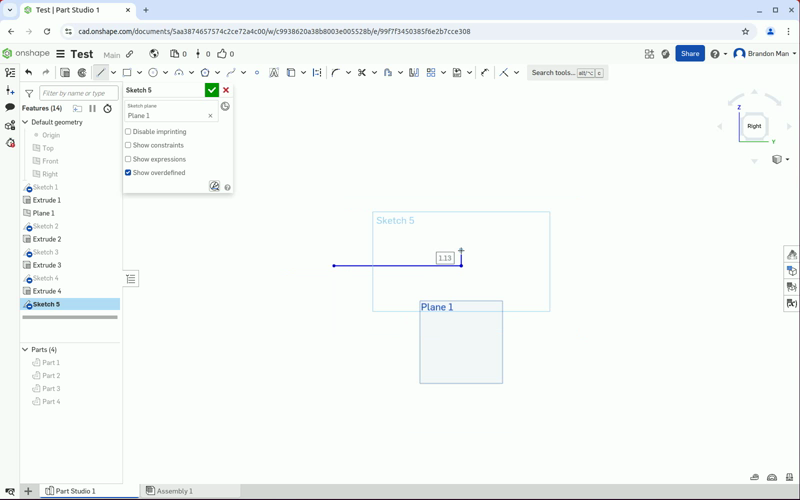
scroll(-6)
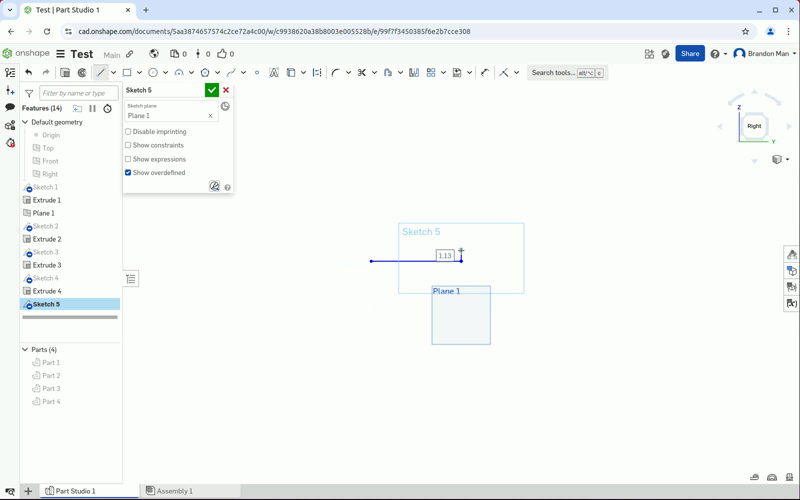
scroll(-6)
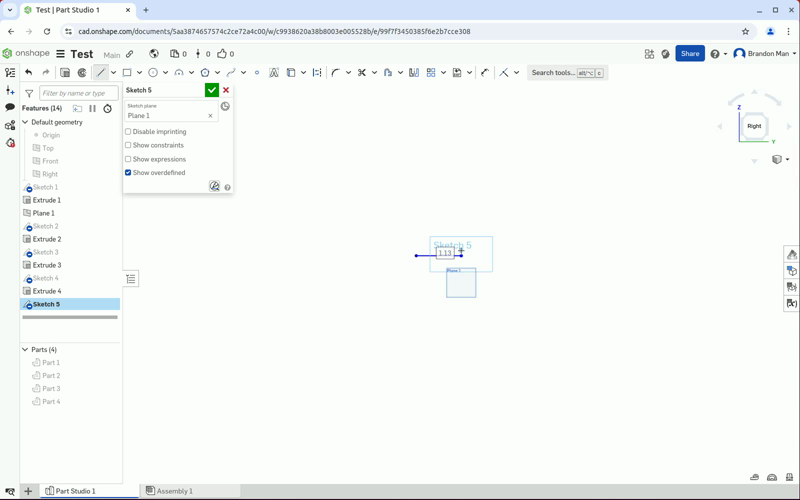
key_up(shift)
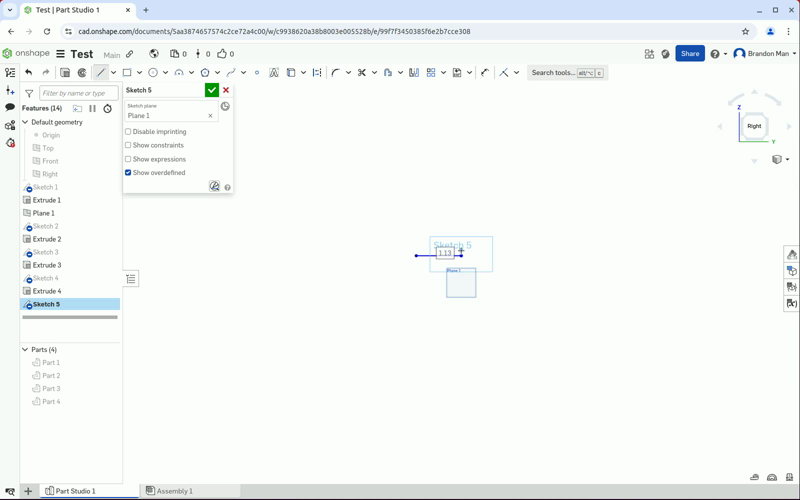
key_down(shift)
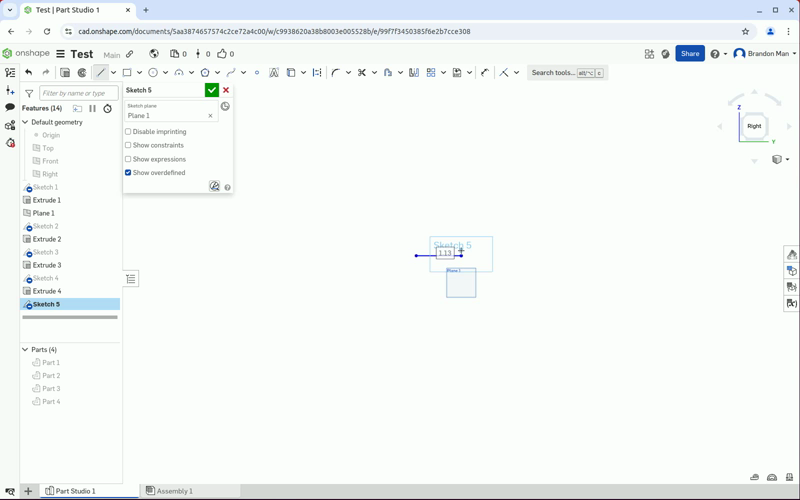
mouse_move(491, 250)
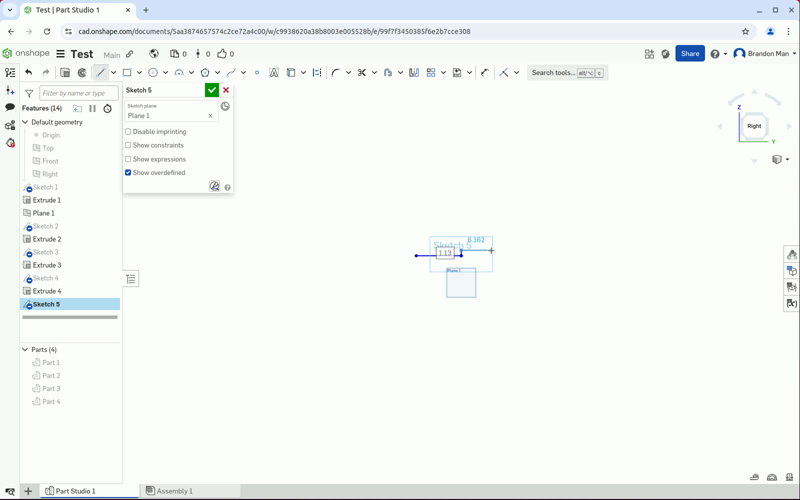
mouse_move(416, 250)
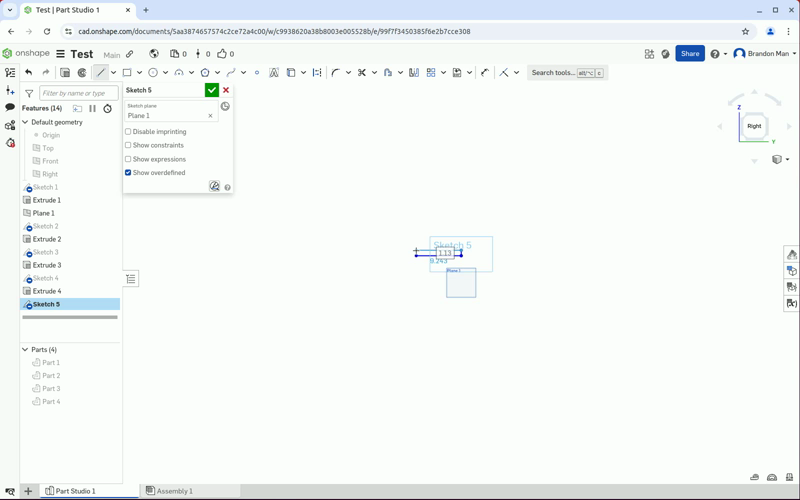
click(416, 250)
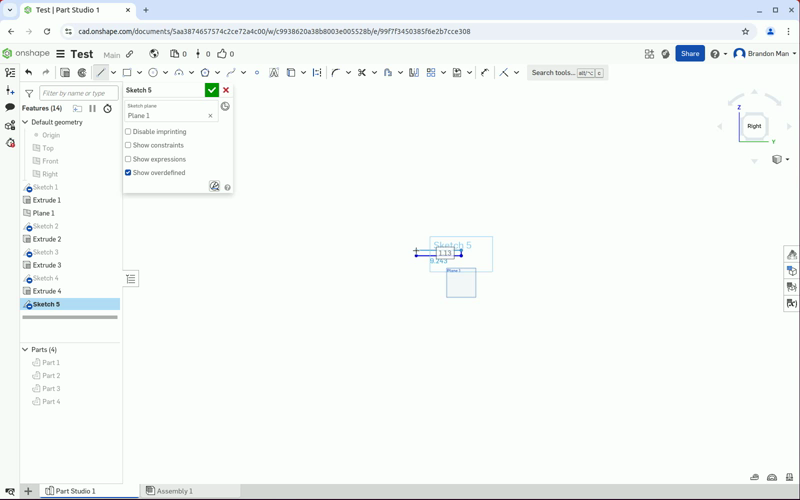
key_up(shift)
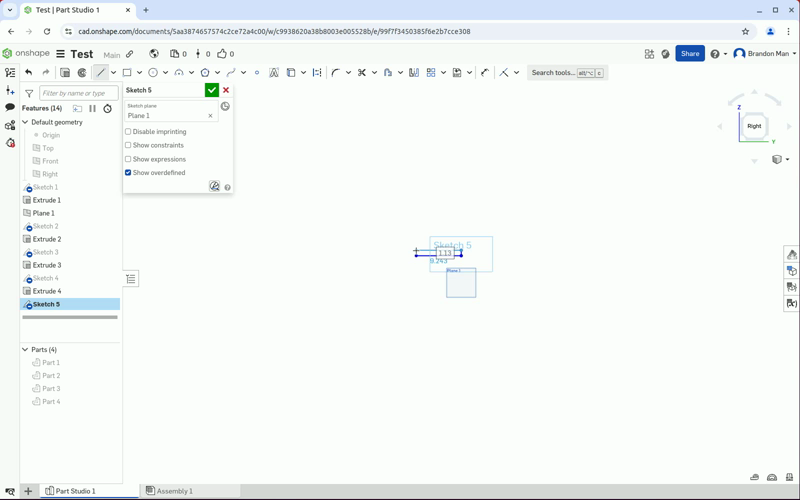
mouse_move(446, 250)
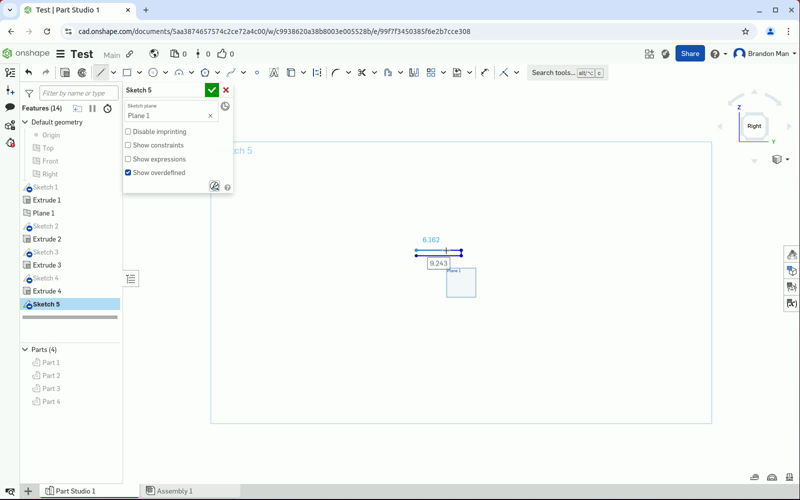
key_down(shift)
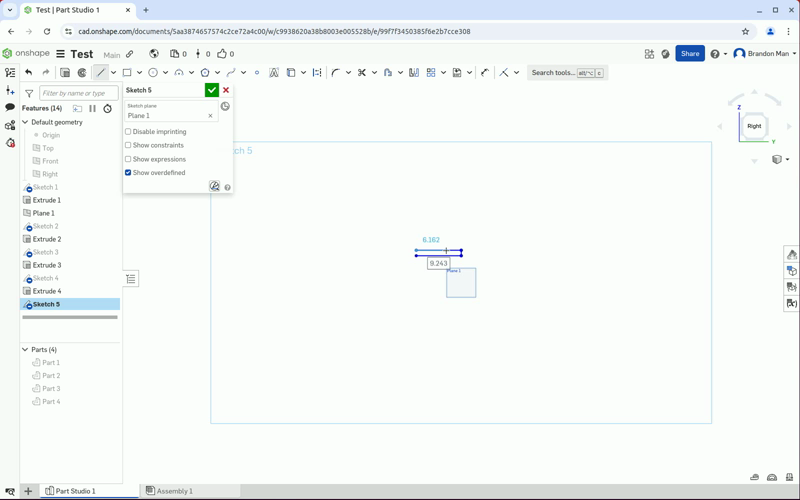
mouse_move(416, 255)
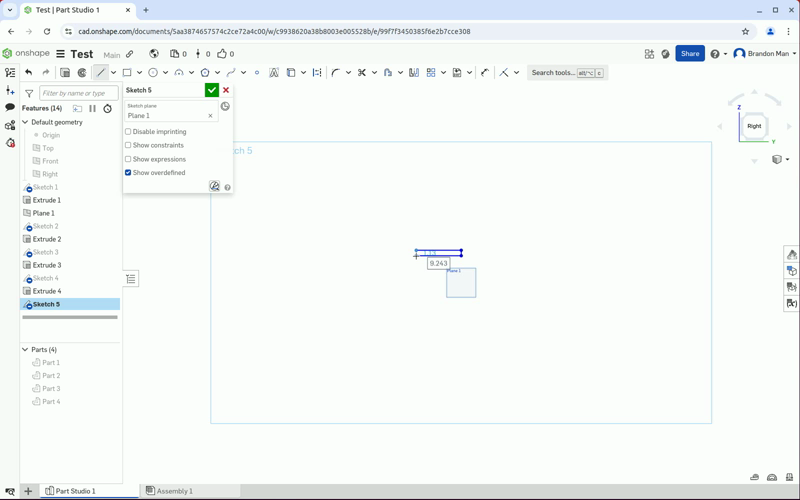
scroll(6)
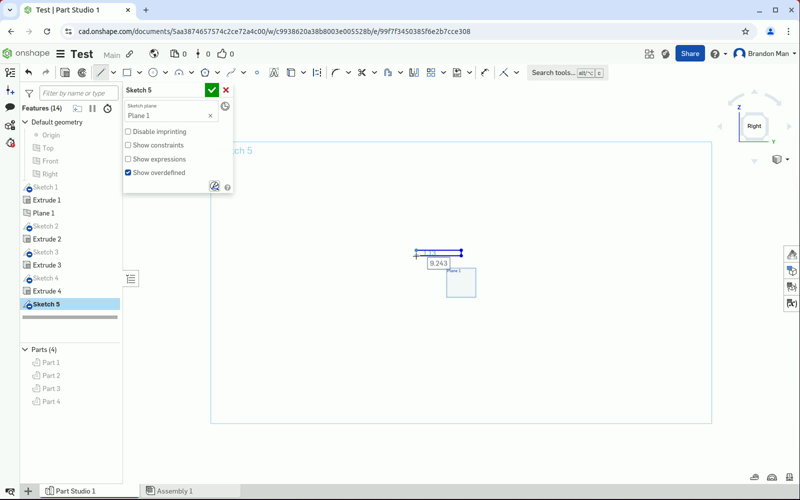
scroll(6)
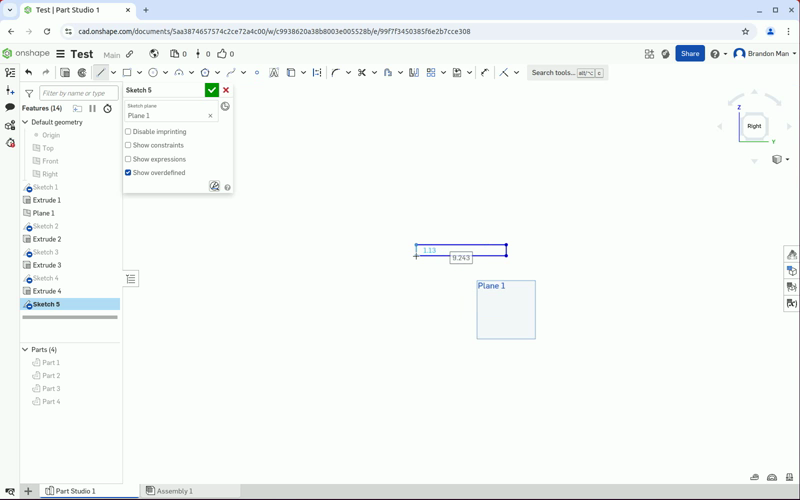
scroll(6)
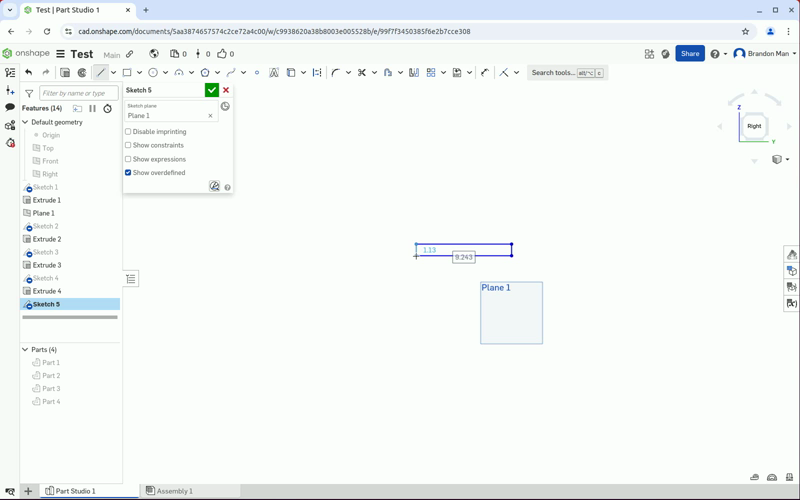
scroll(6)
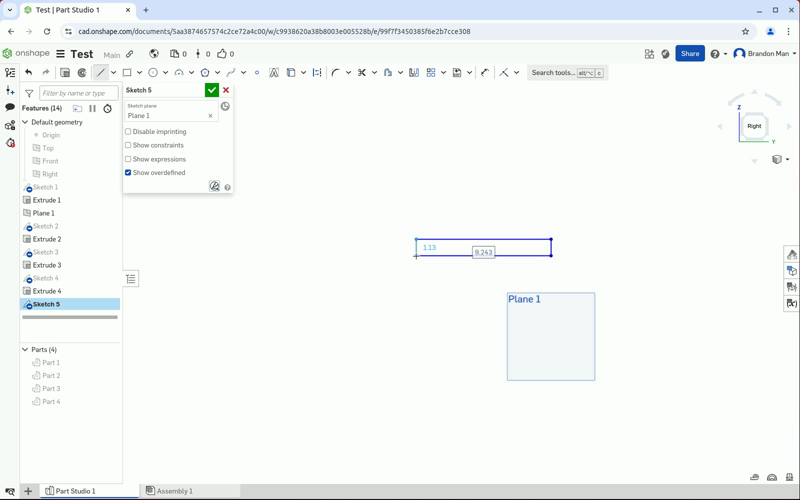
scroll(6)
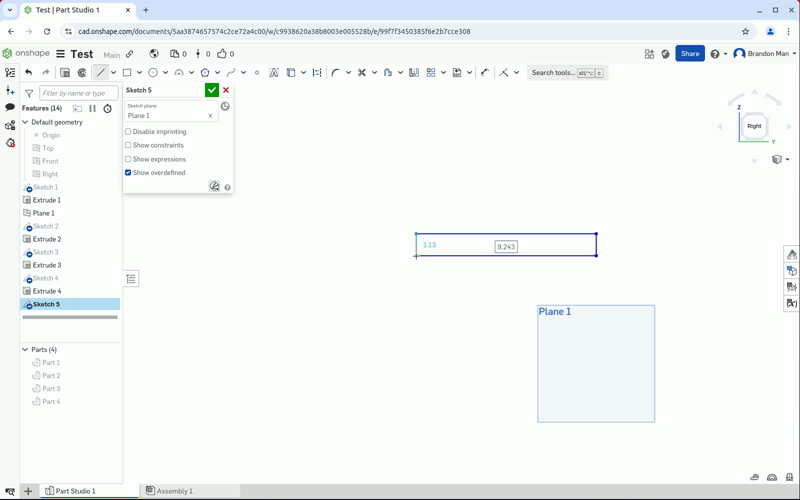
scroll(6)
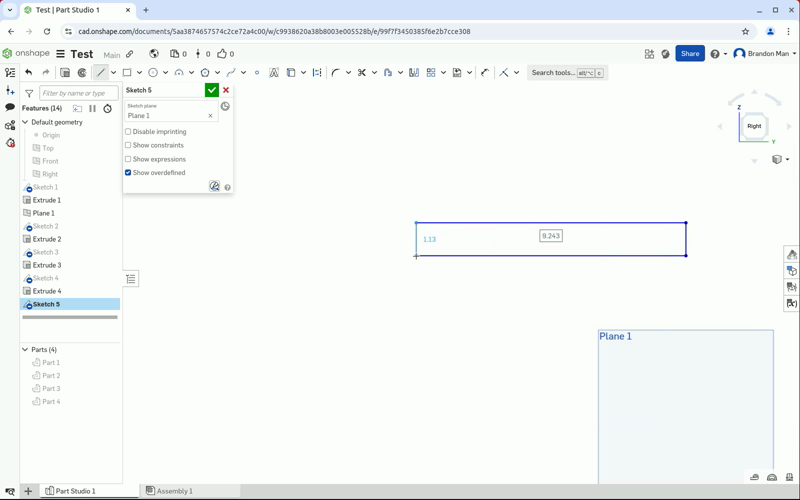
scroll(6)
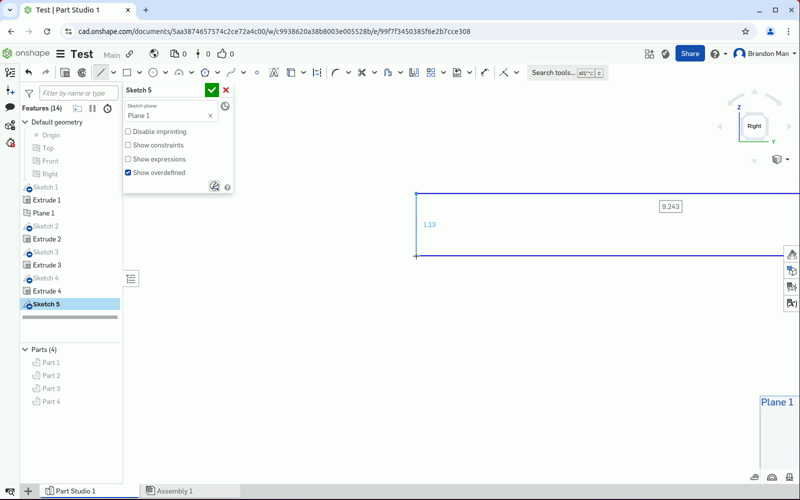
key_up(shift)
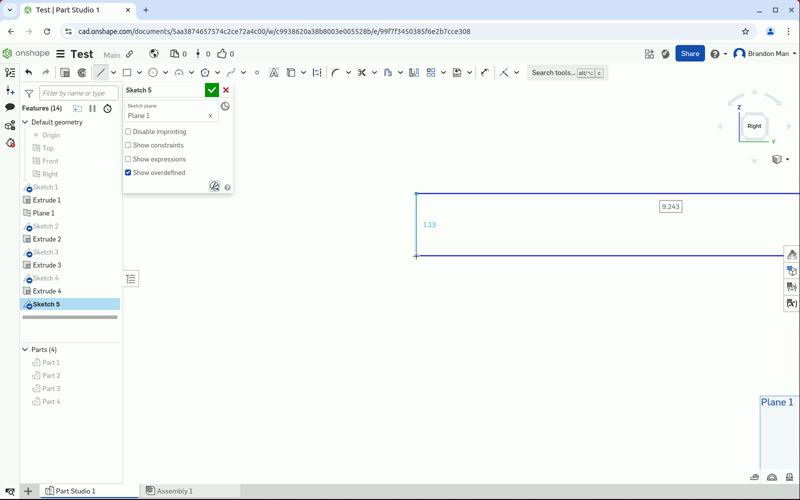
click(416, 255)
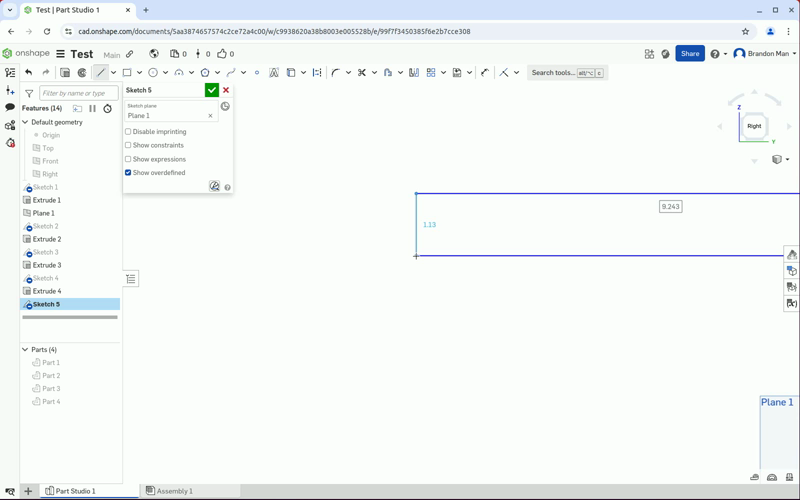
scroll(-6)
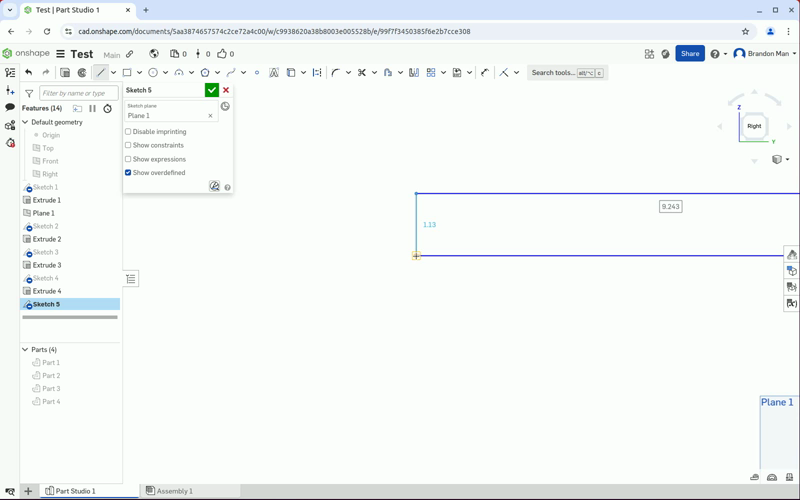
scroll(-6)
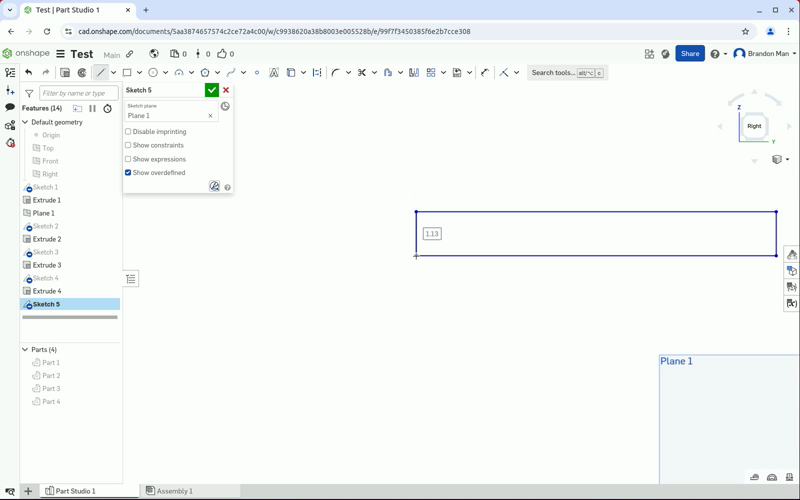
scroll(-6)
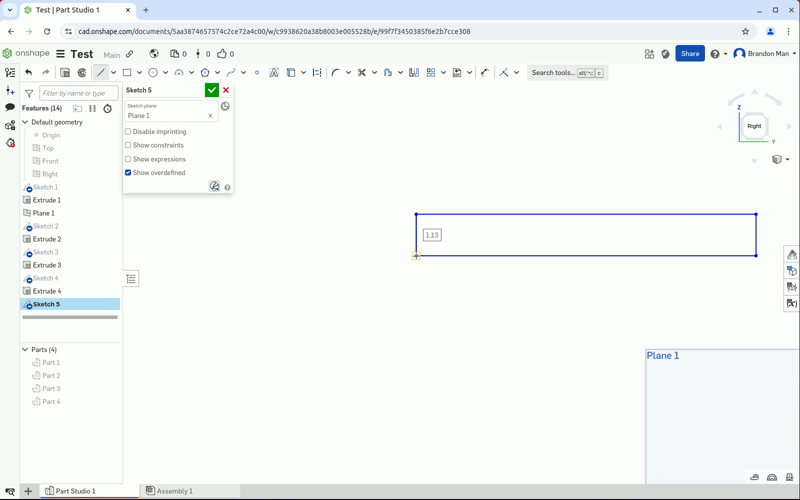
scroll(-6)
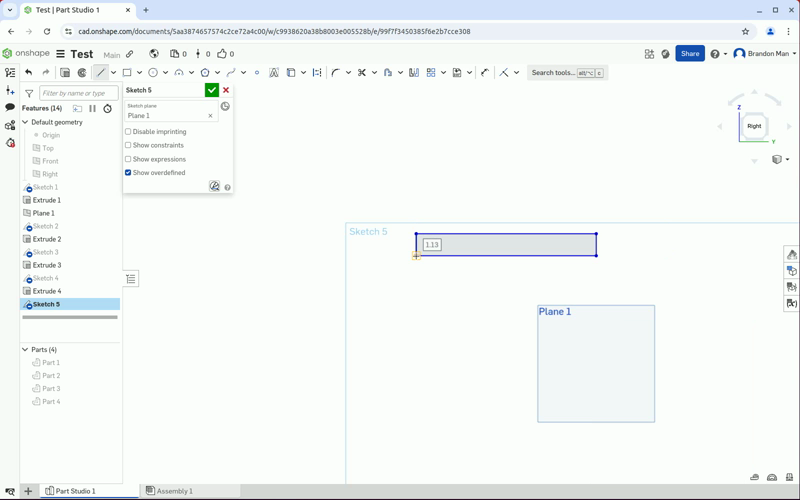
scroll(-6)
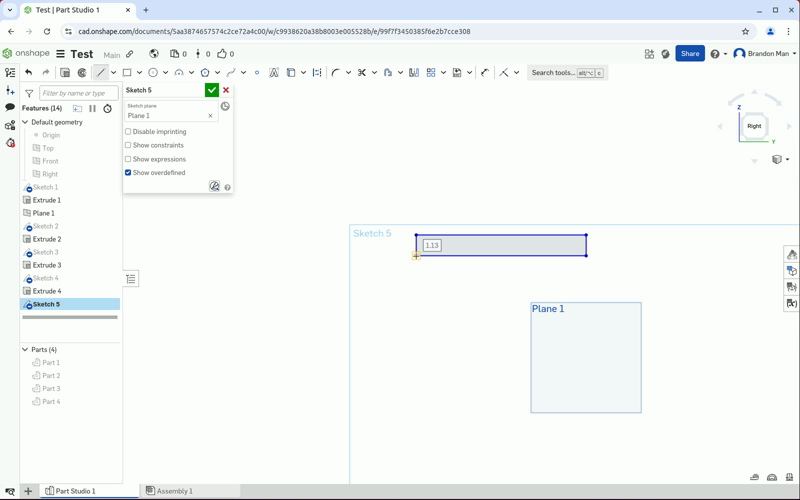
scroll(-6)
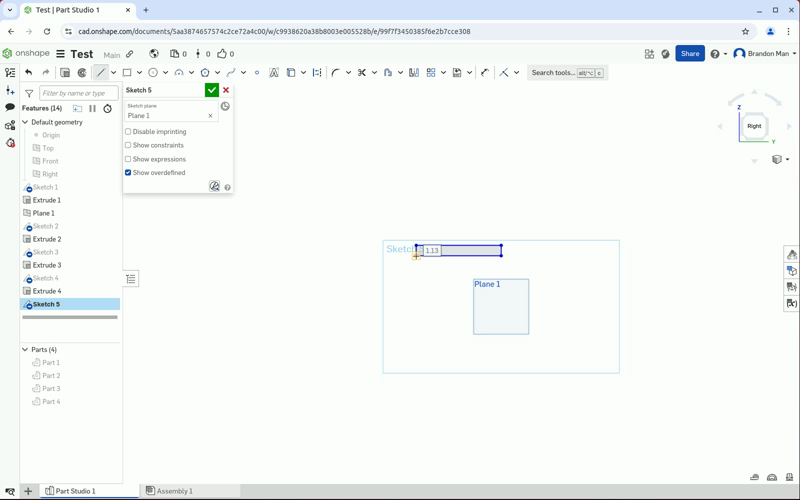
scroll(-6)
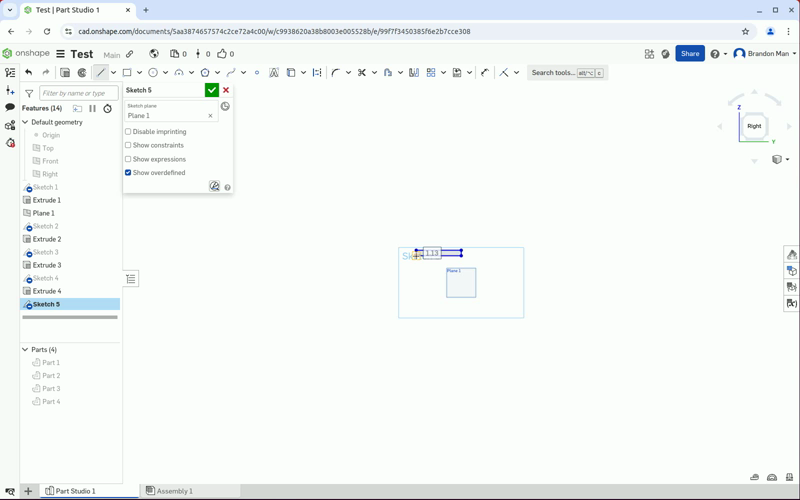
key(esc)
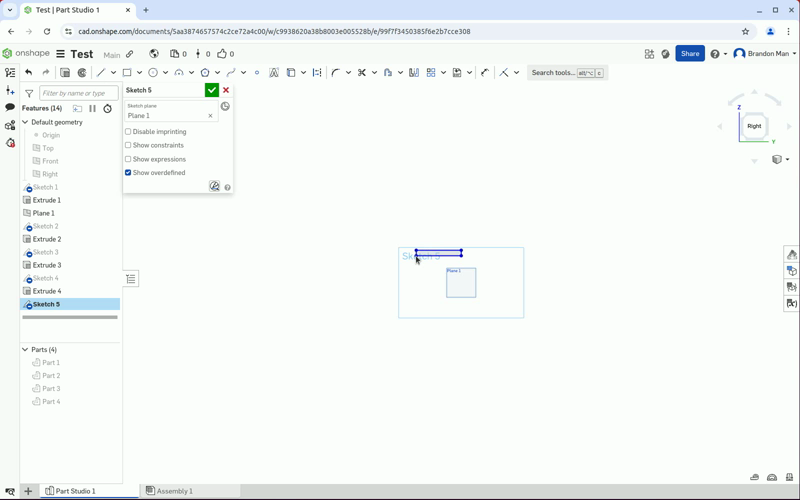
mouse_move(460, 250)
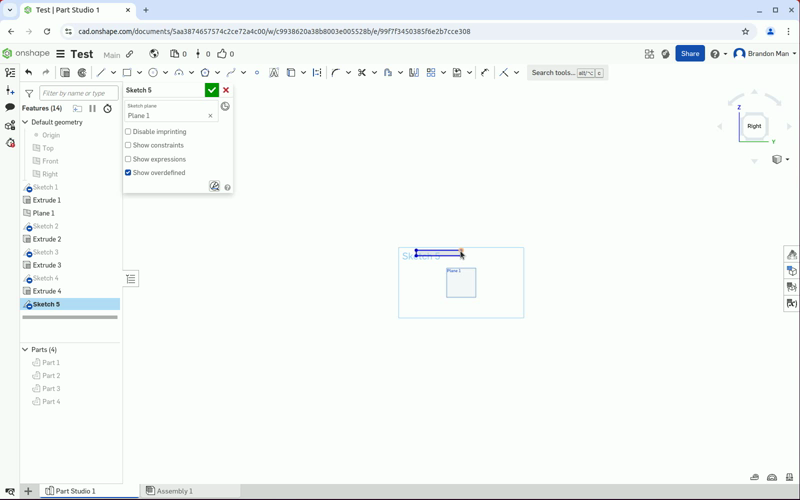
scroll(6)
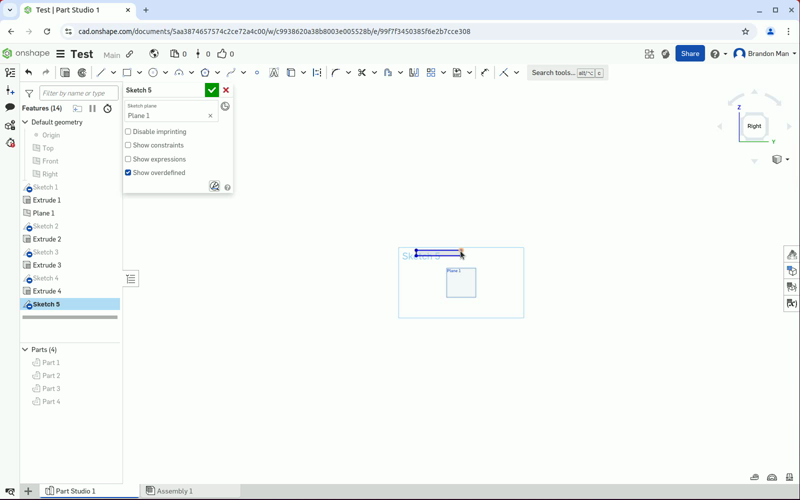
scroll(6)
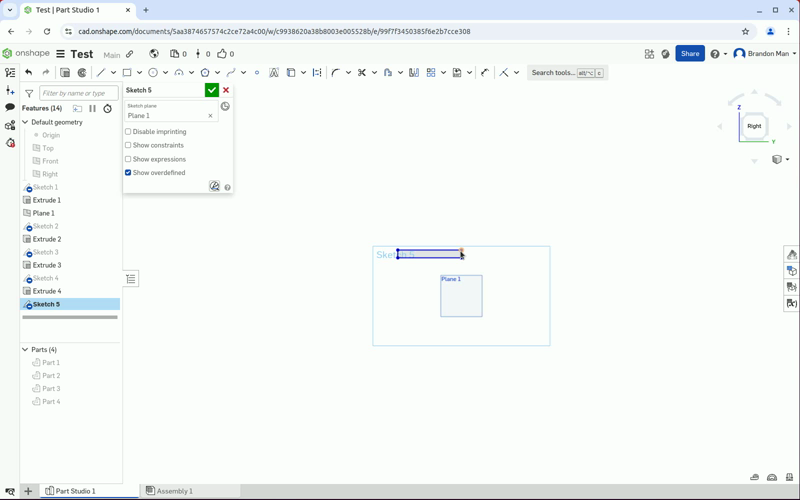
scroll(6)
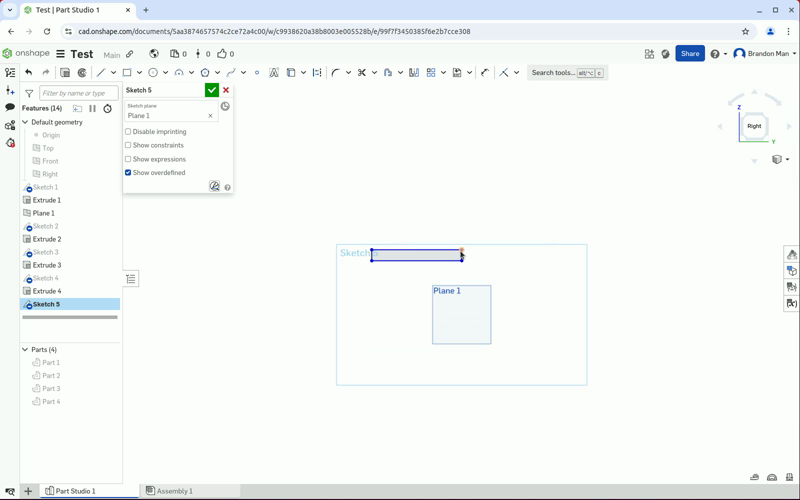
scroll(6)
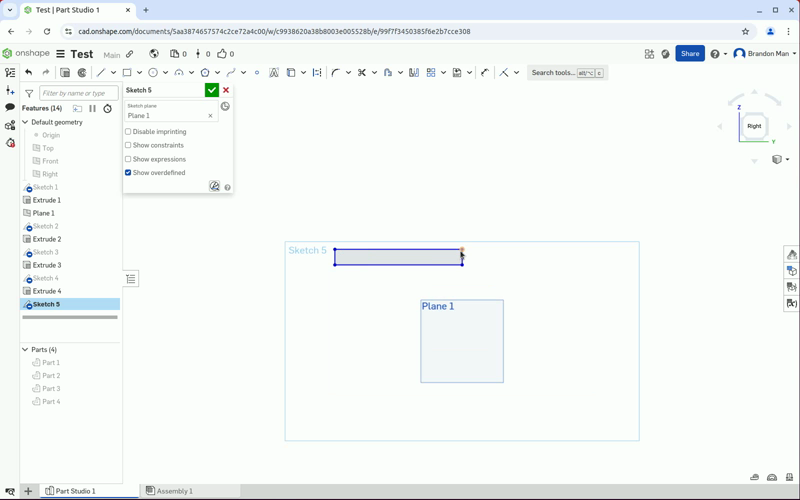
scroll(6)
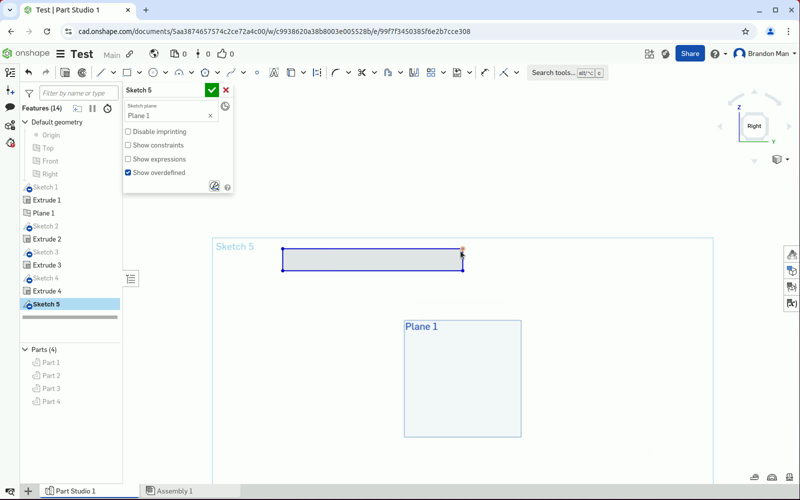
scroll(6)
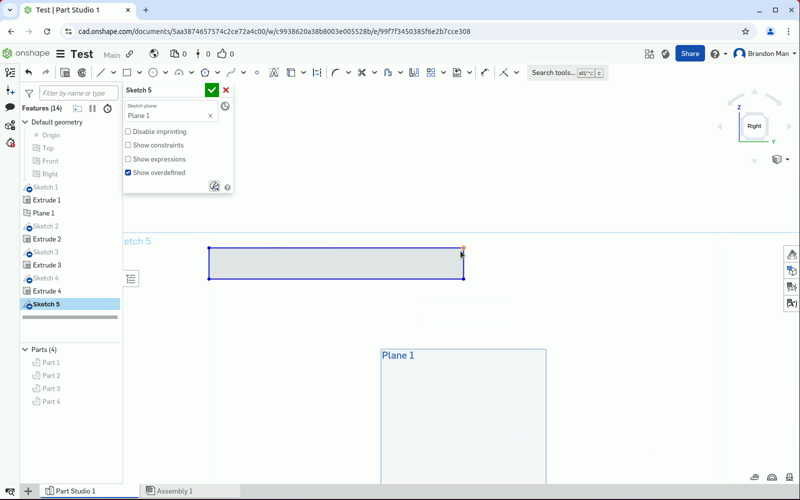
scroll(6)
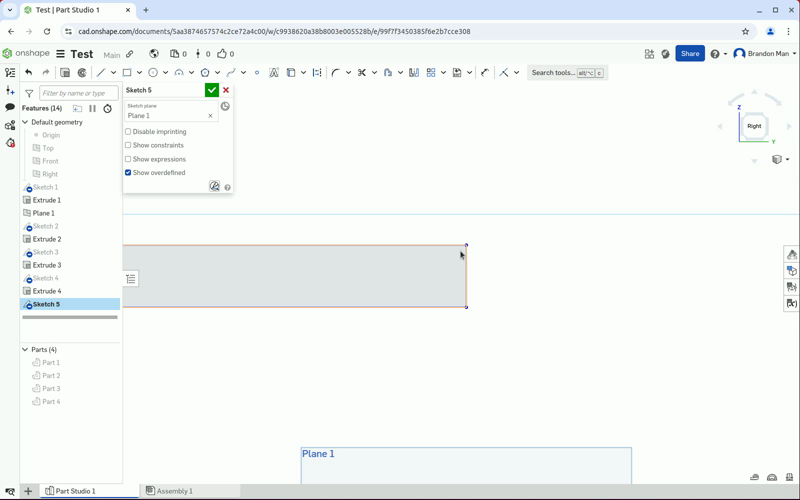
click(460, 250)
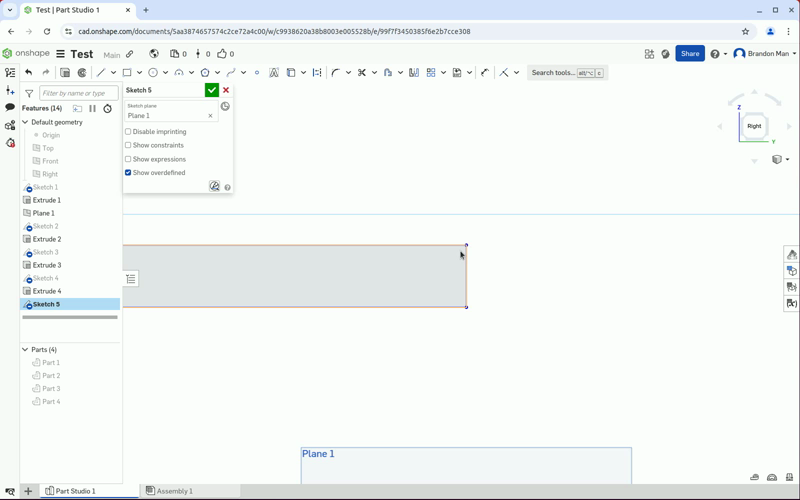
scroll(-6)
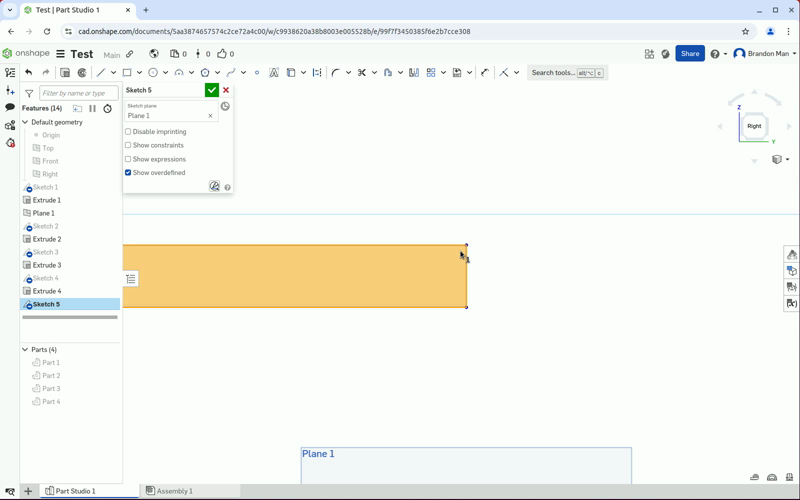
scroll(-6)
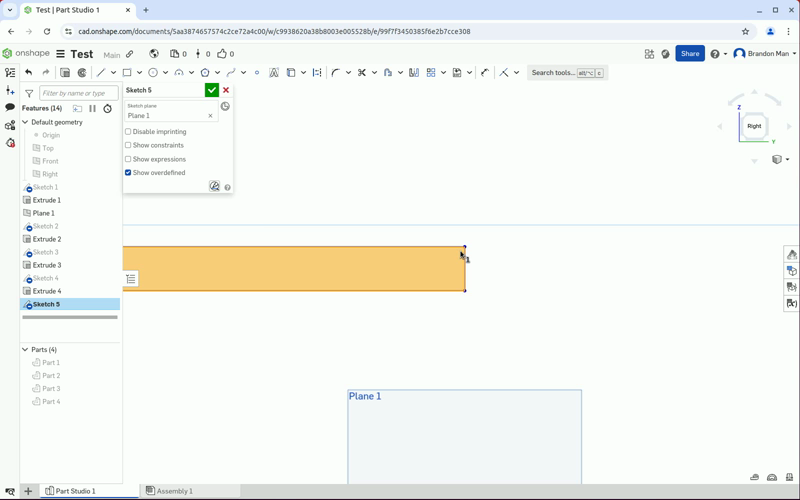
scroll(-6)
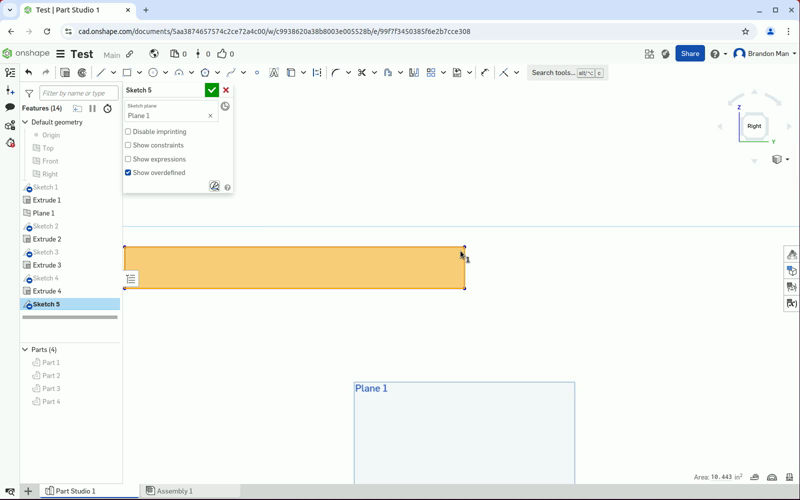
scroll(-6)
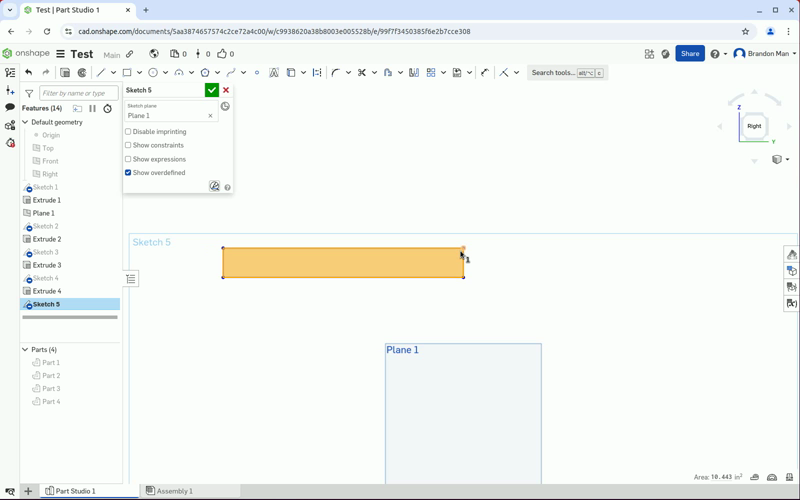
scroll(-6)
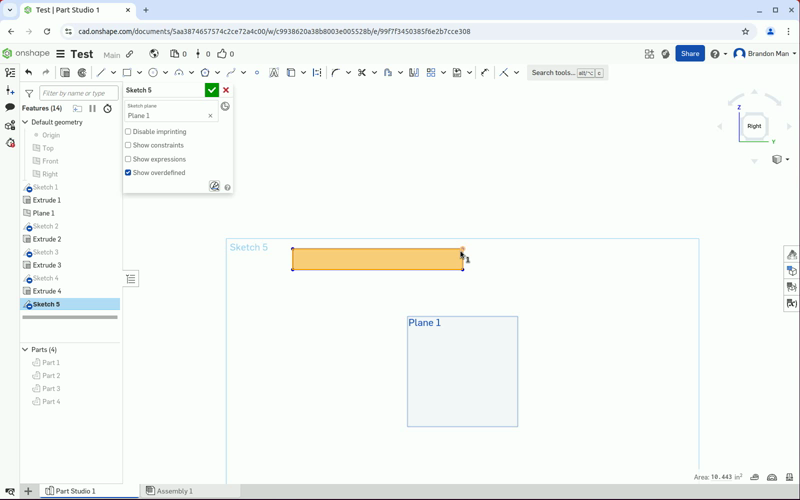
scroll(-6)
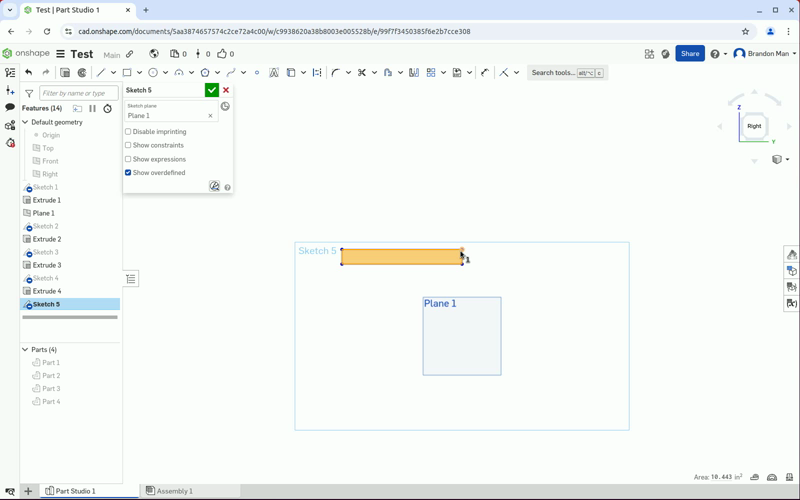
scroll(-6)
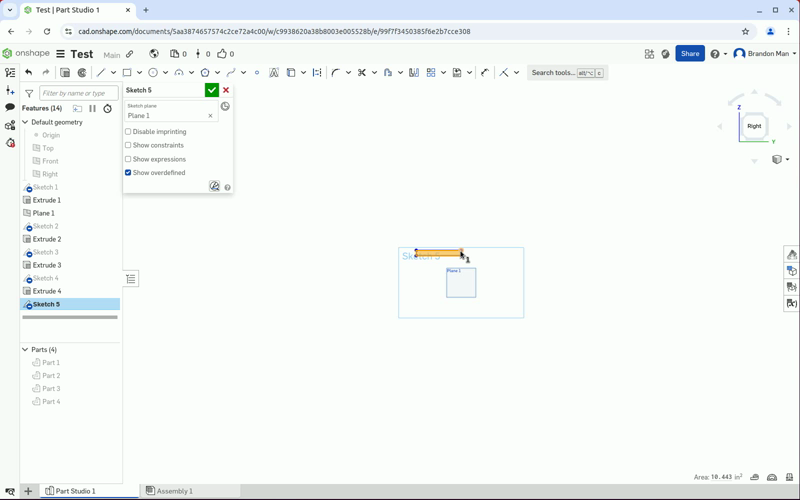
mouse_move(73, 352)
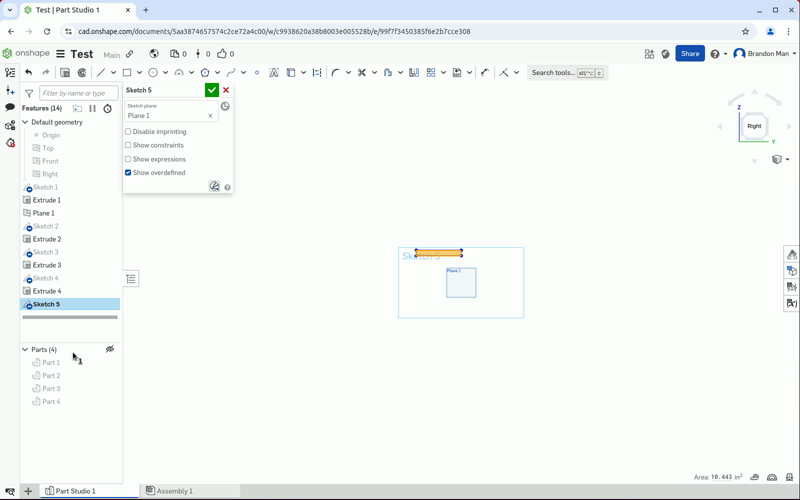
key(shift+y)
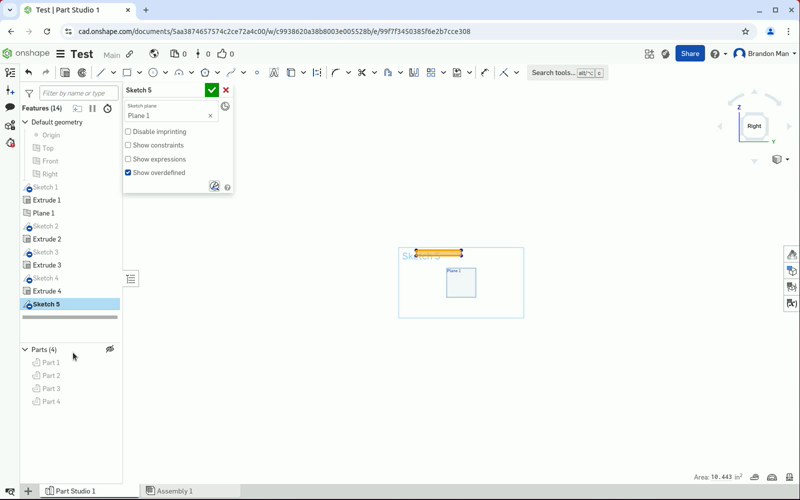
key(shift+e)
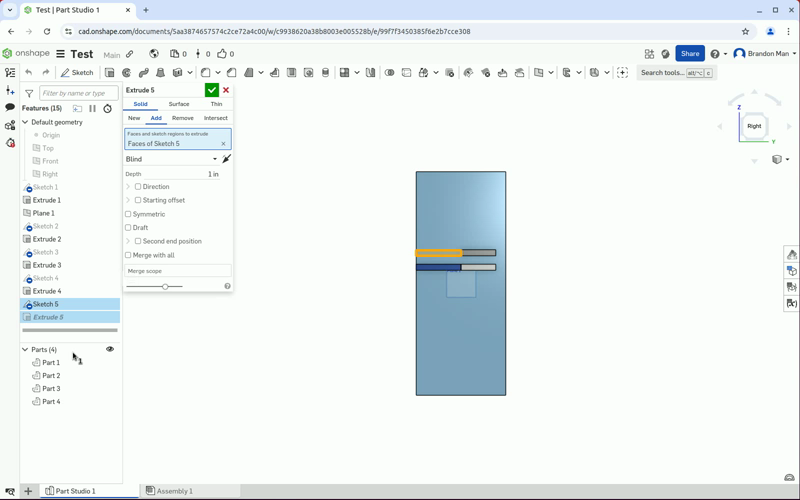
mouse_move(143, 106)
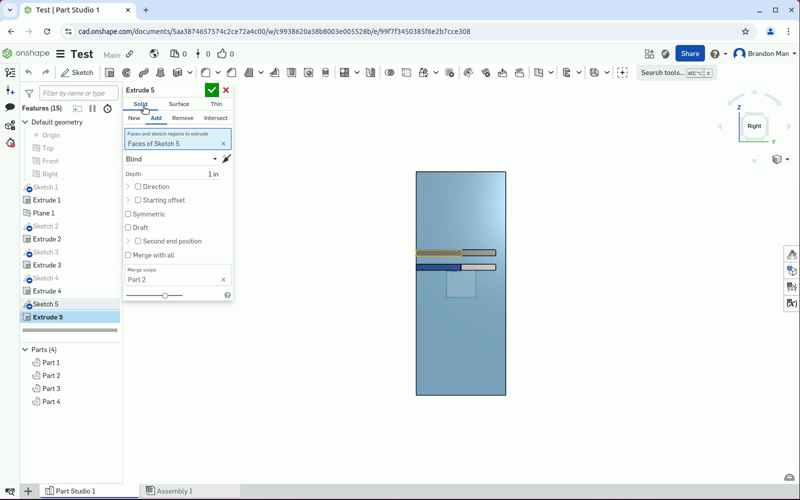
click(143, 106)
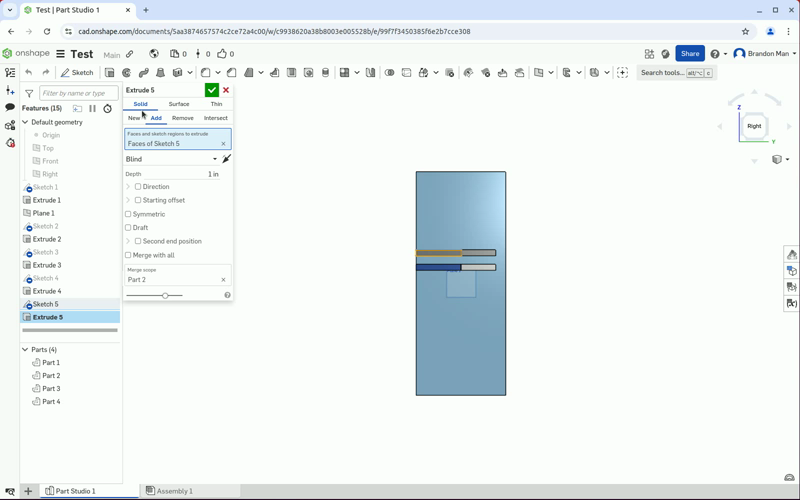
mouse_move(137, 120)
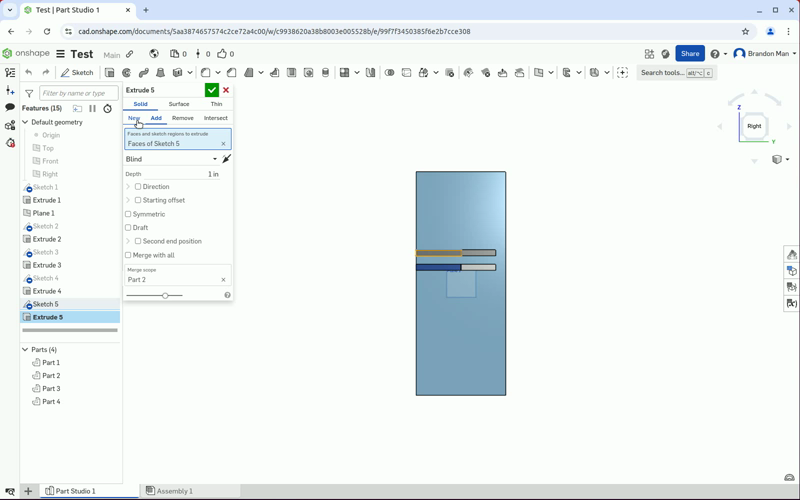
click(137, 120)
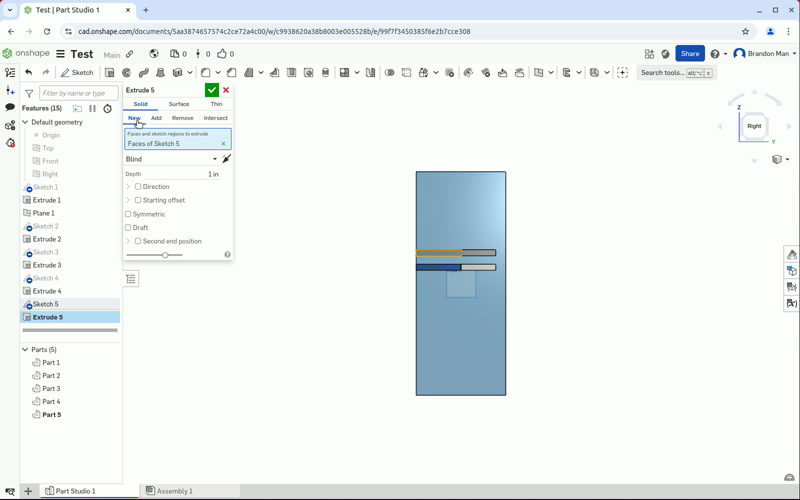
key(tab, 4)
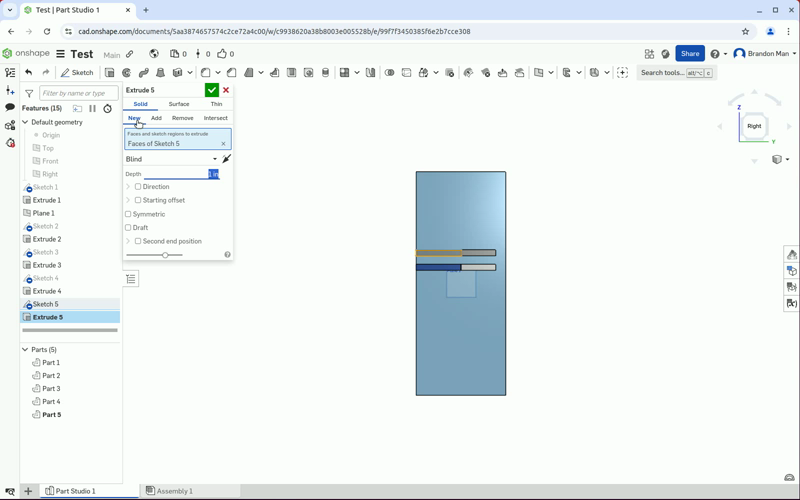
text(0.481)
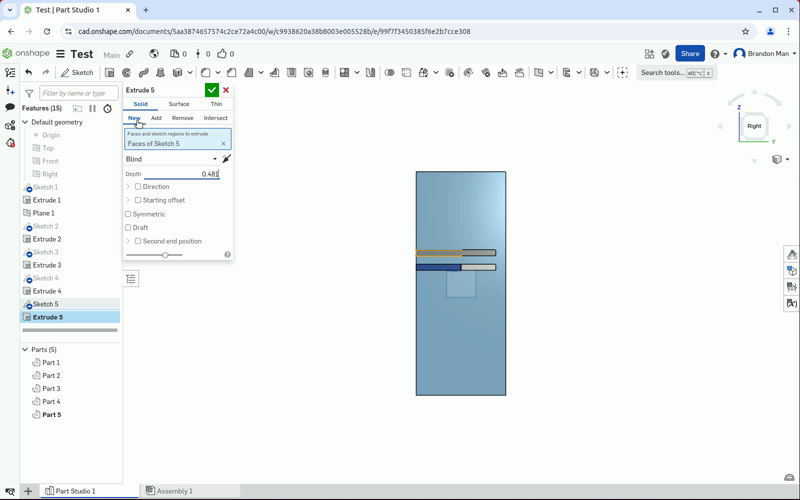
key(enter)
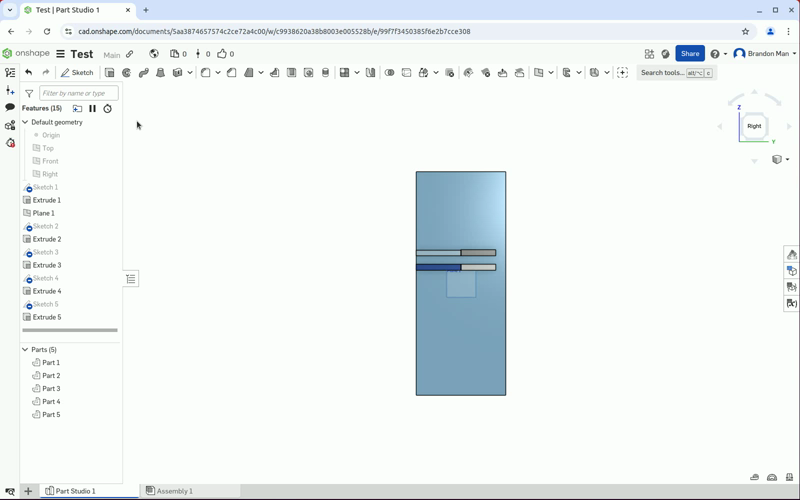
key(shift+h)
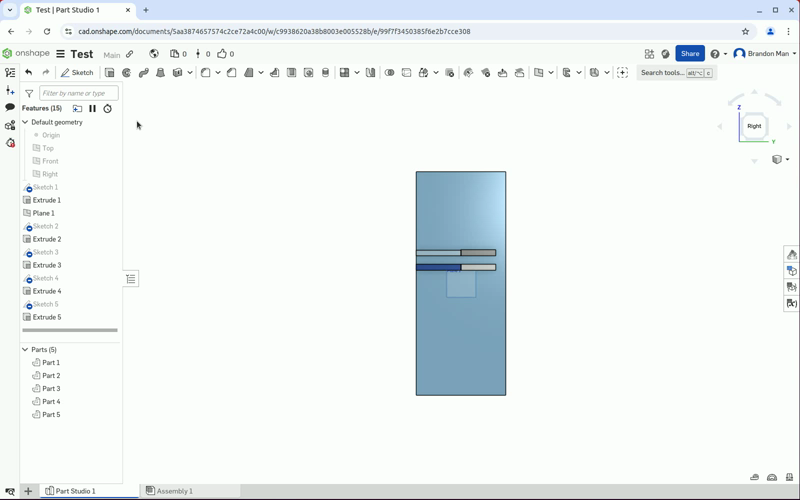
key(shift+h)
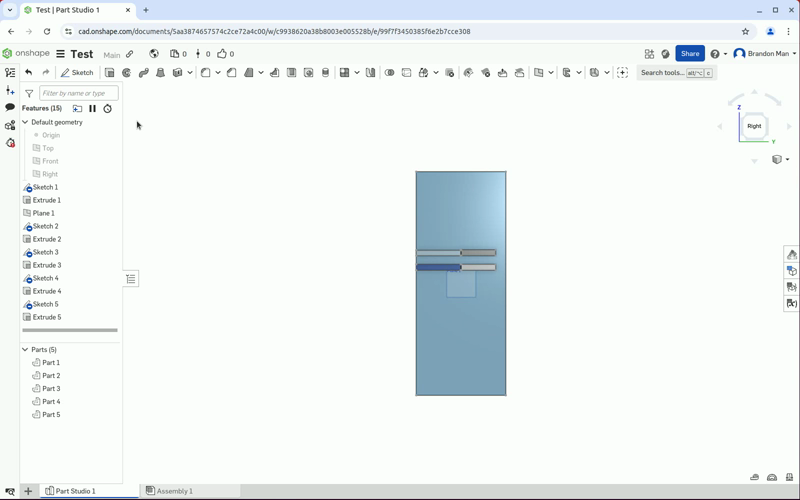
key(shift+7)
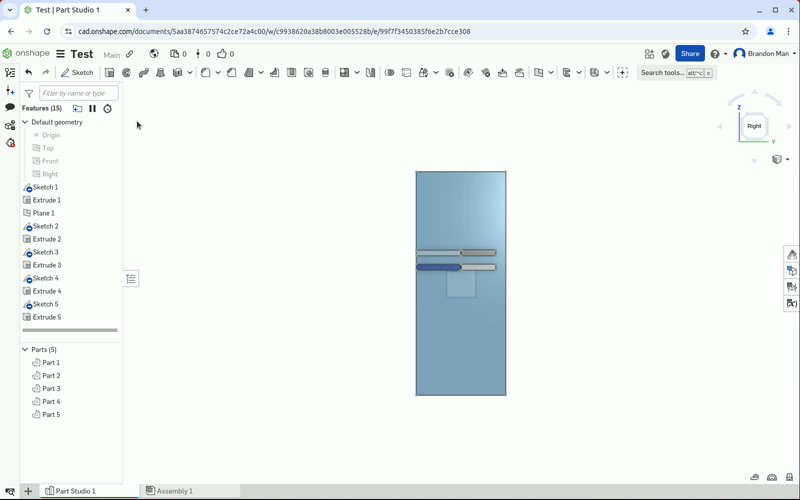
key(right, 2)
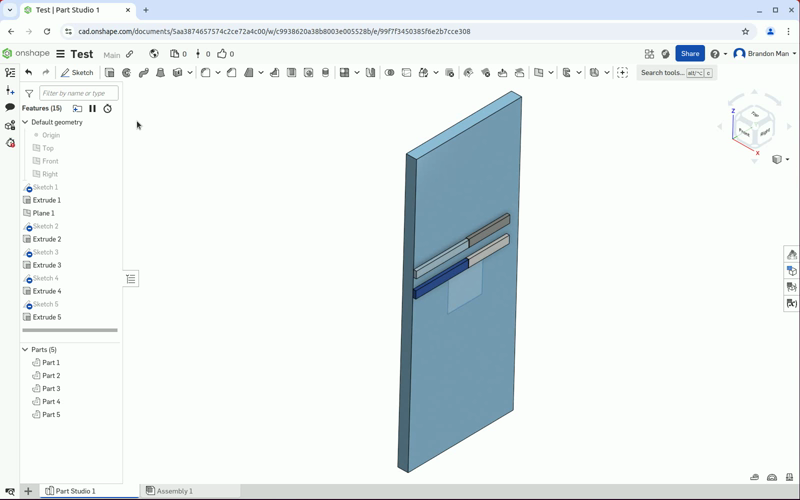
key(down, 2)
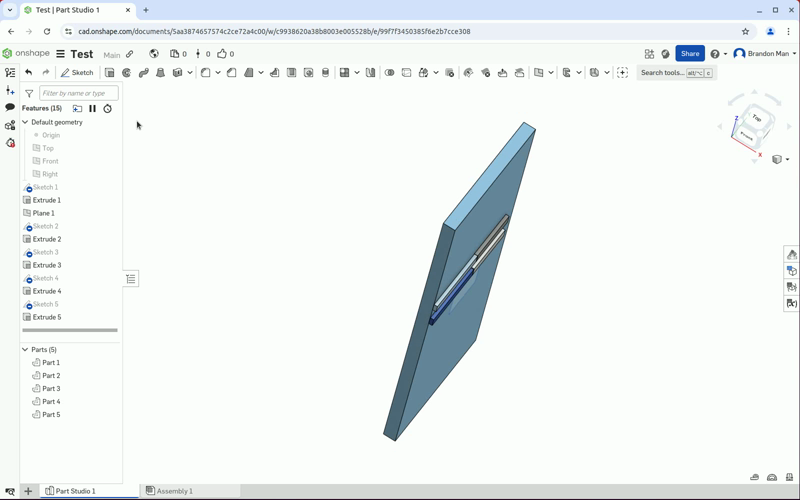
key(up, 2)
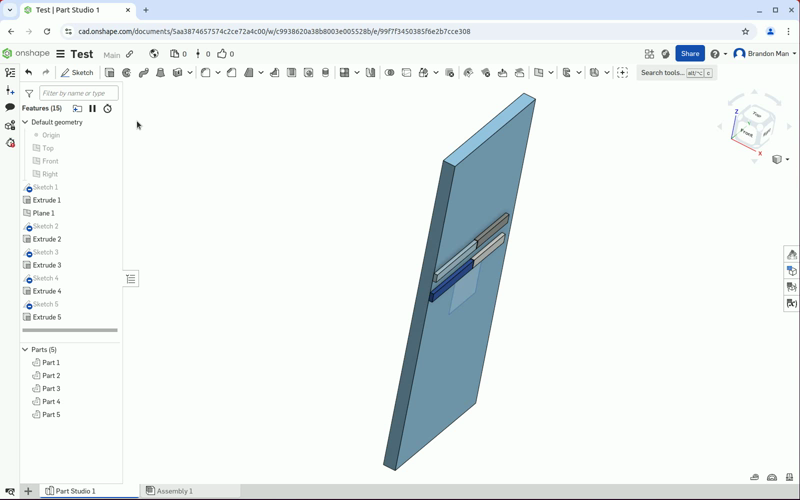
key(left, 2)
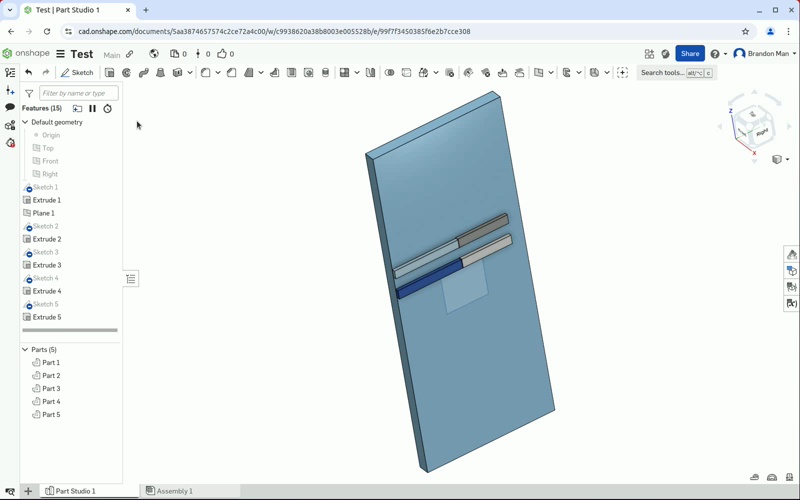
mouse_move(73, 189)
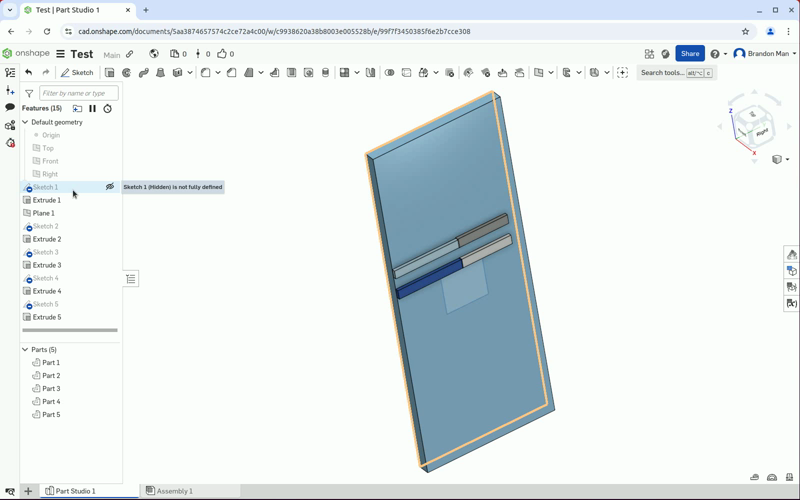
click(73, 189)